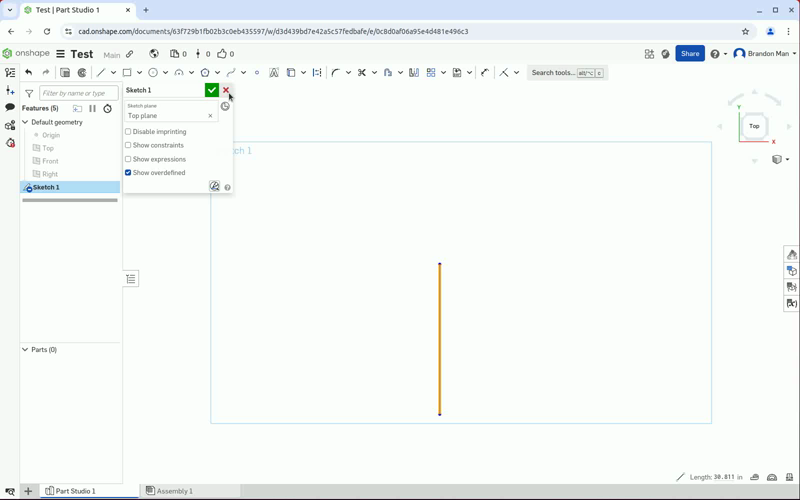
key(shift+h)
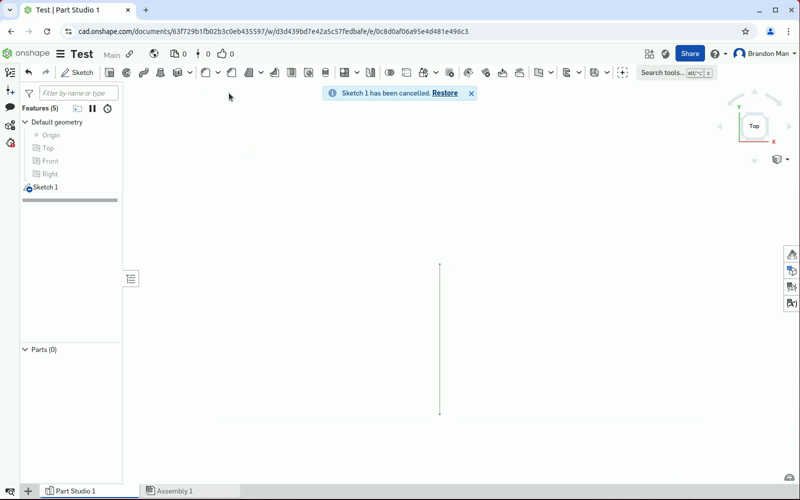
key(shift+s)
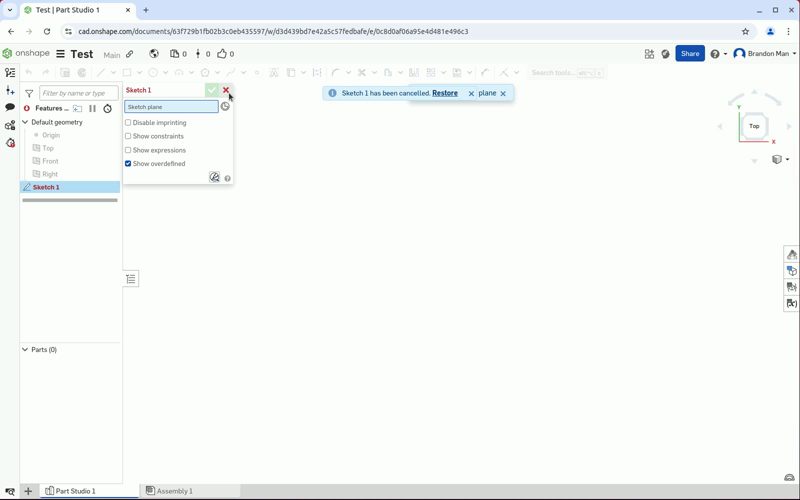
mouse_move(73, 150)
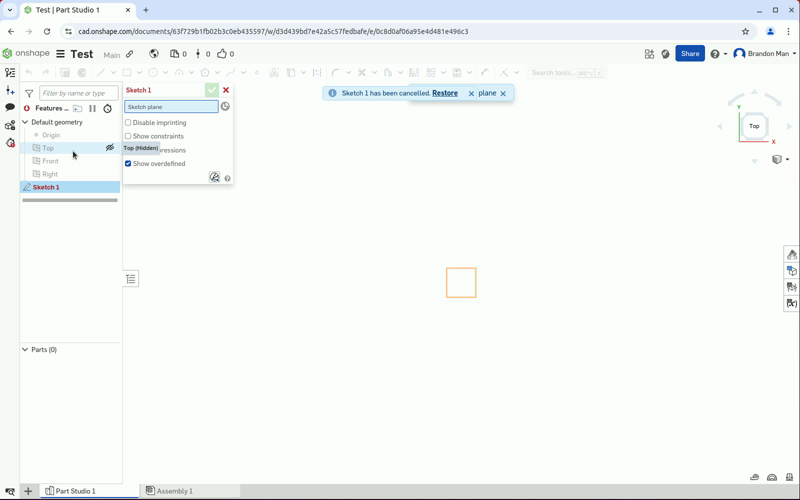
click(73, 150)
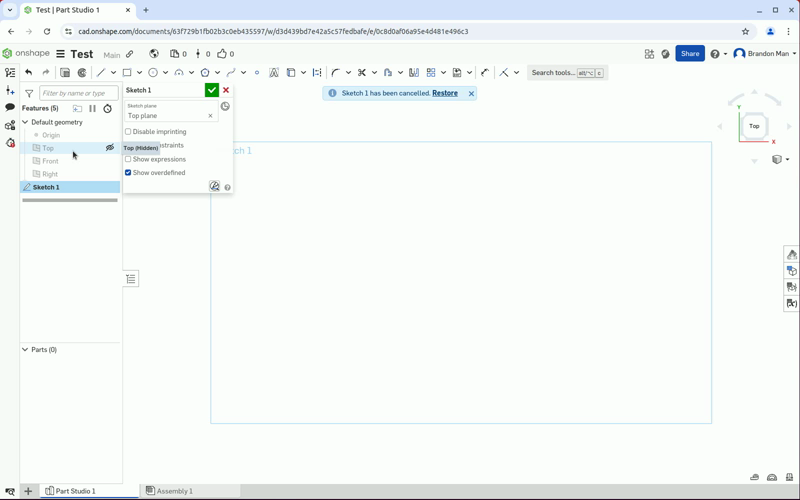
mouse_move(73, 352)
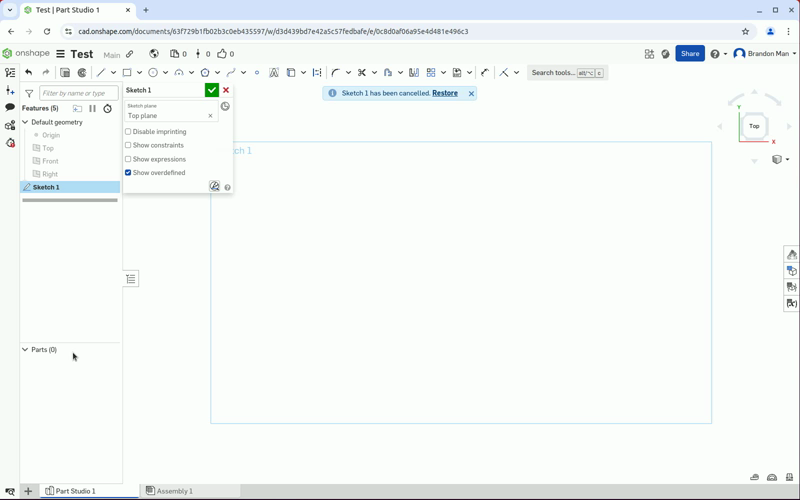
key(y)
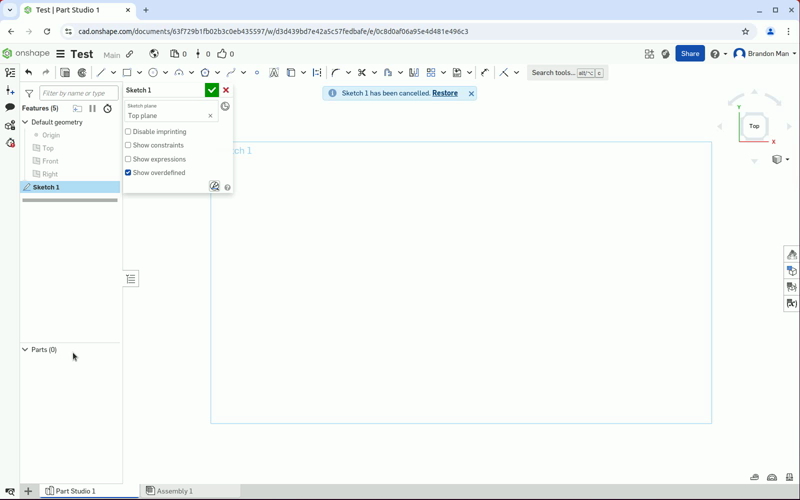
key(a)
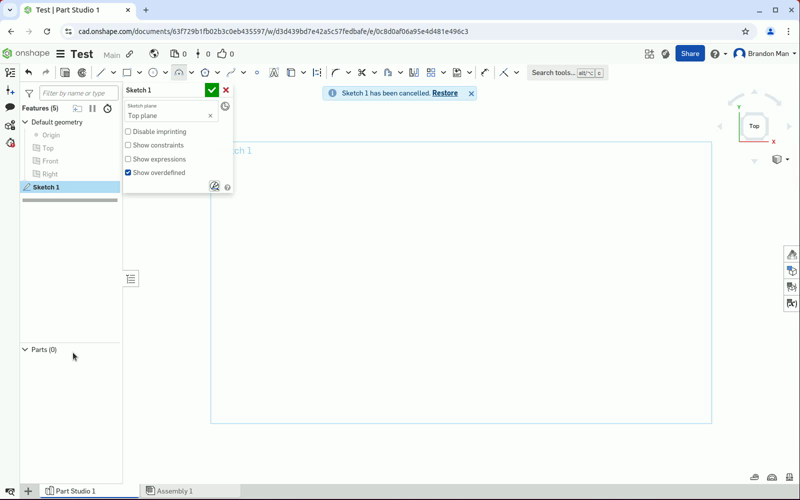
key_down(shift)
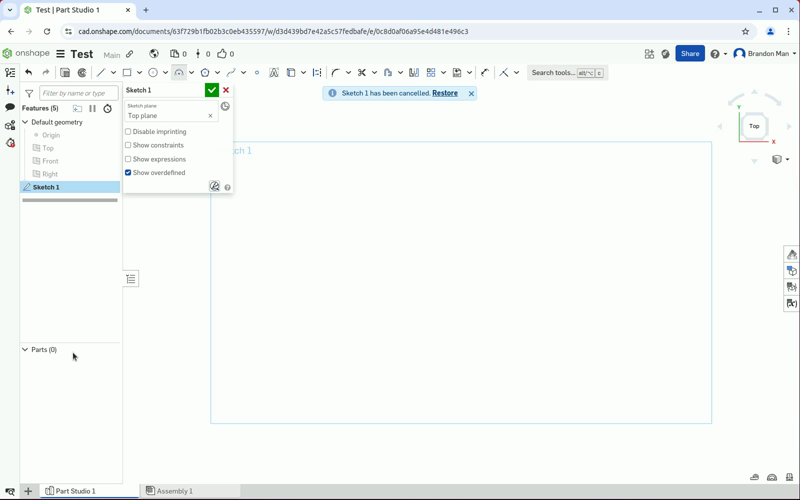
mouse_move(397, 286)
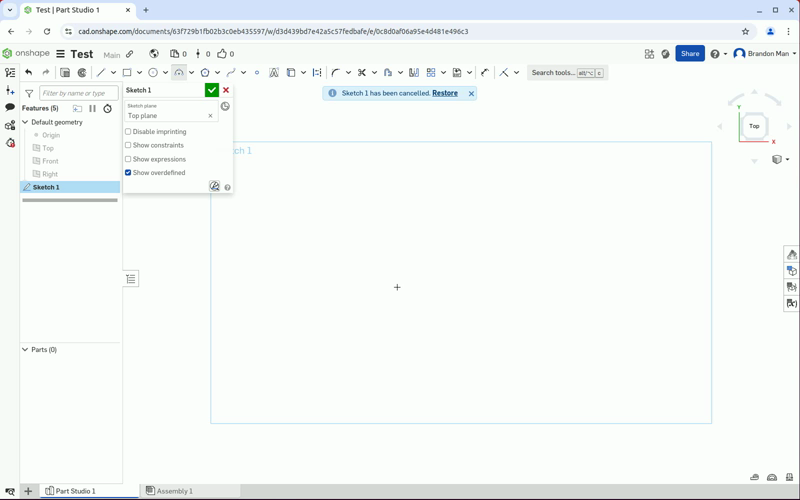
click(397, 286)
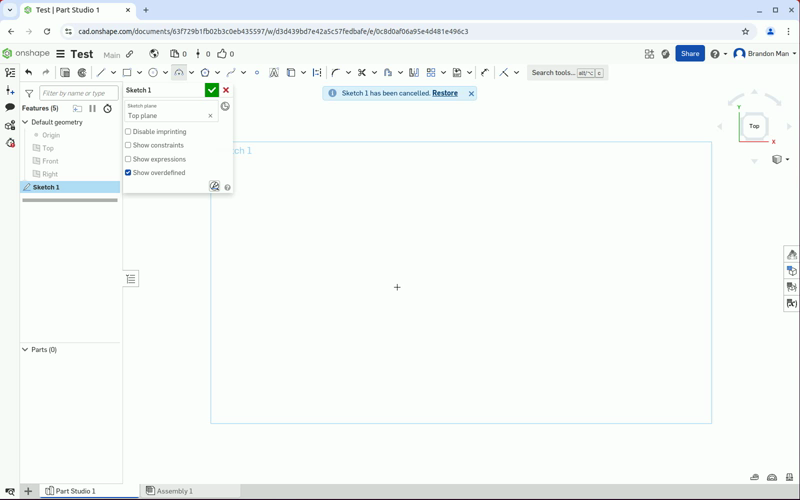
key_up(shift)
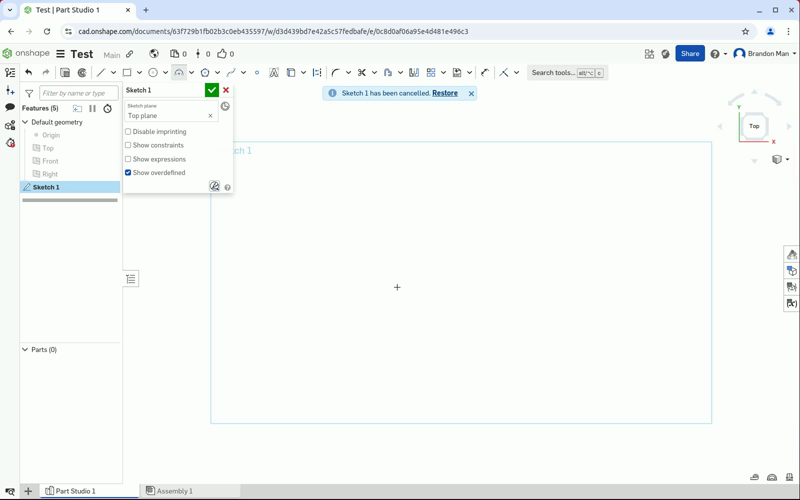
key_down(shift)
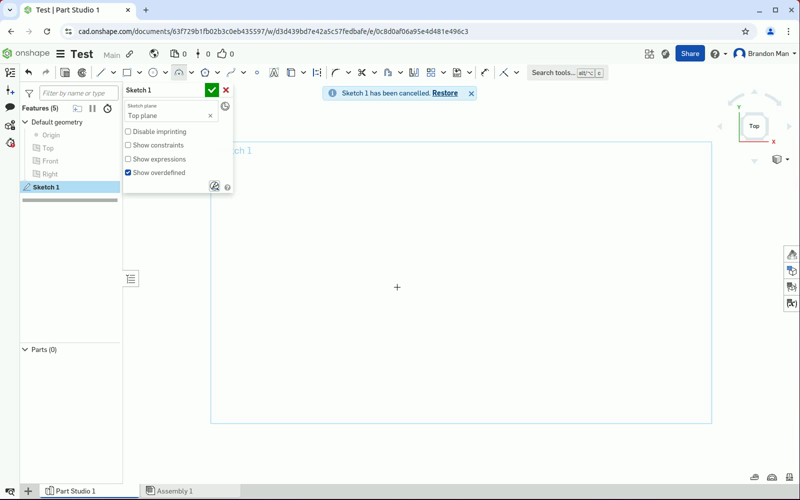
mouse_move(425, 335)
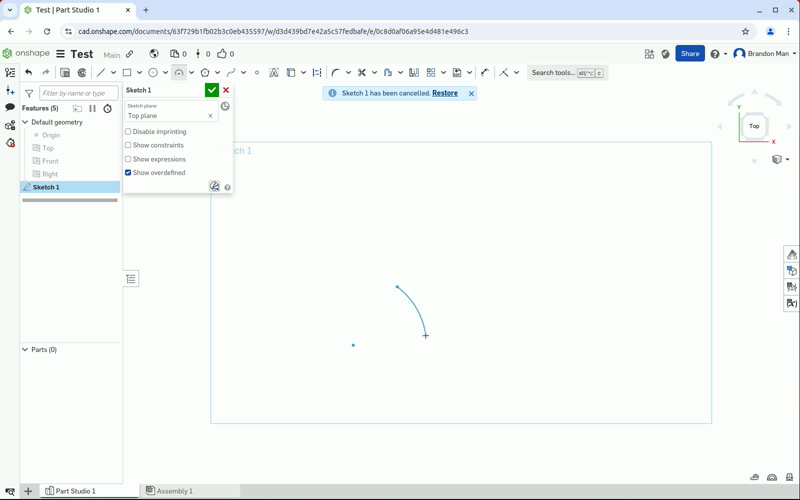
click(425, 335)
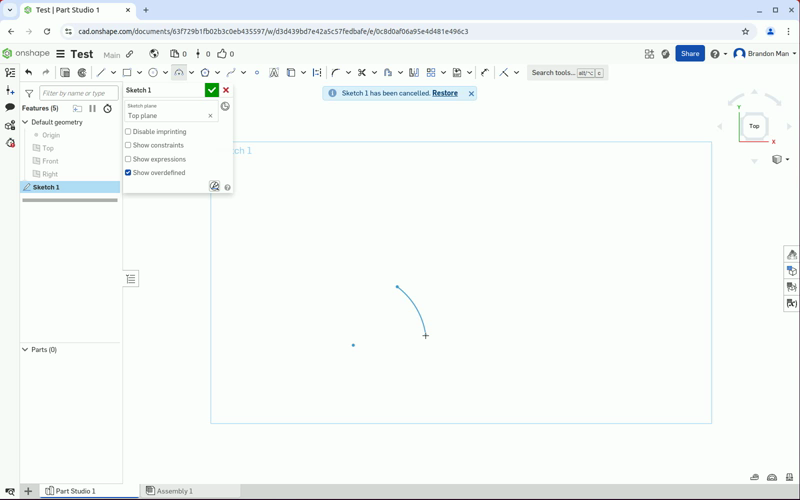
mouse_move(387, 324)
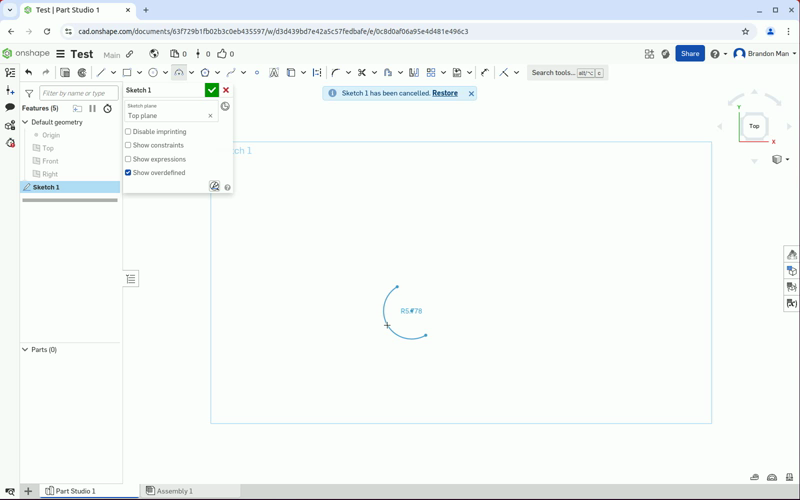
click(387, 324)
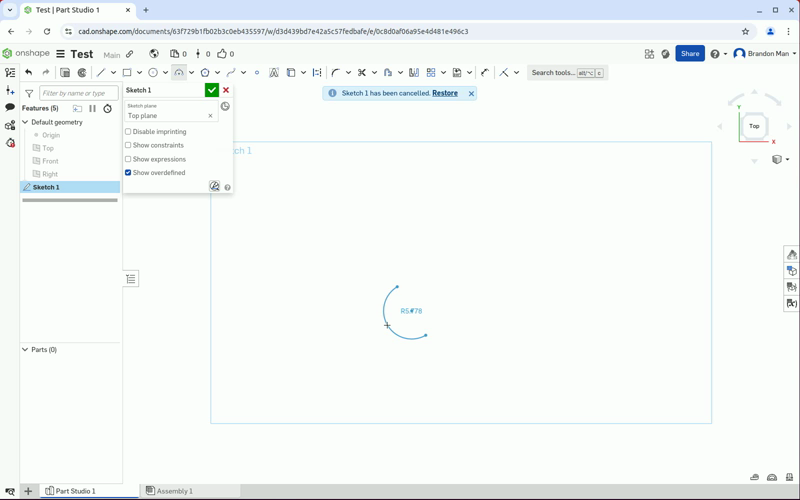
key_up(shift)
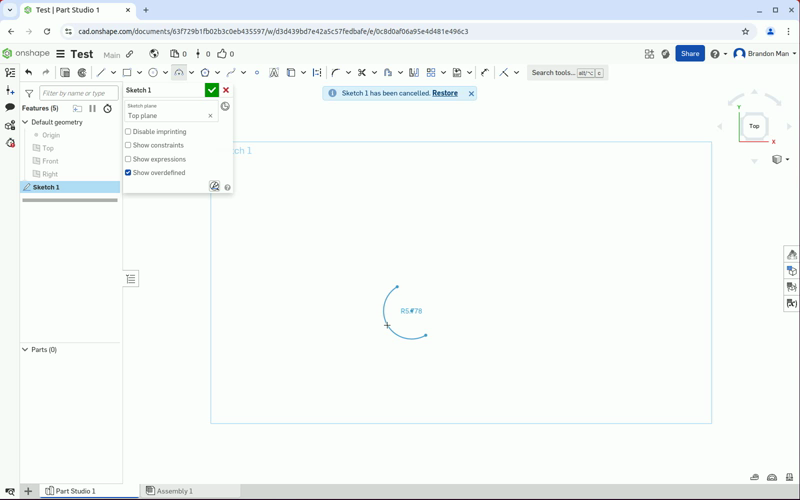
key(esc)
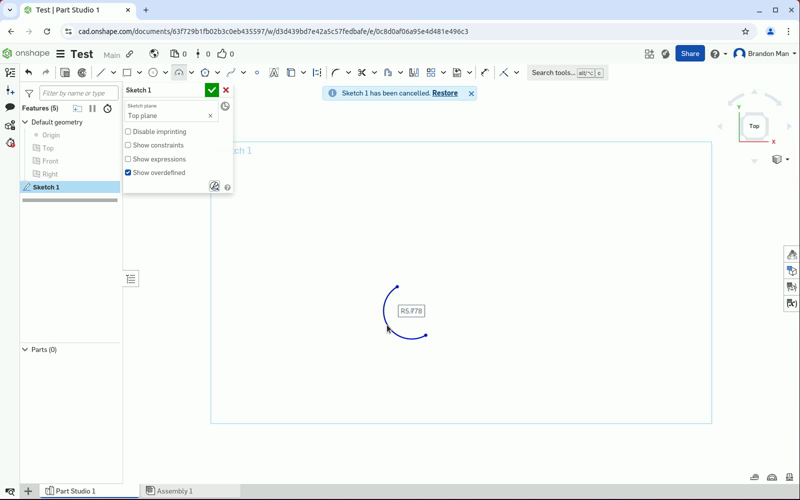
key(l)
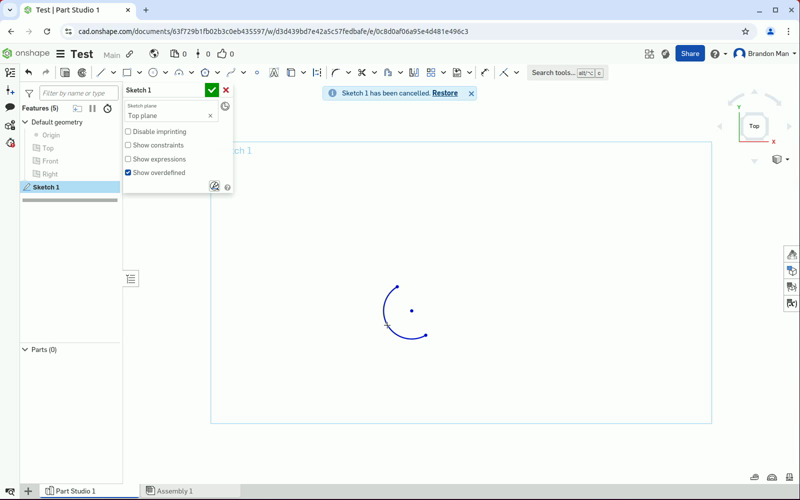
mouse_move(425, 335)
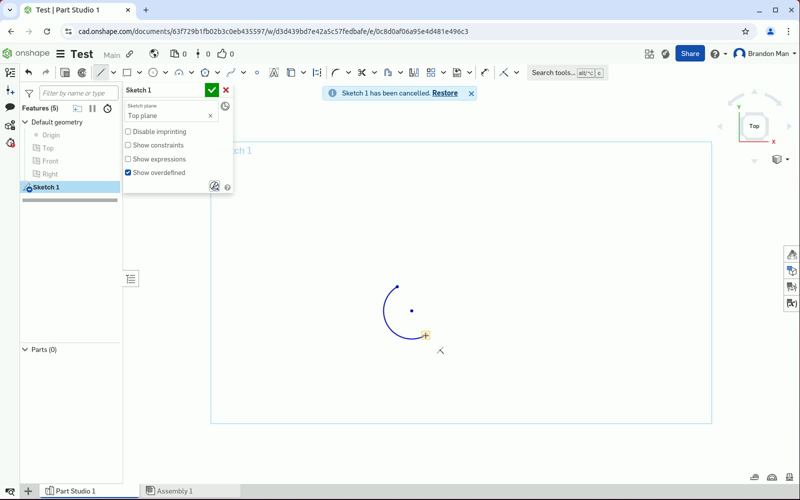
click(425, 335)
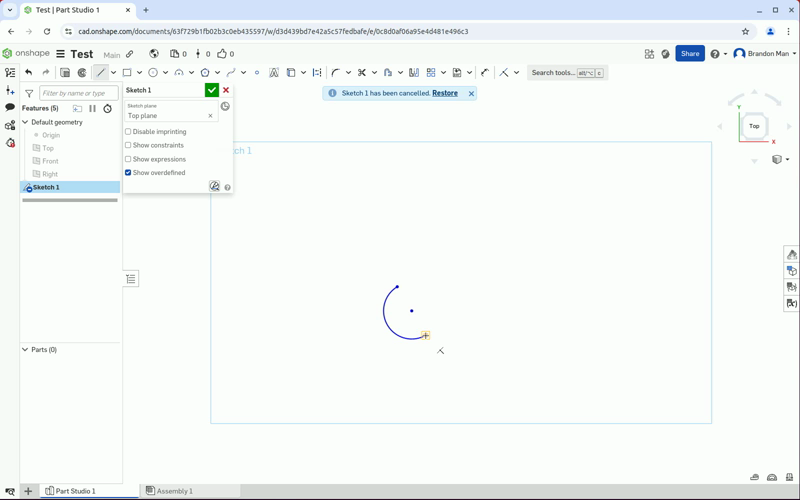
key_down(shift)
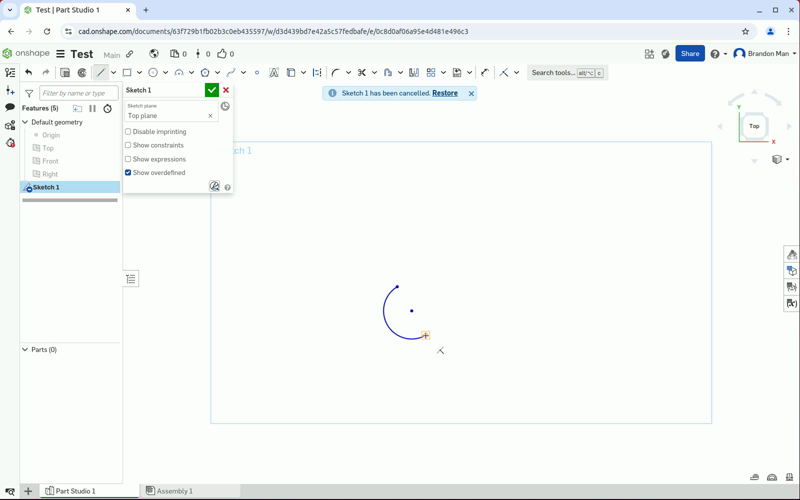
mouse_move(455, 335)
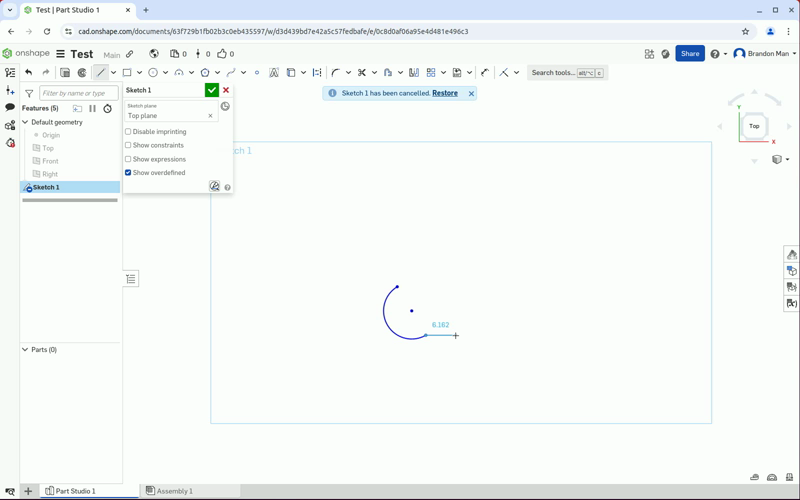
mouse_move(456, 317)
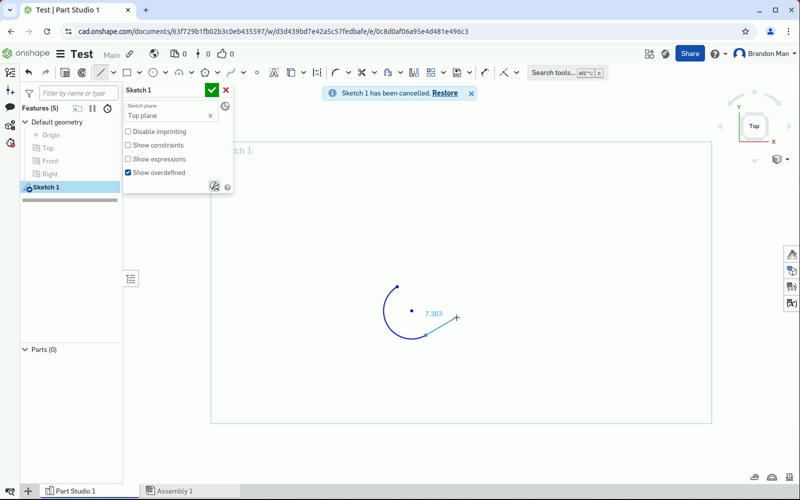
click(456, 317)
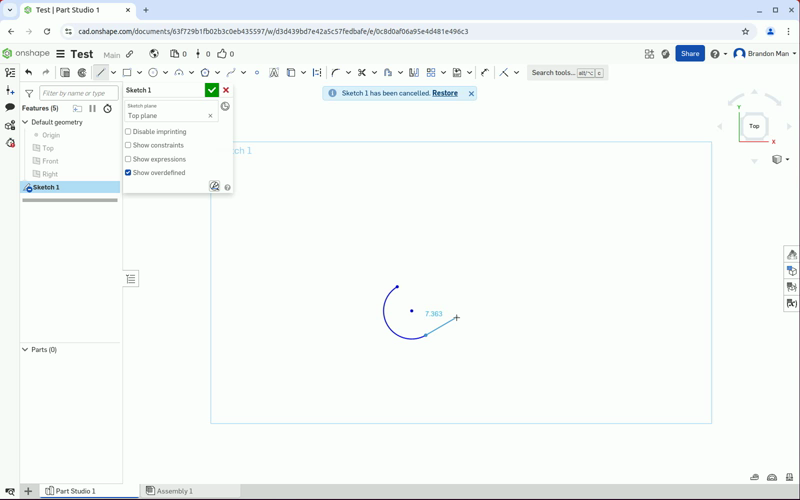
key_up(shift)
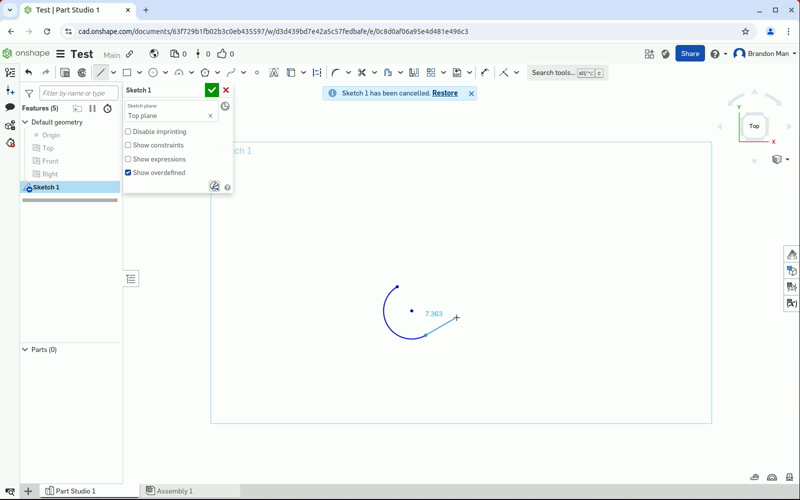
key(esc)
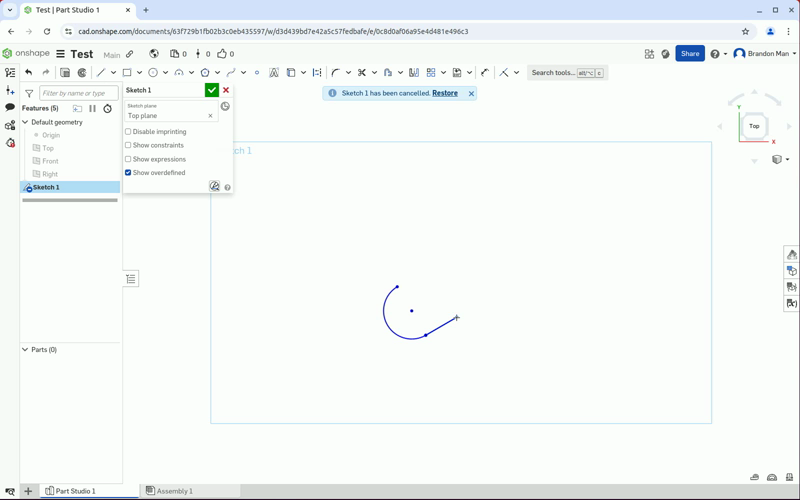
key(a)
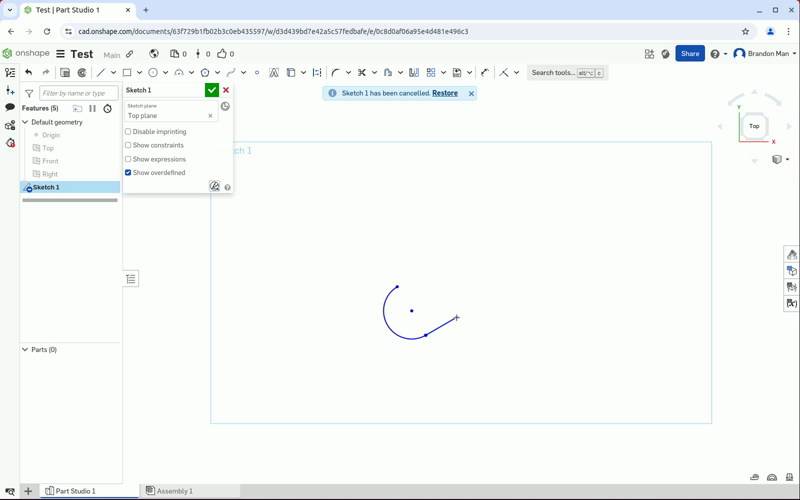
mouse_move(456, 317)
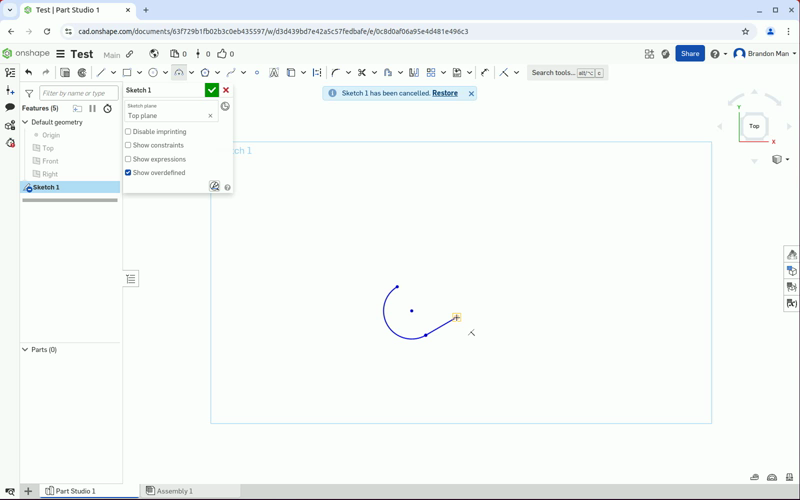
click(456, 317)
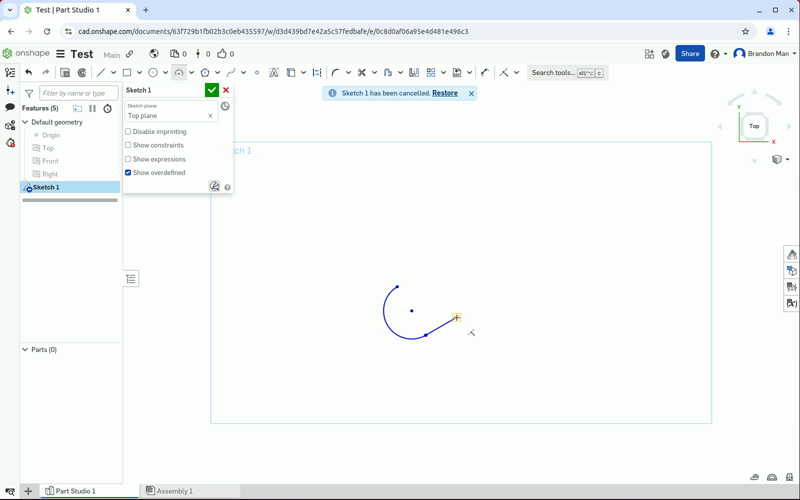
key_down(shift)
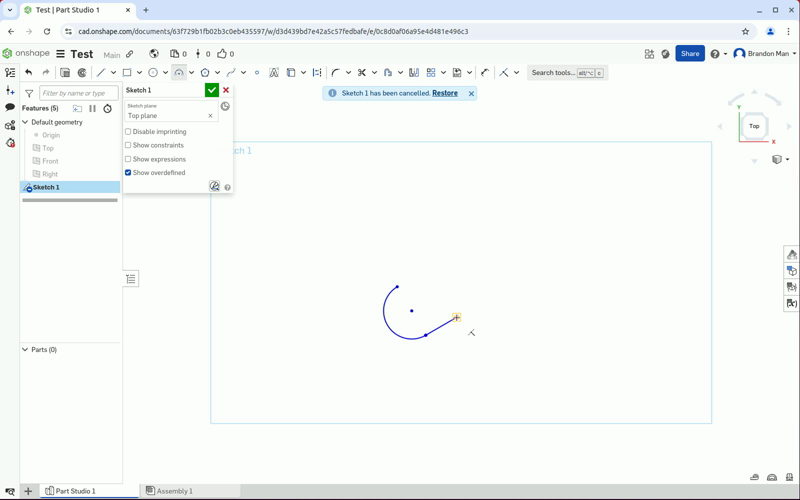
mouse_move(465, 317)
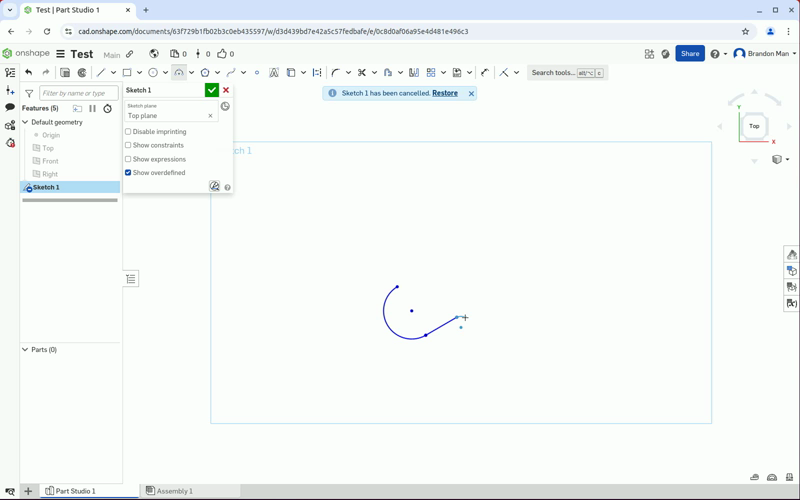
click(465, 317)
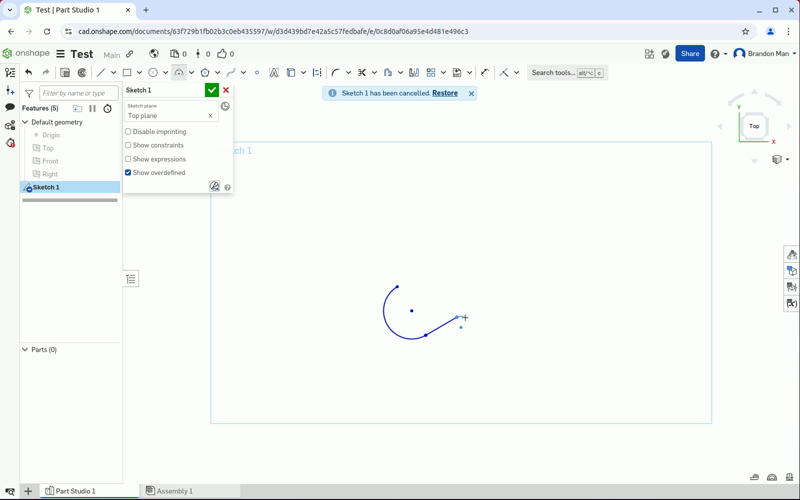
mouse_move(461, 318)
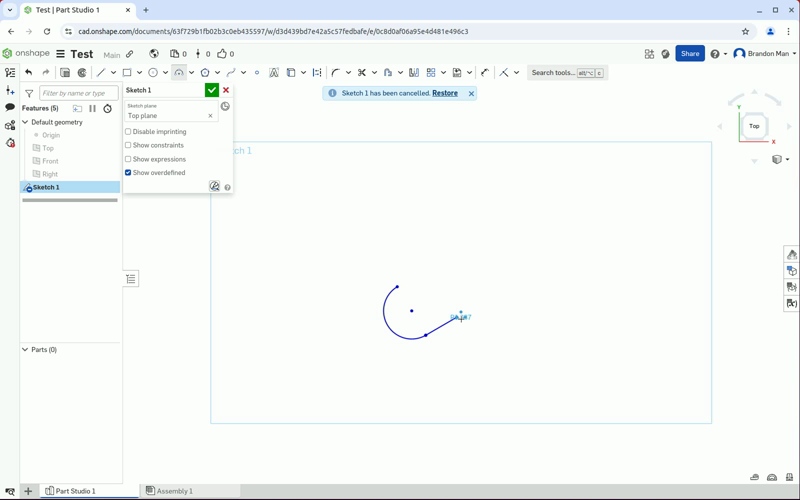
click(461, 318)
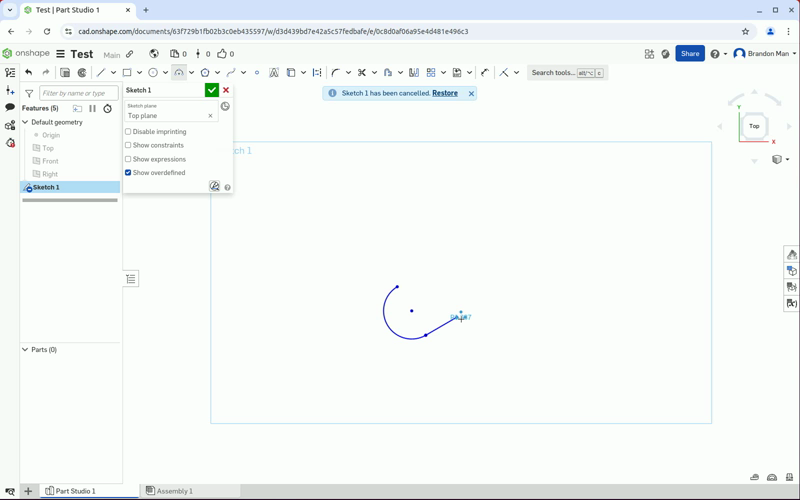
key_up(shift)
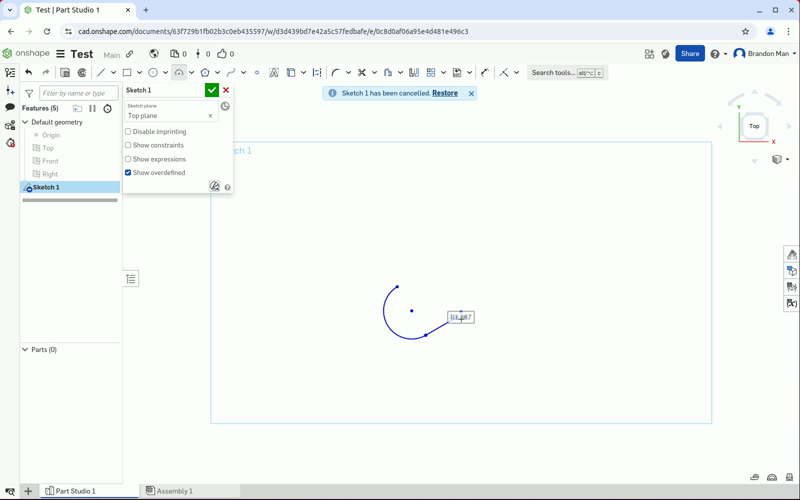
key(esc)
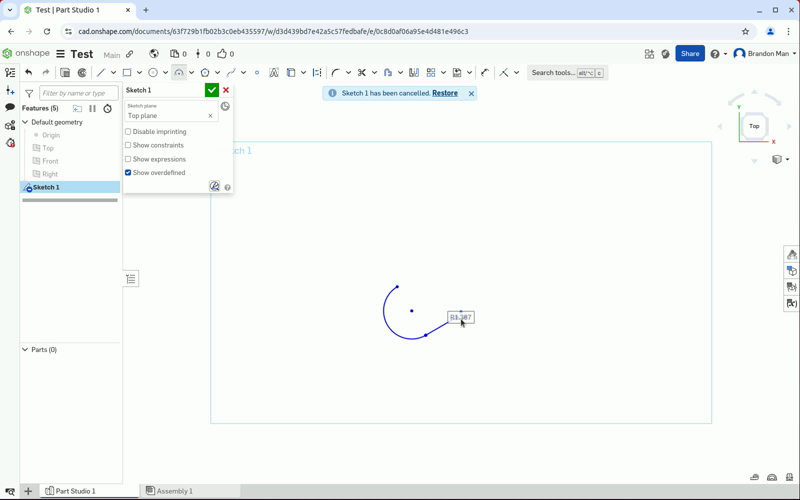
key(l)
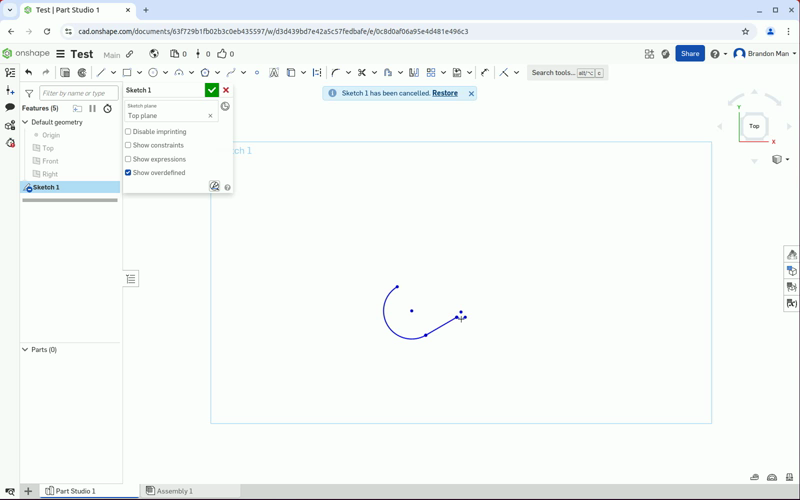
mouse_move(465, 317)
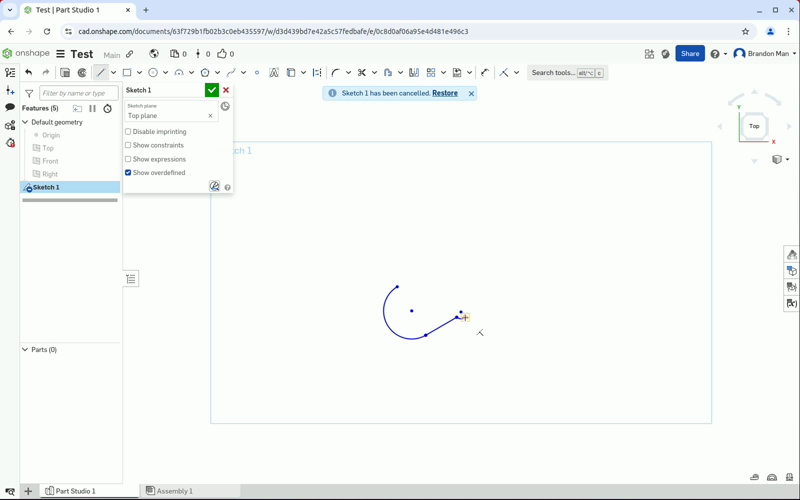
scroll(6)
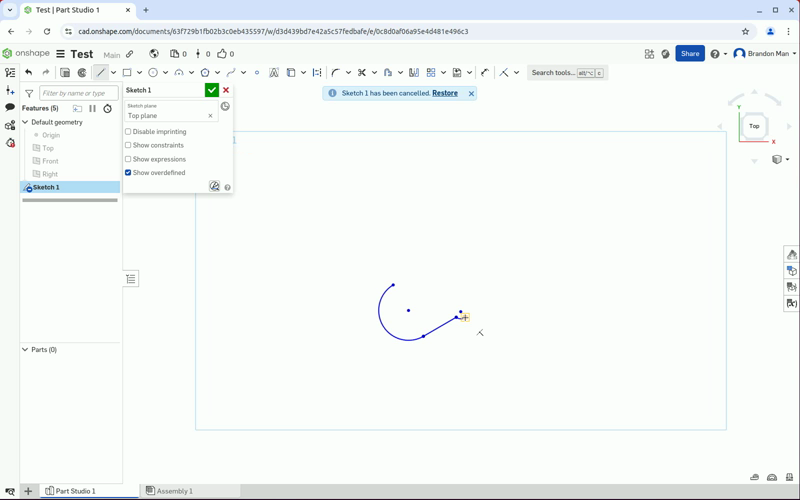
scroll(6)
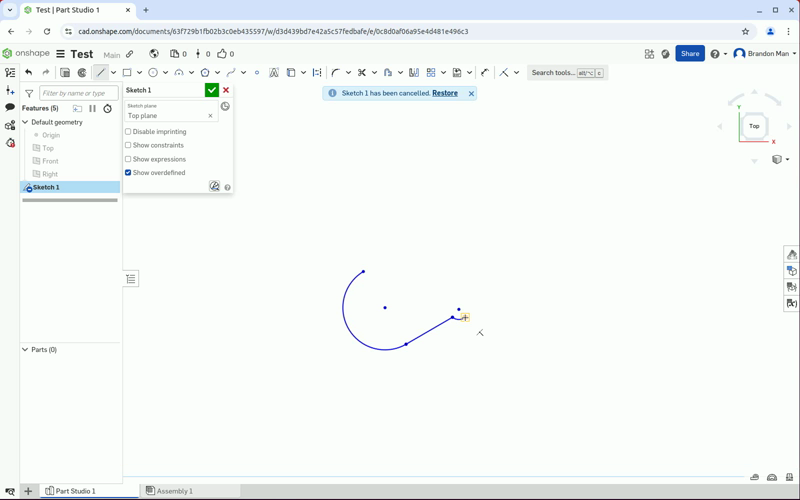
scroll(6)
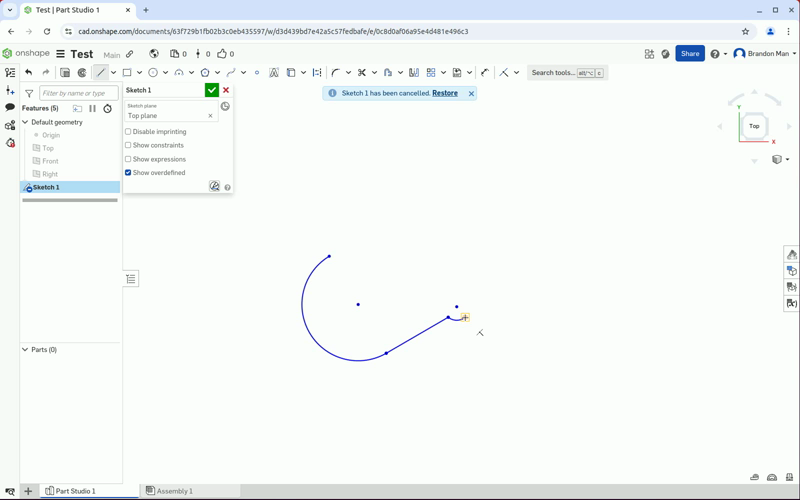
scroll(6)
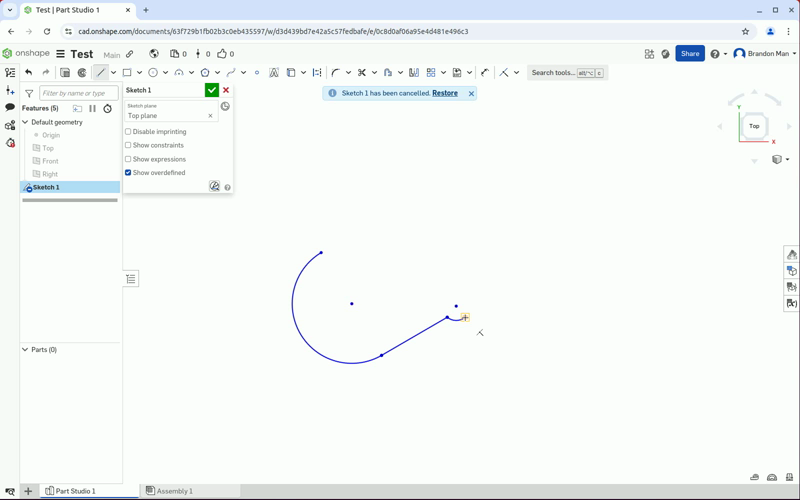
scroll(6)
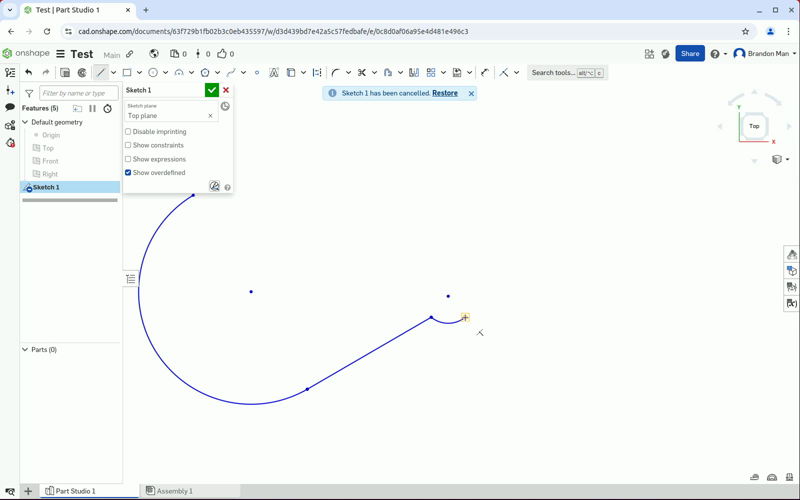
scroll(6)
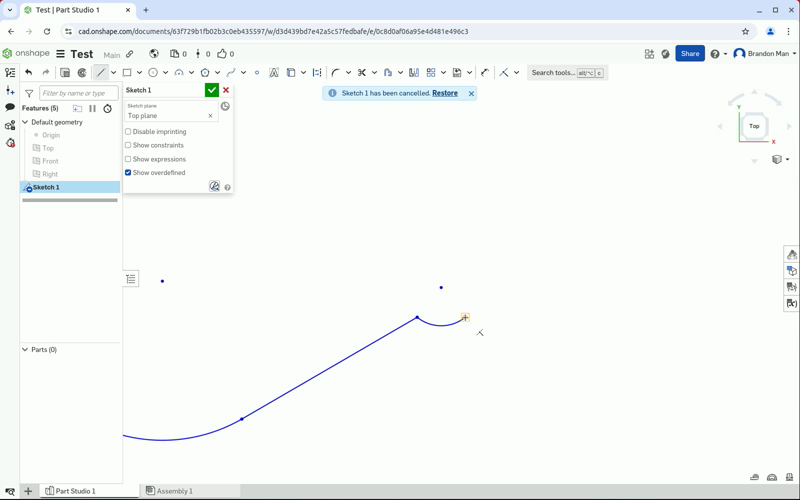
scroll(6)
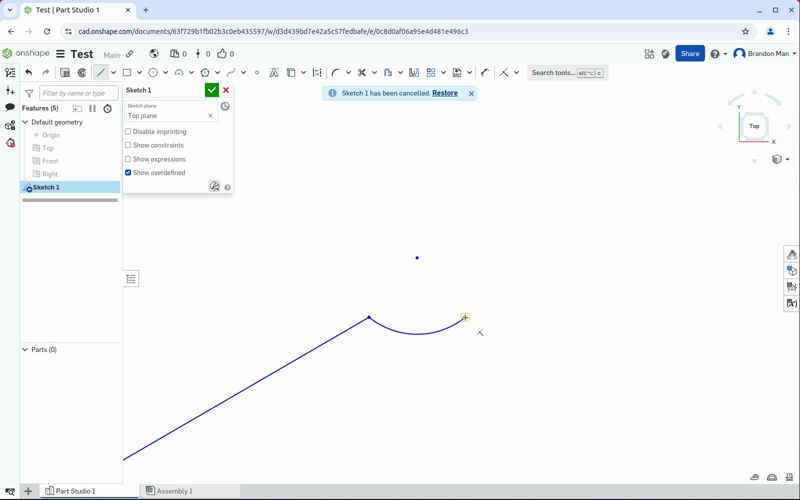
click(465, 317)
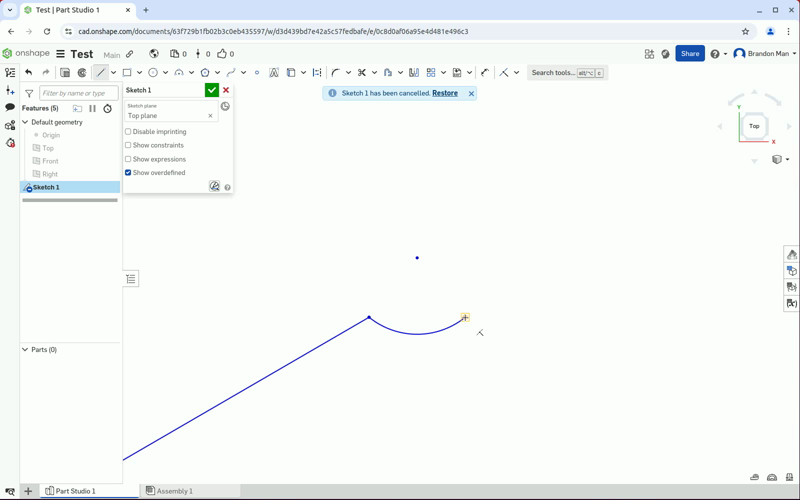
scroll(-6)
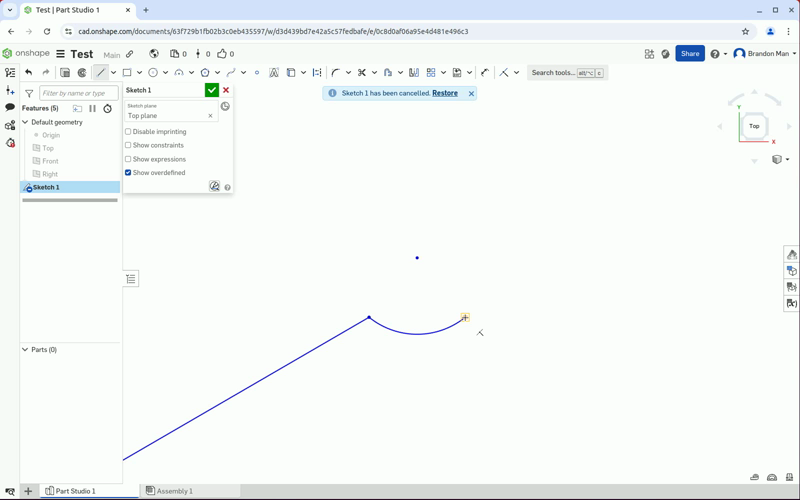
scroll(-6)
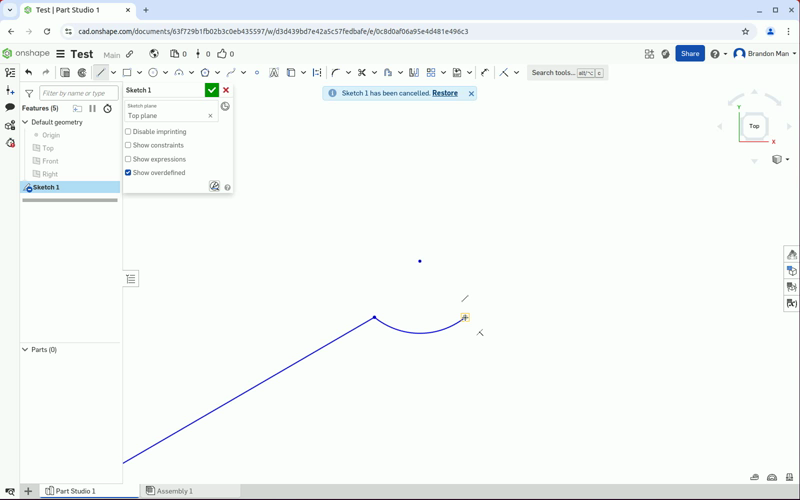
scroll(-6)
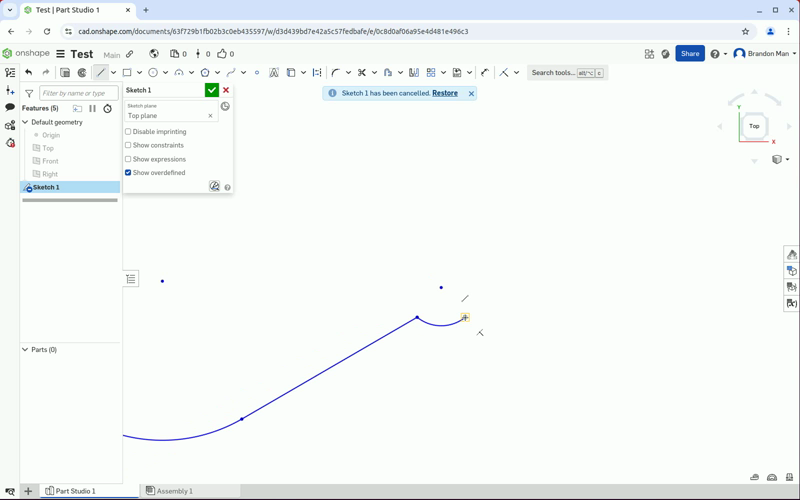
scroll(-6)
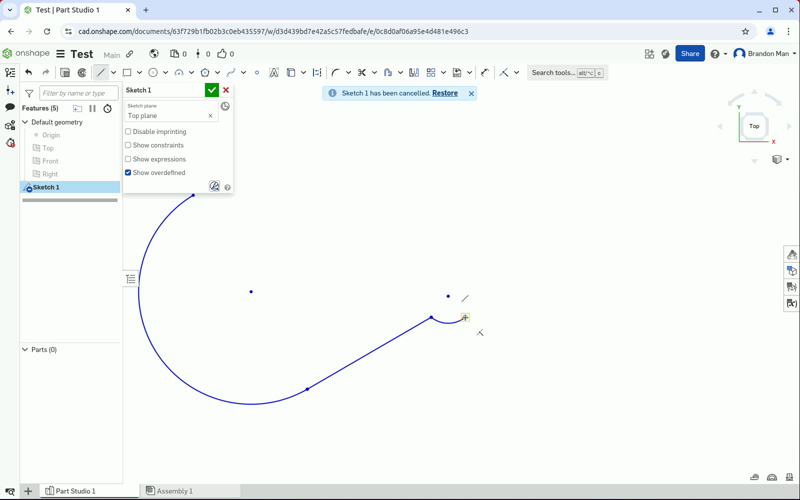
scroll(-6)
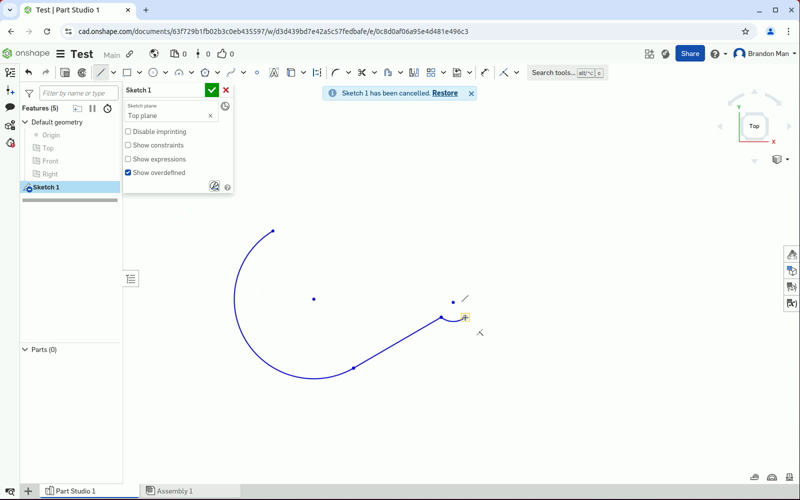
scroll(-6)
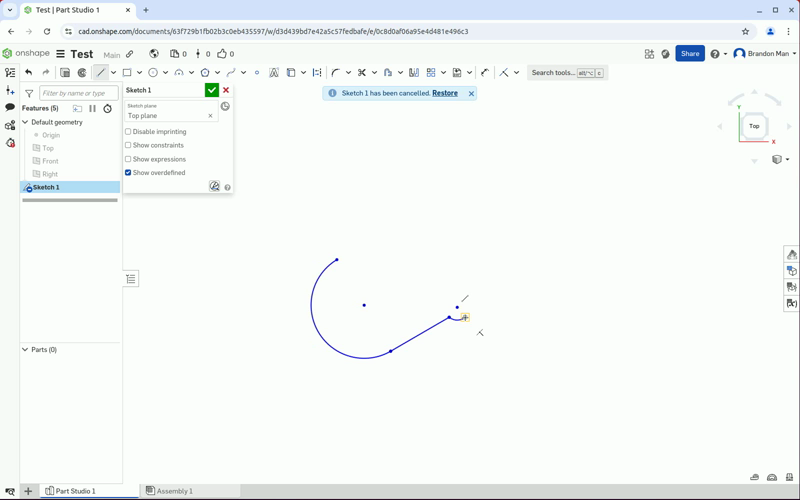
scroll(-6)
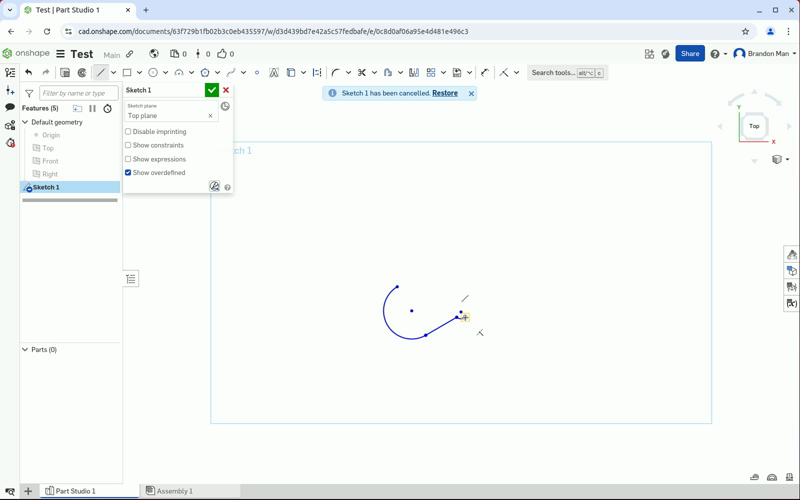
key_down(shift)
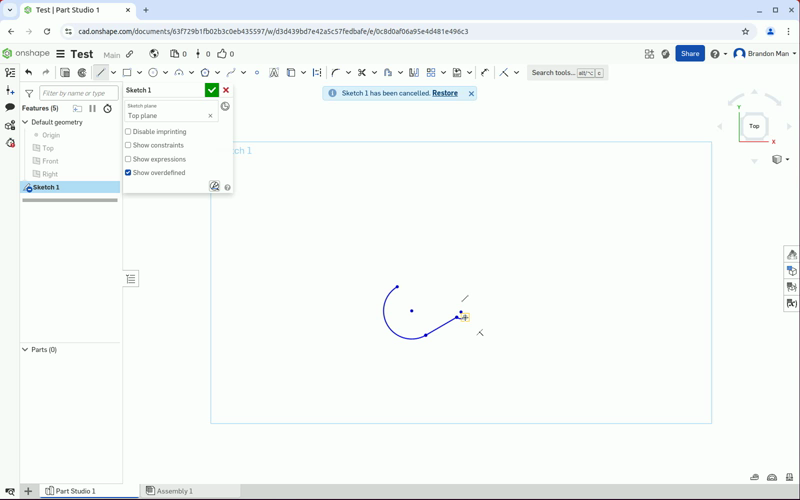
mouse_move(495, 317)
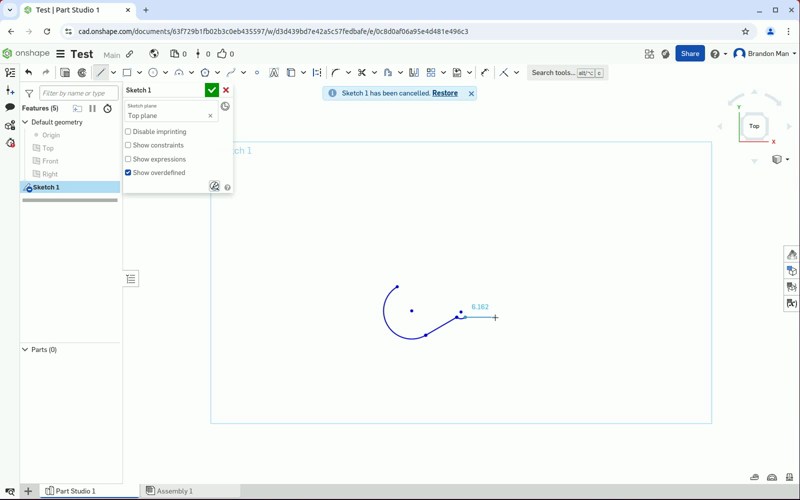
mouse_move(495, 335)
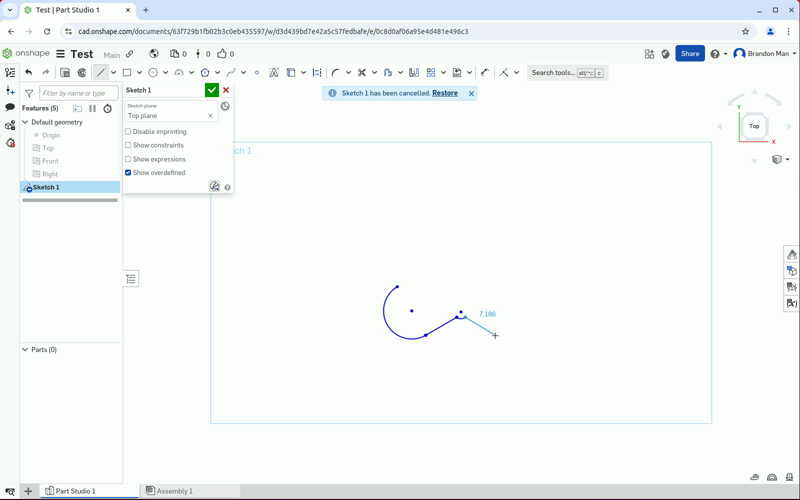
click(495, 335)
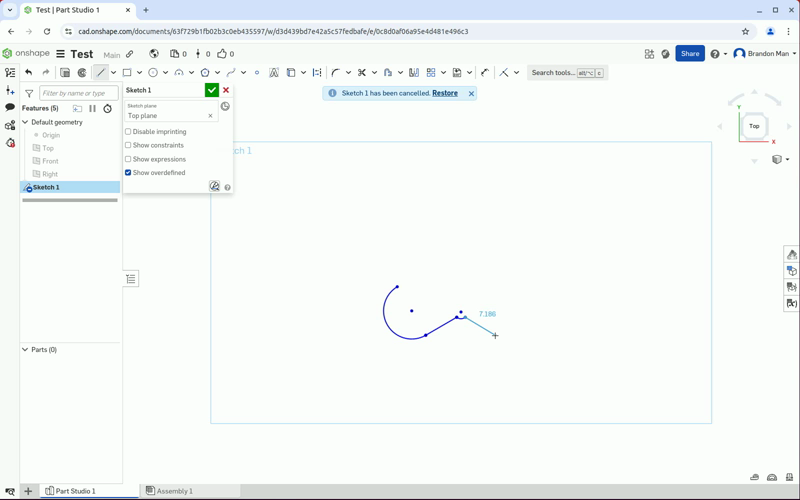
key_up(shift)
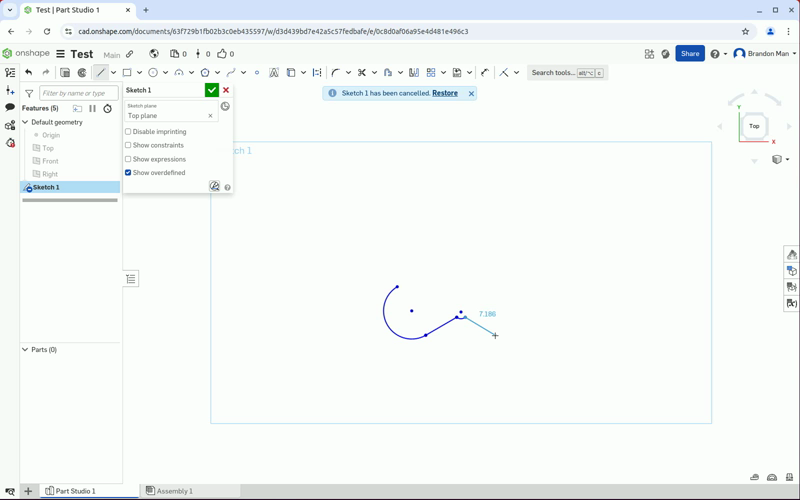
key(esc)
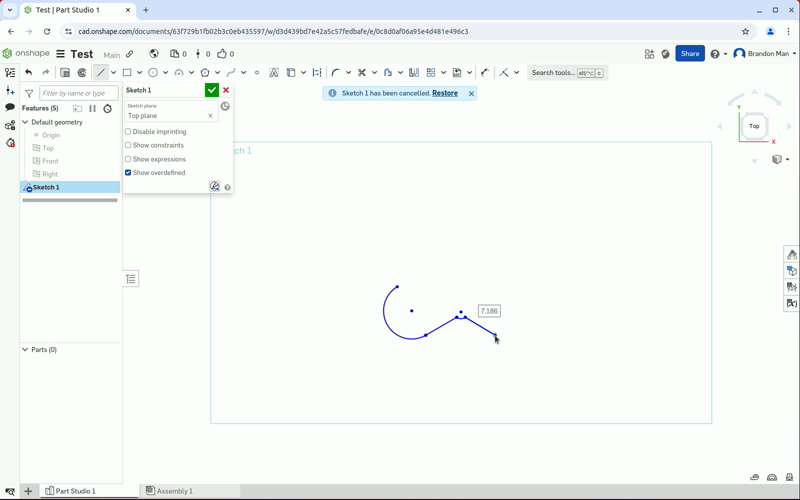
key(a)
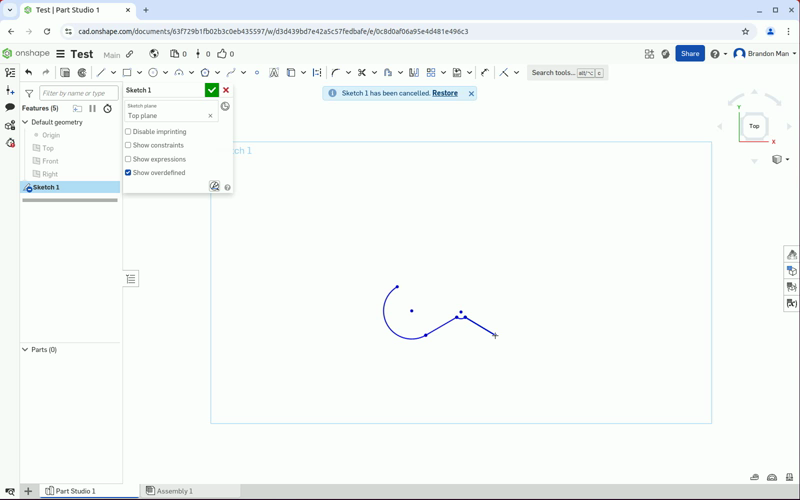
mouse_move(495, 335)
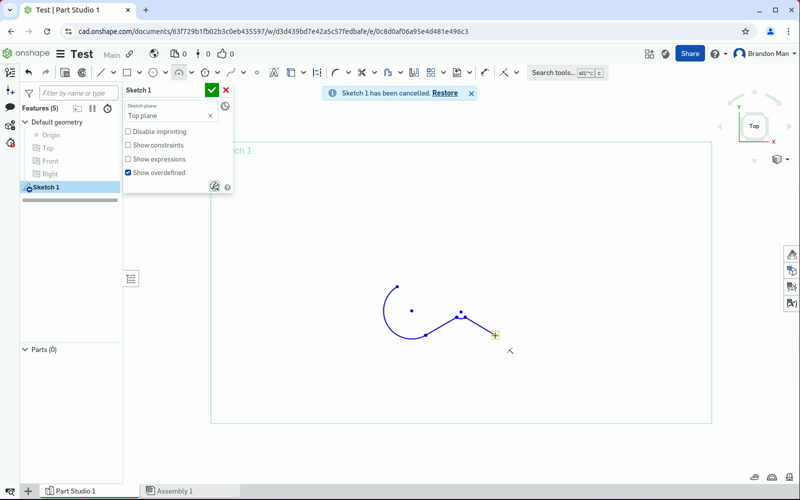
click(495, 335)
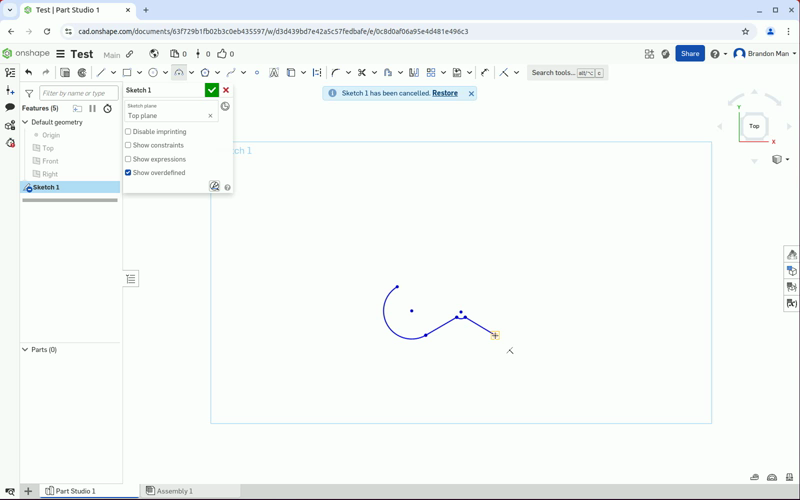
key_down(shift)
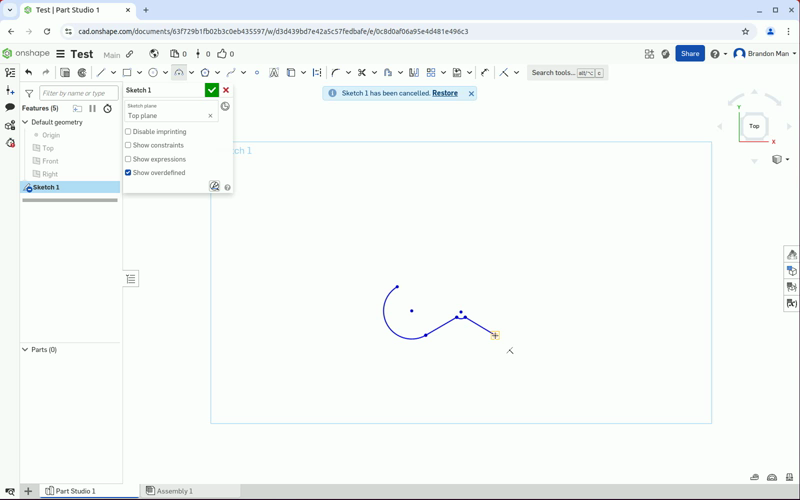
mouse_move(522, 286)
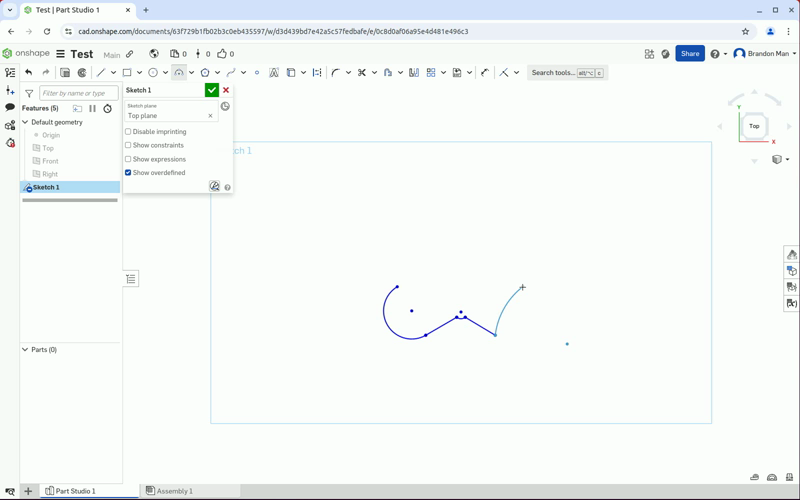
click(522, 286)
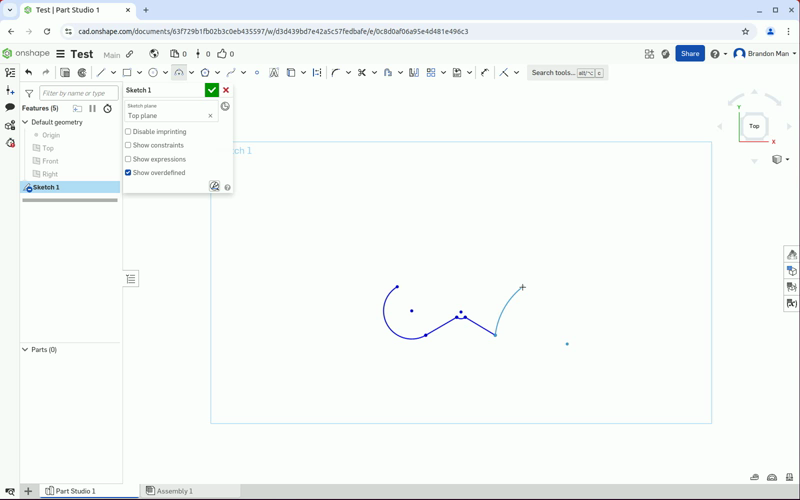
mouse_move(533, 324)
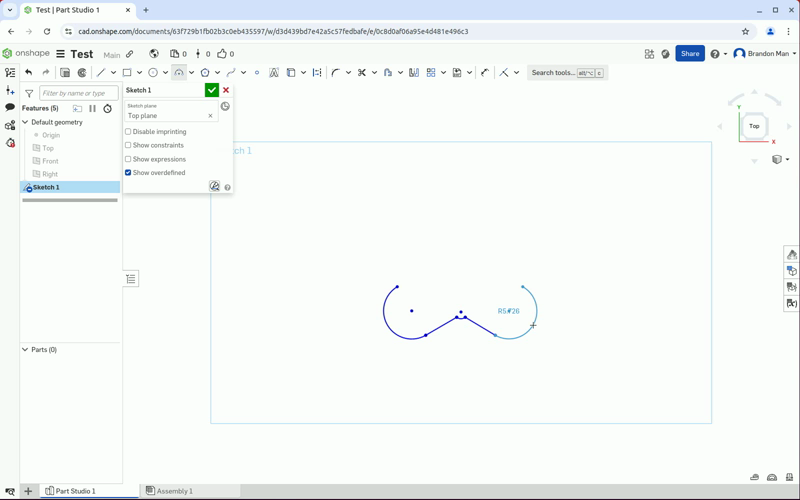
click(533, 324)
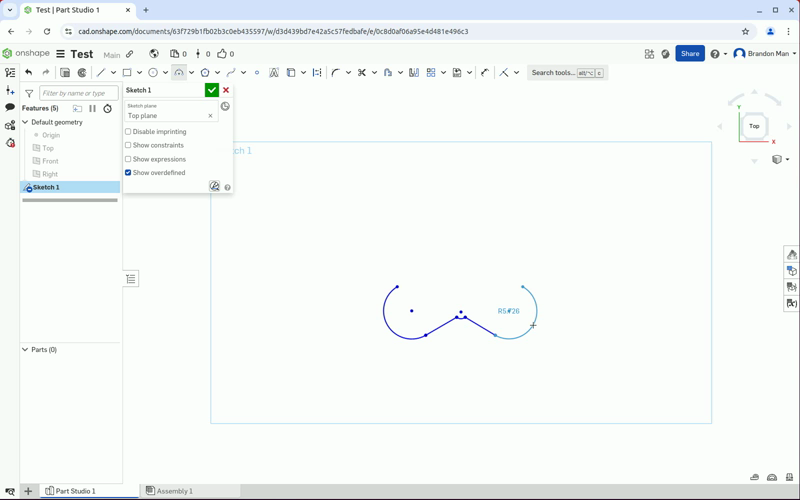
key_up(shift)
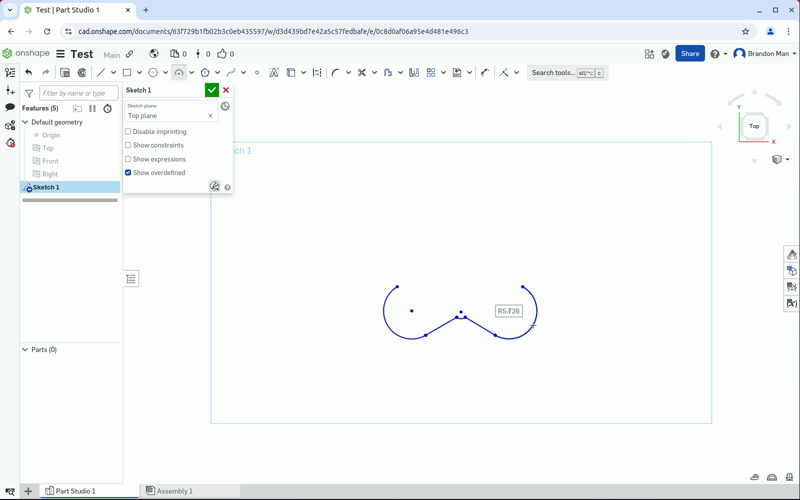
key(esc)
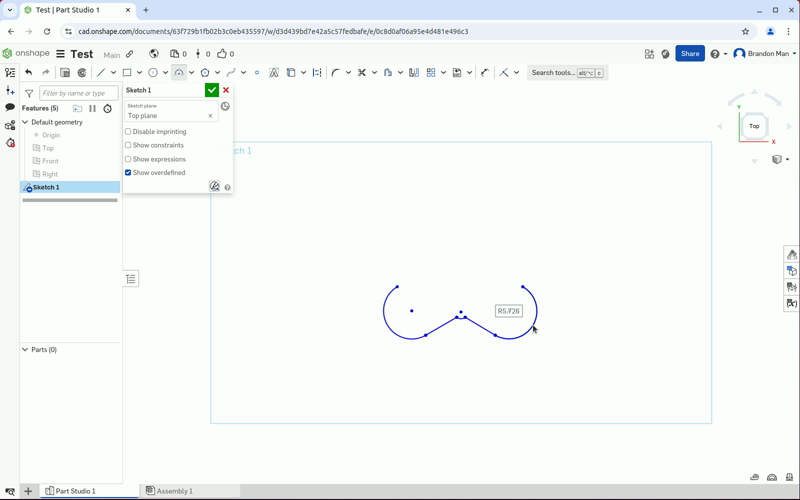
key(l)
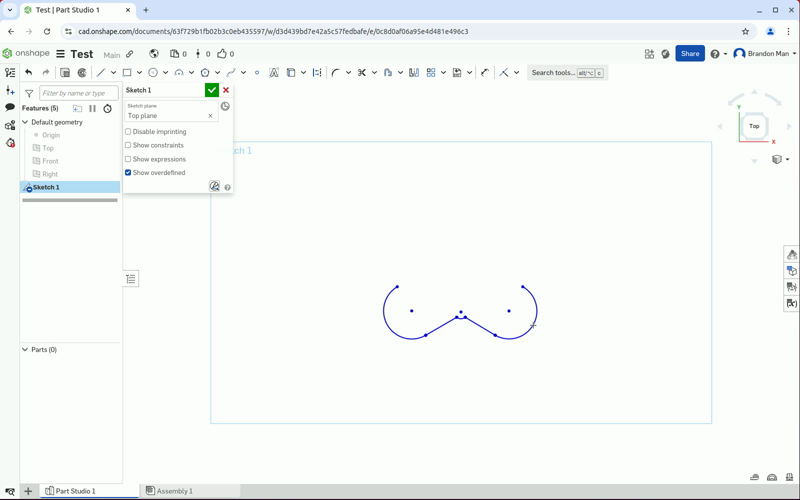
mouse_move(522, 286)
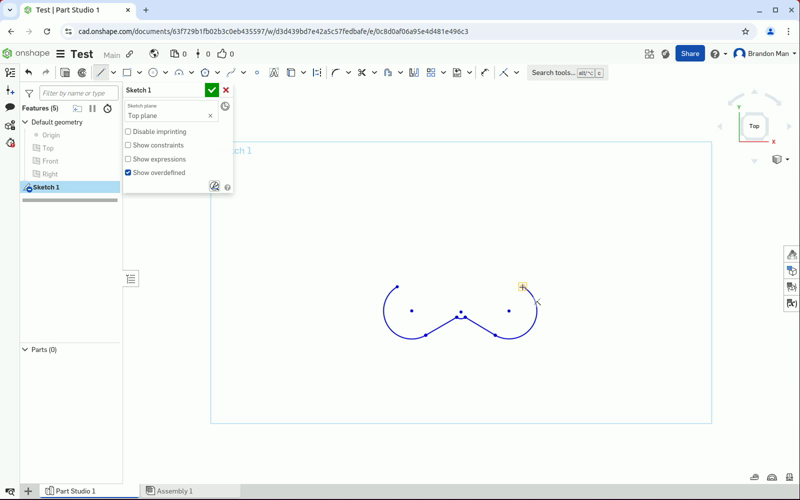
click(522, 286)
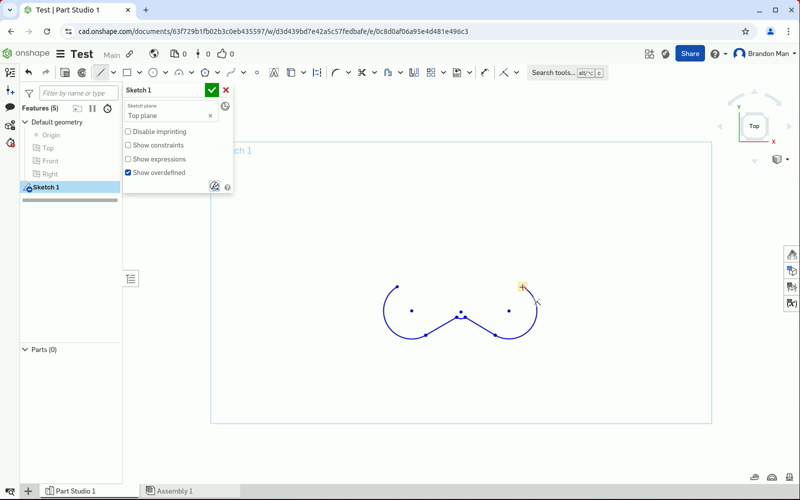
key_down(shift)
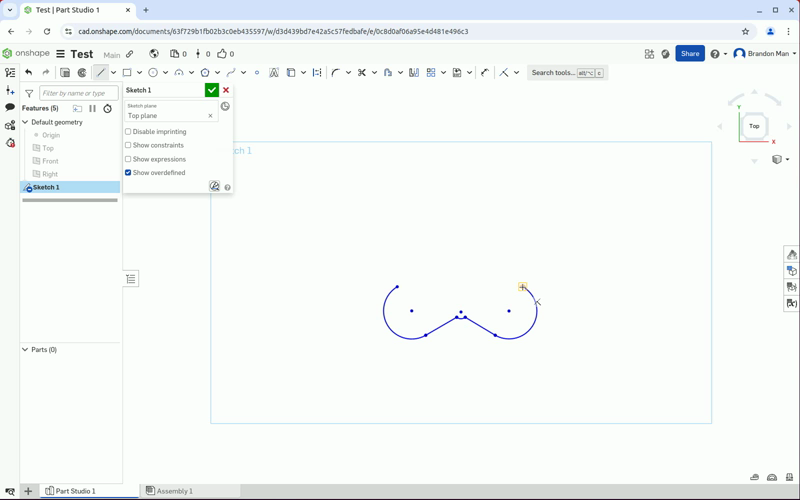
mouse_move(552, 286)
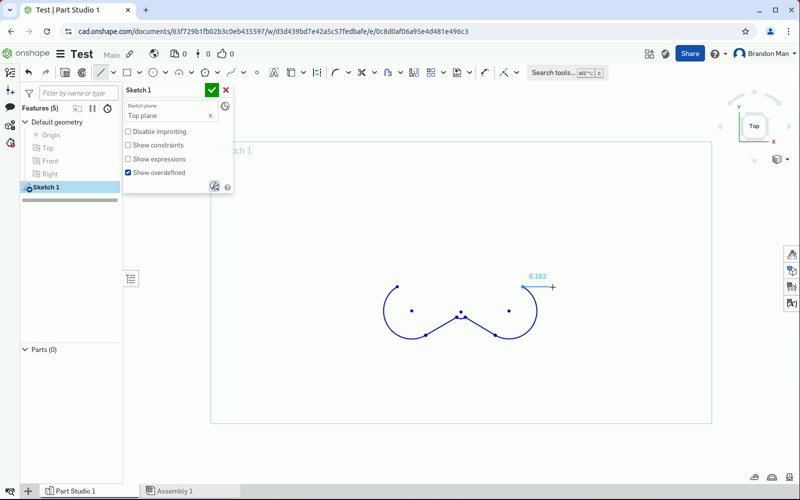
mouse_move(493, 268)
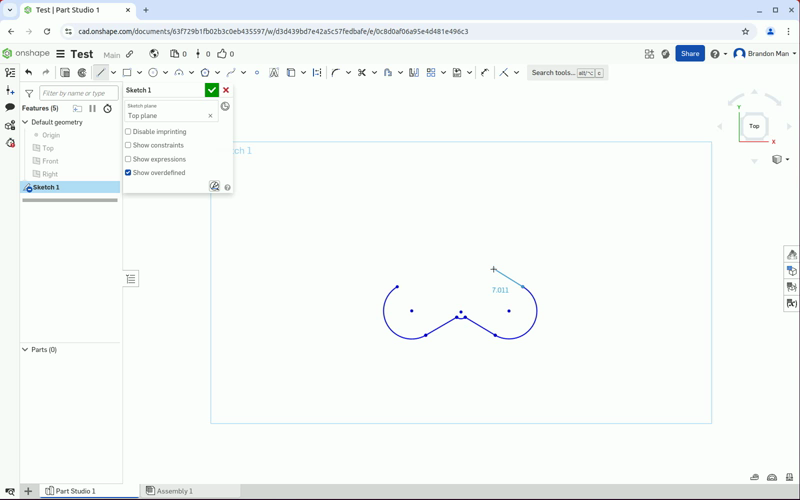
click(493, 268)
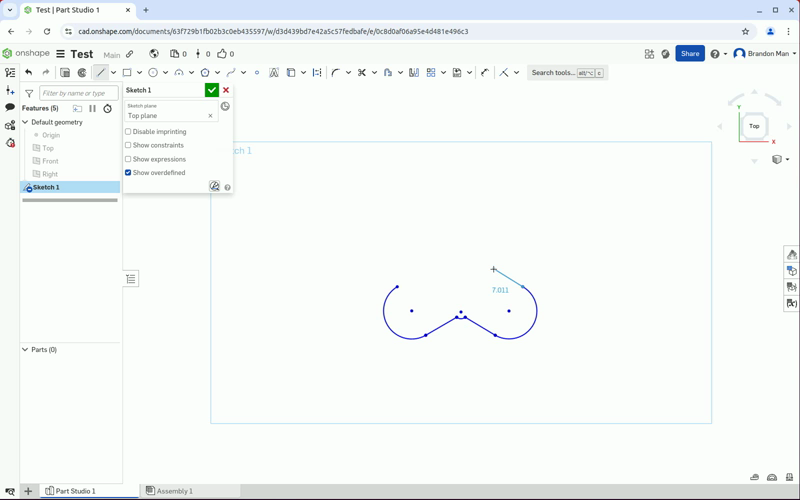
key_up(shift)
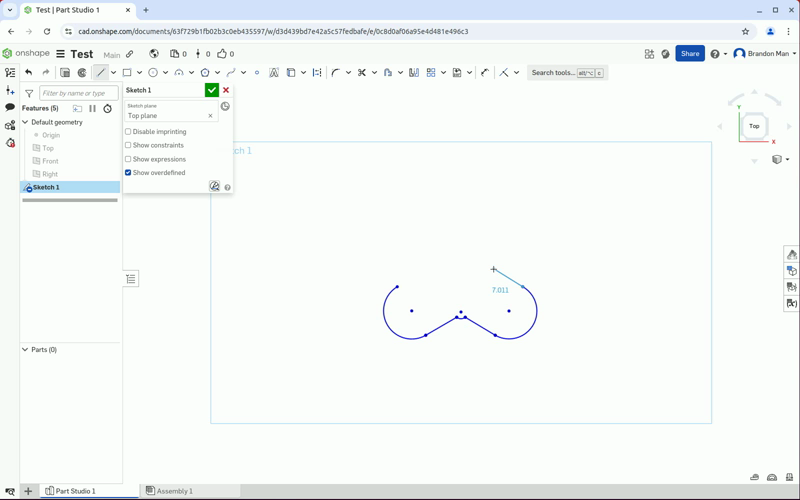
key(esc)
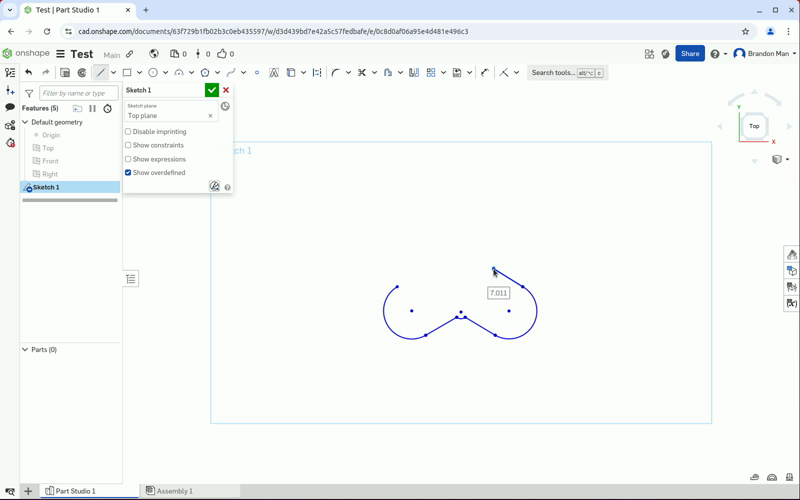
key(a)
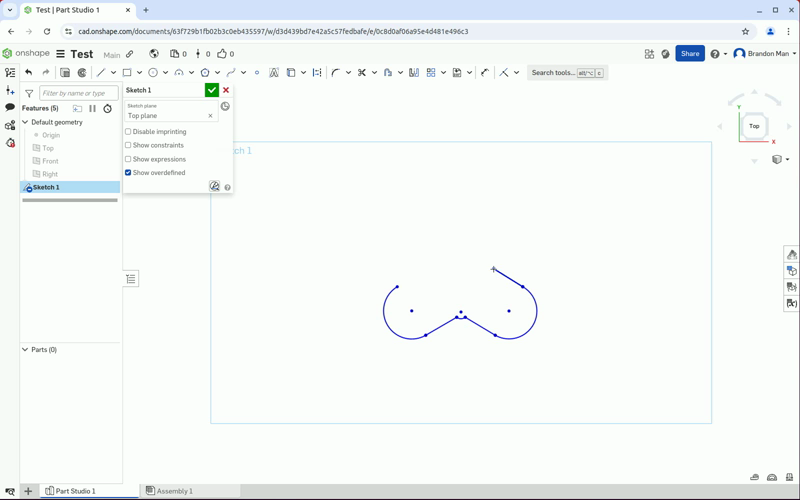
mouse_move(493, 268)
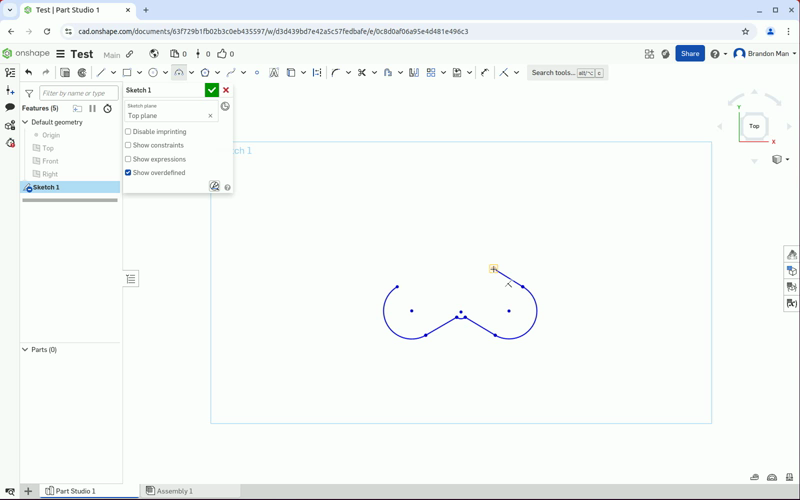
click(493, 268)
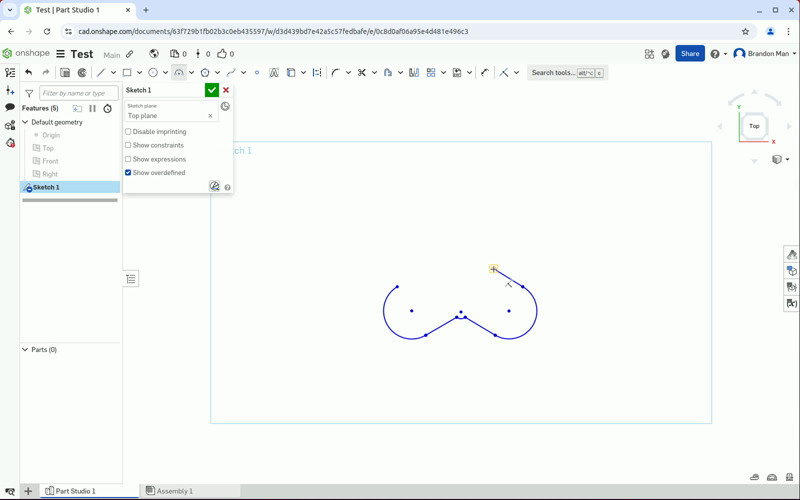
key_down(shift)
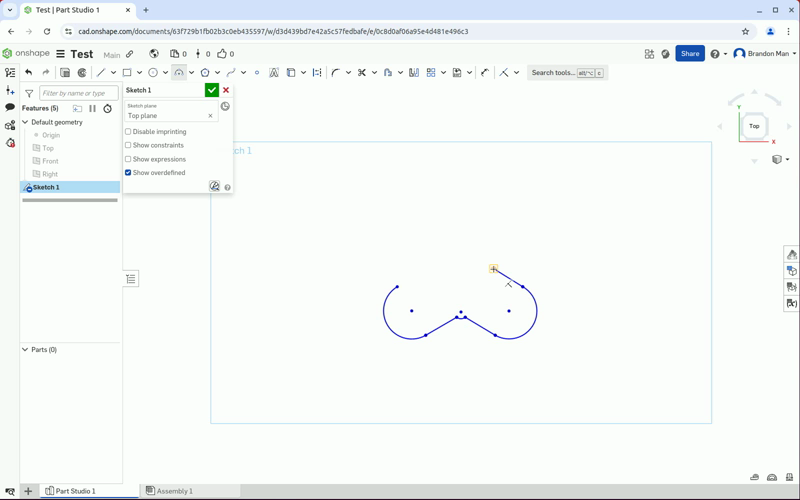
mouse_move(489, 261)
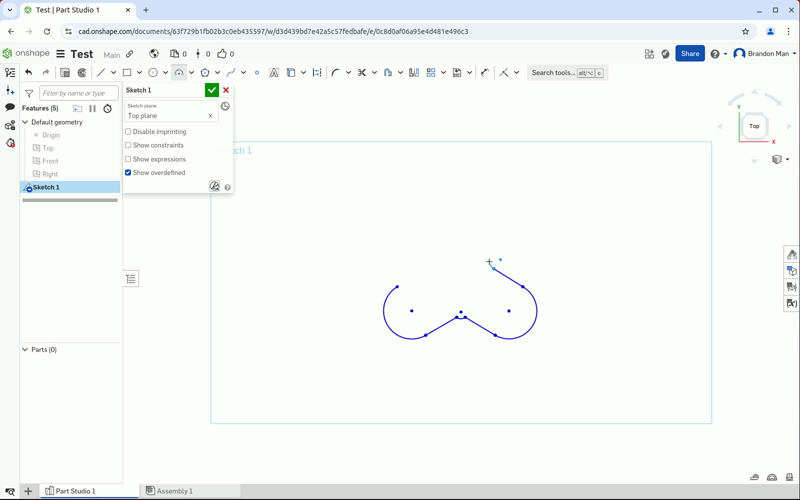
click(489, 261)
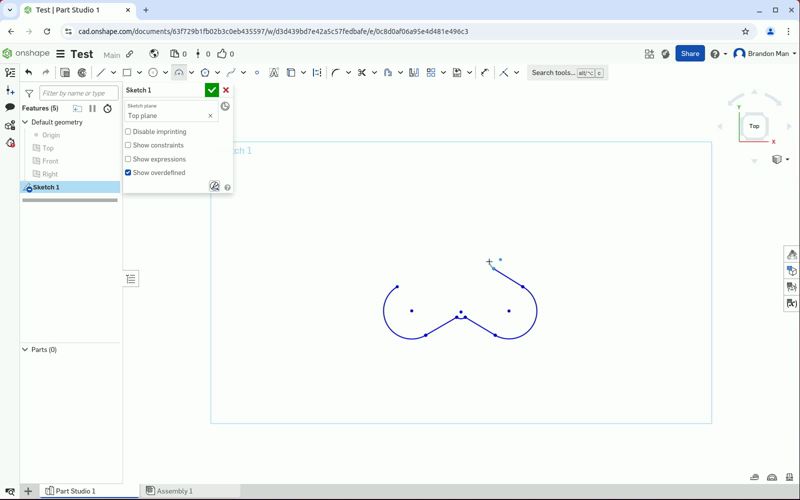
mouse_move(490, 265)
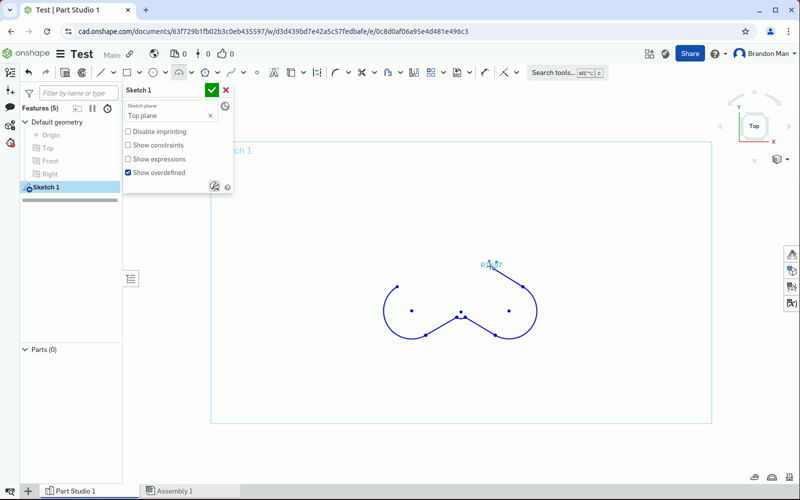
scroll(6)
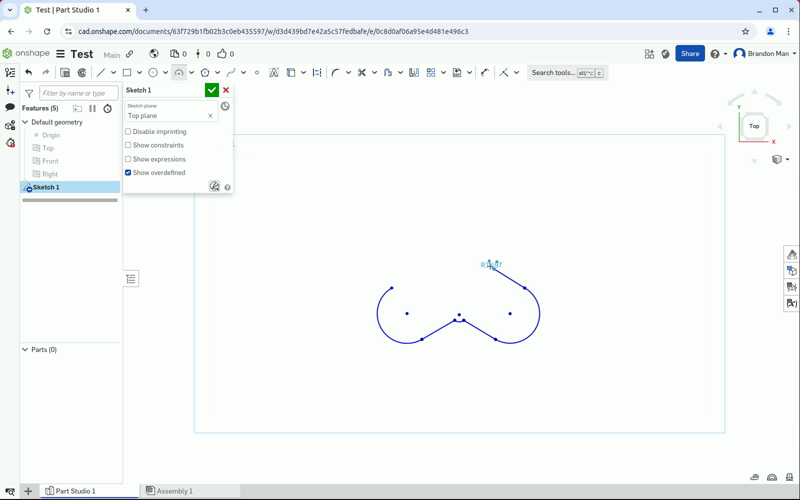
scroll(6)
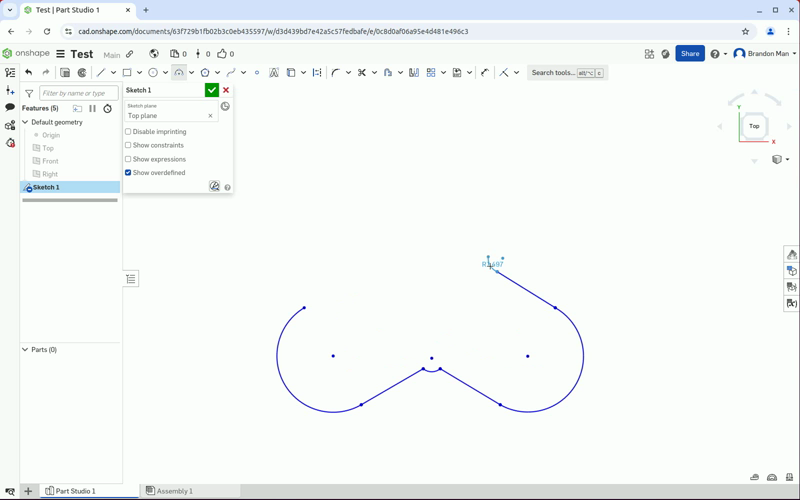
scroll(6)
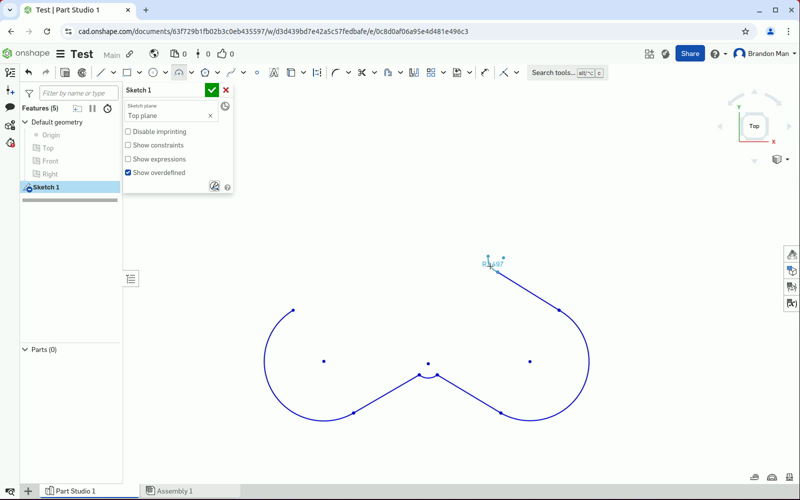
scroll(6)
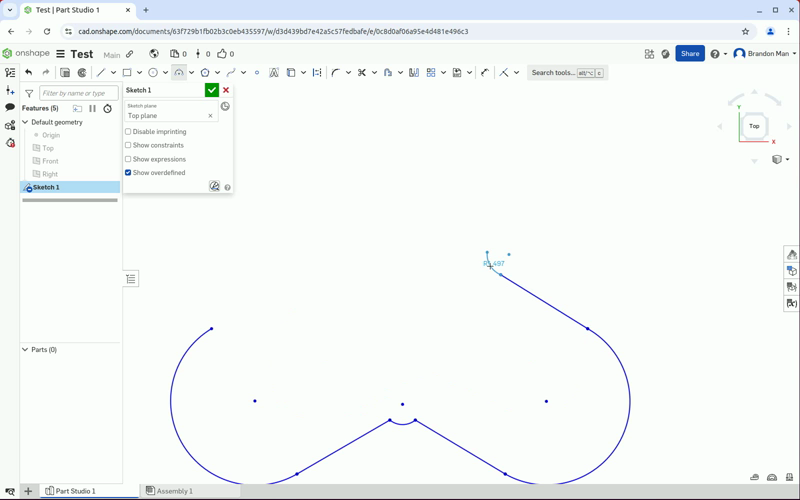
scroll(6)
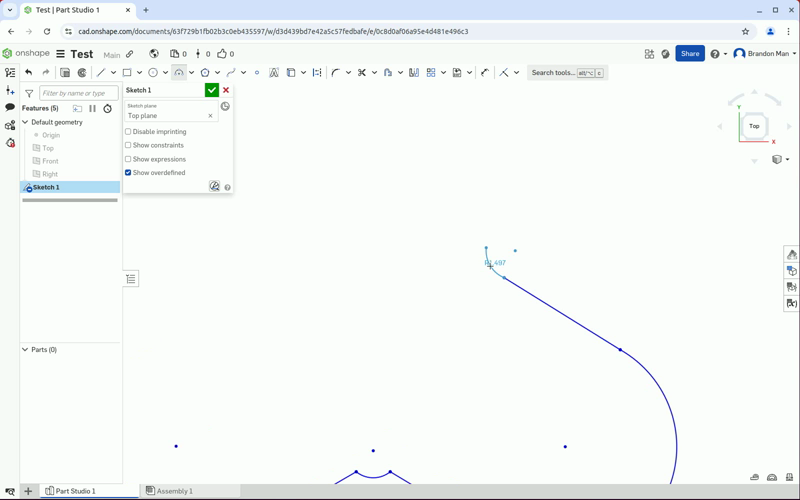
scroll(6)
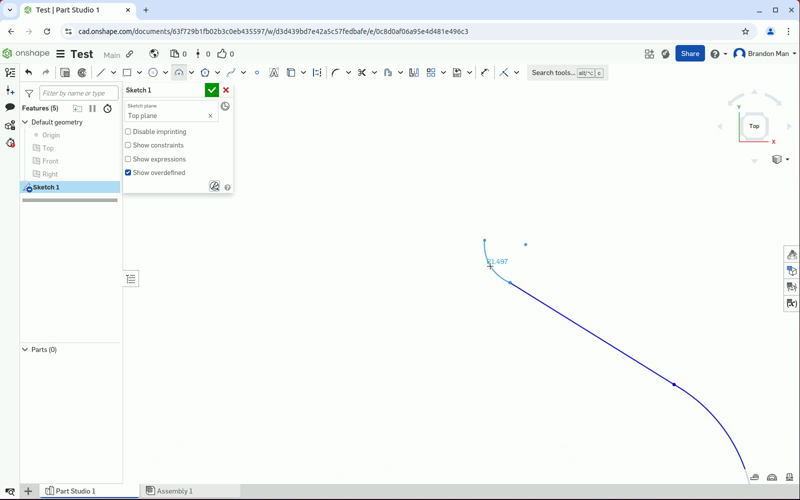
scroll(6)
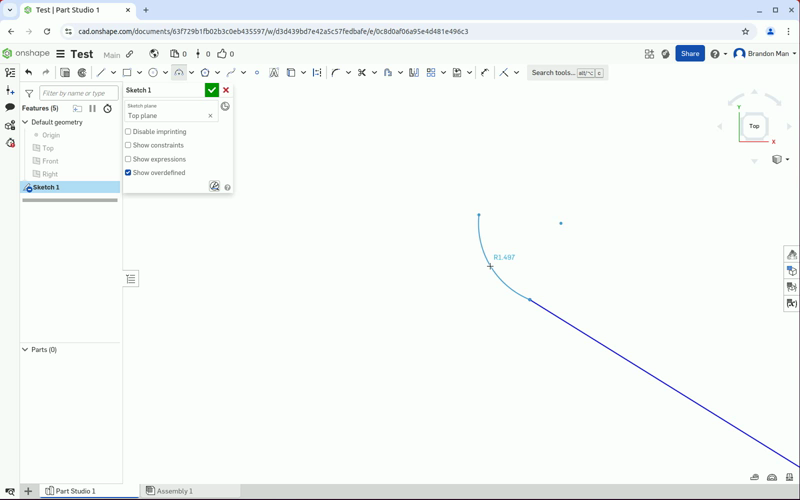
click(490, 265)
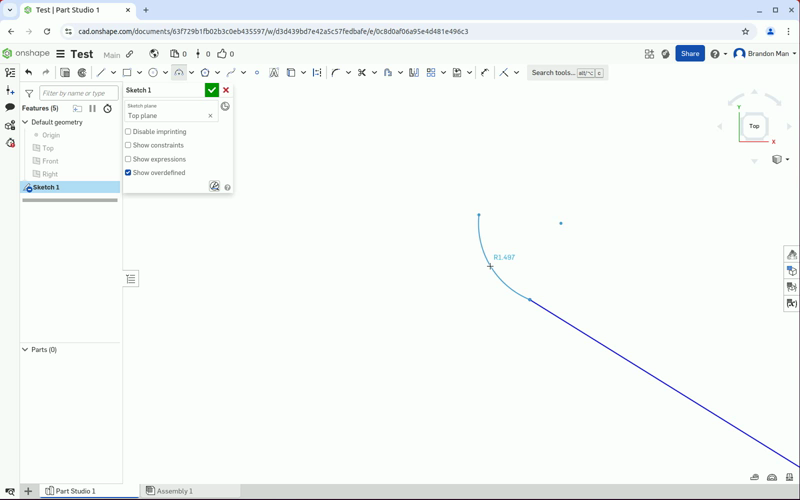
scroll(-6)
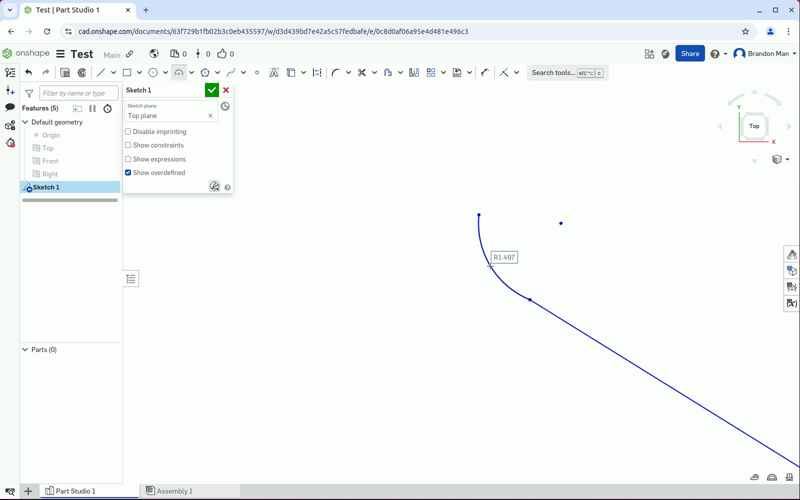
scroll(-6)
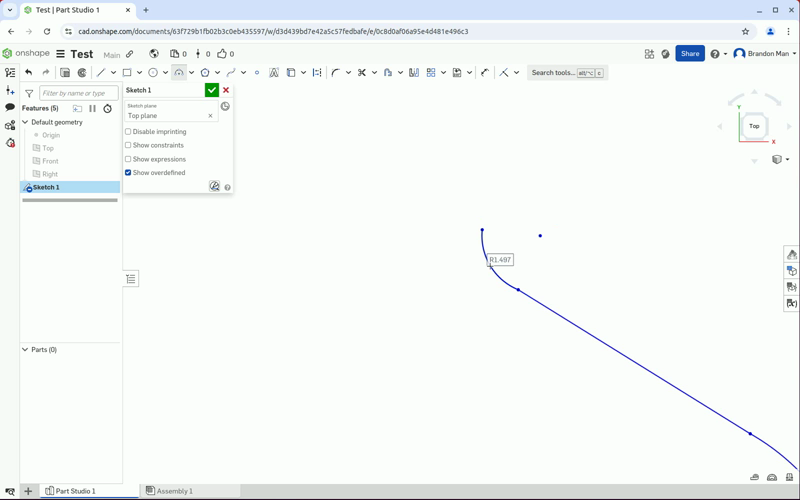
scroll(-6)
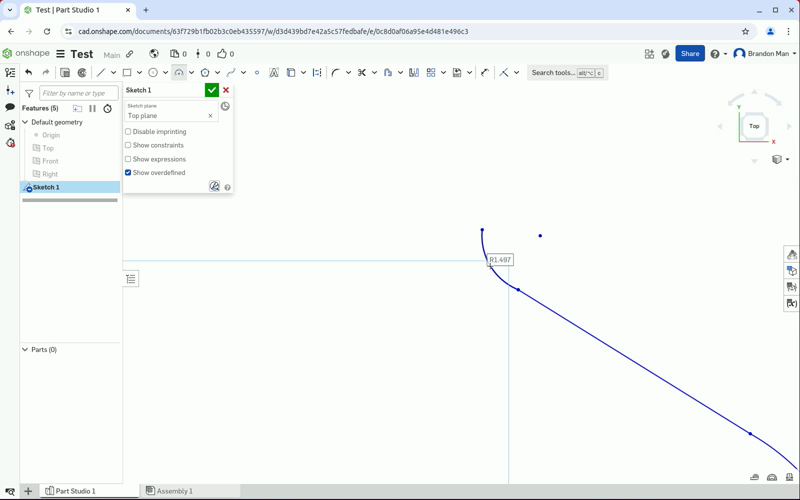
scroll(-6)
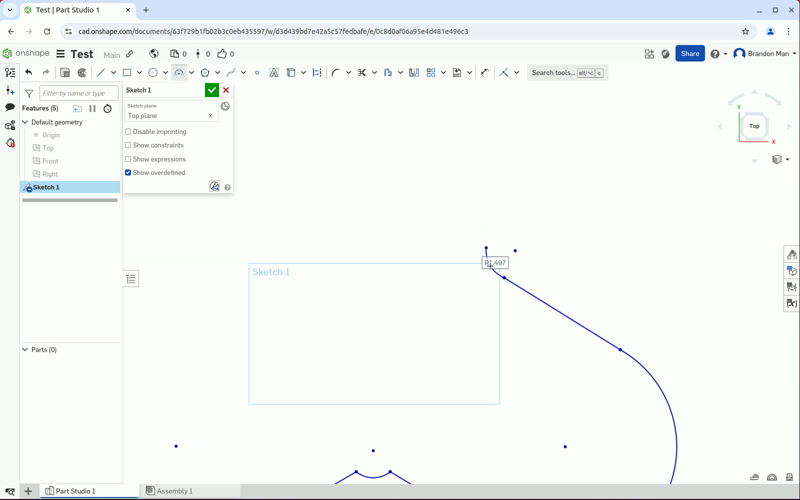
scroll(-6)
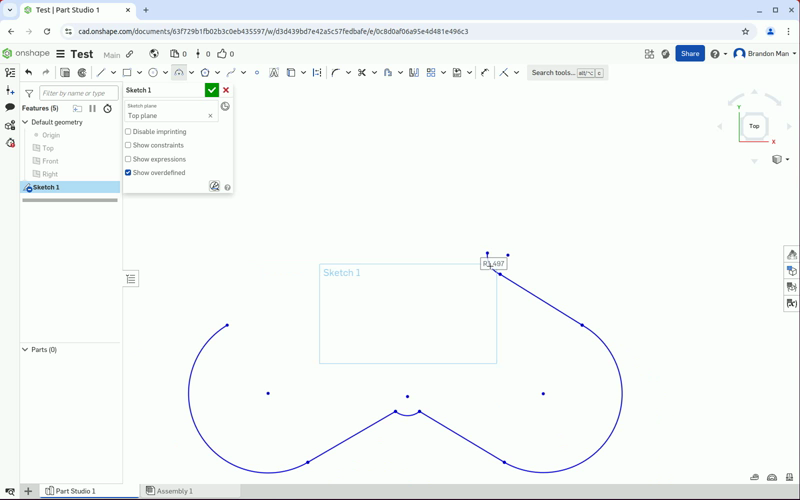
scroll(-6)
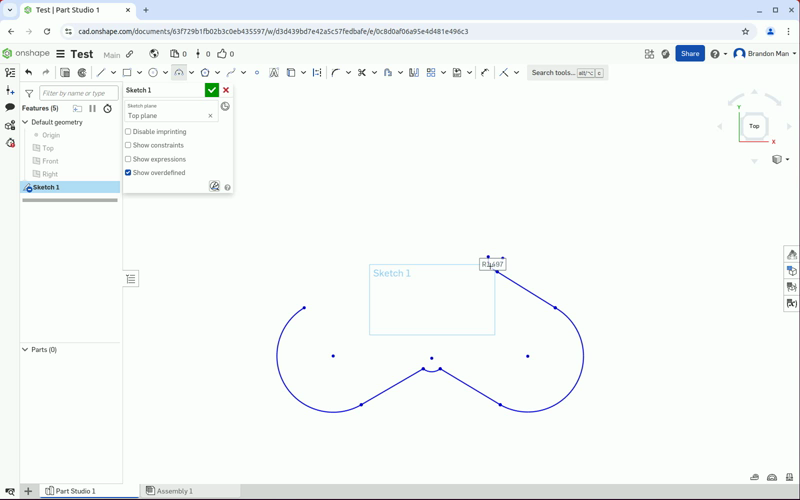
scroll(-6)
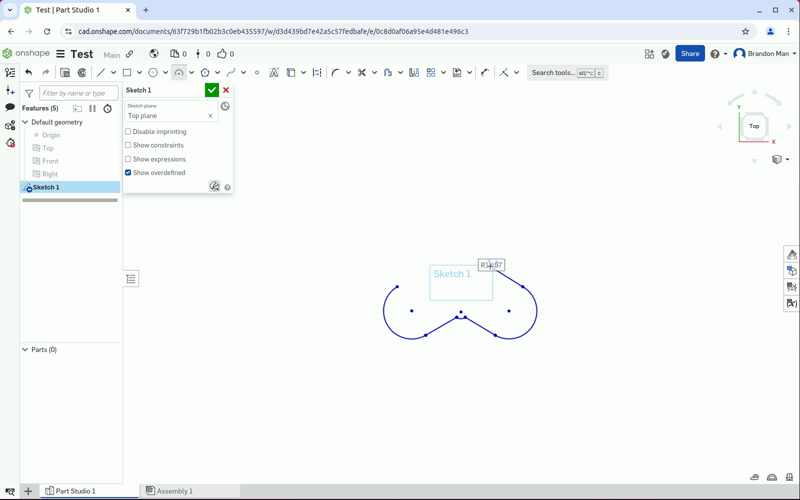
key_up(shift)
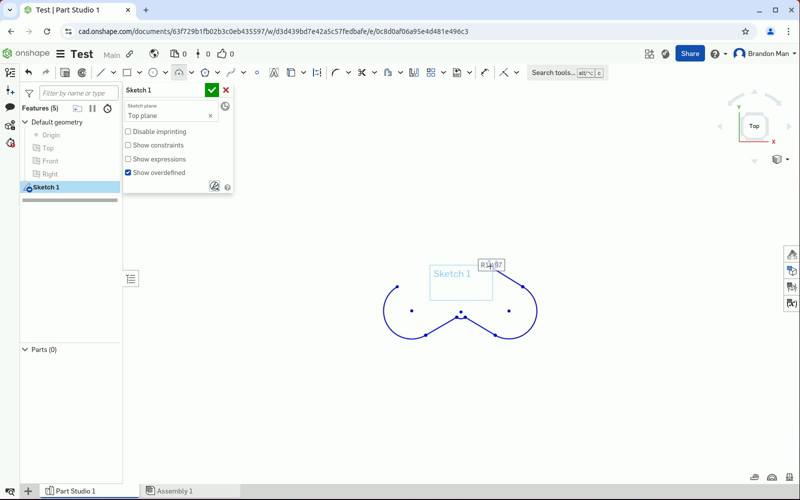
key(esc)
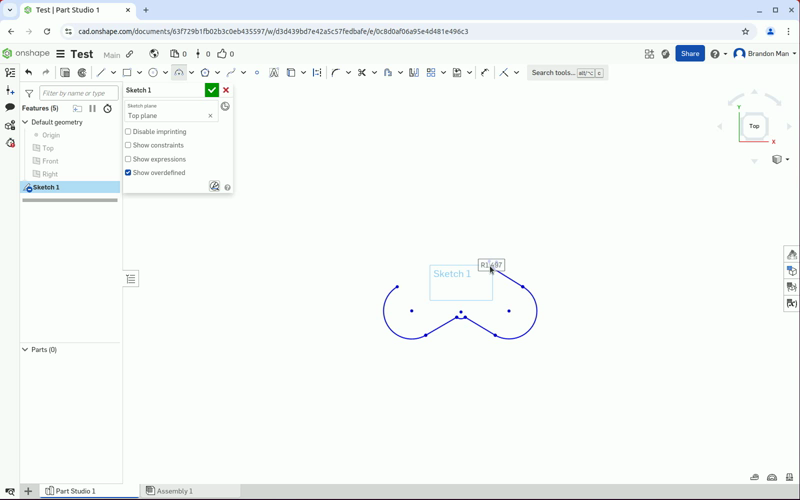
key(l)
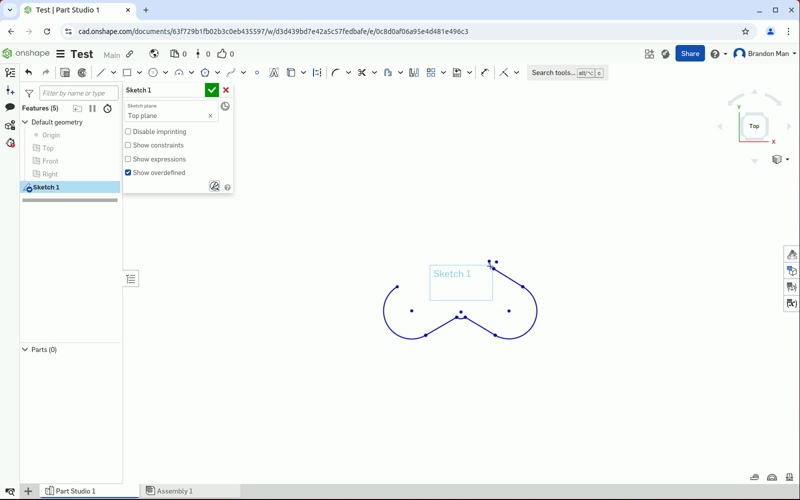
mouse_move(489, 261)
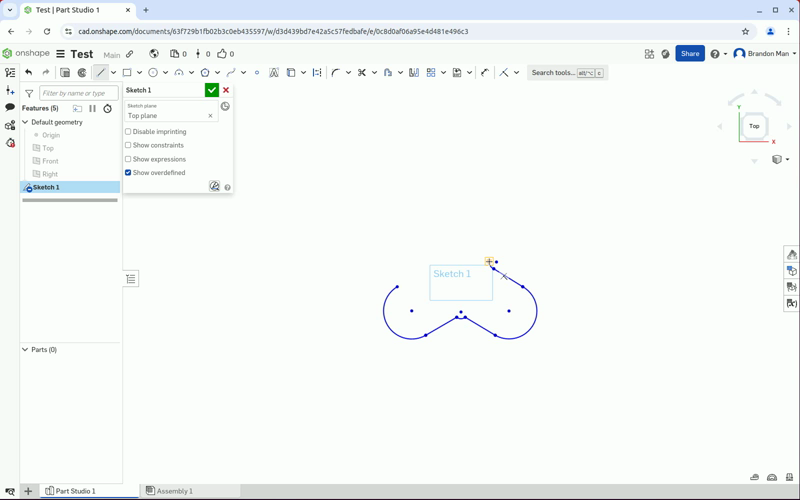
scroll(6)
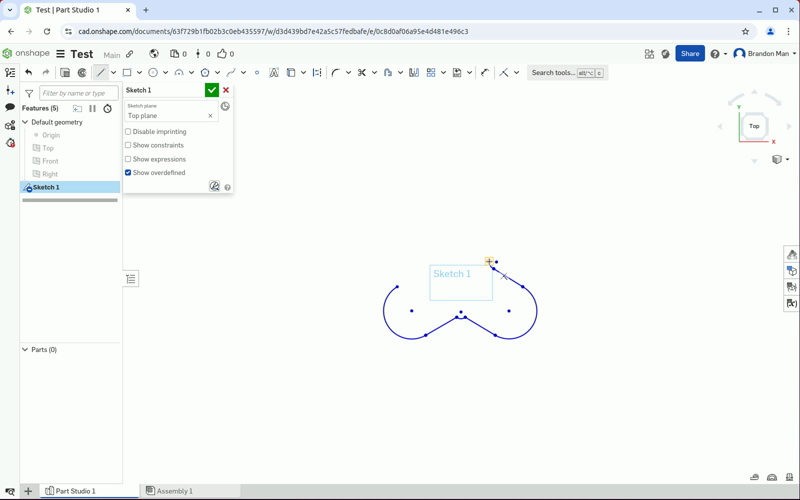
scroll(6)
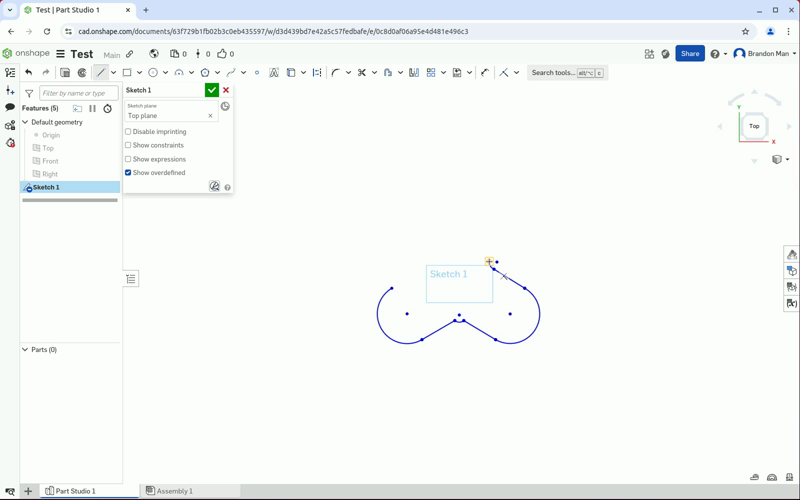
scroll(6)
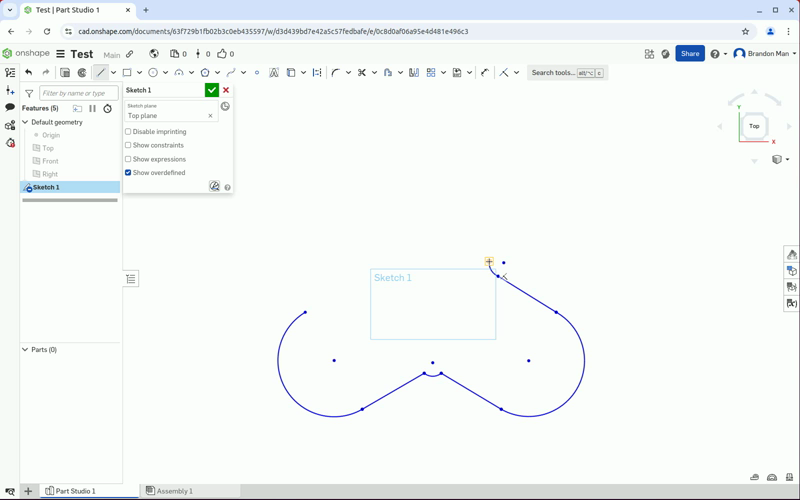
scroll(6)
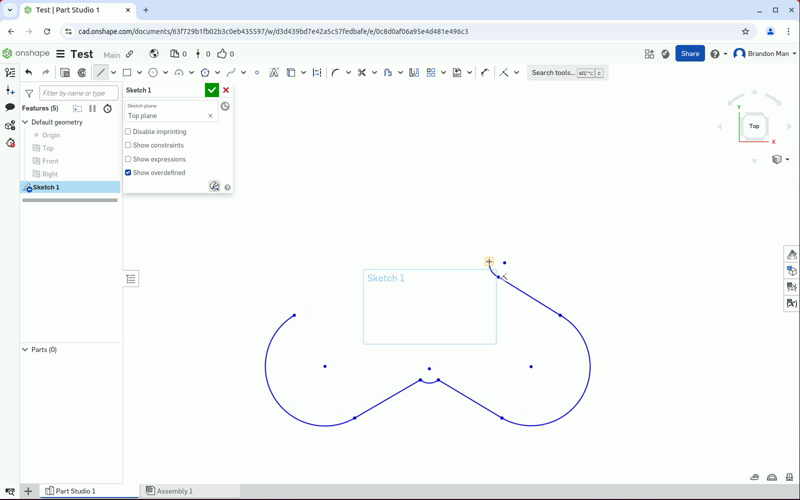
scroll(6)
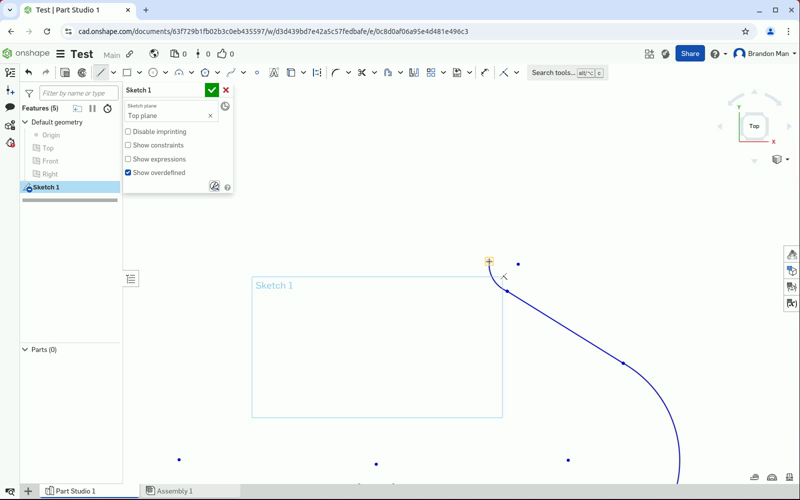
scroll(6)
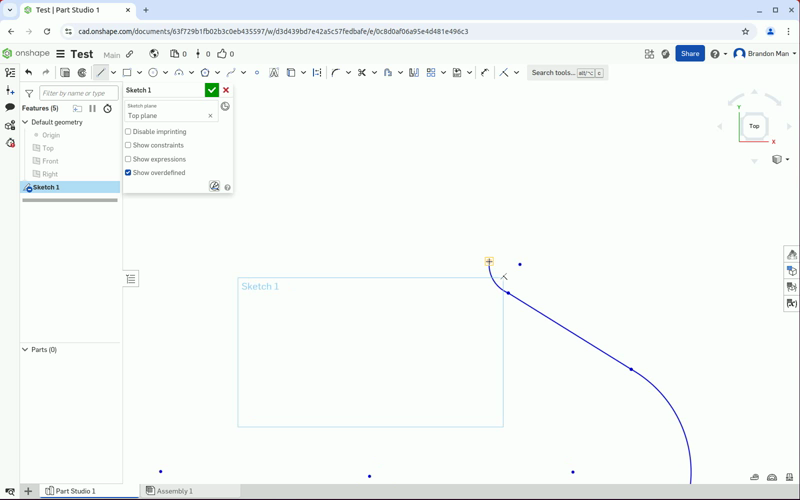
scroll(6)
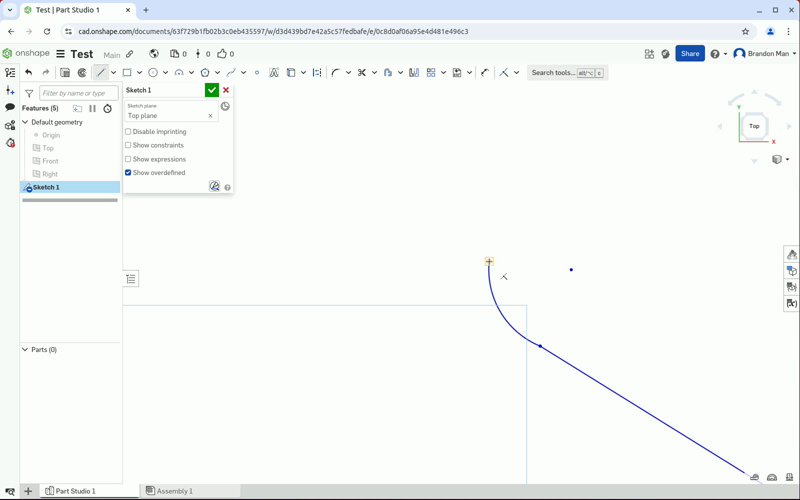
click(489, 261)
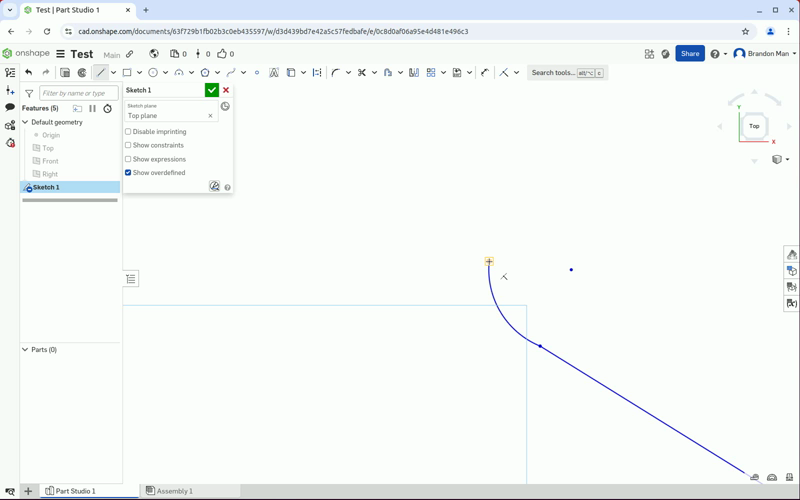
scroll(-6)
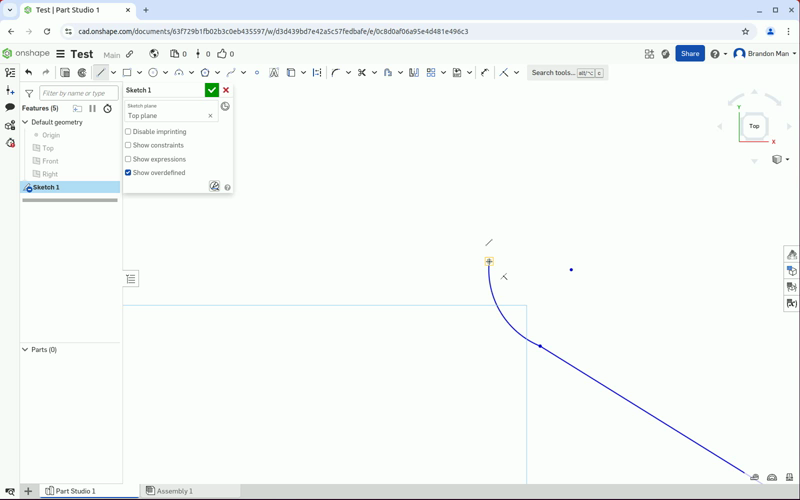
scroll(-6)
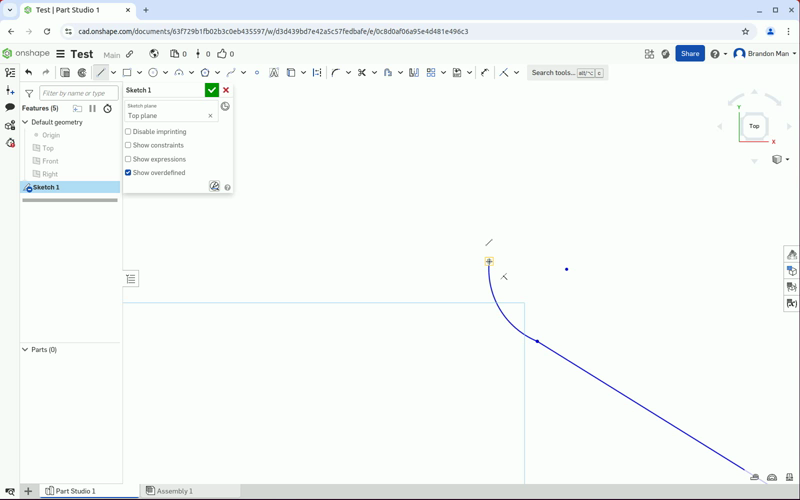
scroll(-6)
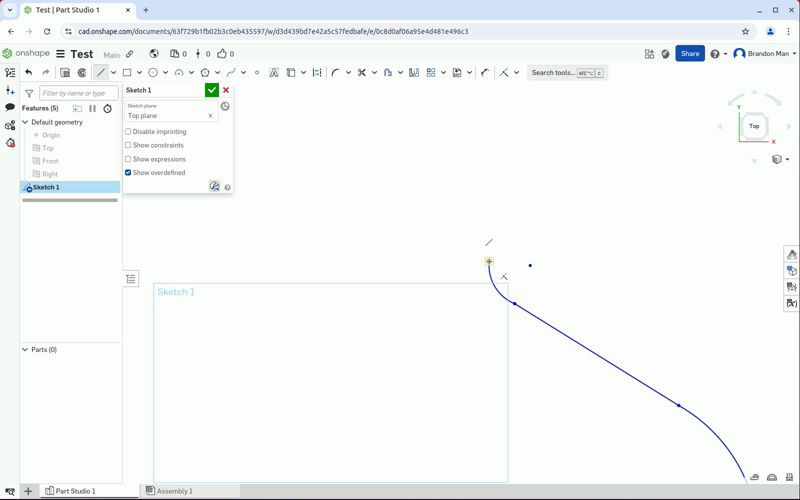
scroll(-6)
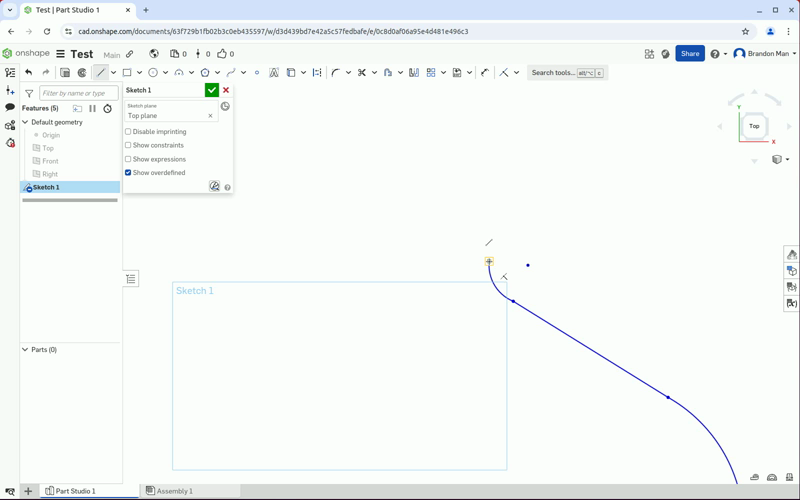
scroll(-6)
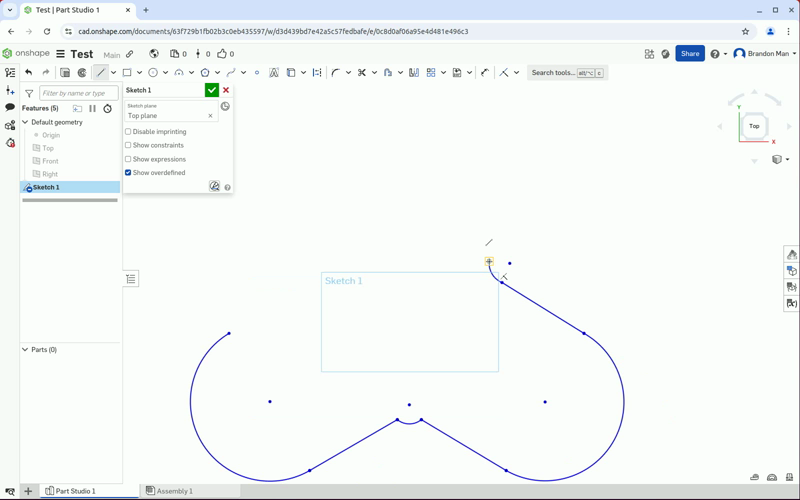
scroll(-6)
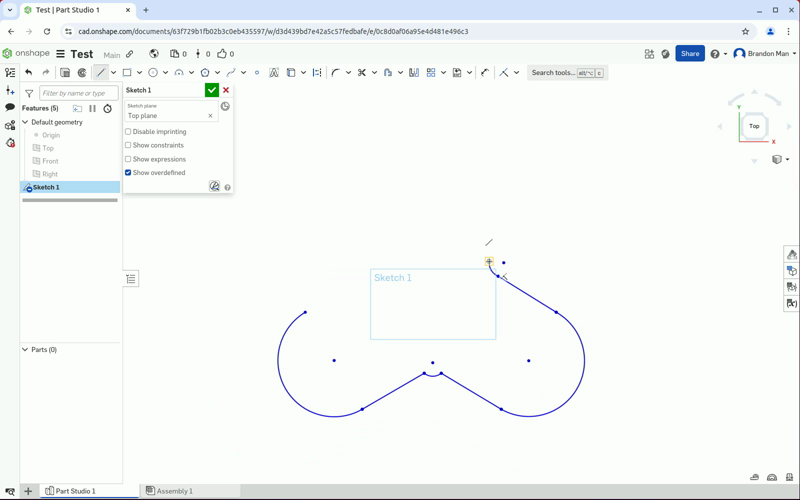
scroll(-6)
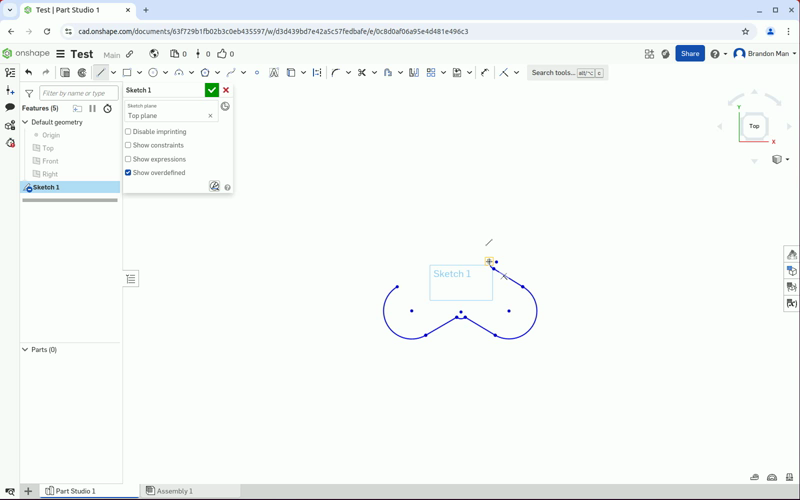
key_down(shift)
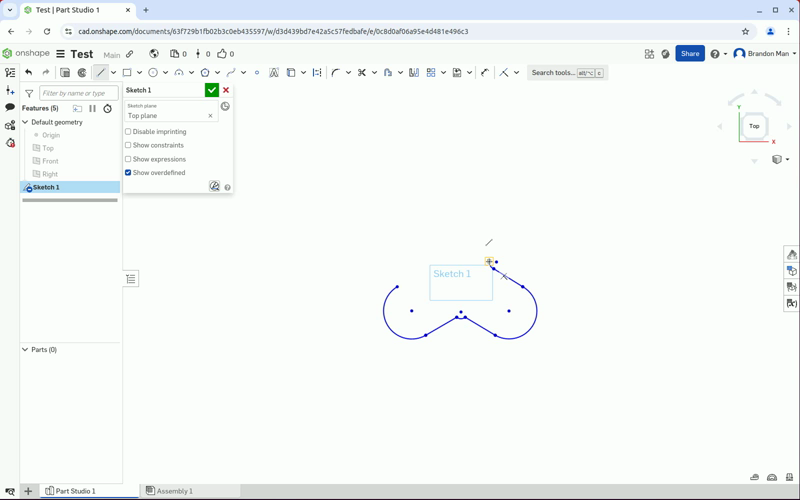
mouse_move(519, 261)
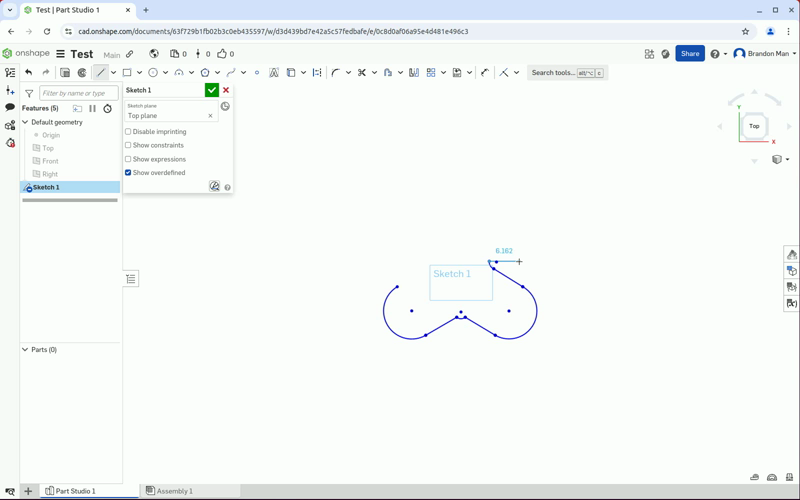
mouse_move(489, 225)
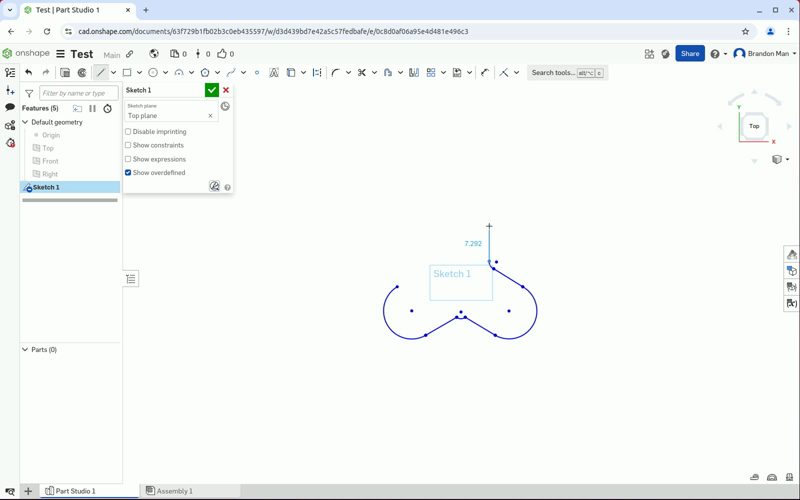
click(489, 225)
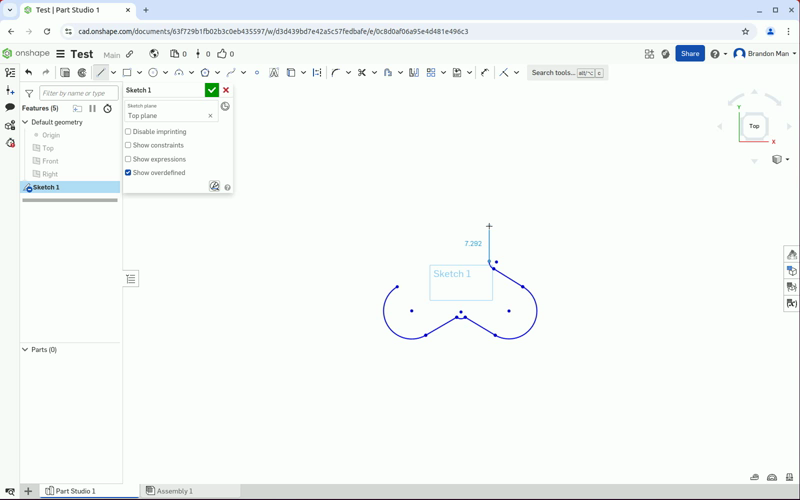
key_up(shift)
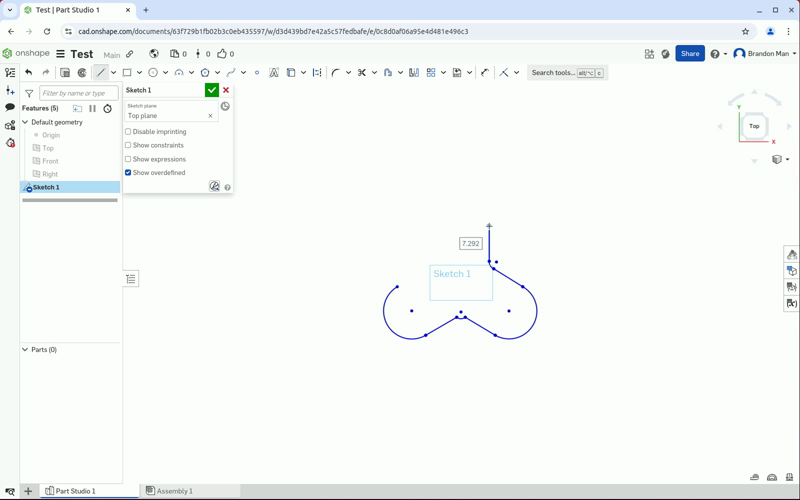
key(esc)
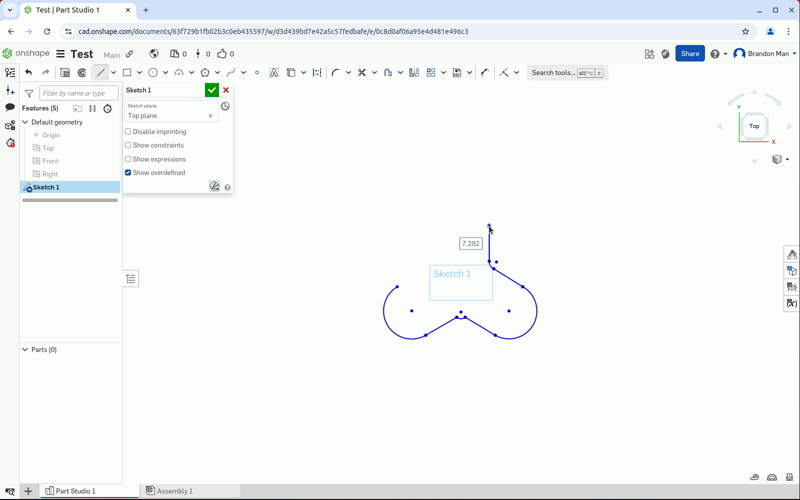
key(a)
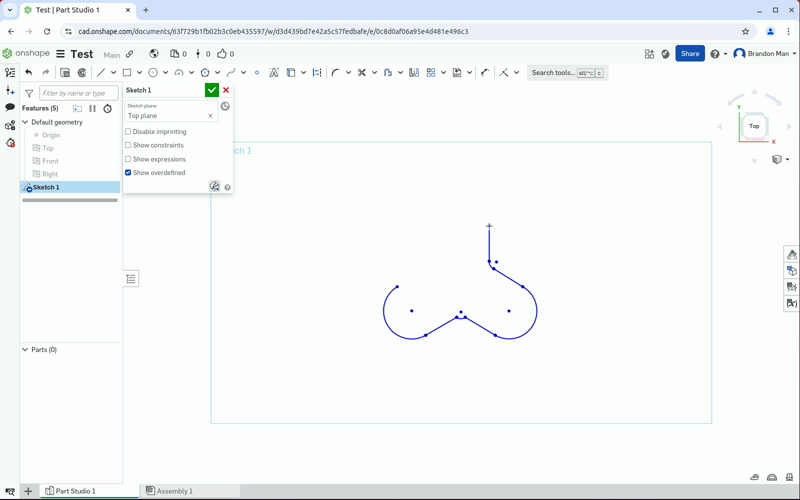
mouse_move(489, 225)
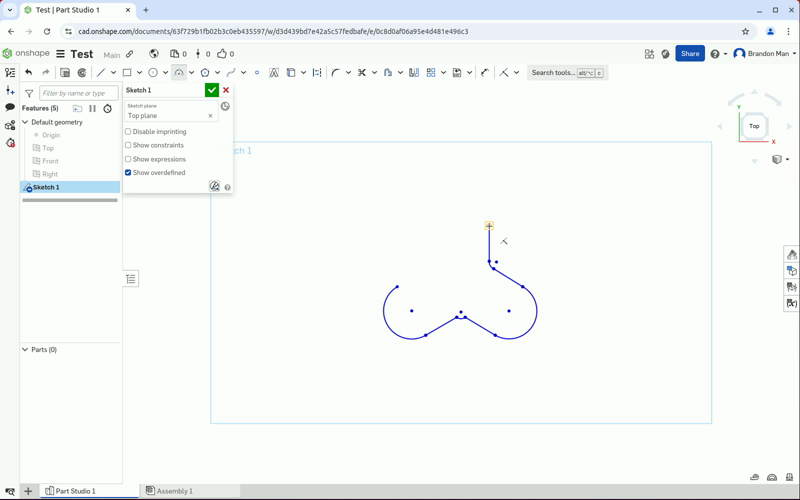
click(489, 225)
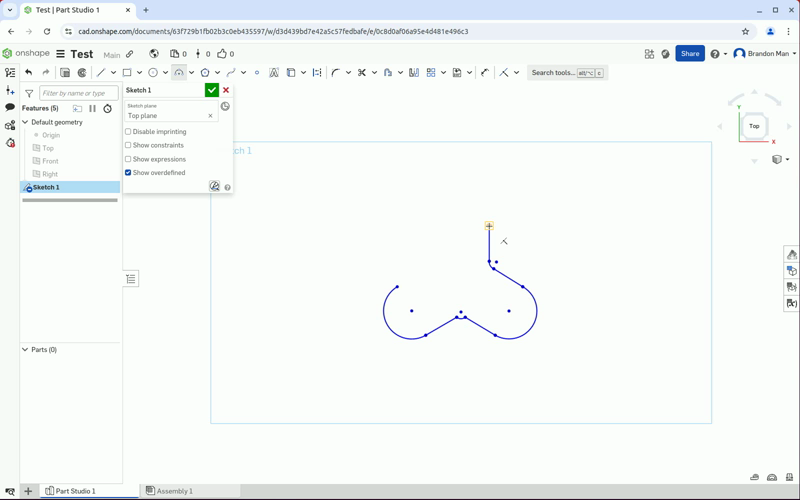
key_down(shift)
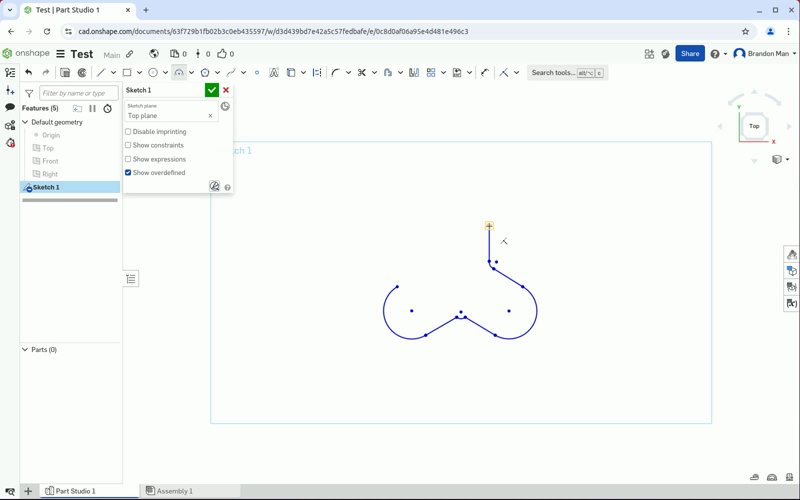
mouse_move(432, 225)
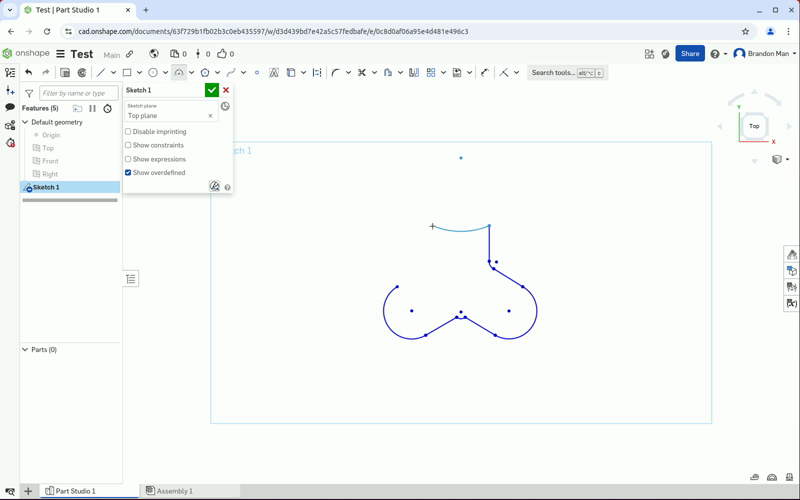
click(432, 225)
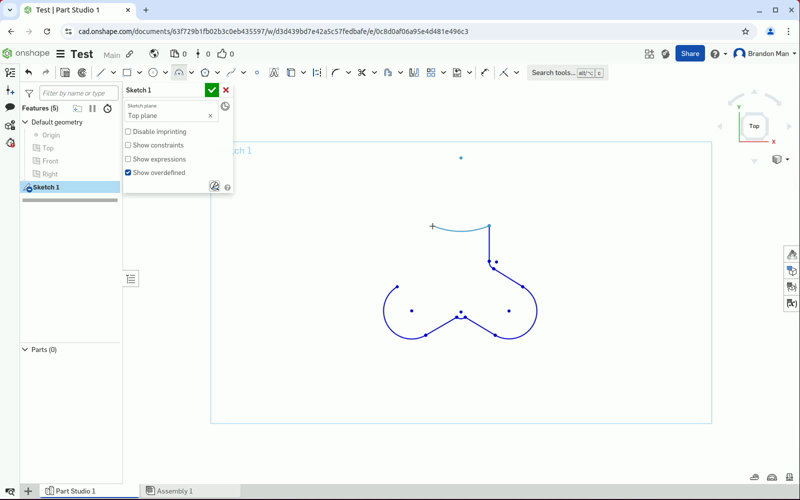
mouse_move(461, 197)
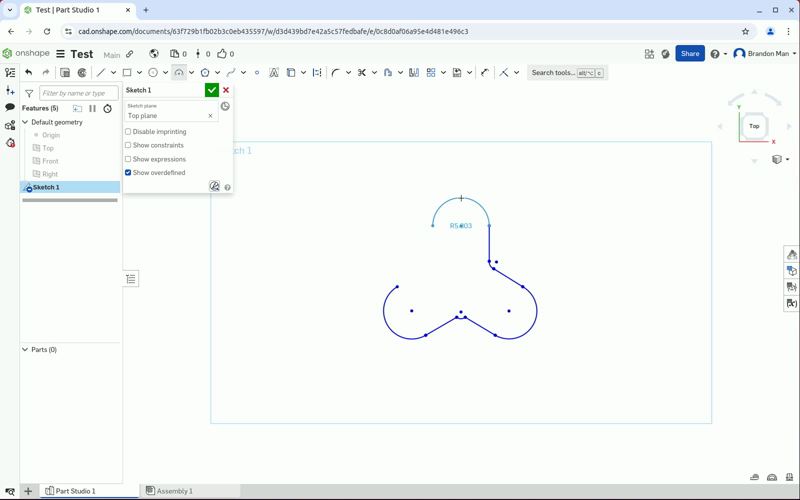
click(461, 197)
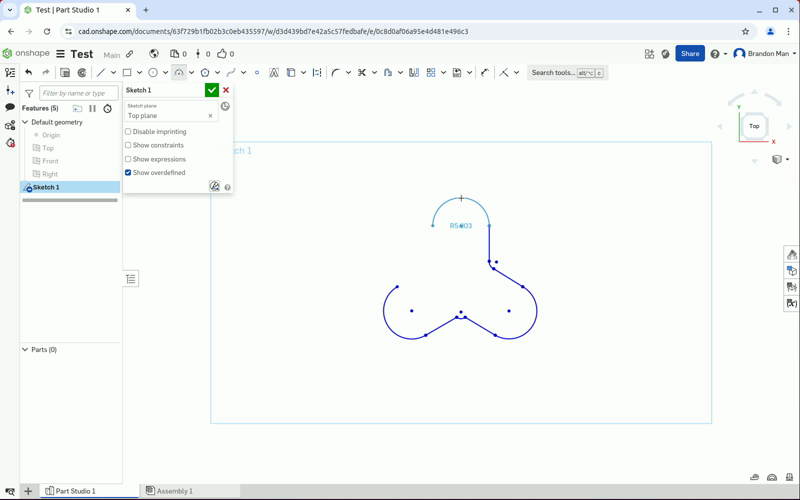
key_up(shift)
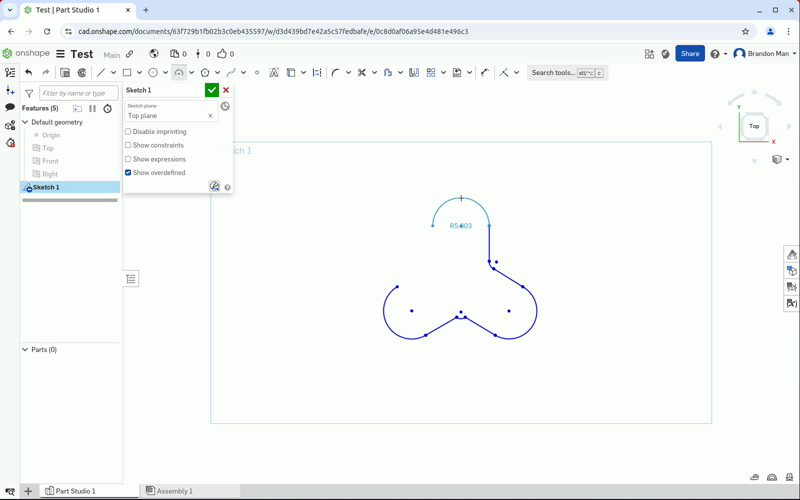
key(esc)
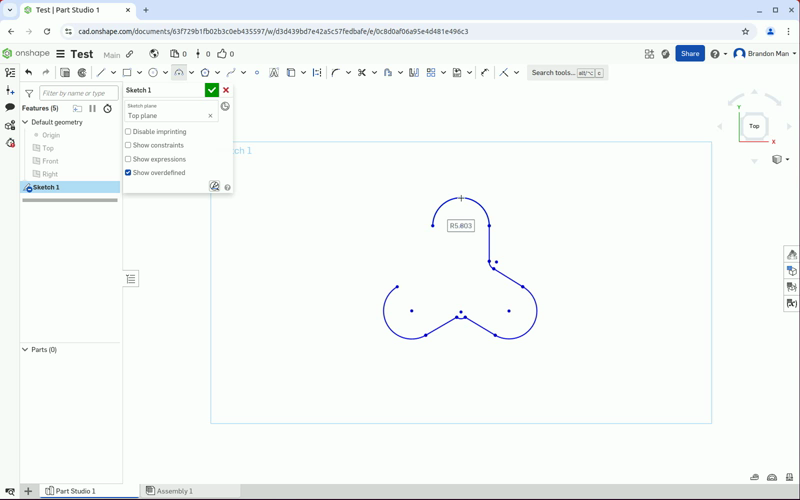
key(l)
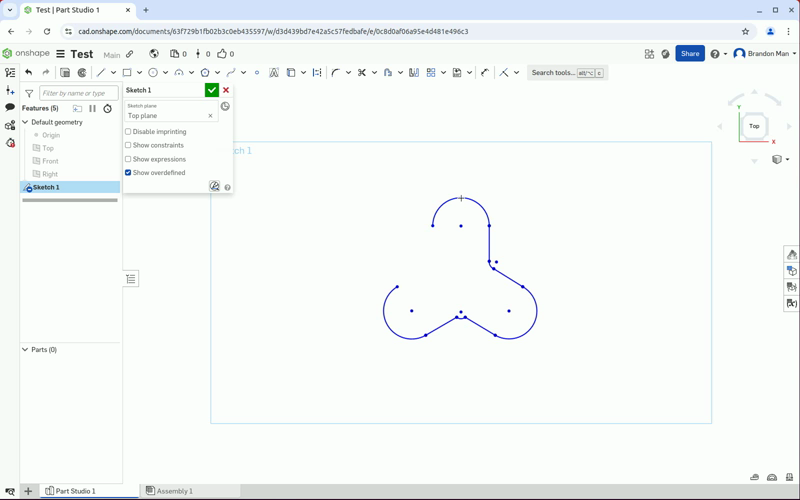
mouse_move(432, 225)
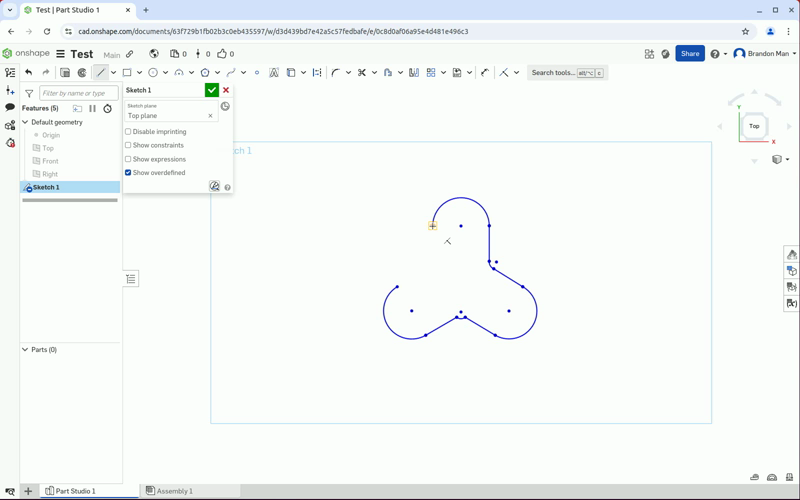
click(432, 225)
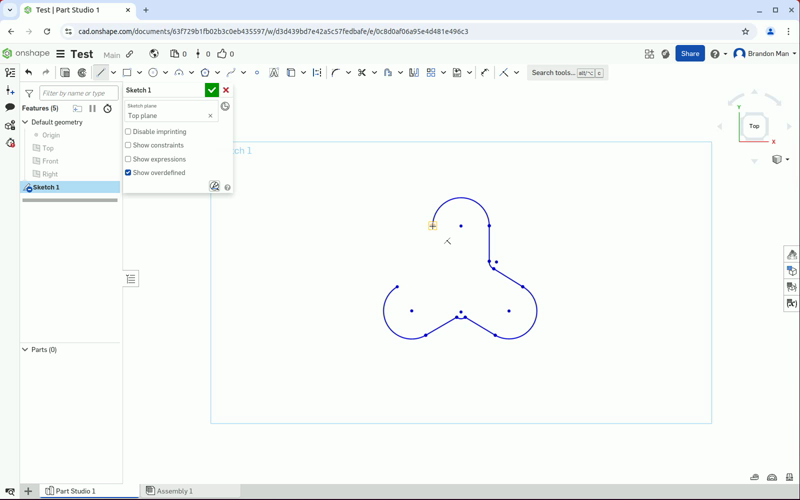
key_down(shift)
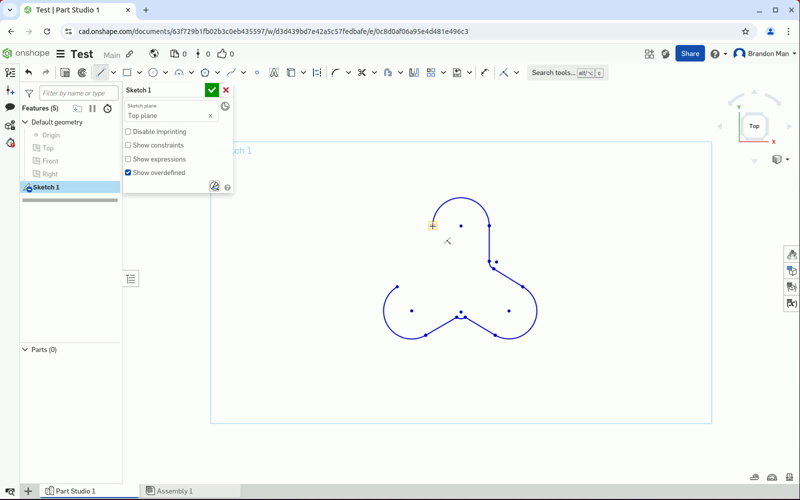
mouse_move(462, 225)
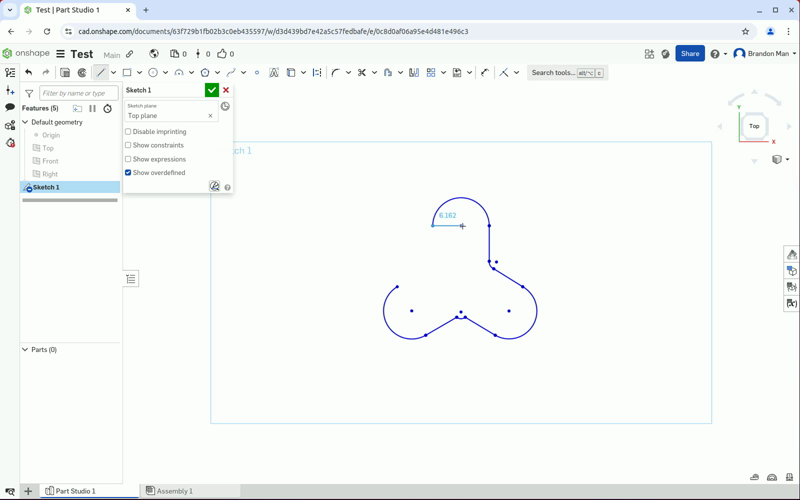
mouse_move(432, 261)
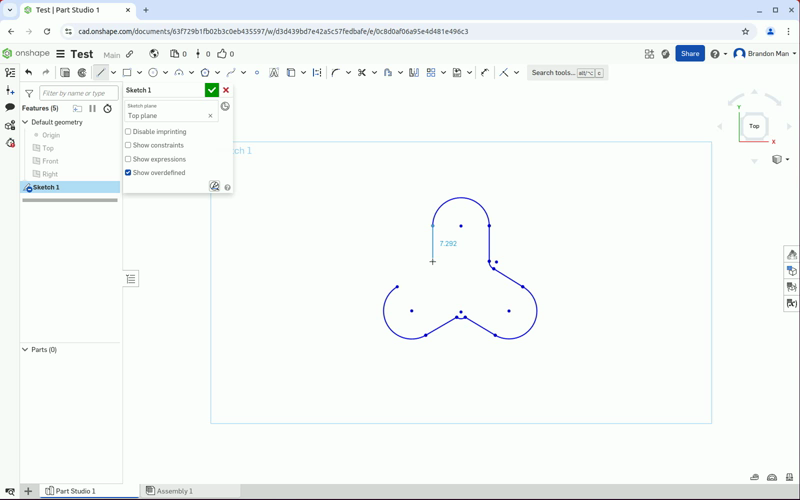
click(432, 261)
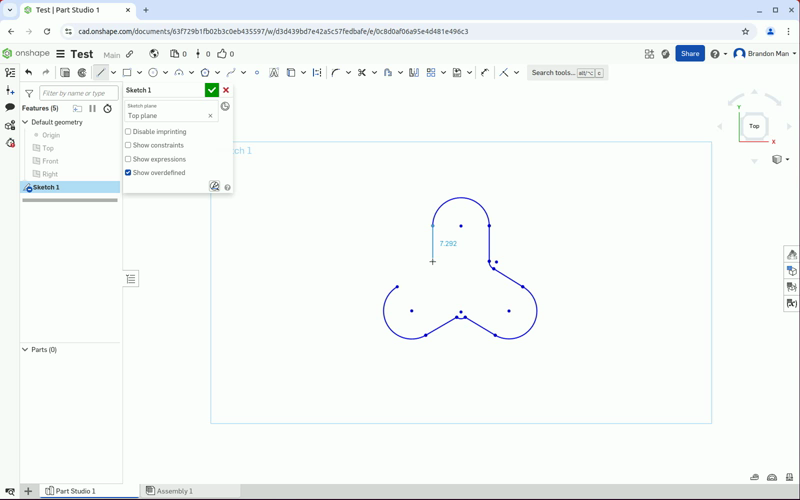
key_up(shift)
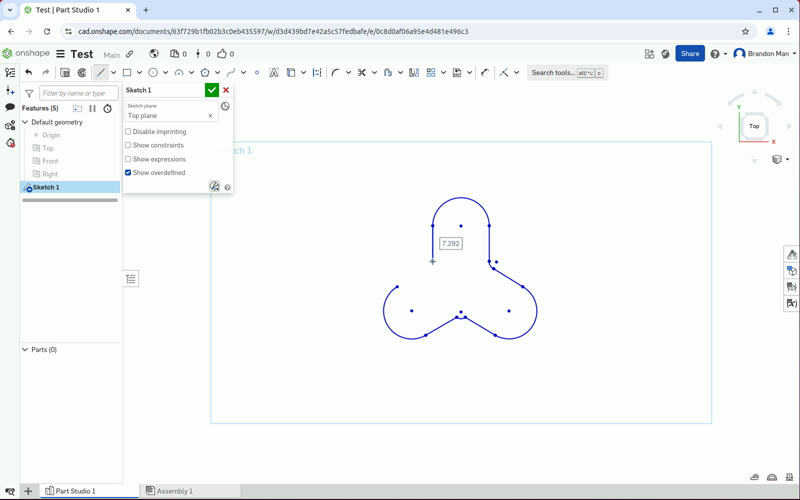
key(esc)
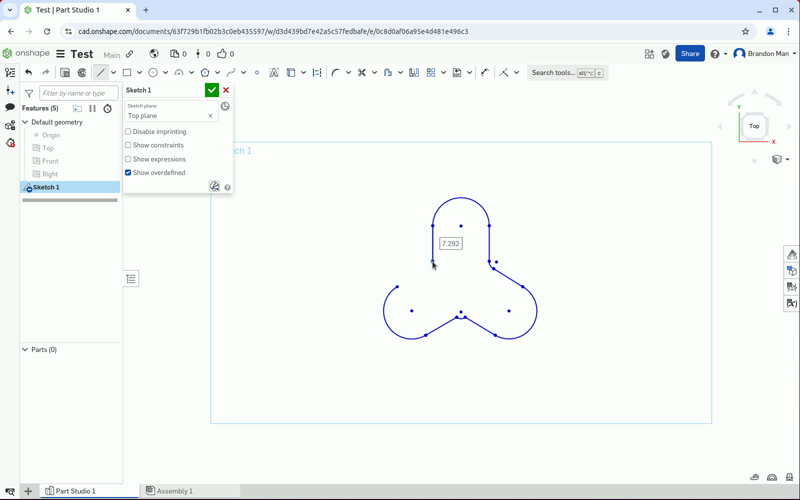
key(a)
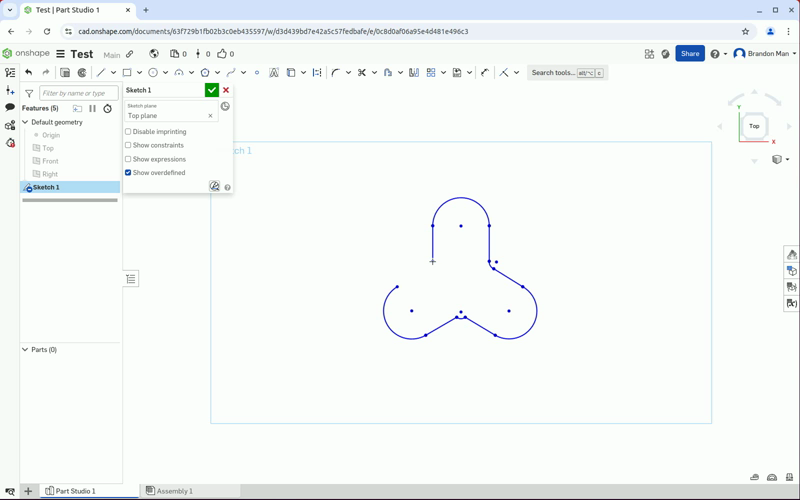
mouse_move(432, 261)
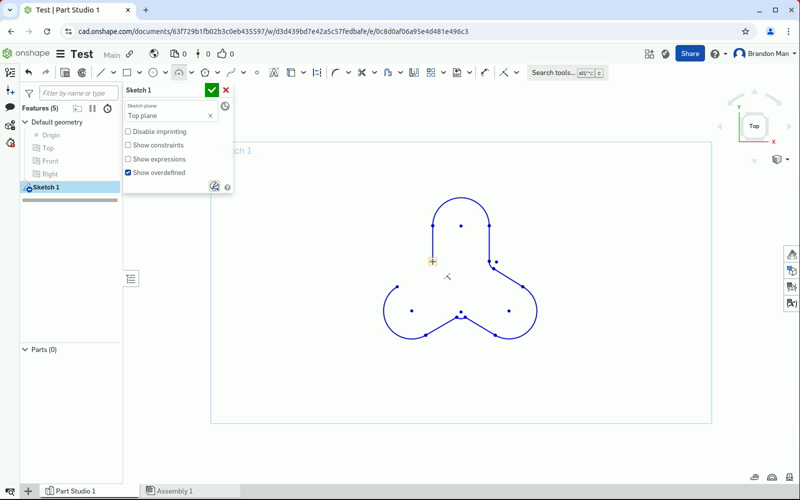
click(432, 261)
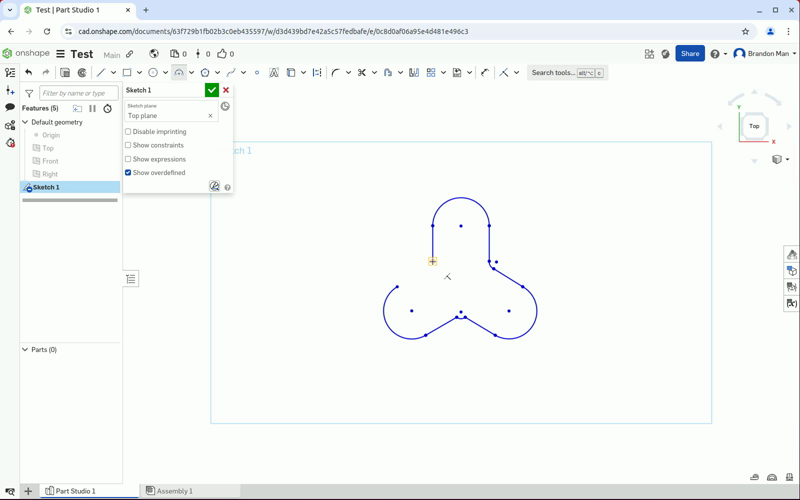
key_down(shift)
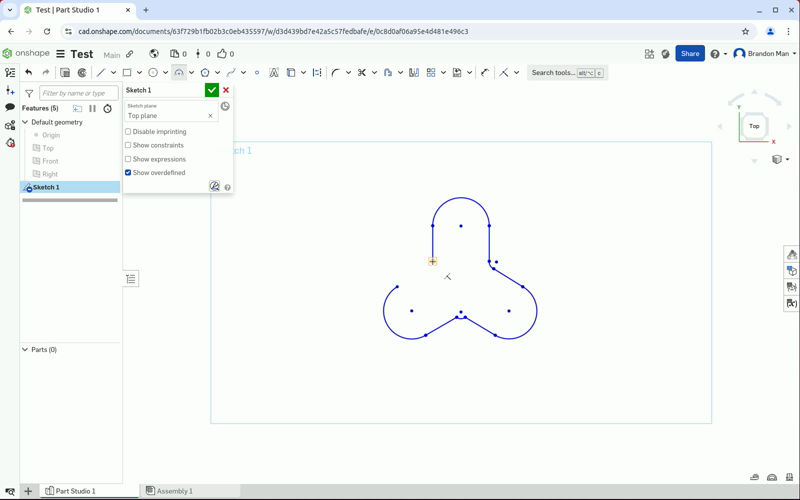
mouse_move(426, 268)
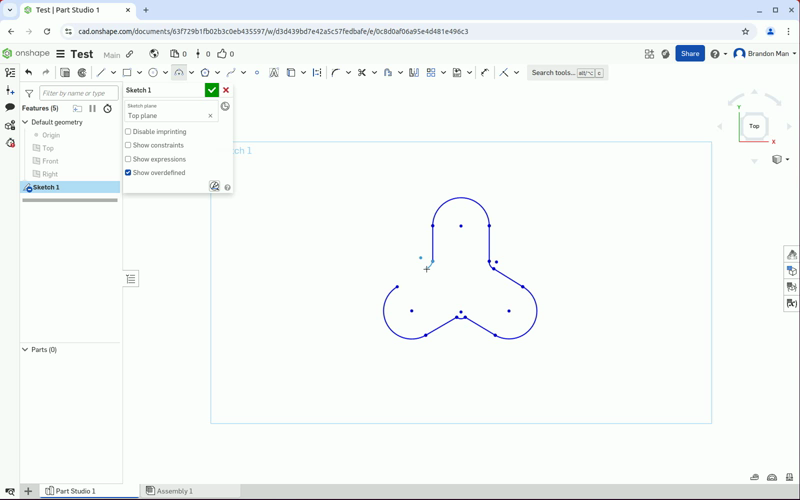
click(426, 268)
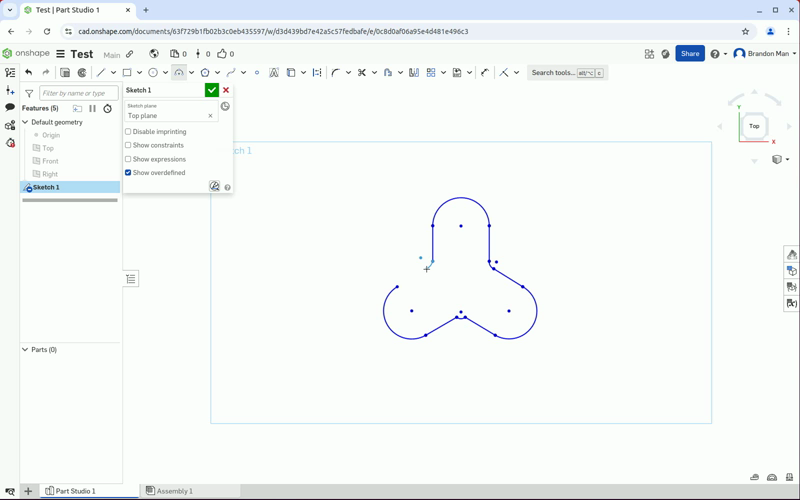
mouse_move(431, 265)
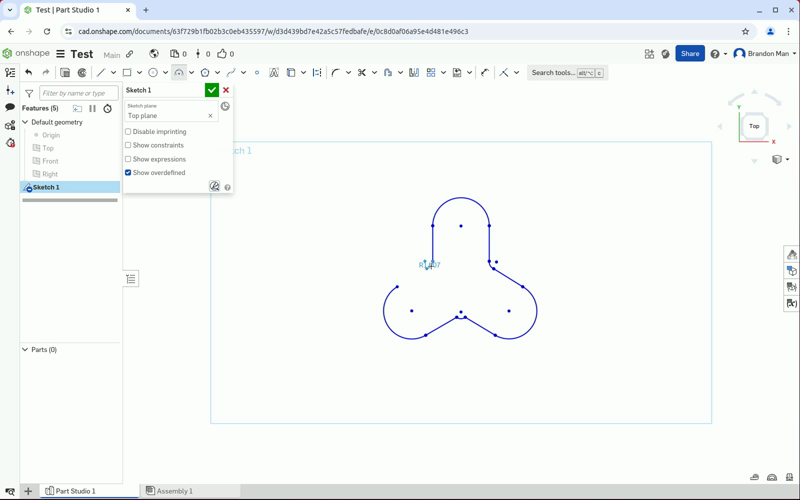
click(431, 265)
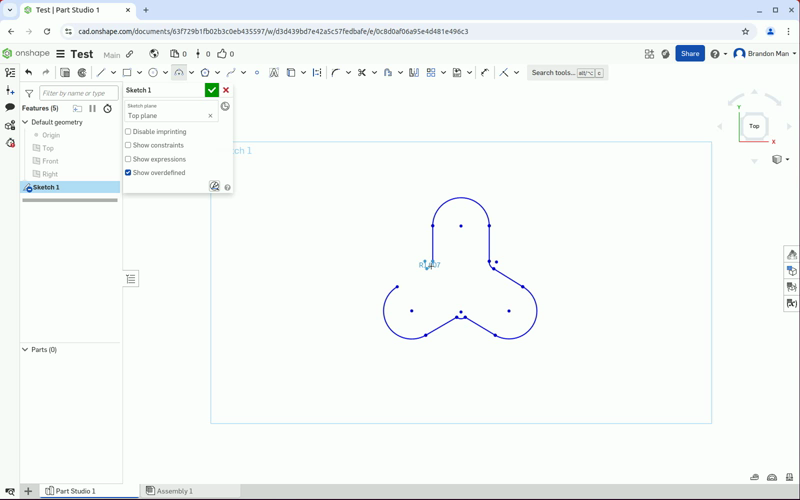
key_up(shift)
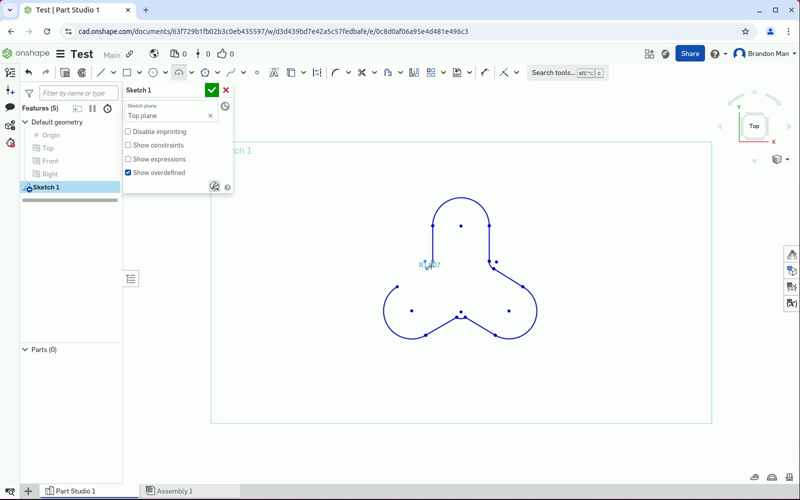
key(esc)
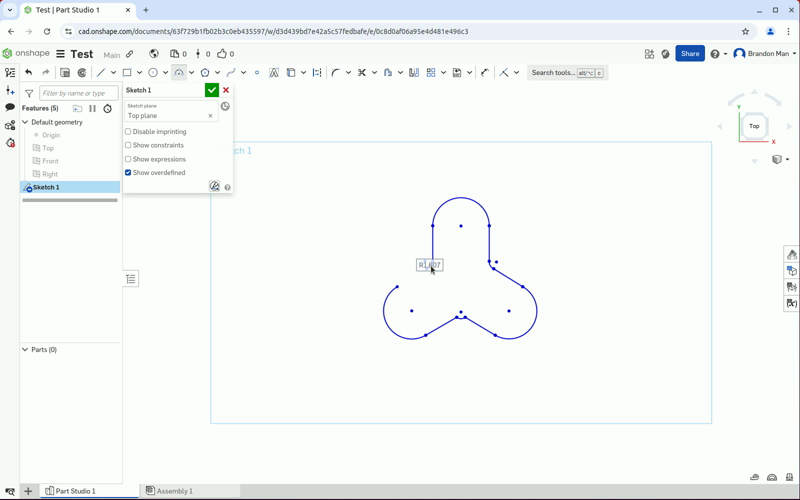
key(l)
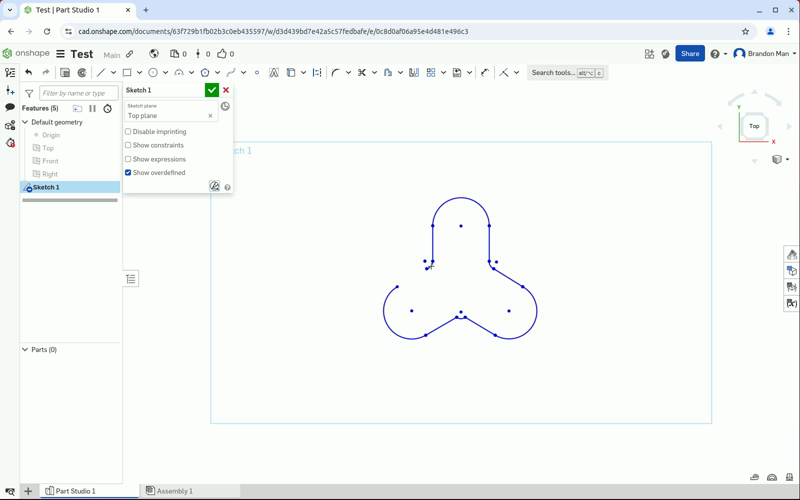
mouse_move(426, 268)
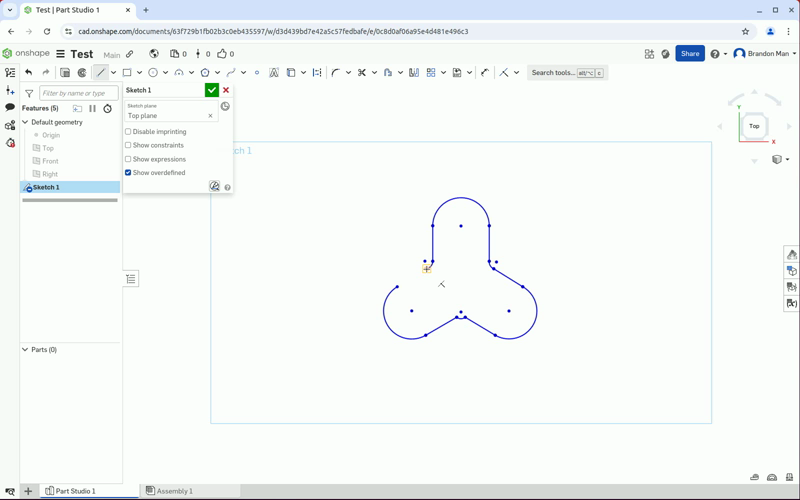
click(426, 268)
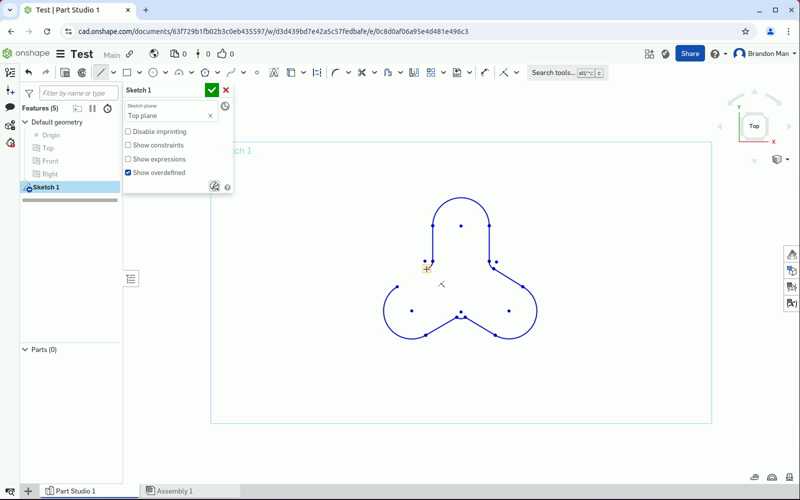
mouse_move(456, 268)
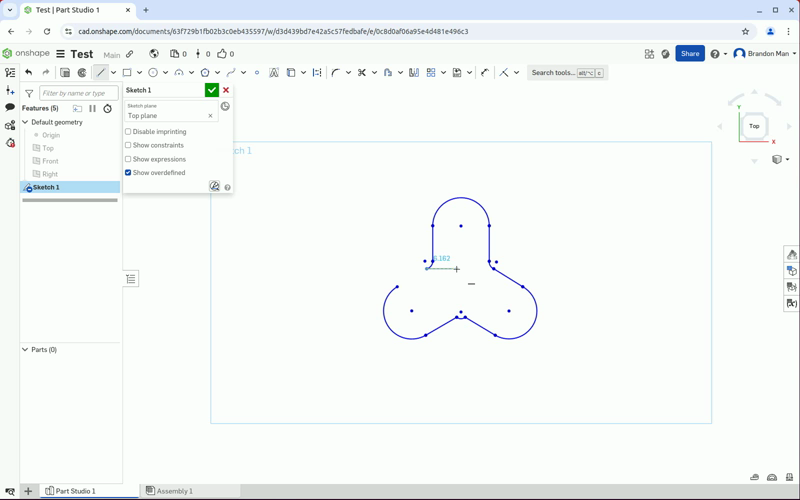
key_down(shift)
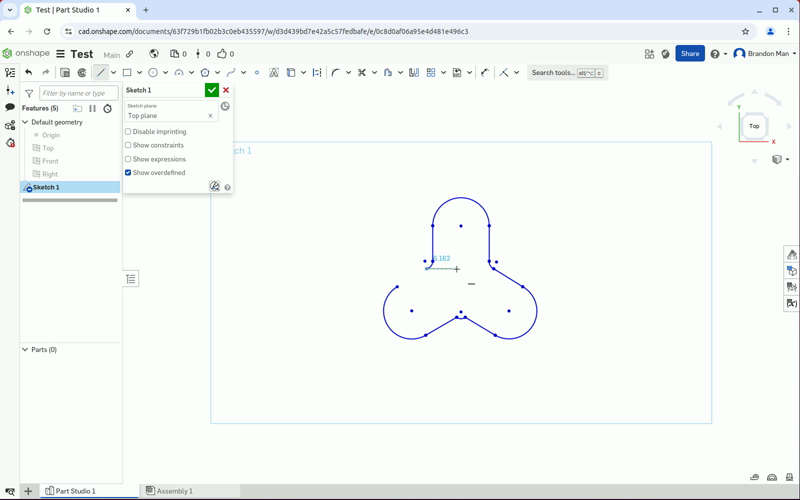
mouse_move(397, 286)
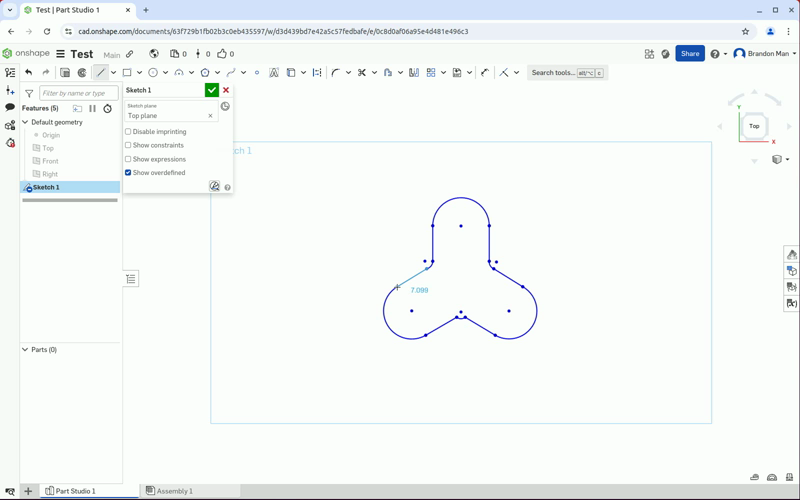
key_up(shift)
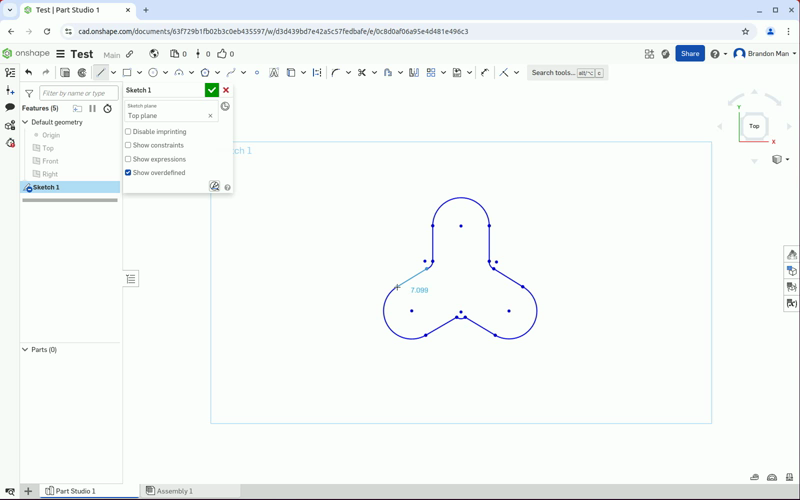
click(397, 286)
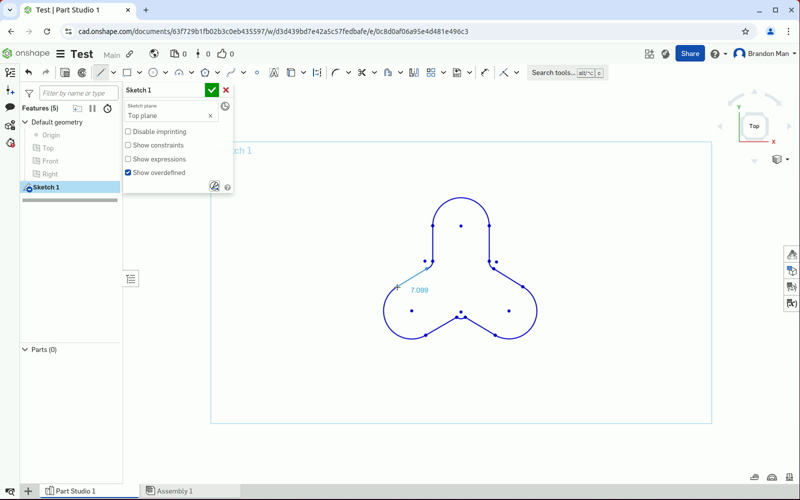
key(esc)
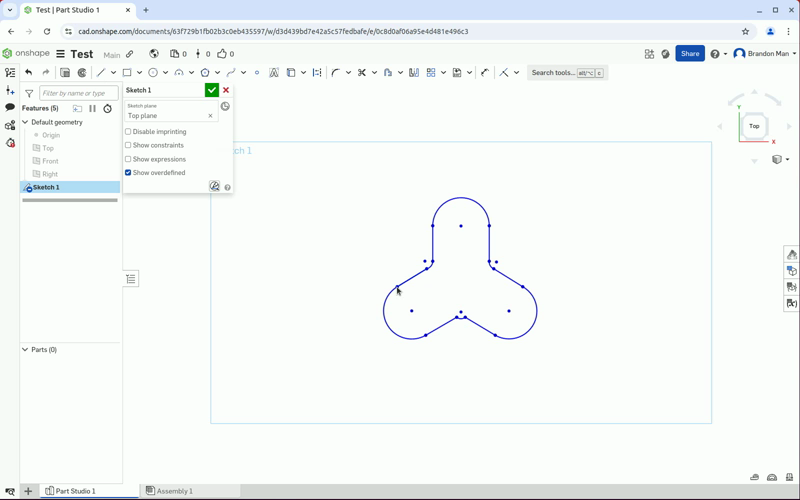
key(c)
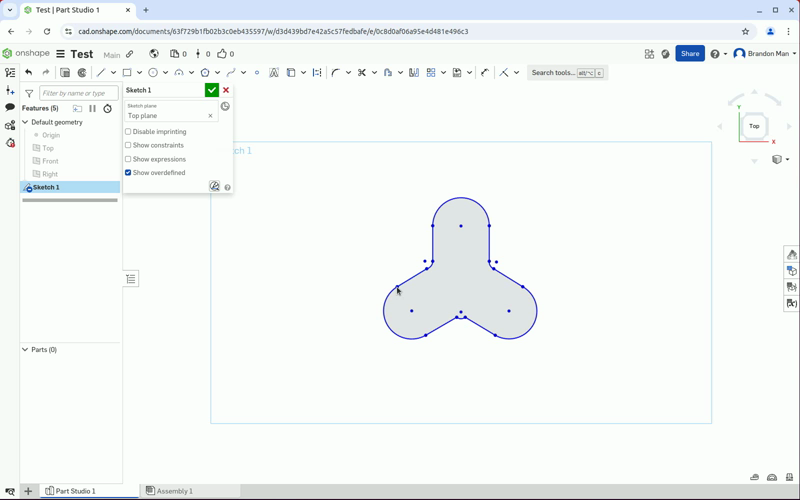
key_down(shift)
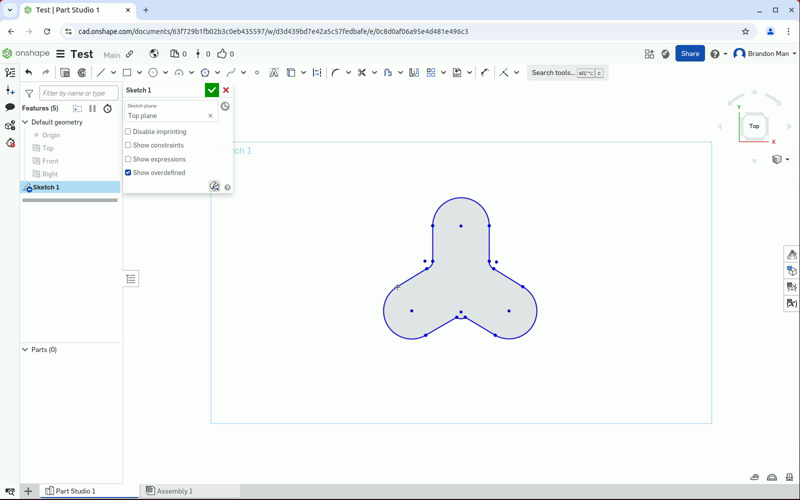
mouse_move(412, 311)
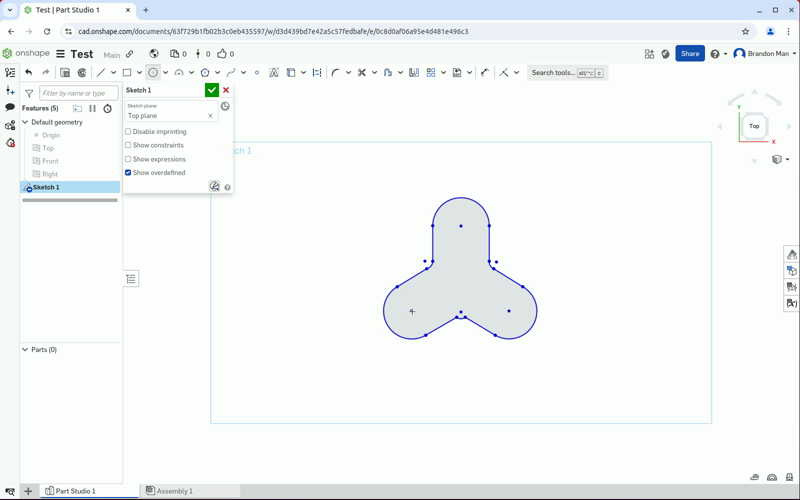
scroll(6)
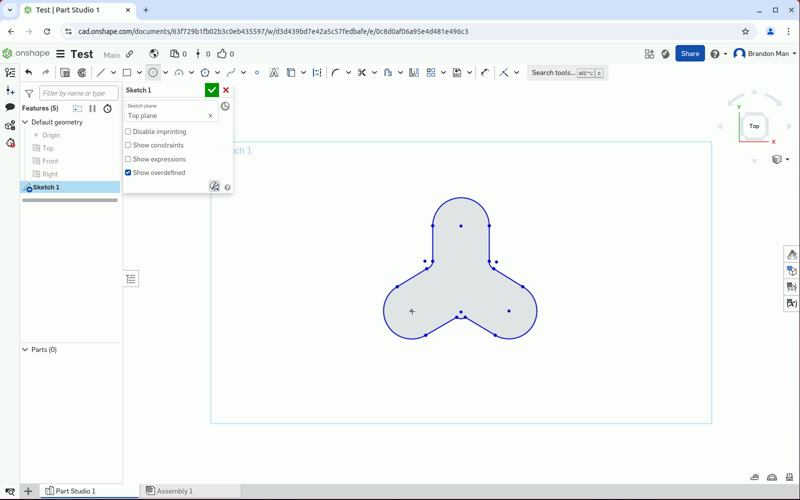
scroll(6)
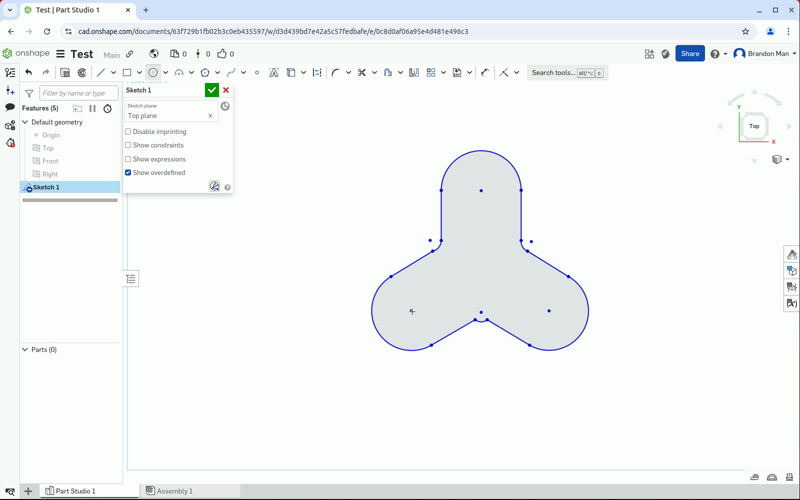
scroll(6)
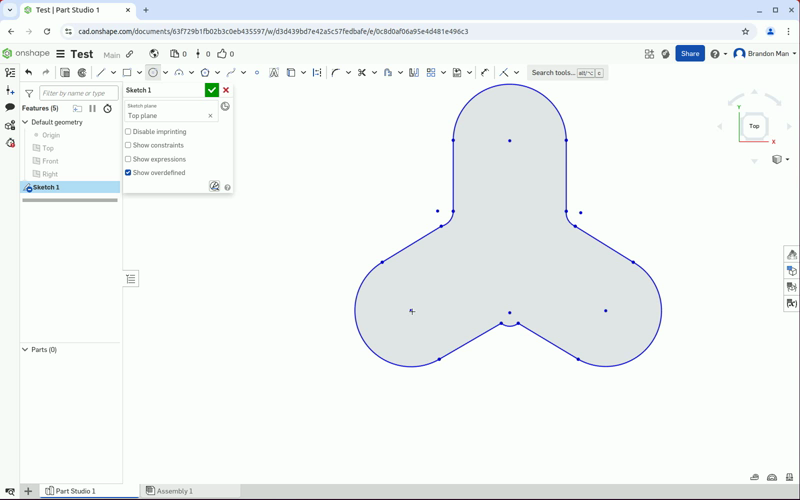
scroll(6)
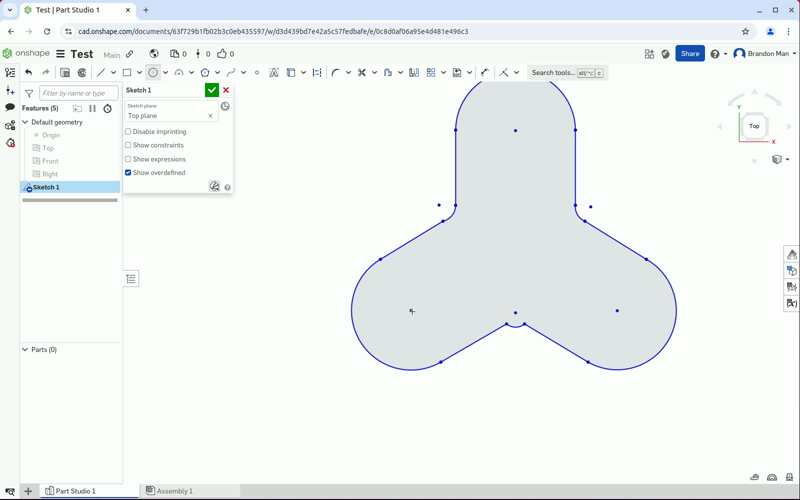
scroll(6)
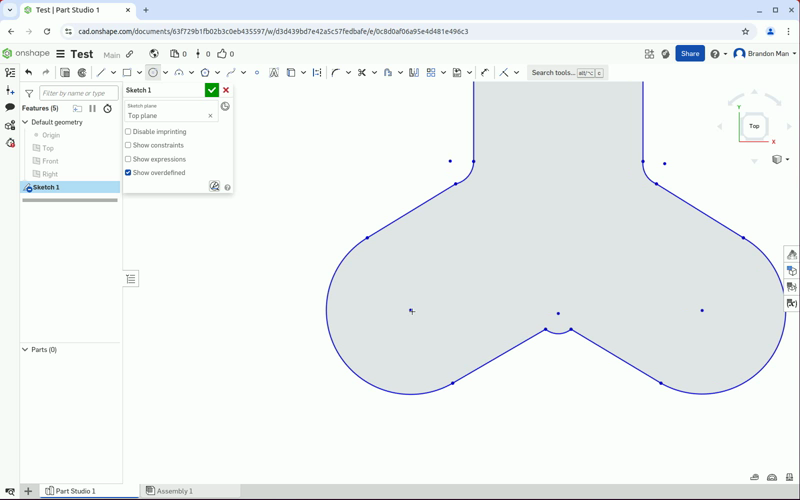
scroll(6)
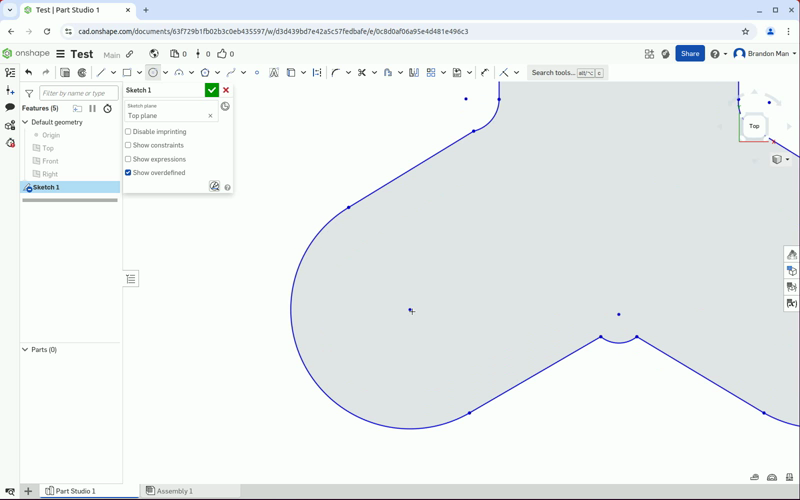
scroll(6)
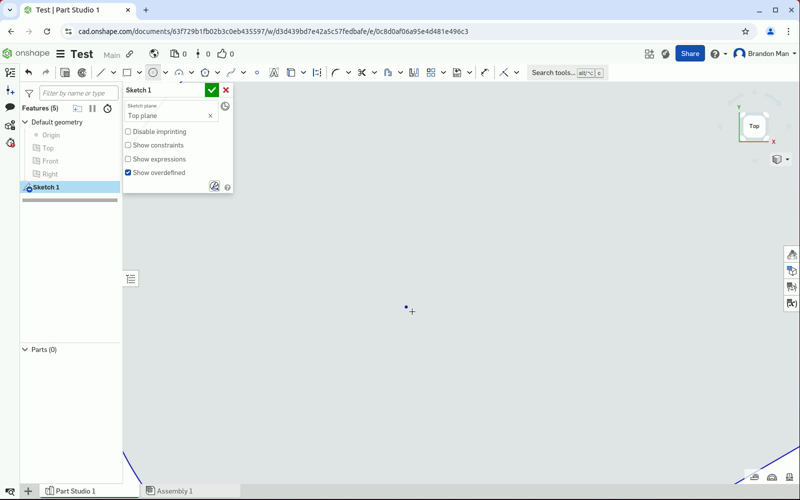
click(412, 311)
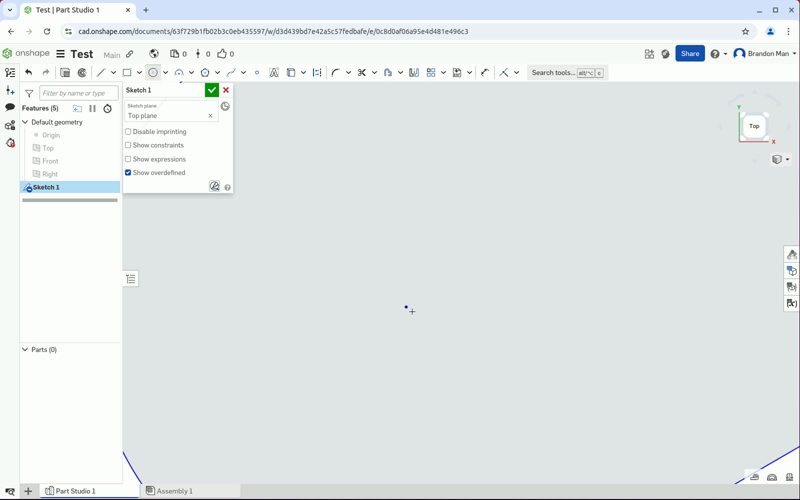
scroll(-6)
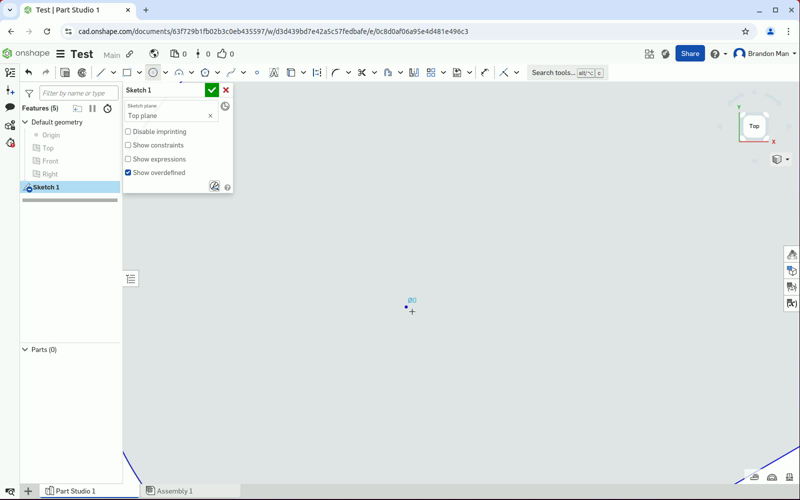
scroll(-6)
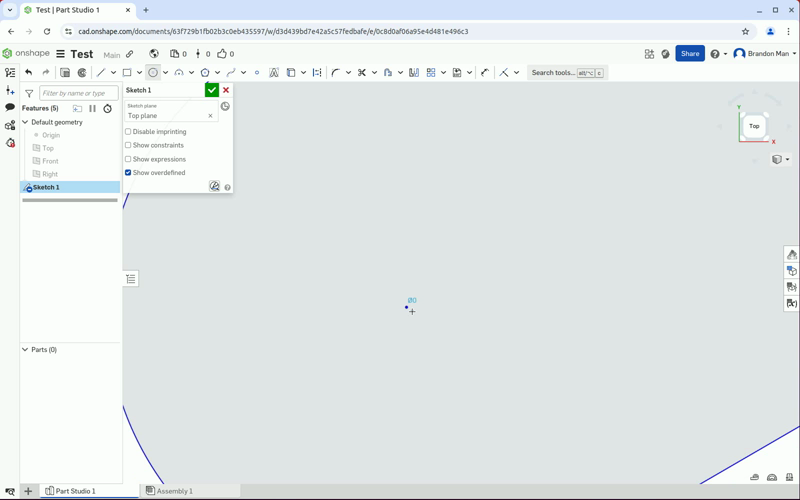
scroll(-6)
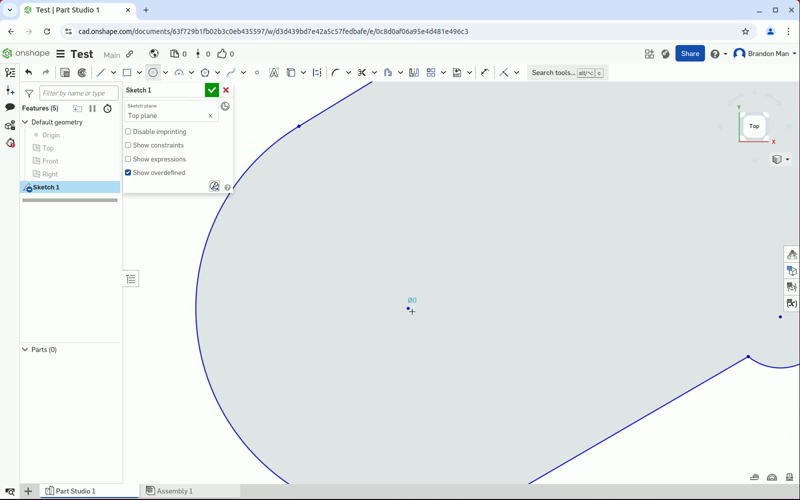
scroll(-6)
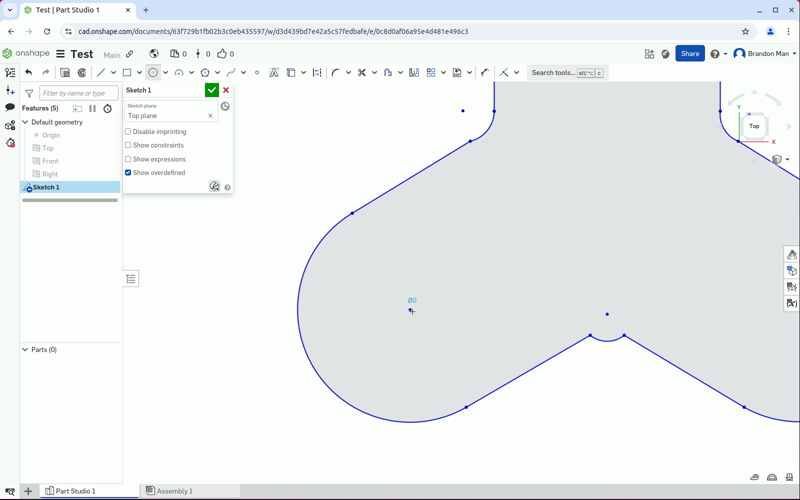
scroll(-6)
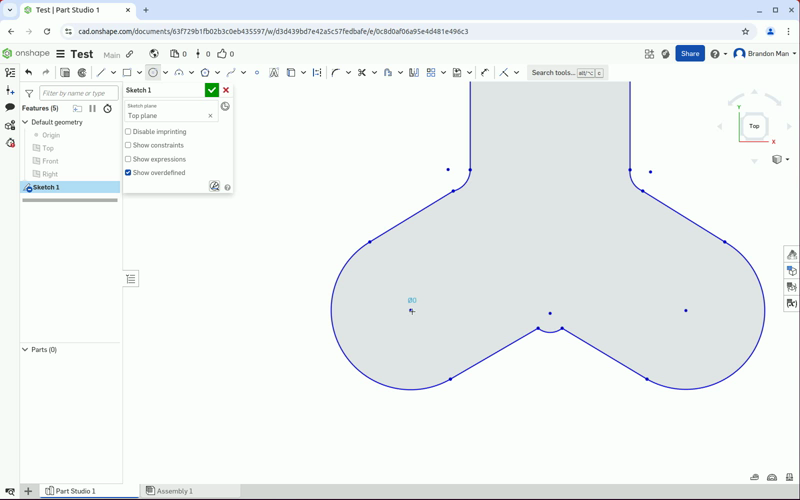
scroll(-6)
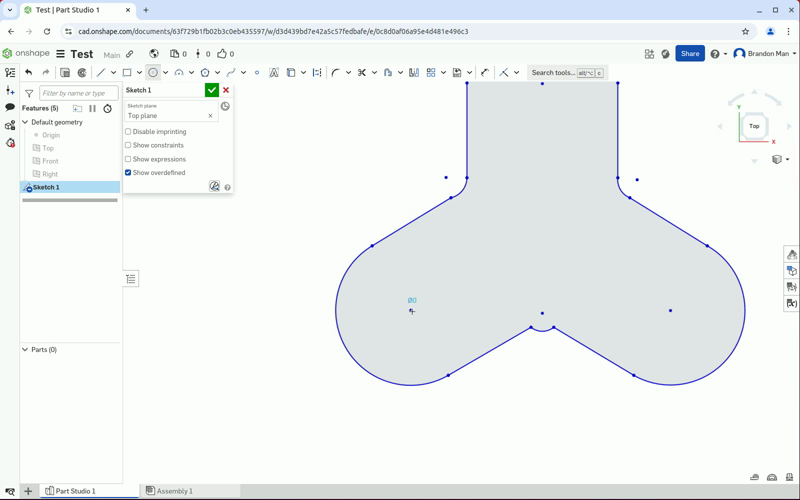
scroll(-6)
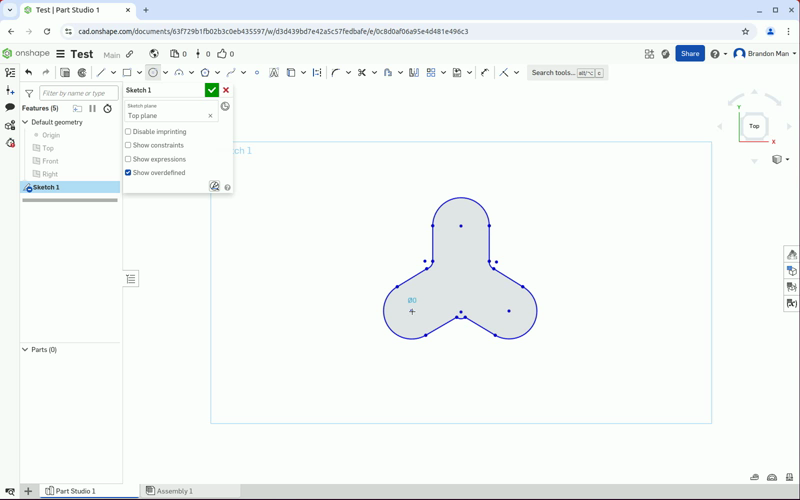
key_up(shift)
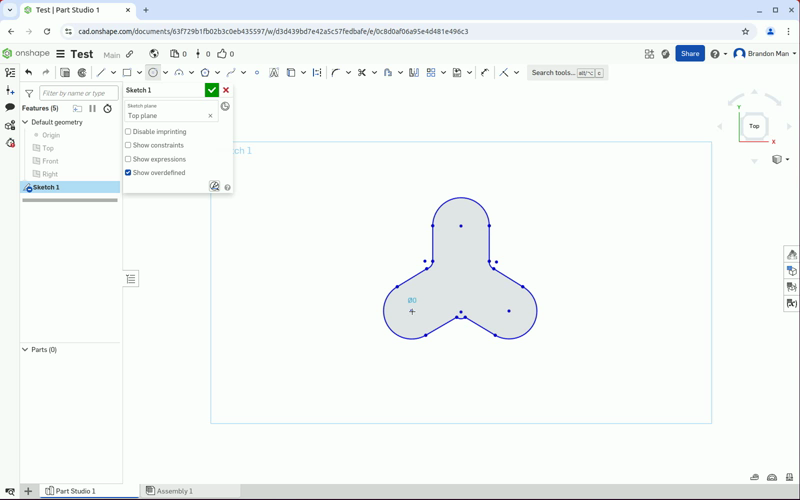
mouse_move(432, 311)
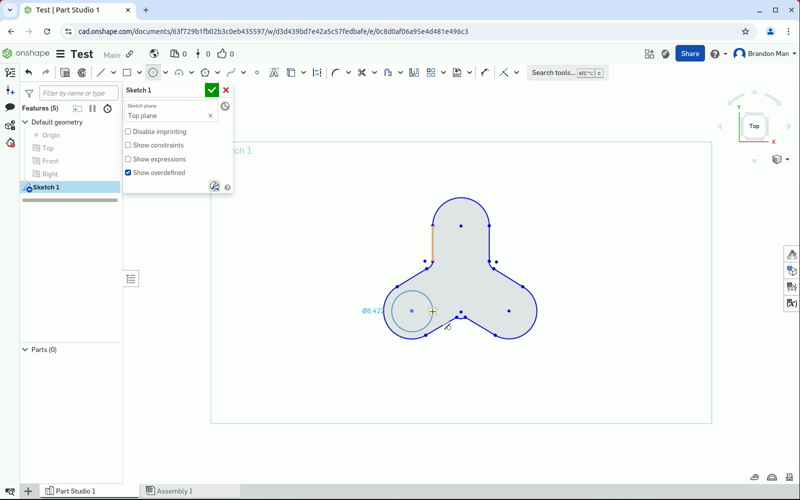
click(432, 311)
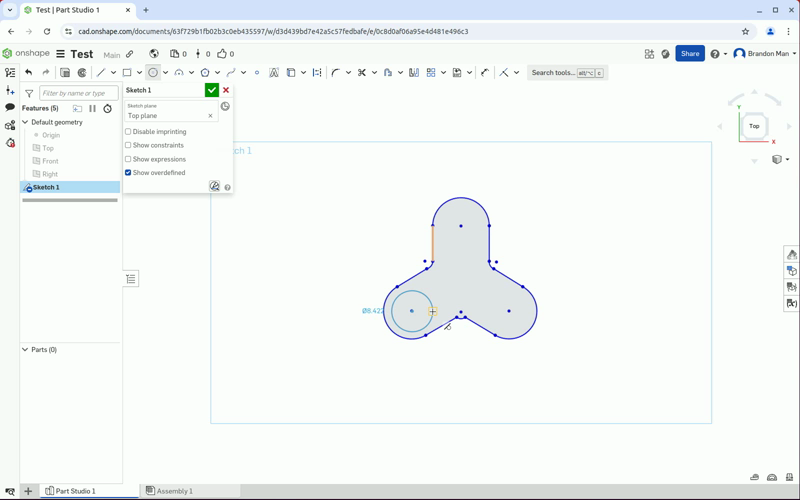
key(esc)
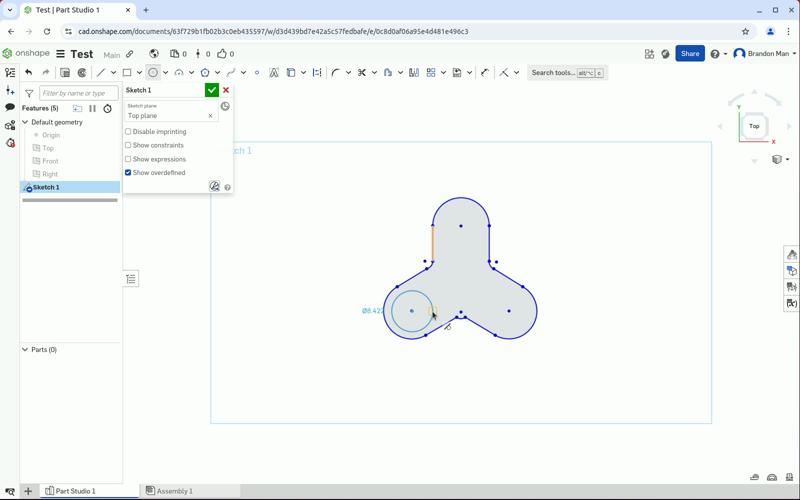
key(c)
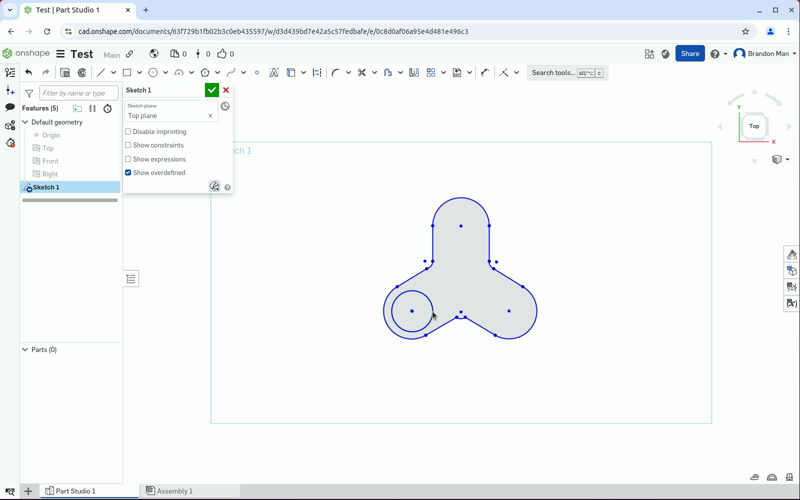
key_down(shift)
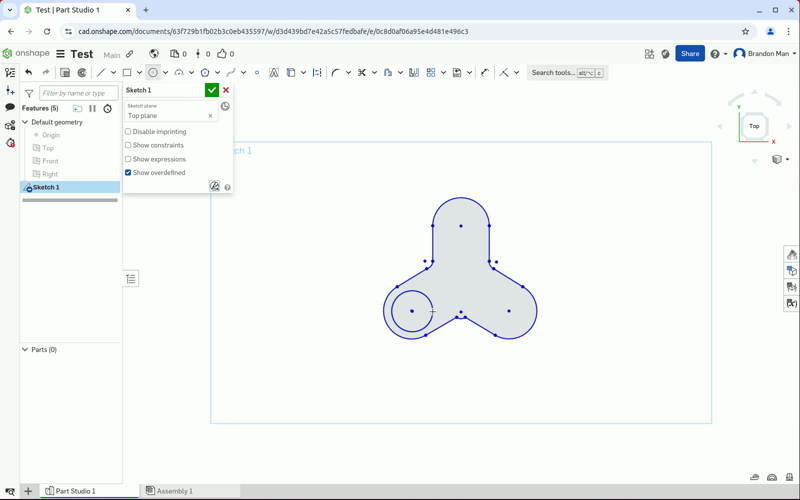
mouse_move(461, 282)
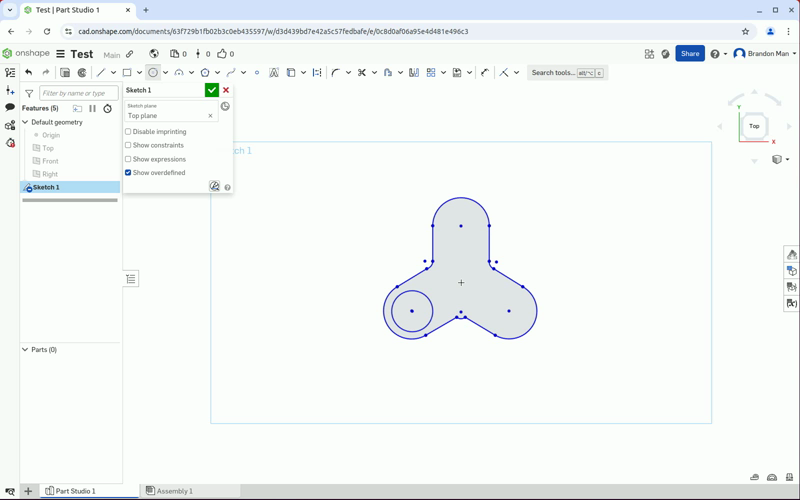
click(461, 282)
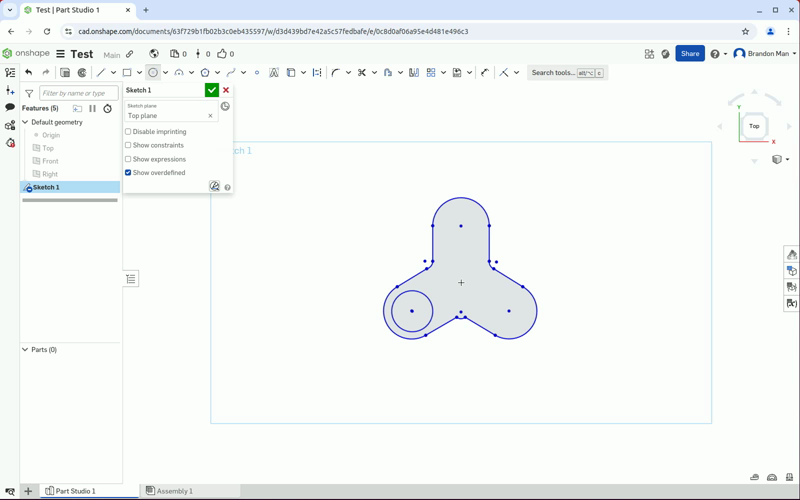
key_up(shift)
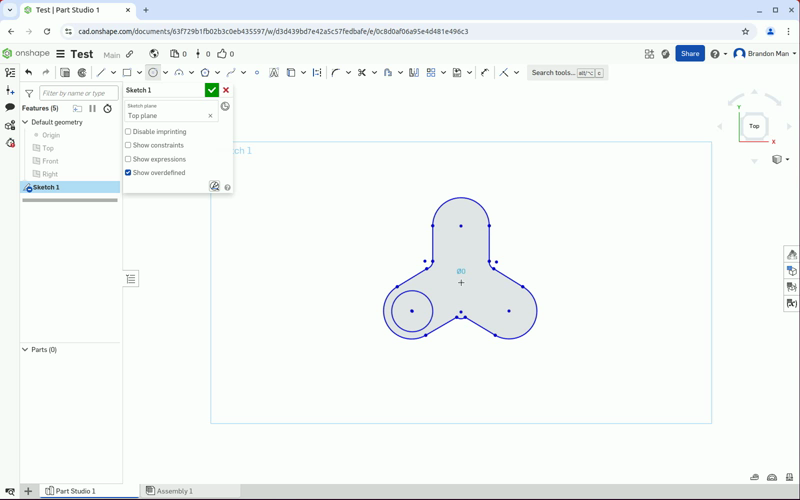
mouse_move(489, 282)
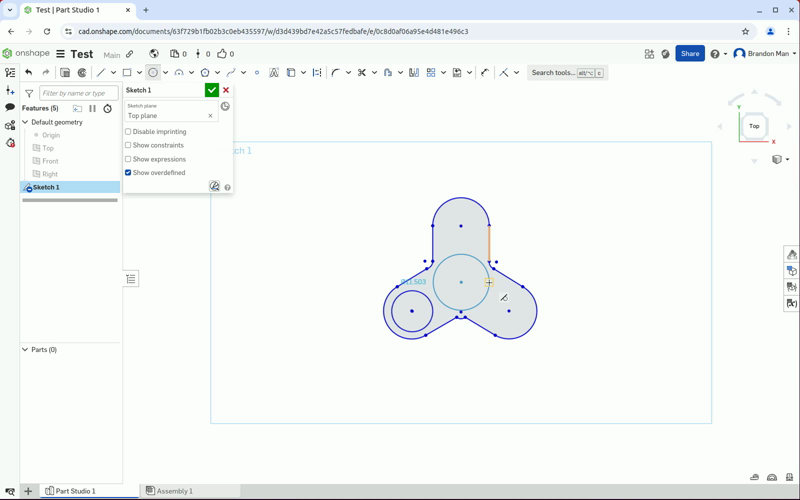
click(489, 282)
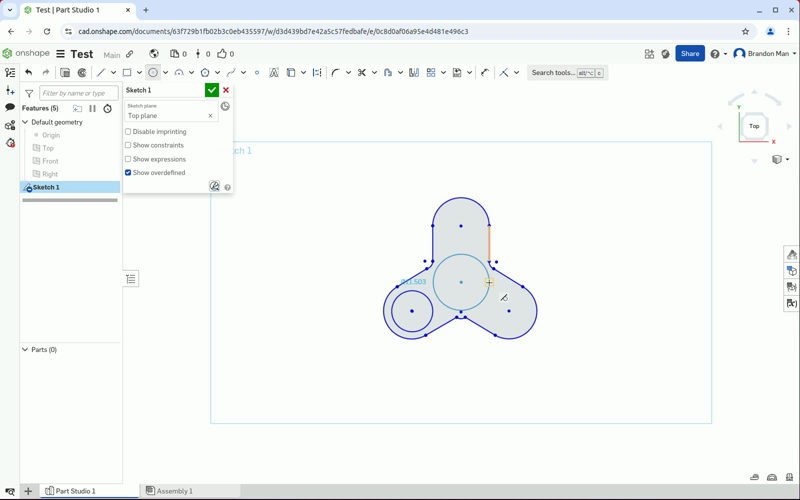
key(esc)
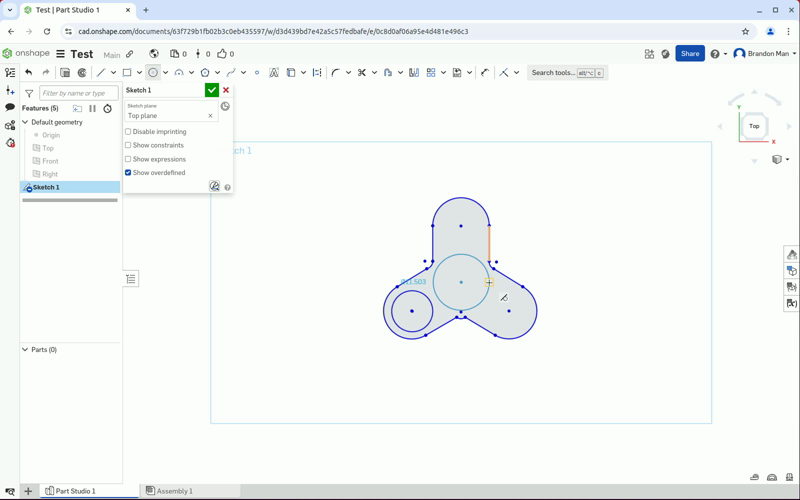
key(c)
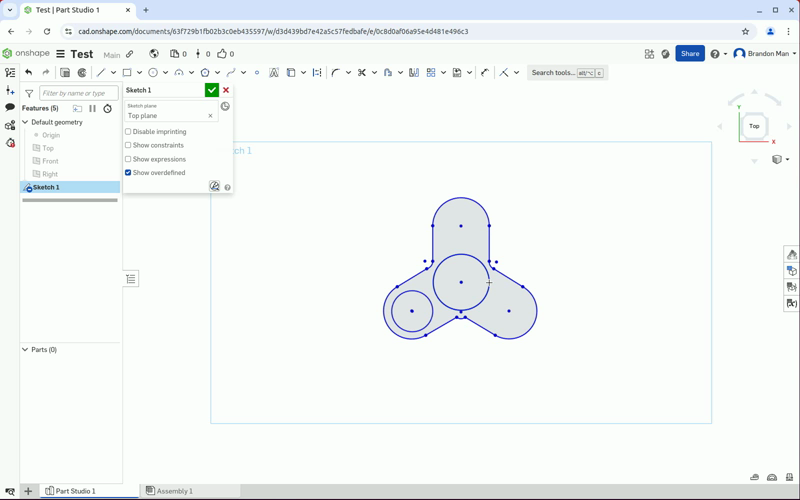
key_down(shift)
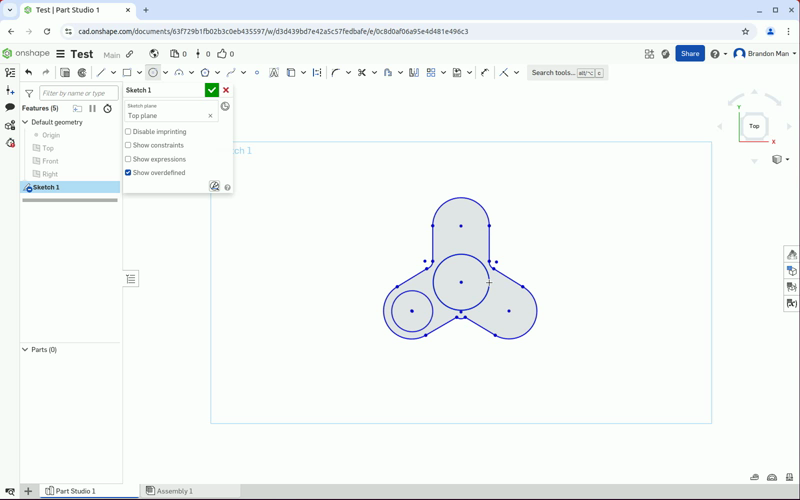
mouse_move(461, 225)
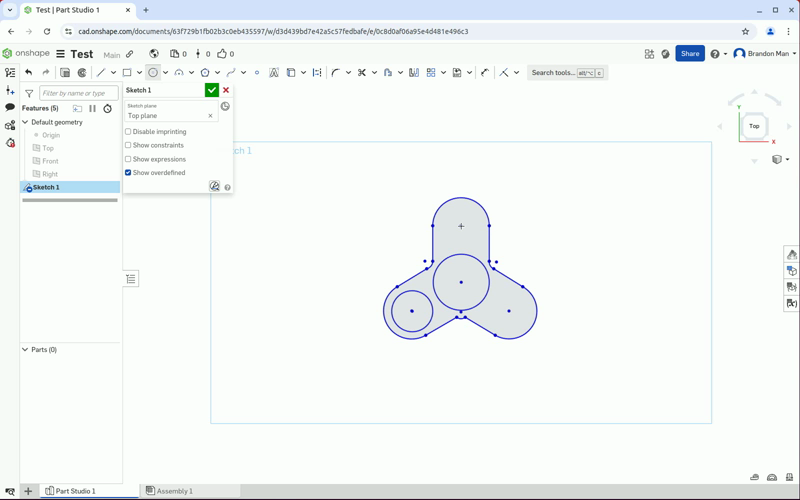
click(461, 225)
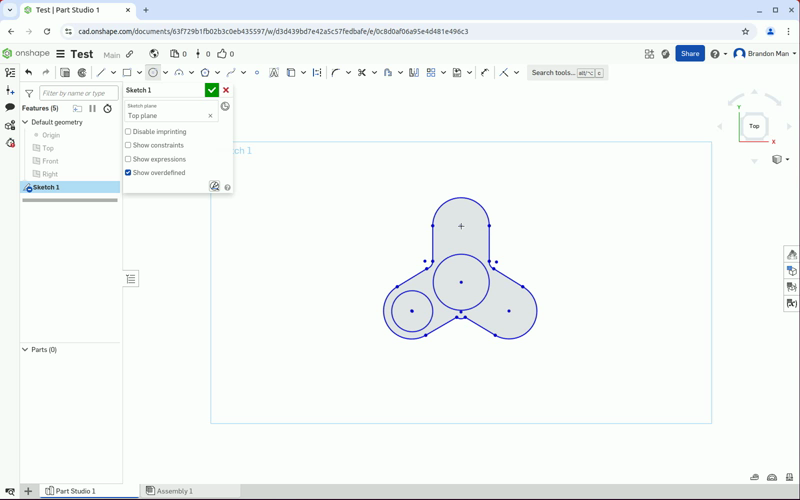
key_up(shift)
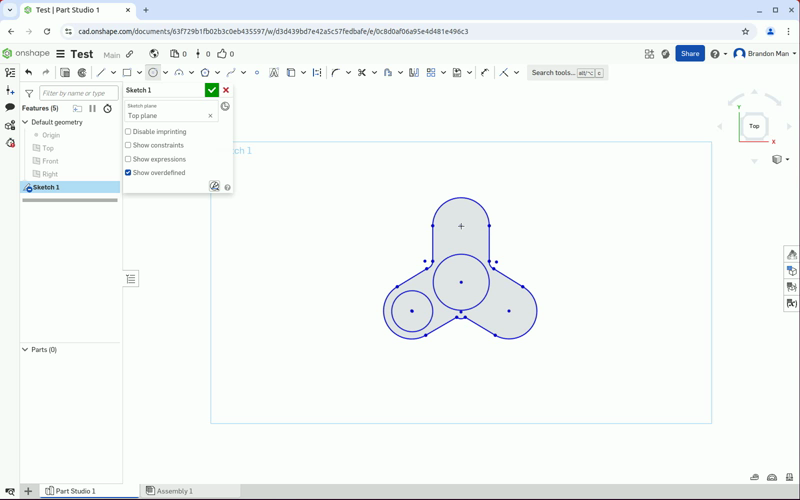
mouse_move(481, 225)
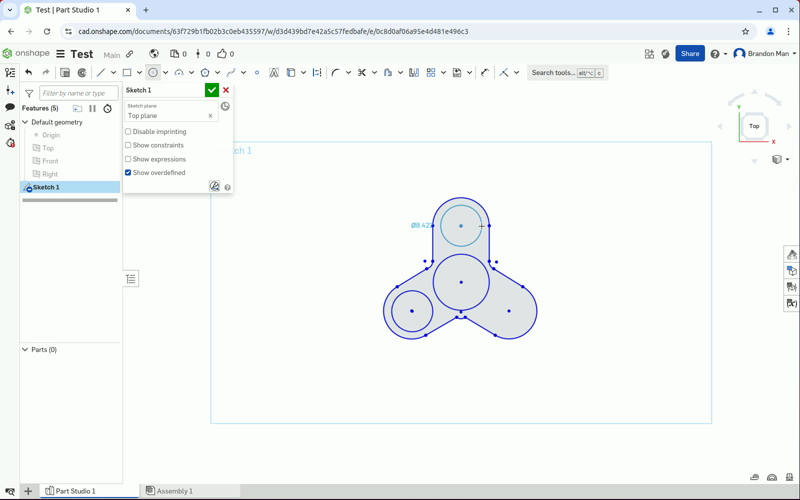
click(481, 225)
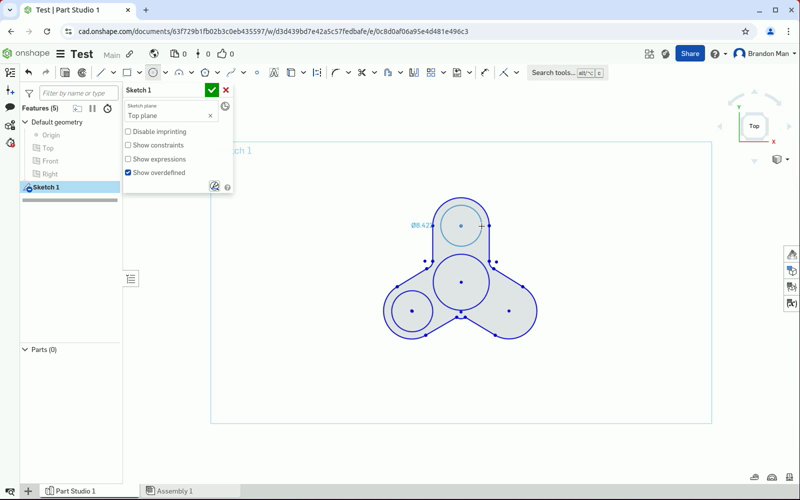
key(esc)
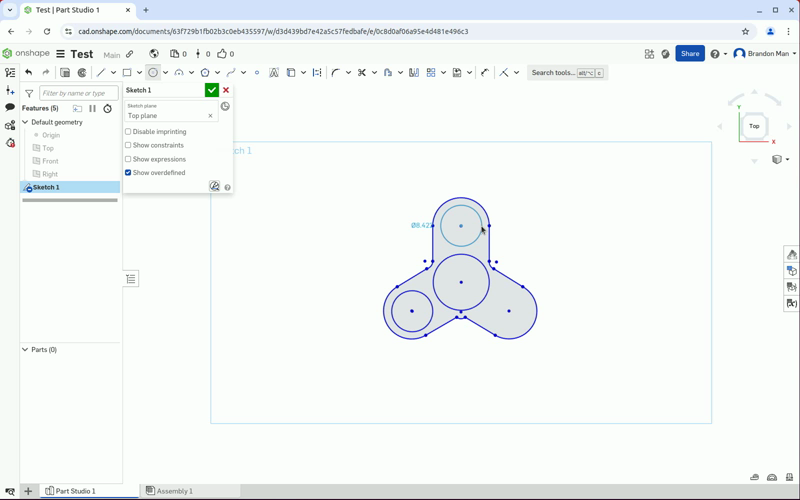
key(c)
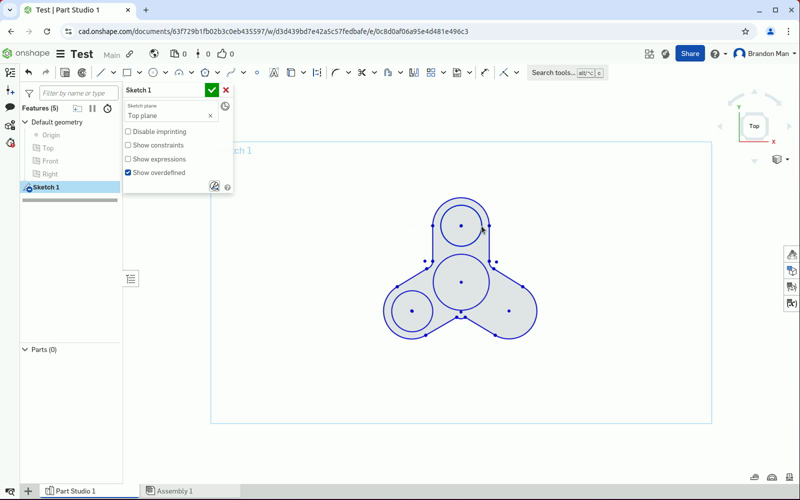
key_down(shift)
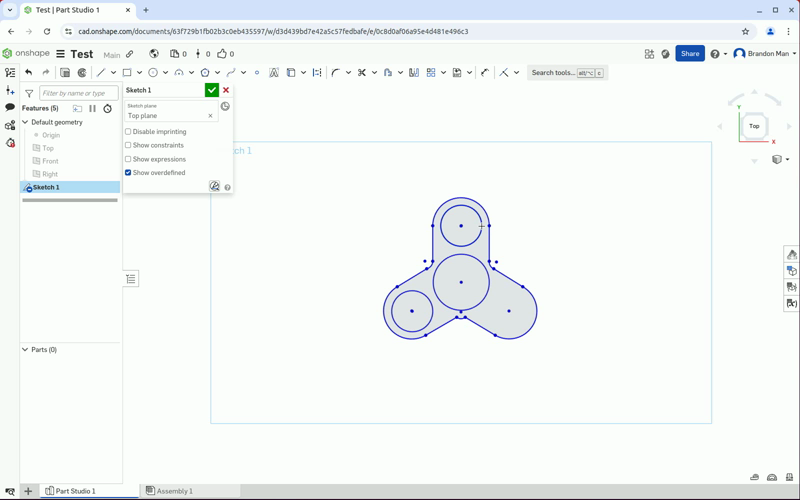
mouse_move(509, 311)
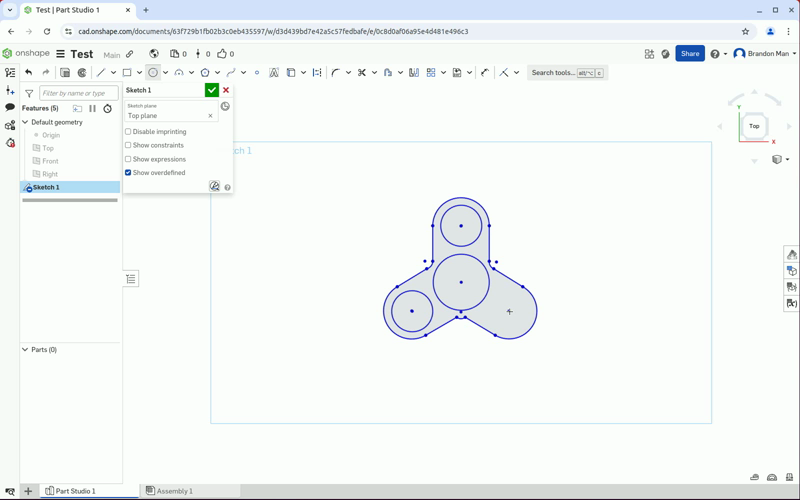
scroll(6)
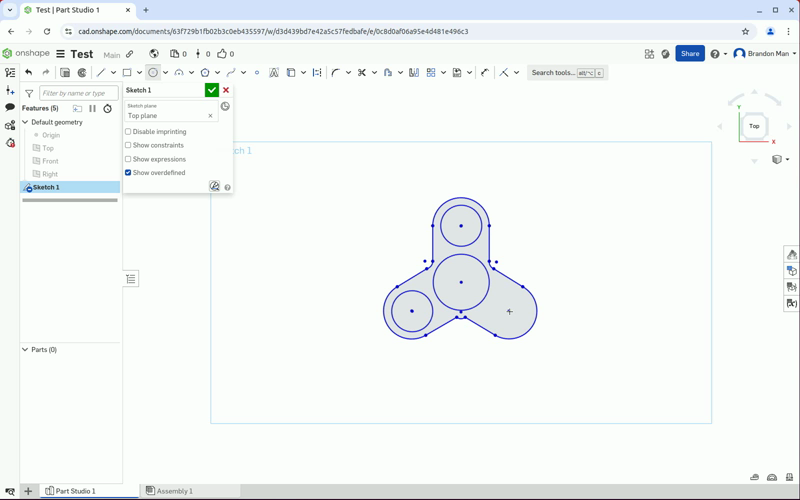
scroll(6)
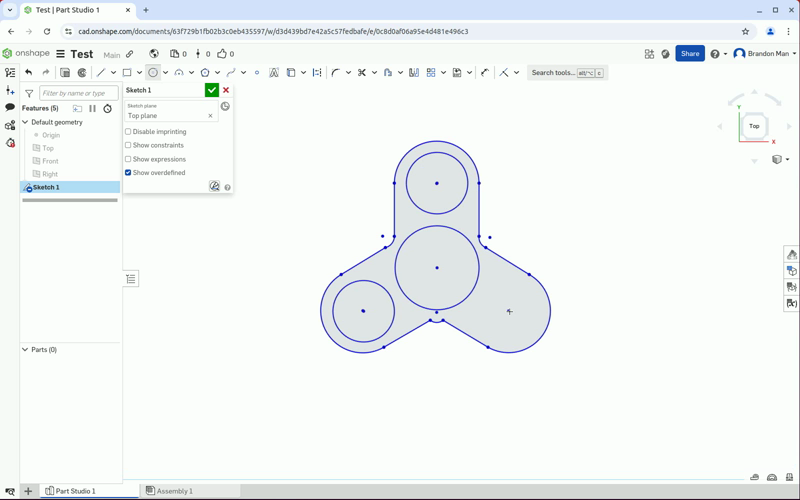
scroll(6)
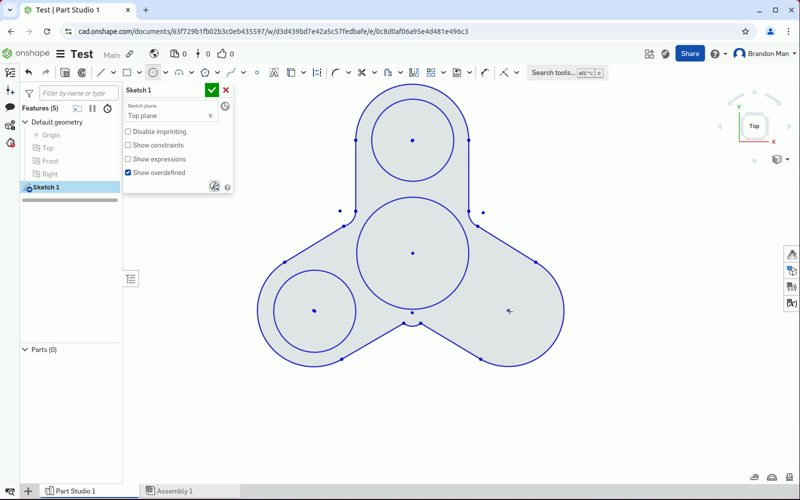
scroll(6)
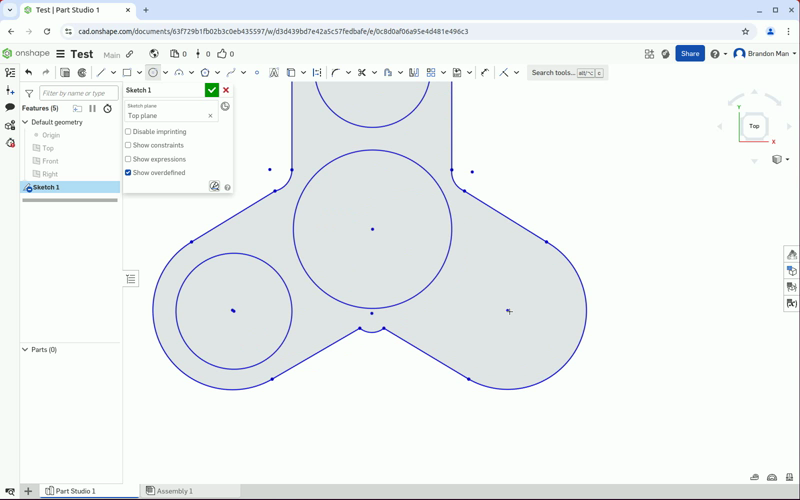
scroll(6)
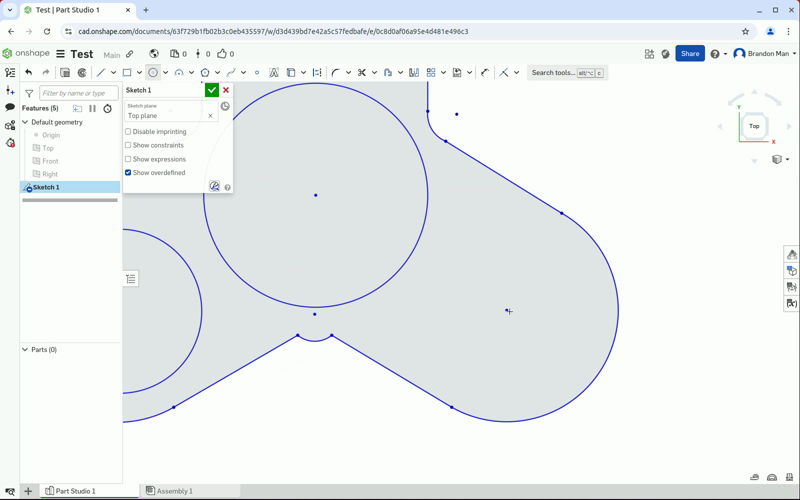
scroll(6)
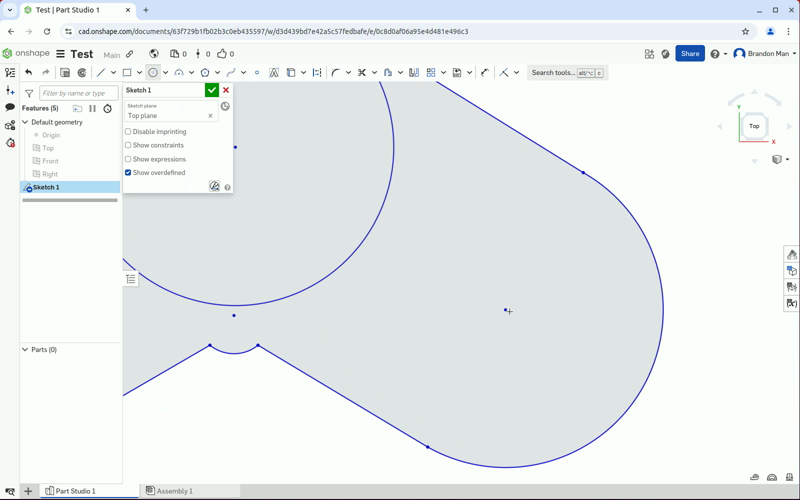
scroll(6)
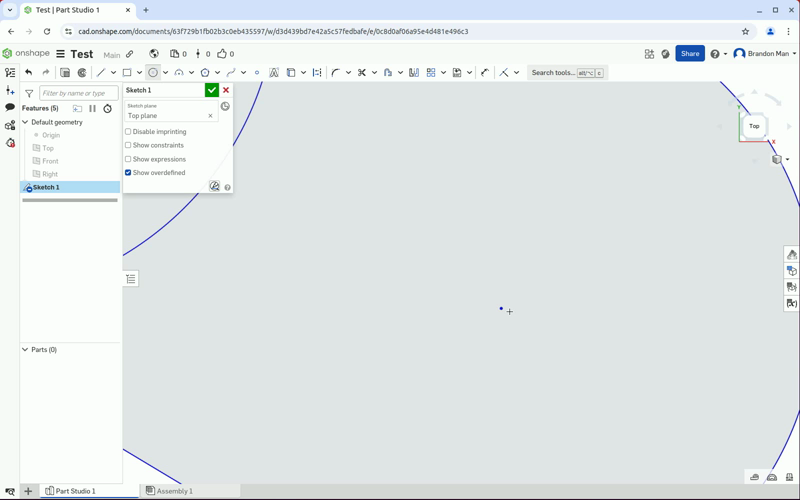
click(509, 311)
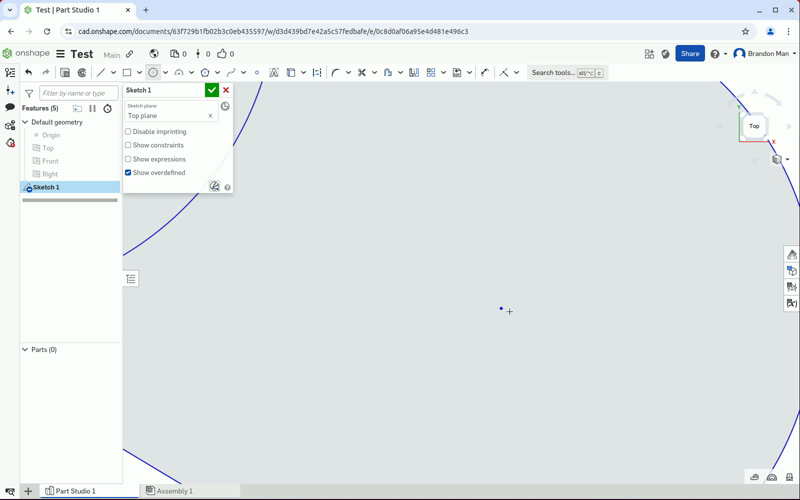
scroll(-6)
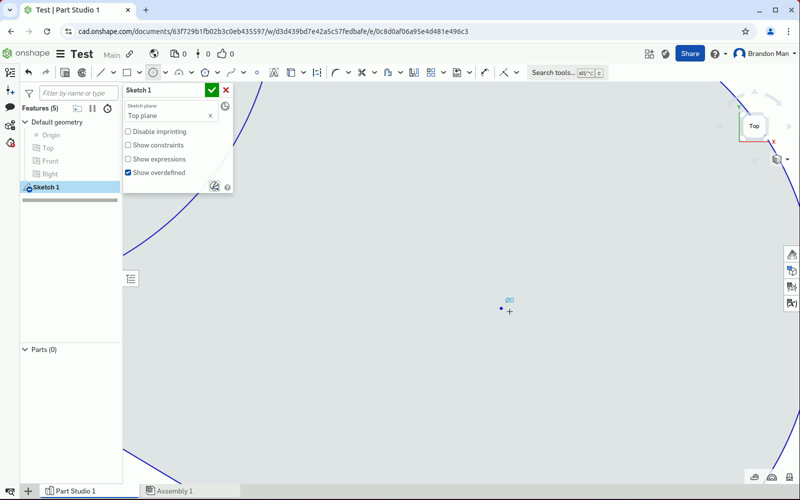
scroll(-6)
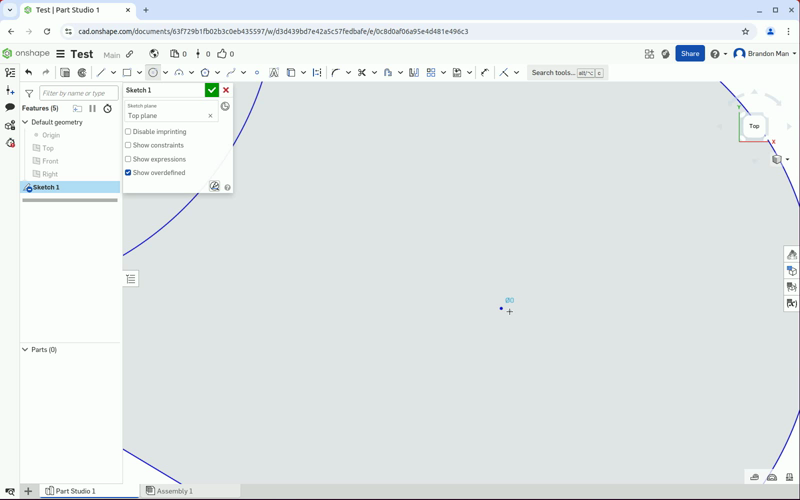
scroll(-6)
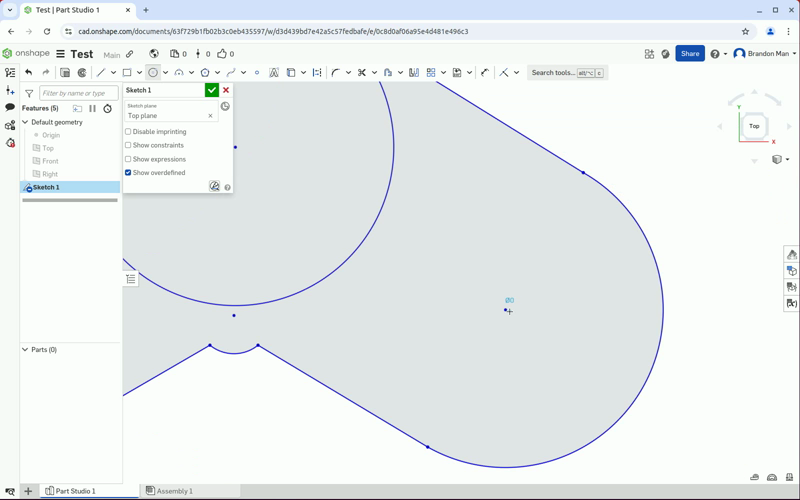
scroll(-6)
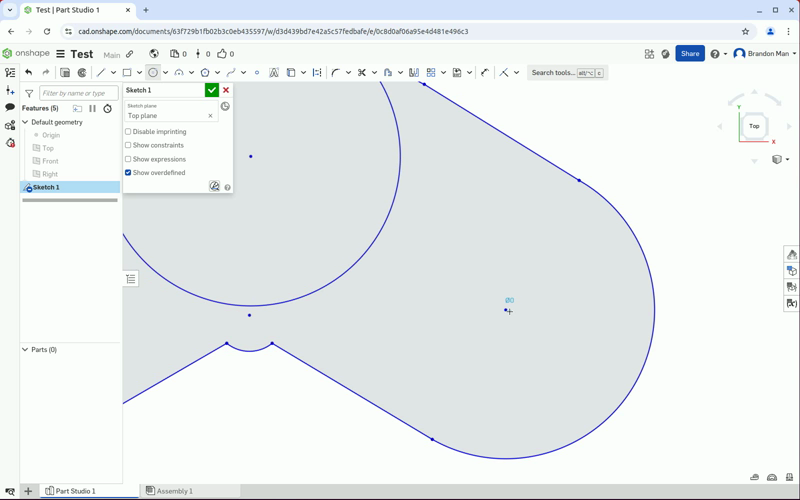
scroll(-6)
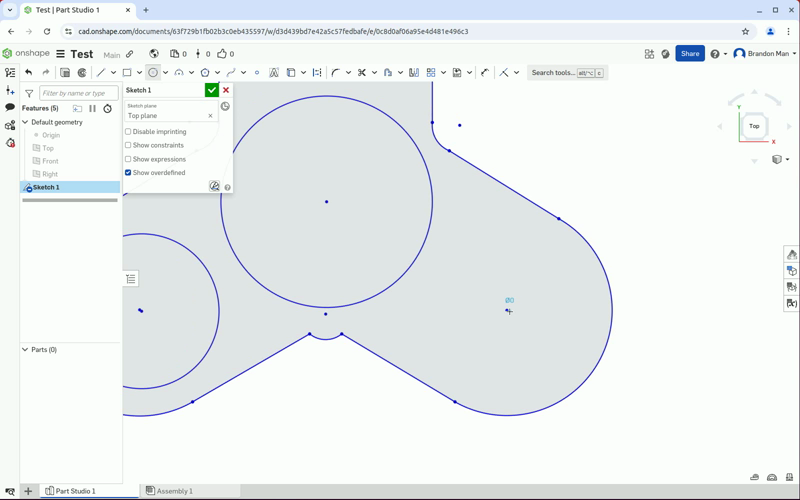
scroll(-6)
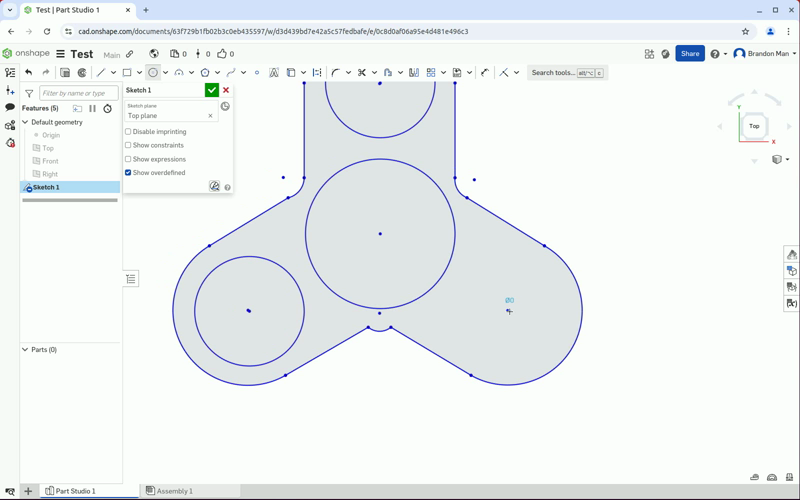
scroll(-6)
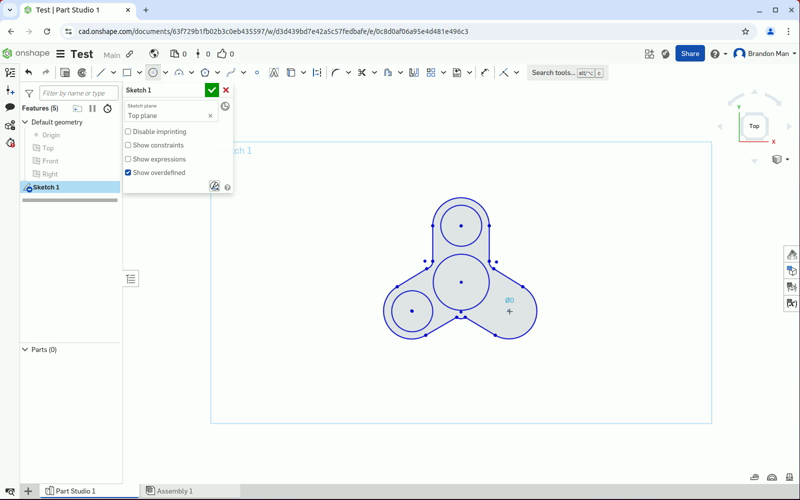
key_up(shift)
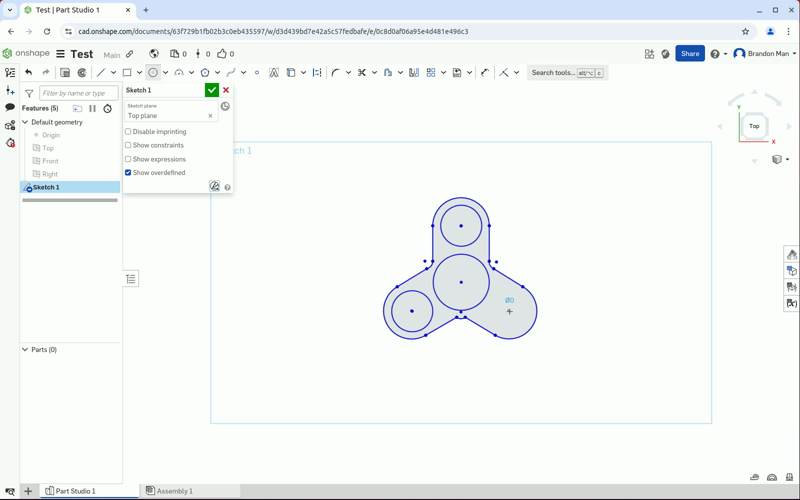
mouse_move(530, 311)
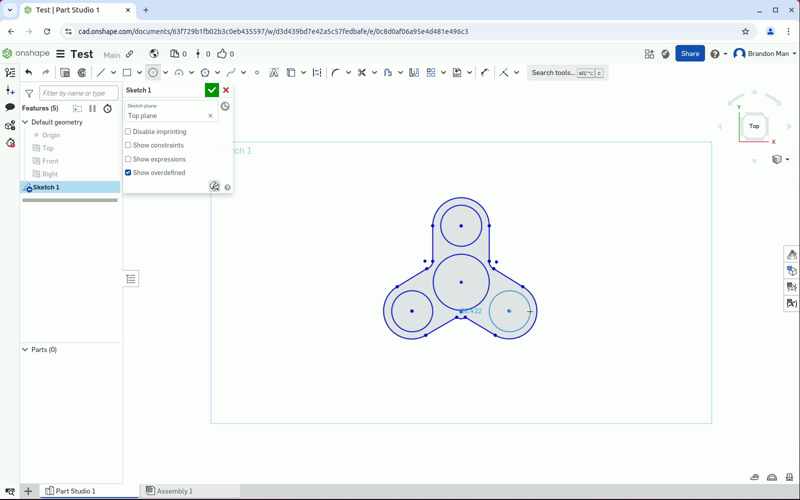
click(530, 311)
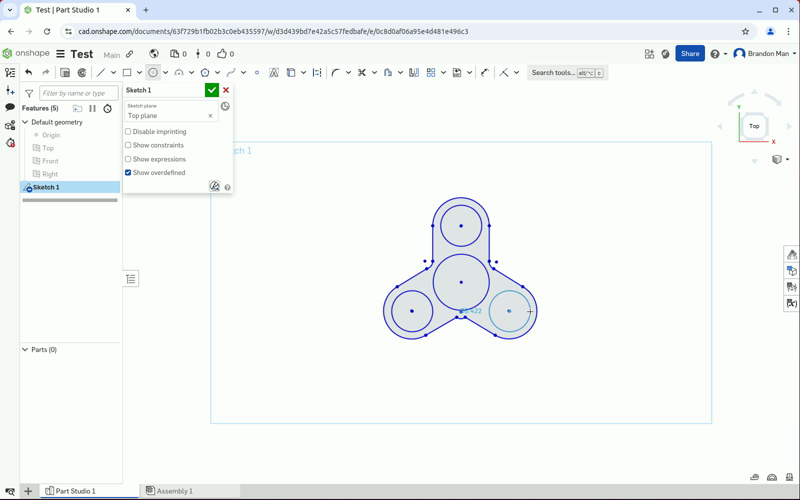
key(esc)
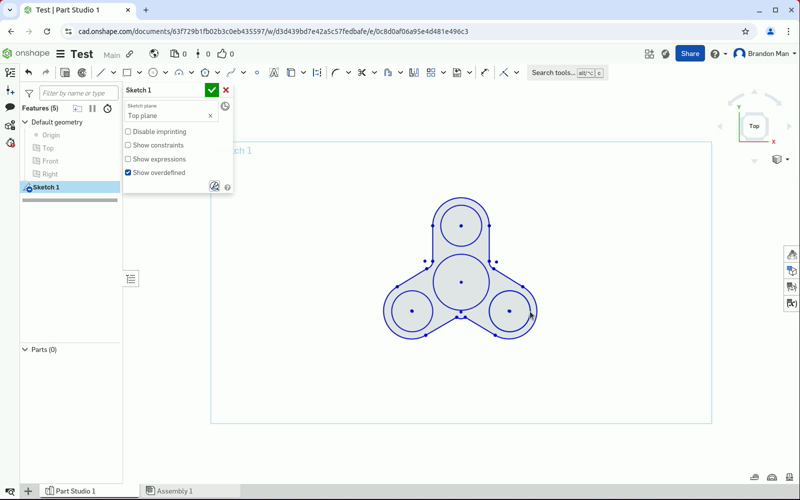
mouse_move(436, 253)
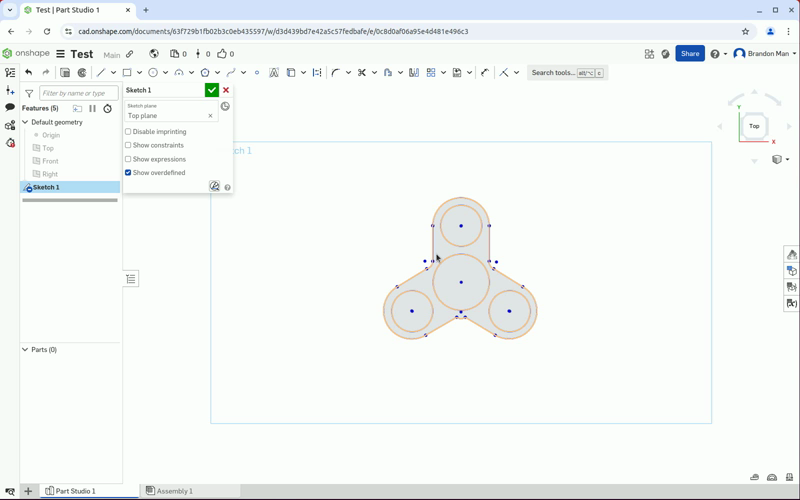
click(436, 253)
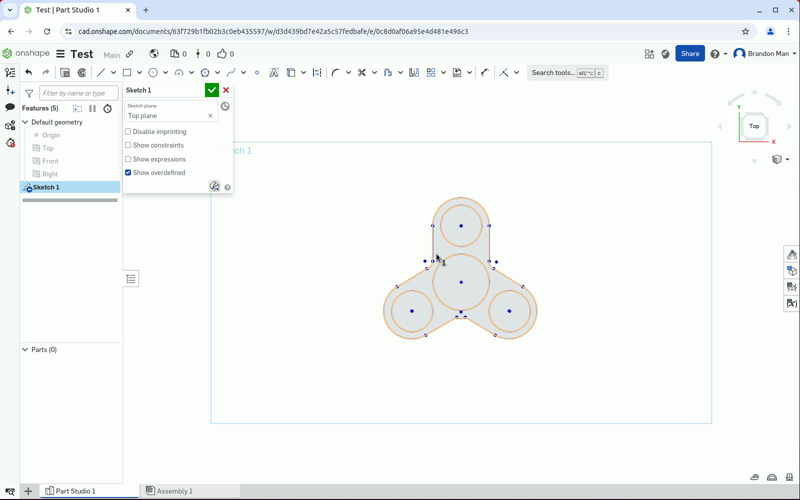
mouse_move(73, 352)
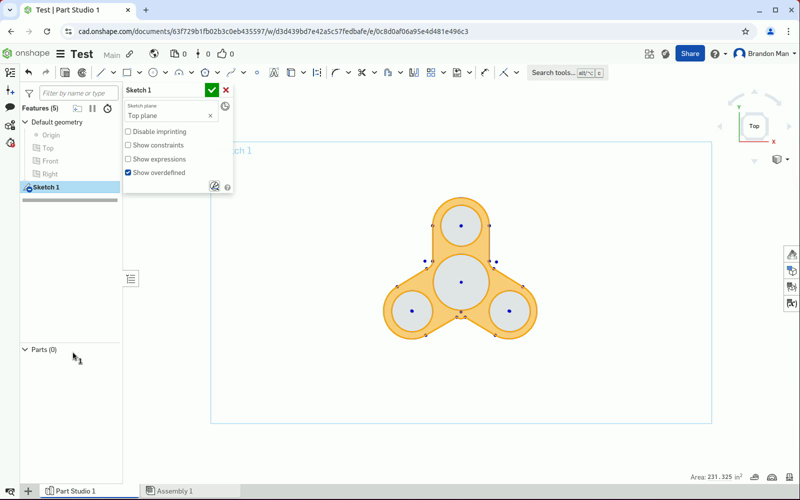
key(shift+y)
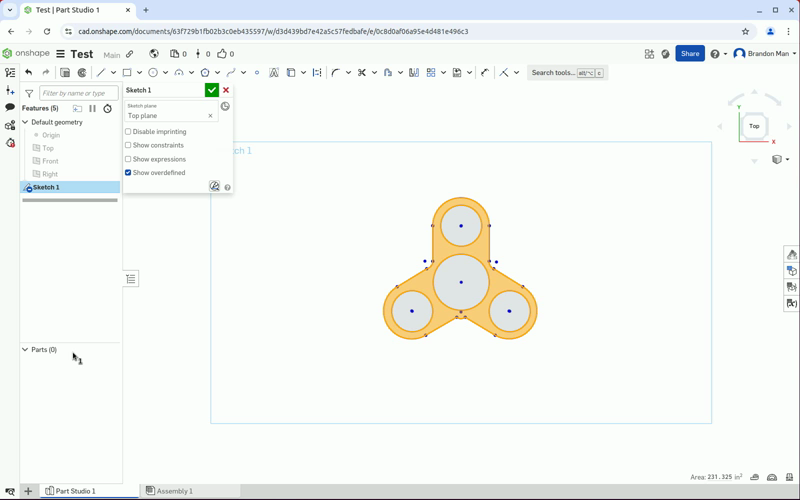
key(shift+e)
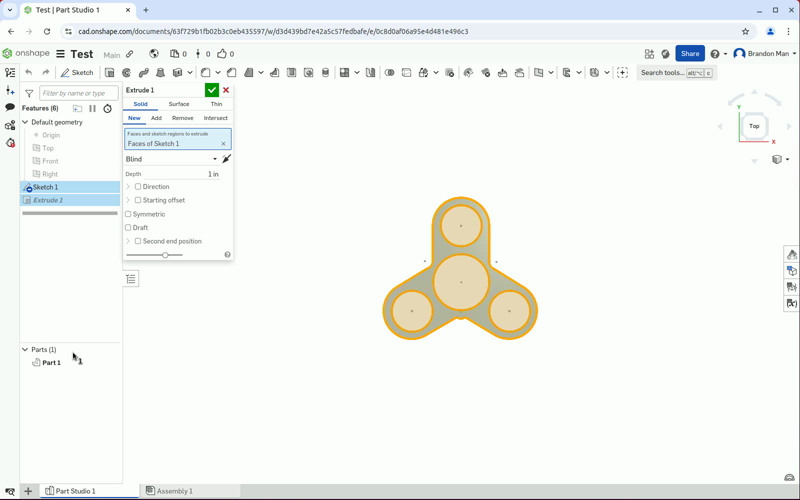
mouse_move(143, 106)
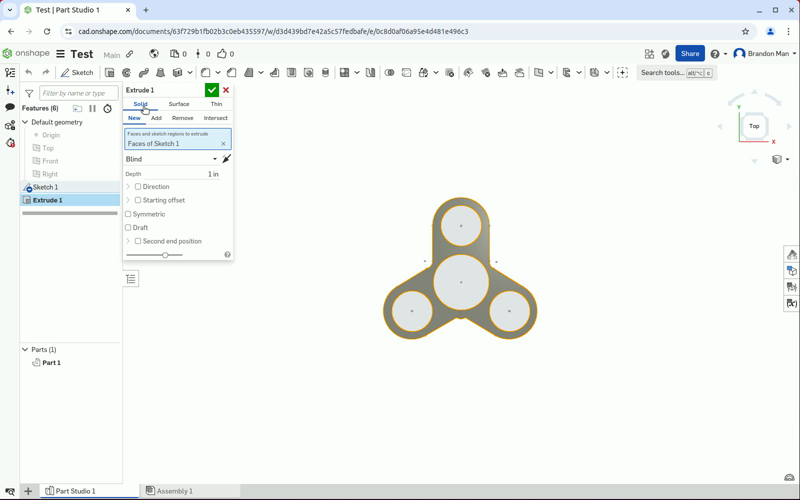
click(143, 106)
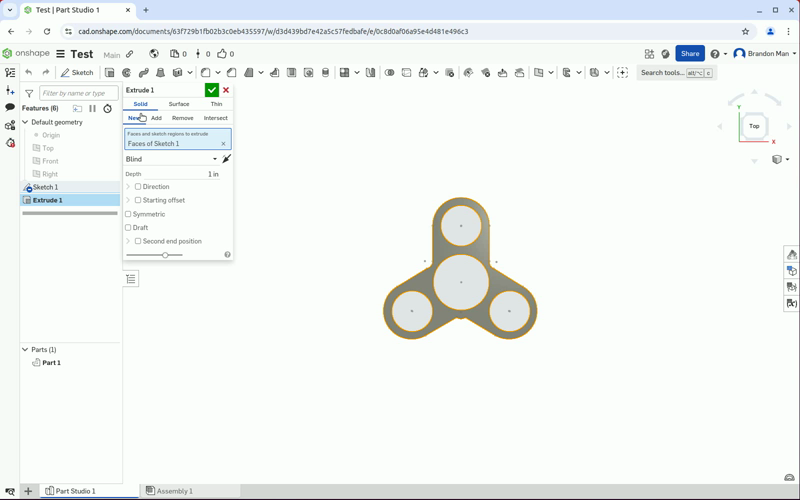
mouse_move(137, 120)
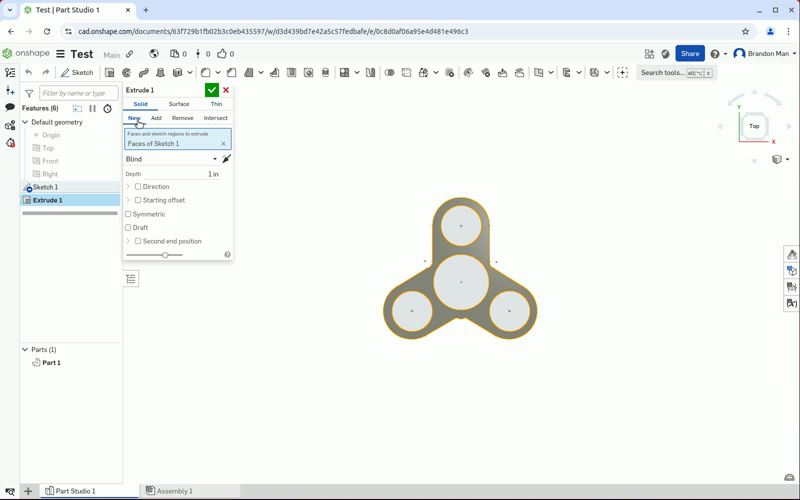
click(137, 120)
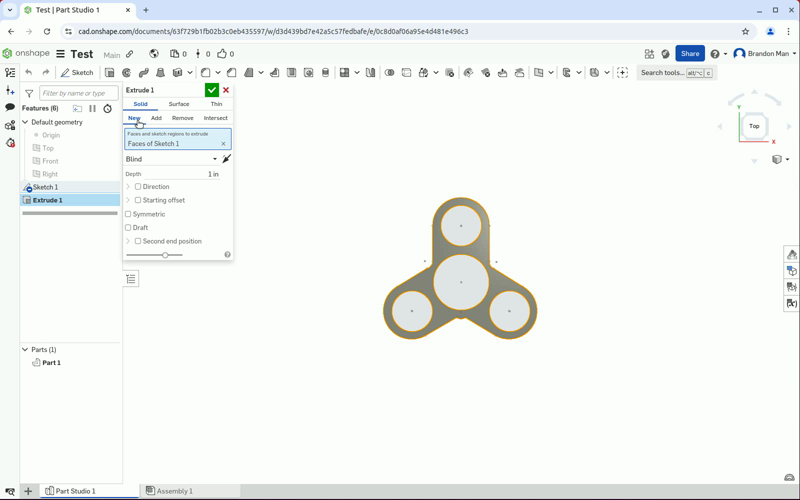
key(tab, 4)
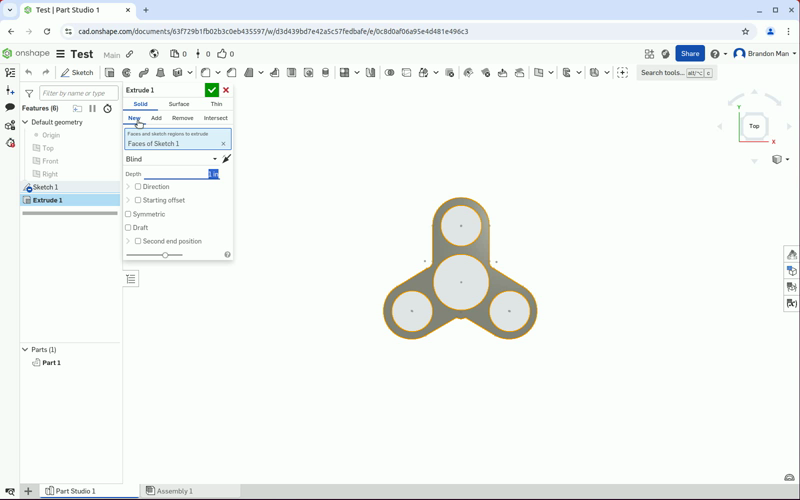
text(2.648)
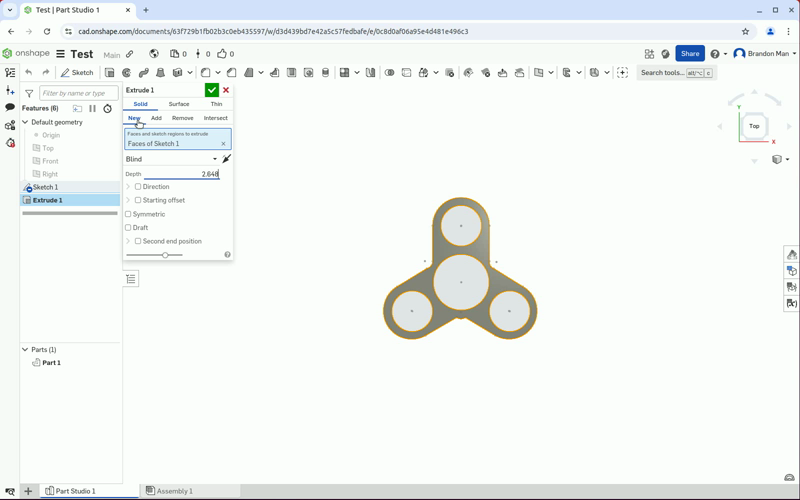
key(enter)
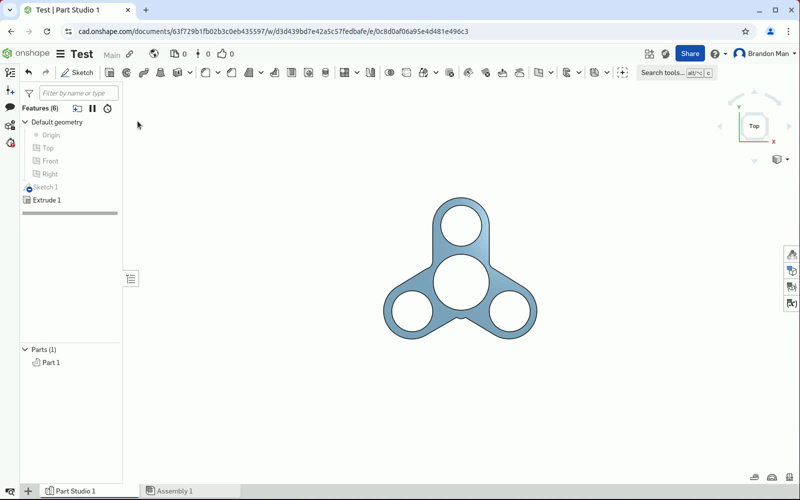
key(shift+h)
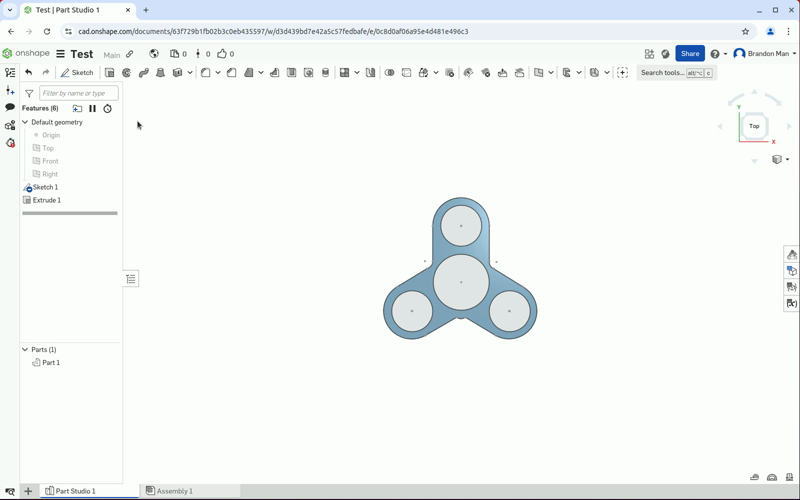
key(shift+h)
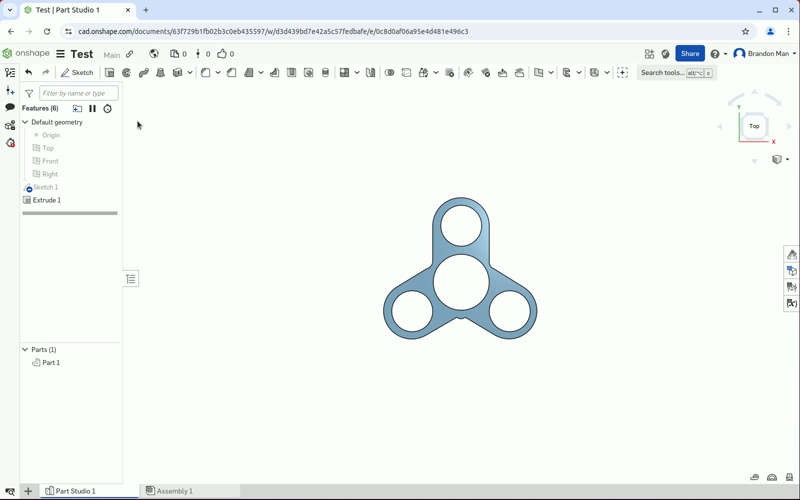
mouse_move(73, 189)
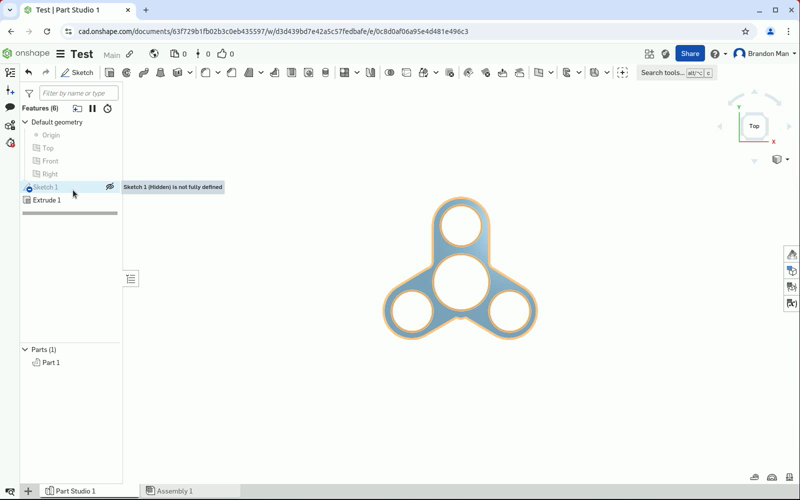
click(73, 189)
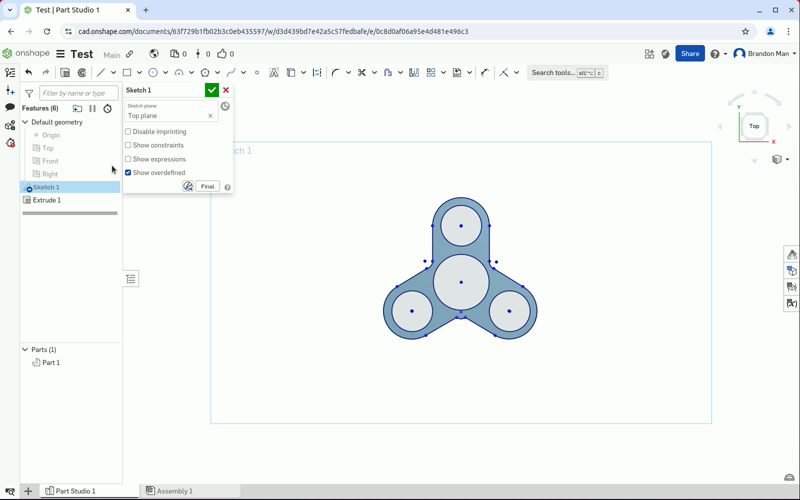
mouse_move(229, 92)
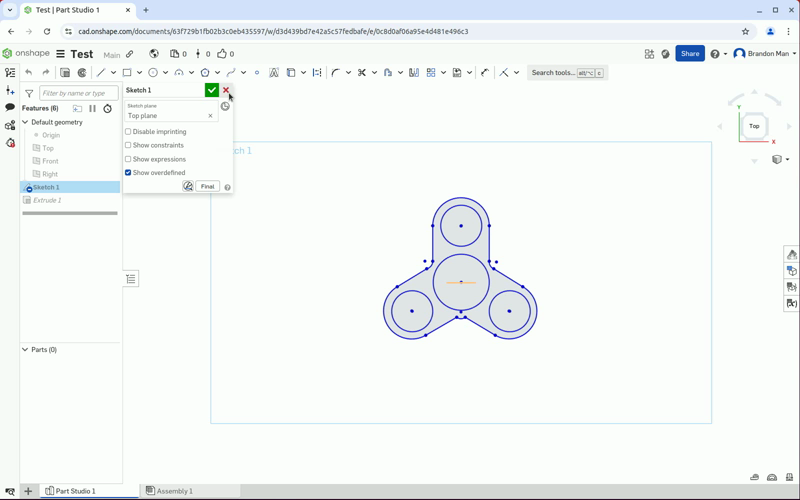
click(229, 92)
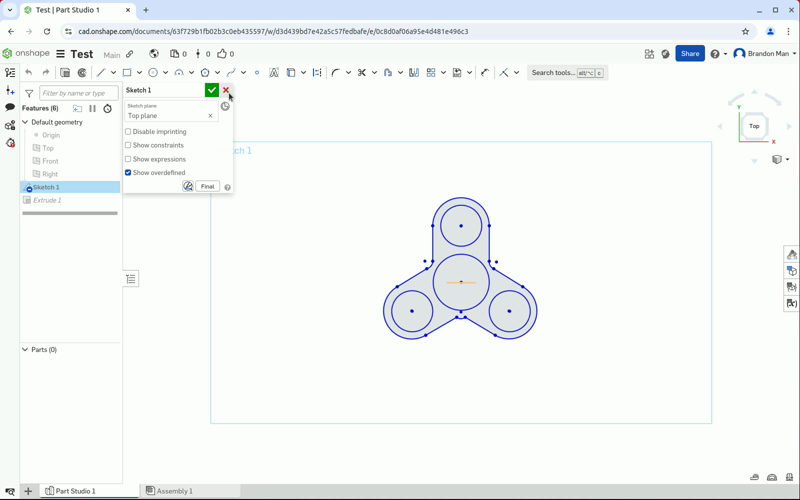
key(shift+s)
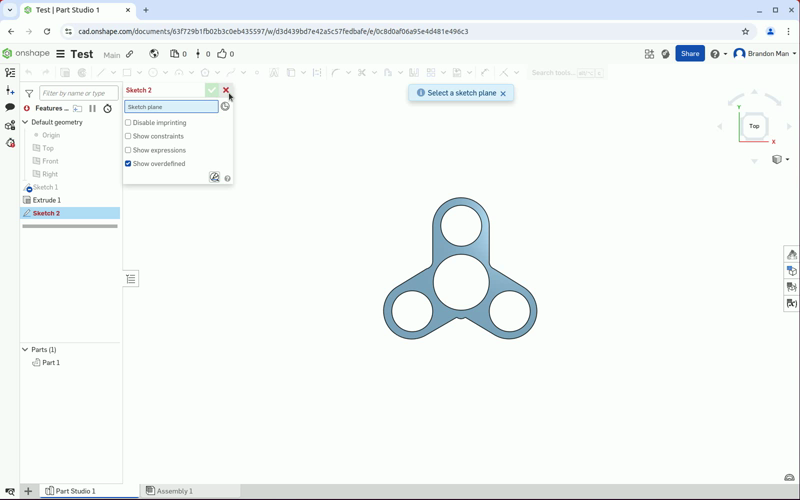
mouse_move(73, 150)
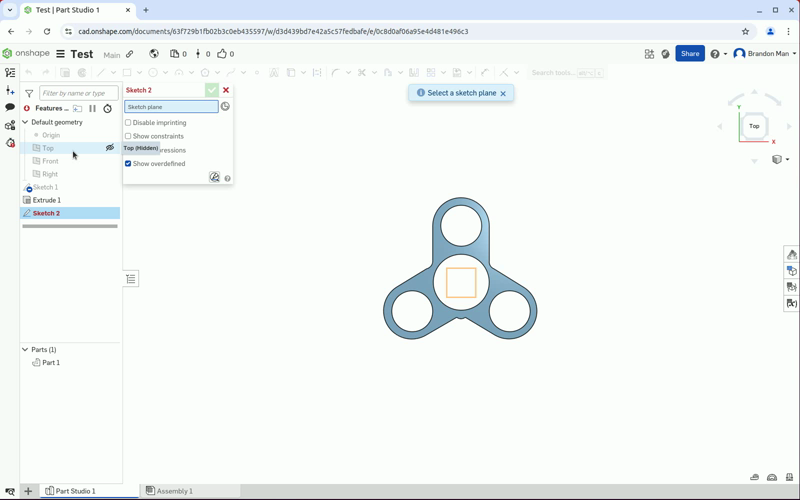
click(73, 150)
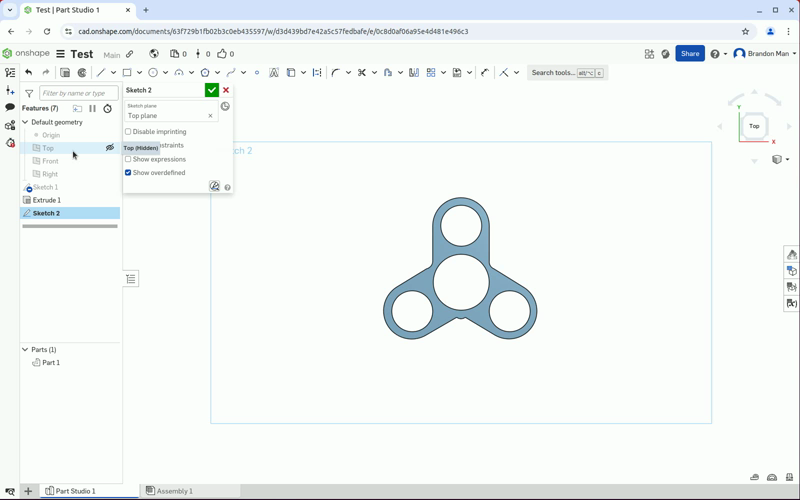
mouse_move(73, 352)
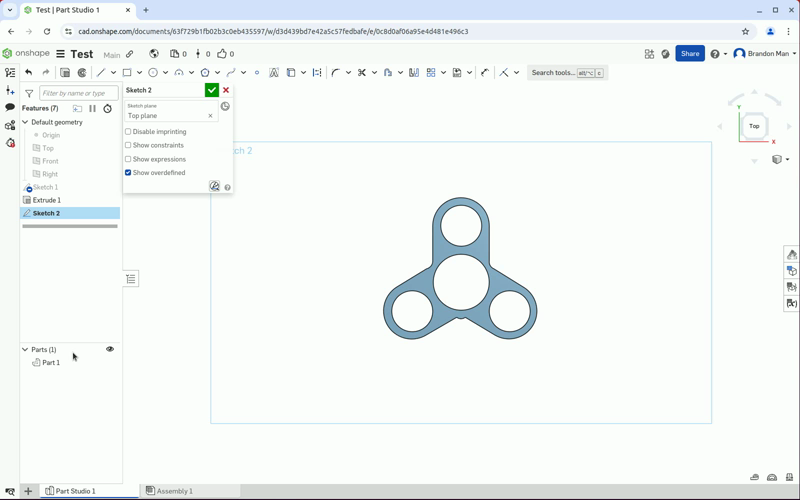
key(y)
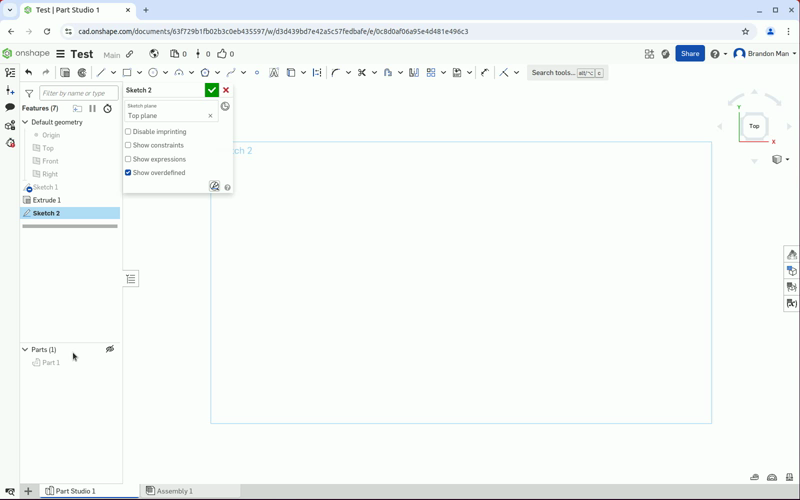
key(c)
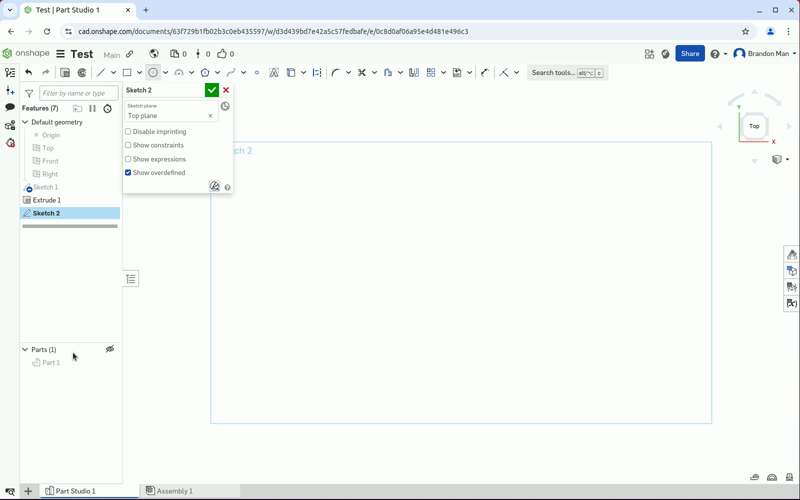
key_down(shift)
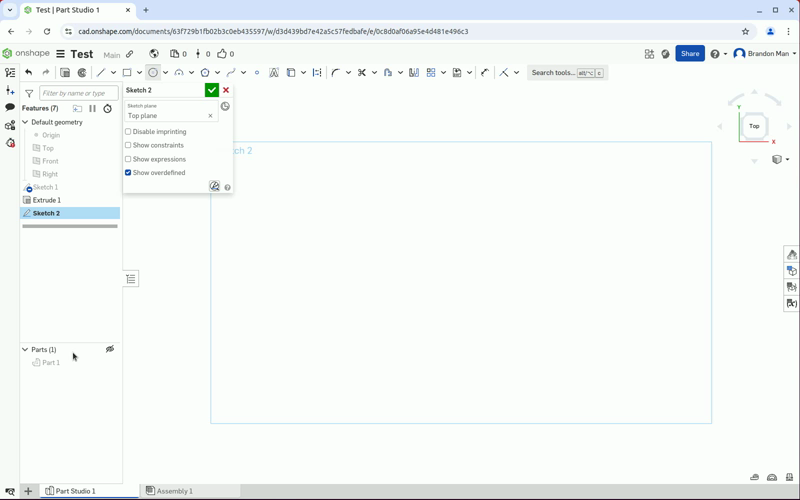
mouse_move(461, 282)
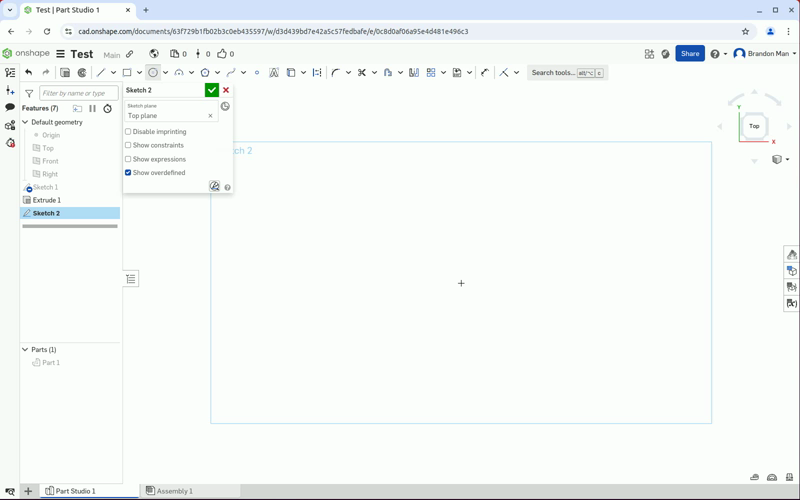
click(461, 282)
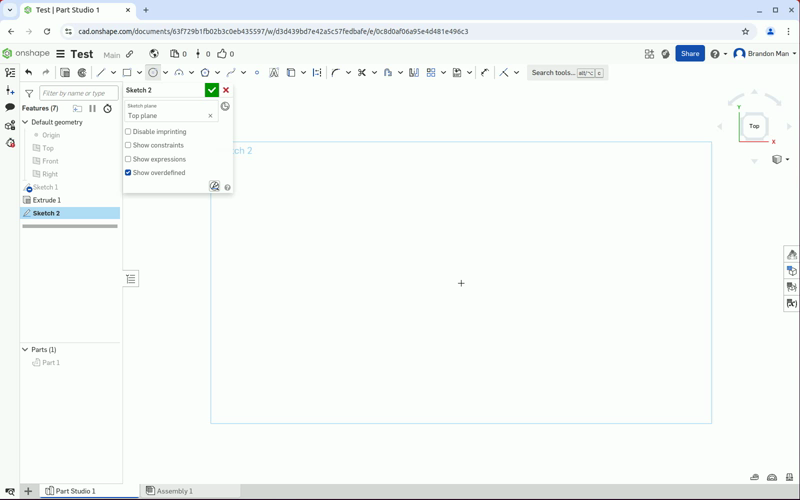
key_up(shift)
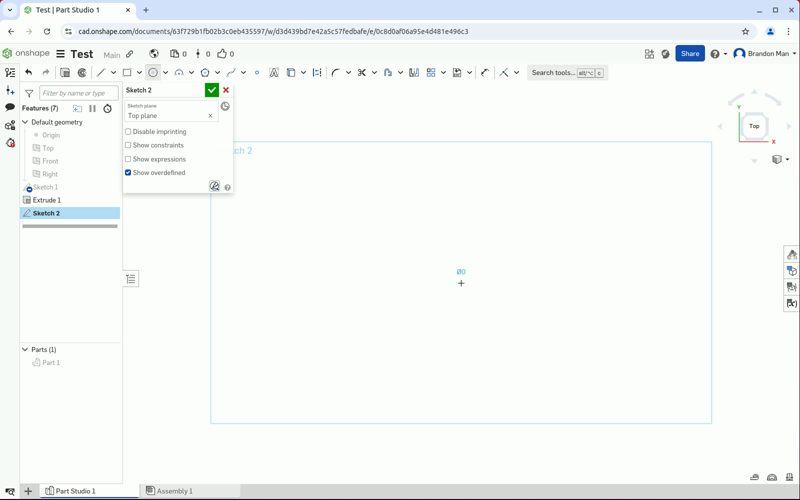
mouse_move(490, 282)
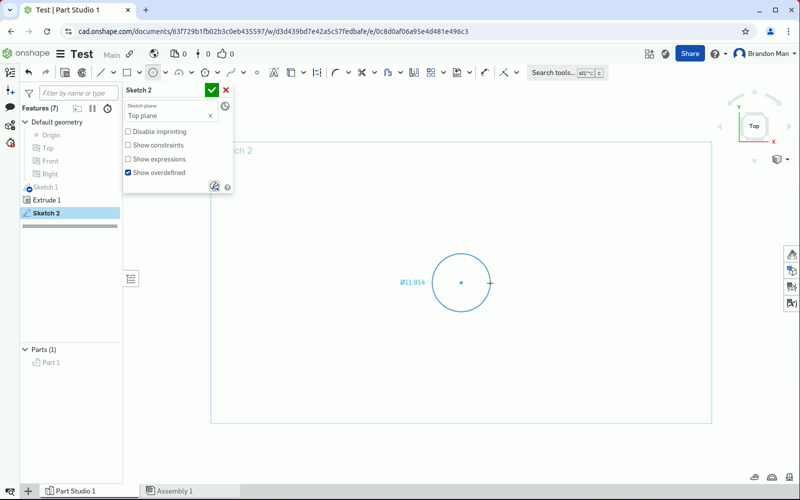
click(490, 282)
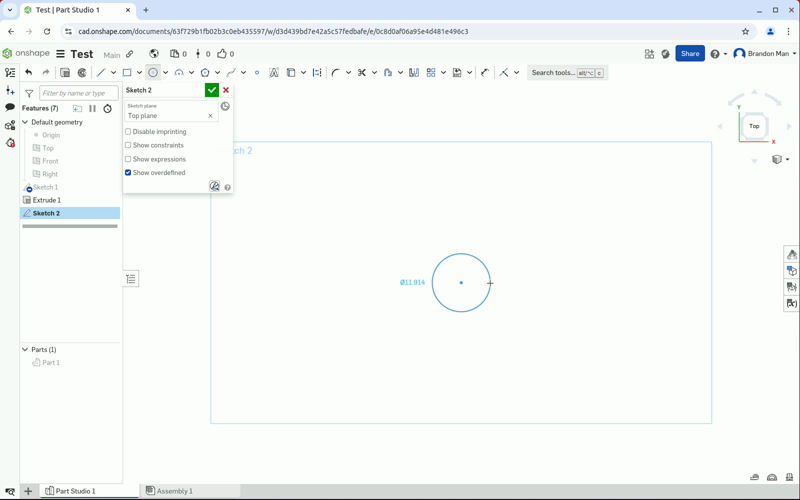
key(esc)
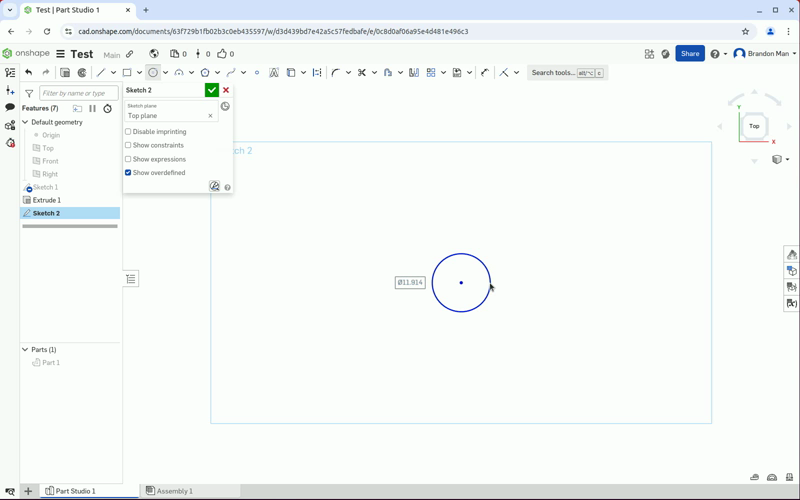
key(c)
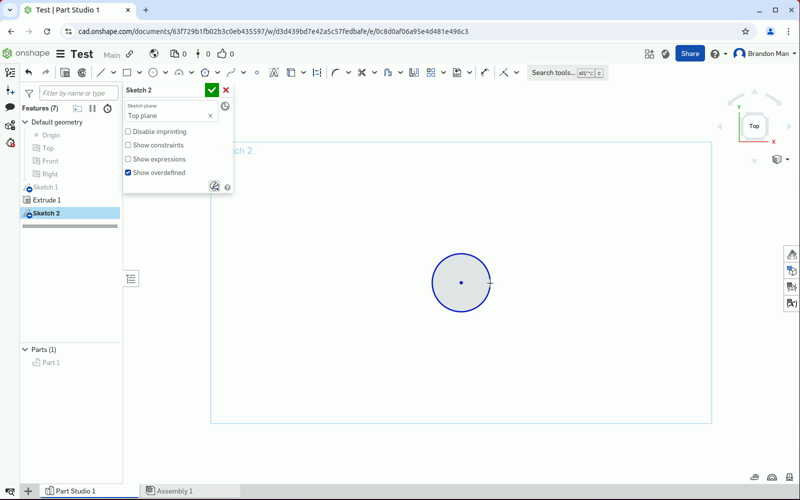
key_down(shift)
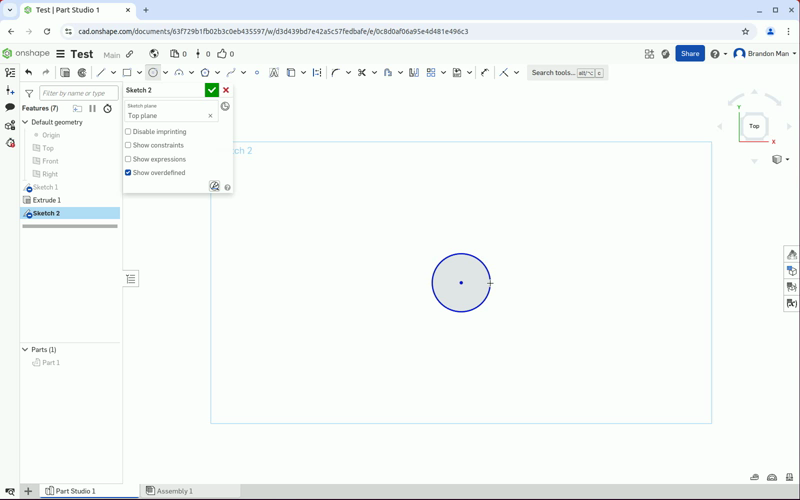
mouse_move(461, 282)
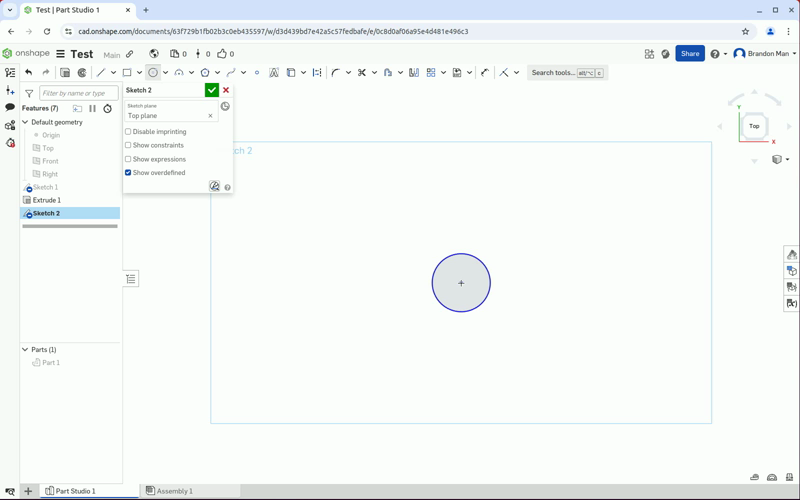
click(461, 282)
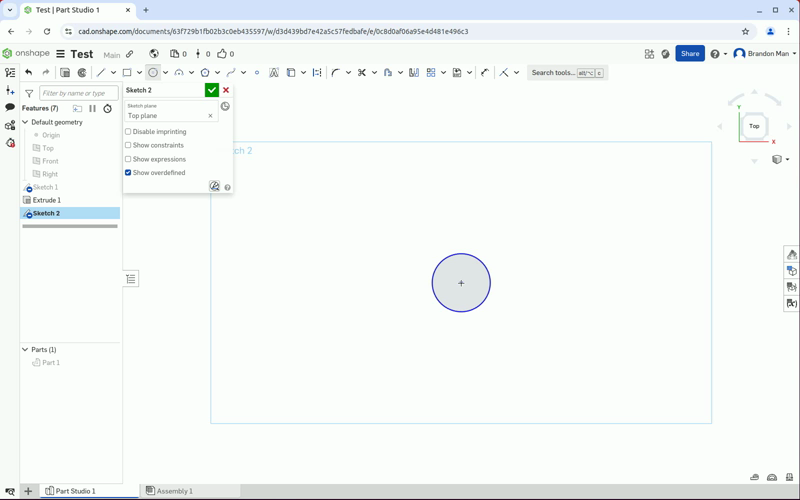
key_up(shift)
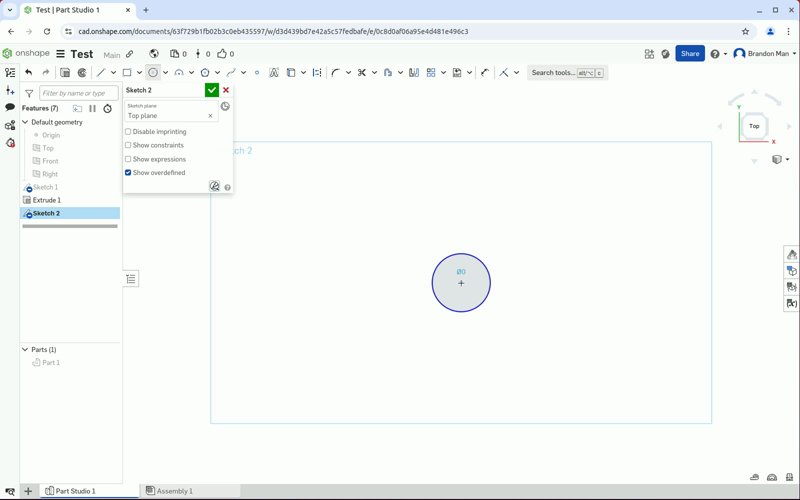
mouse_move(482, 282)
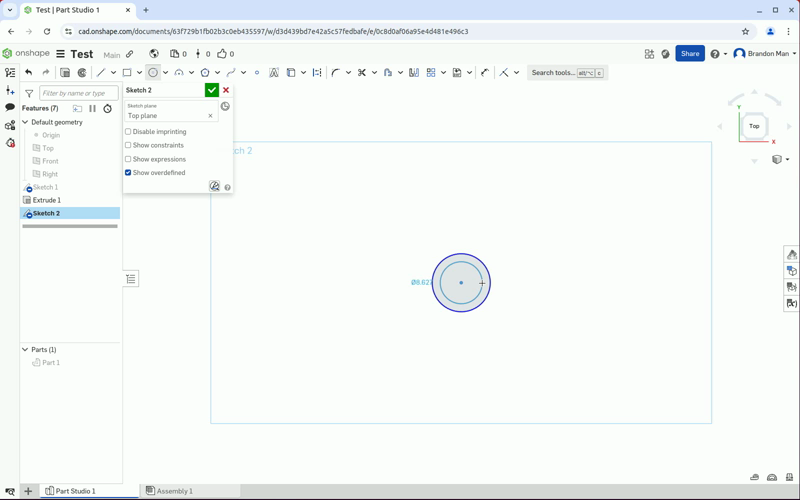
click(482, 282)
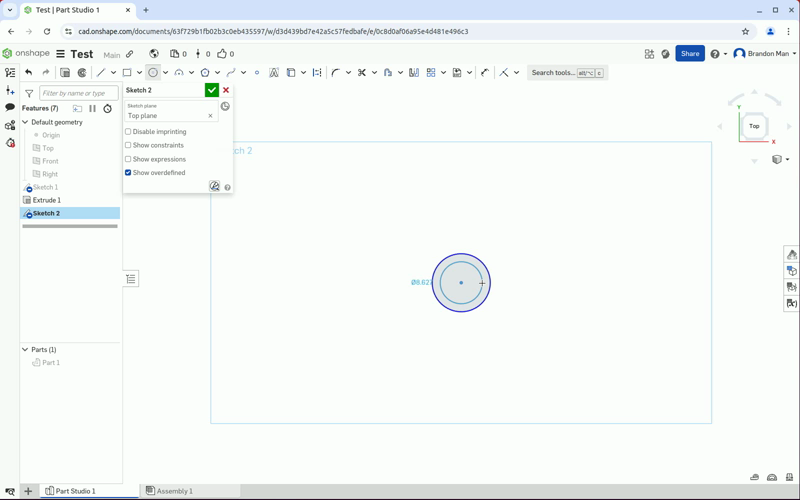
key(esc)
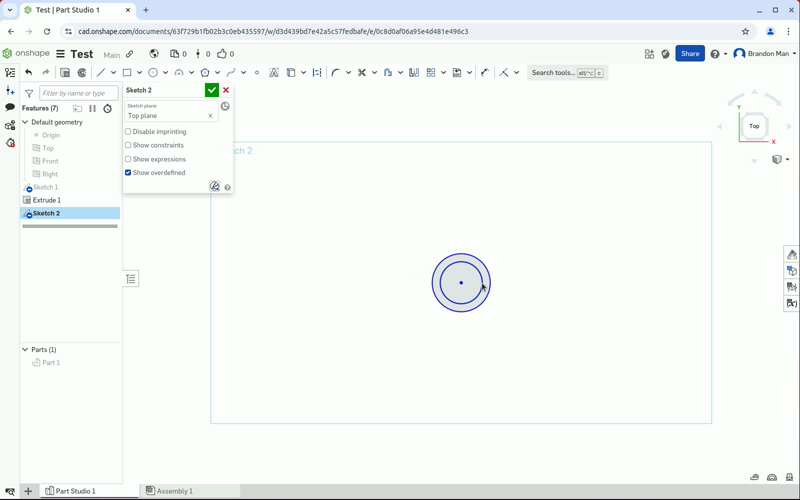
mouse_move(440, 293)
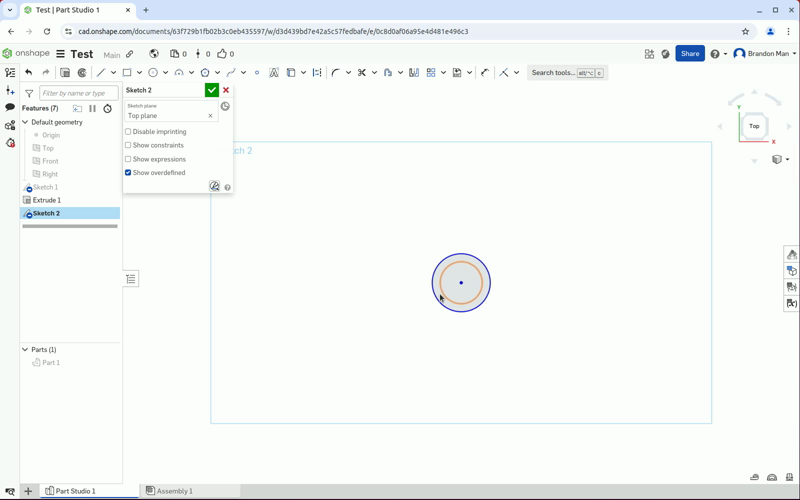
scroll(6)
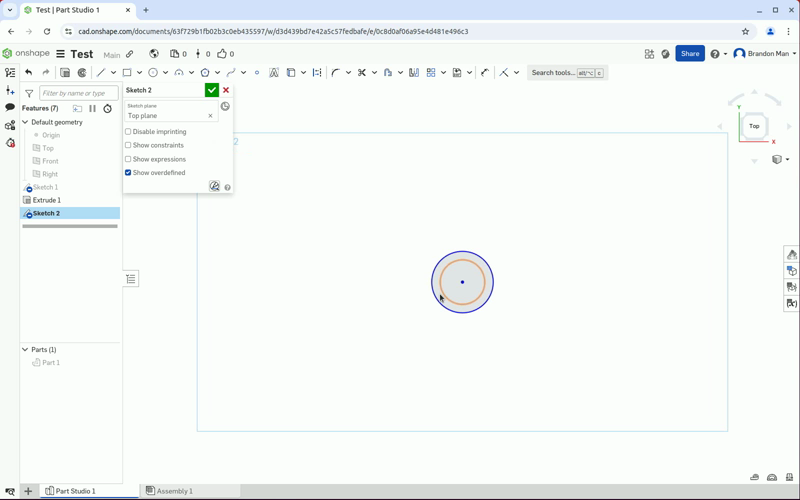
scroll(6)
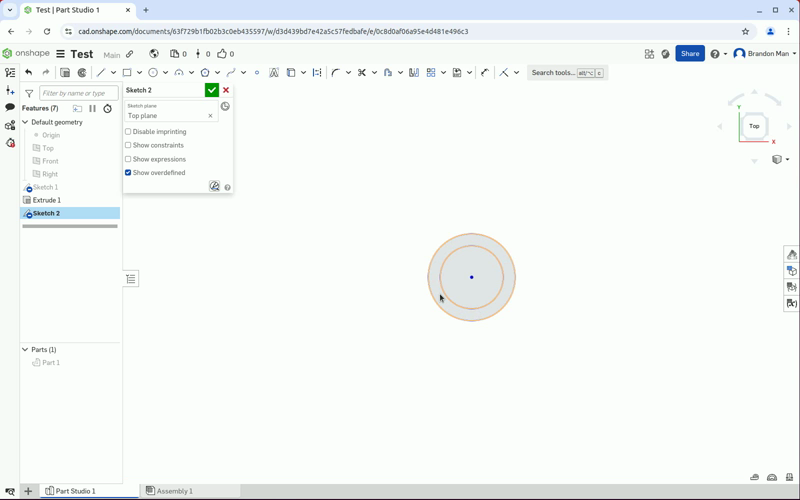
scroll(6)
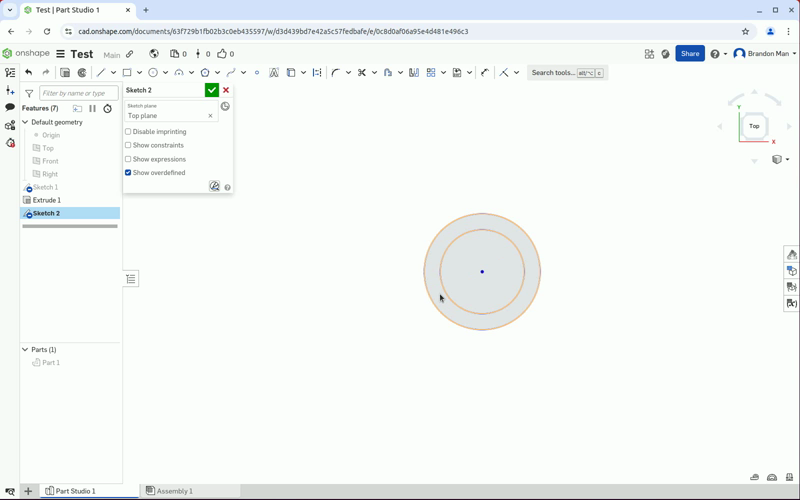
scroll(6)
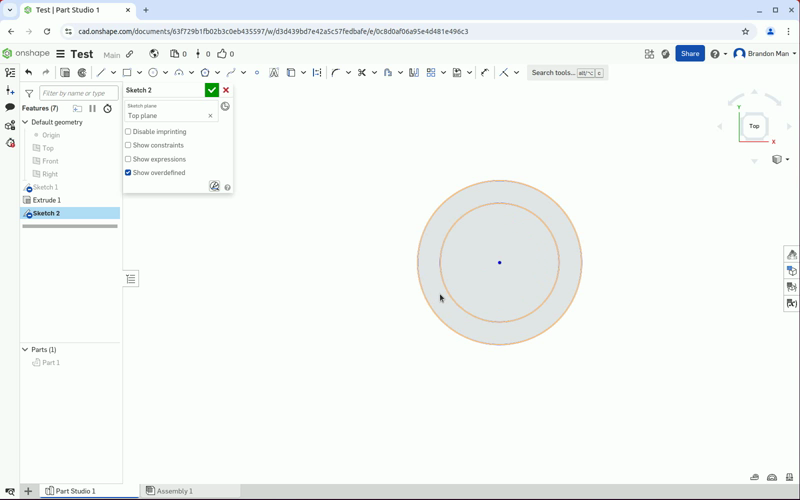
scroll(6)
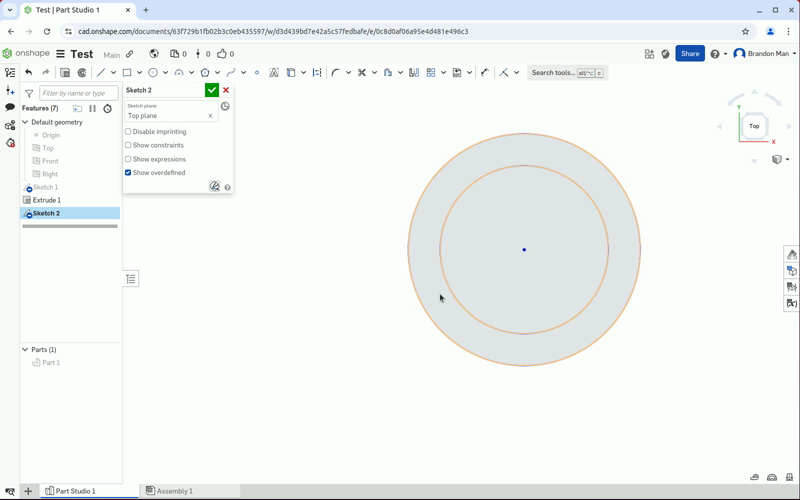
scroll(6)
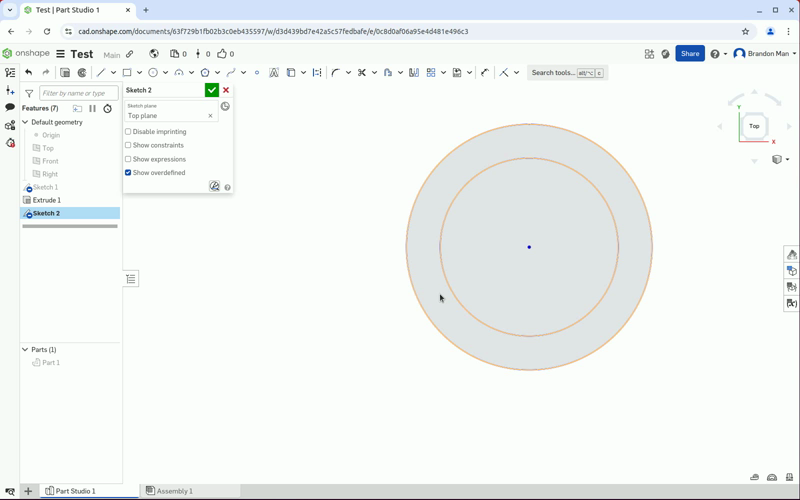
scroll(6)
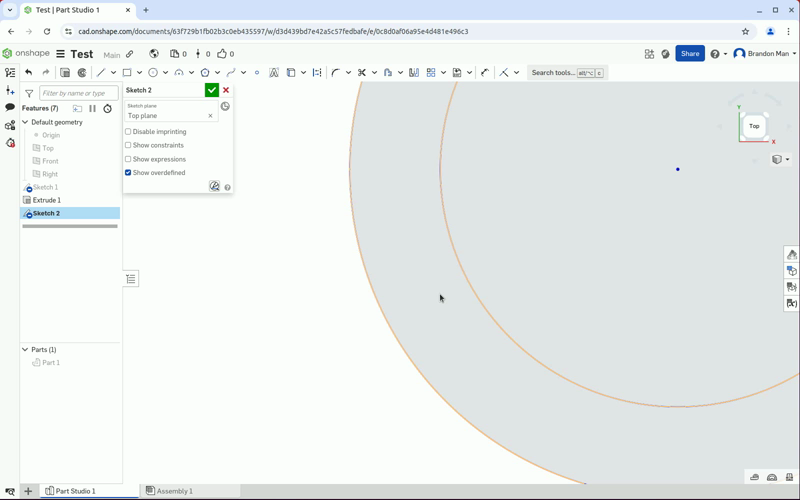
click(440, 293)
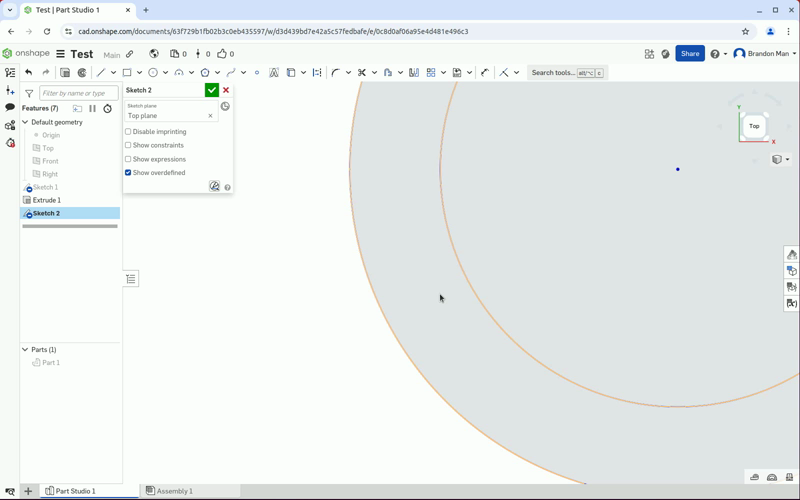
scroll(-6)
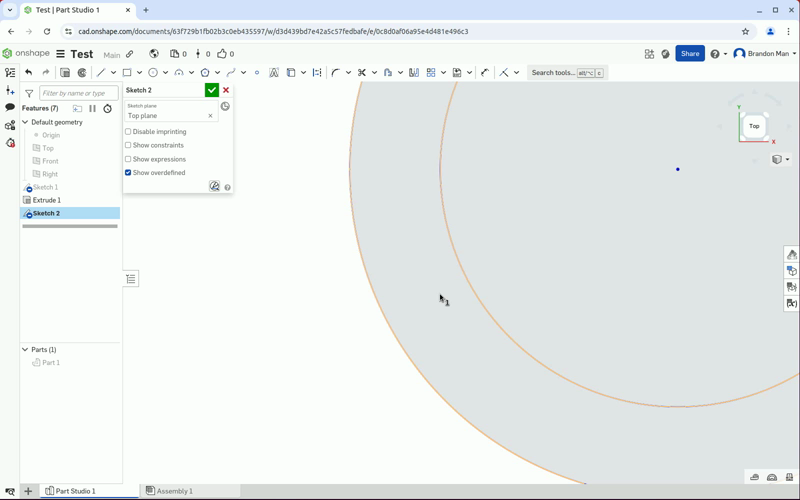
scroll(-6)
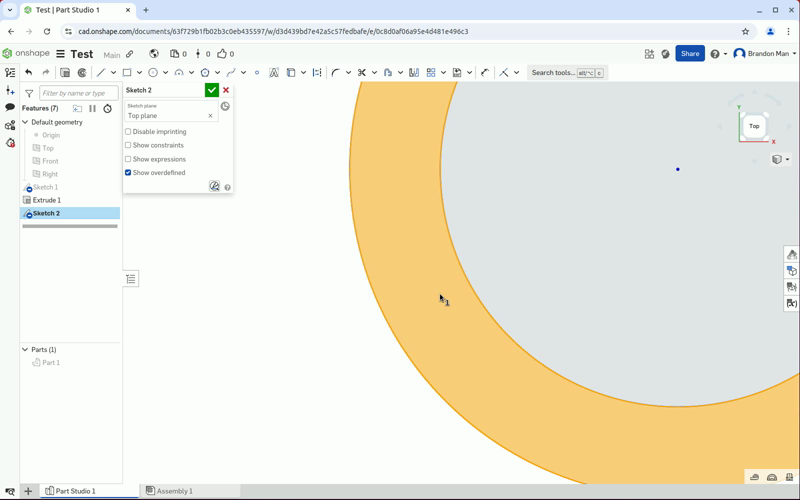
scroll(-6)
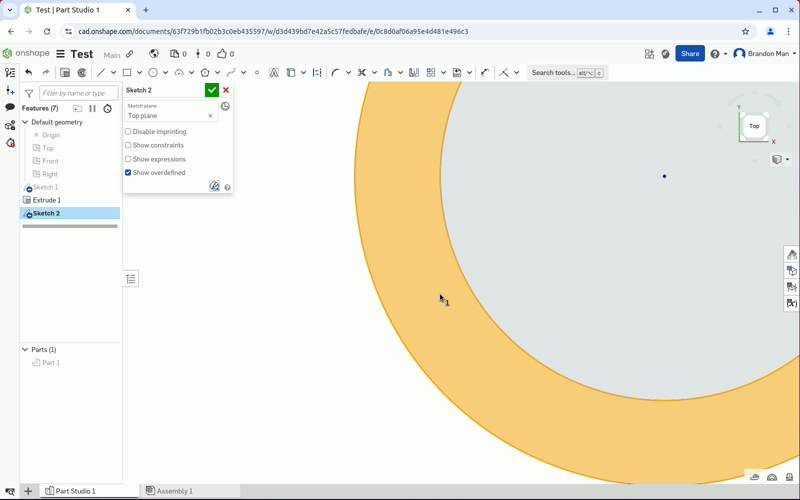
scroll(-6)
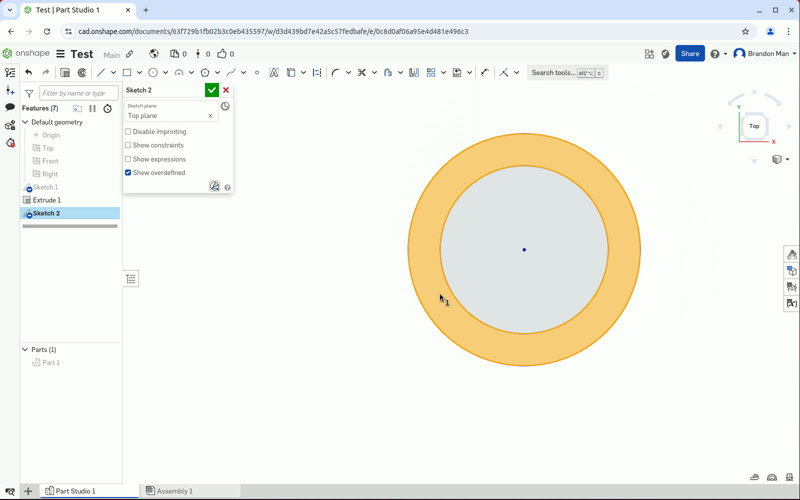
scroll(-6)
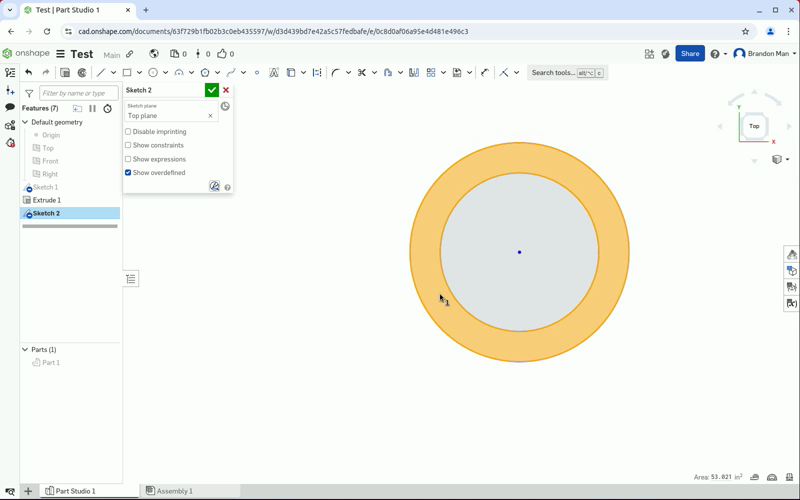
scroll(-6)
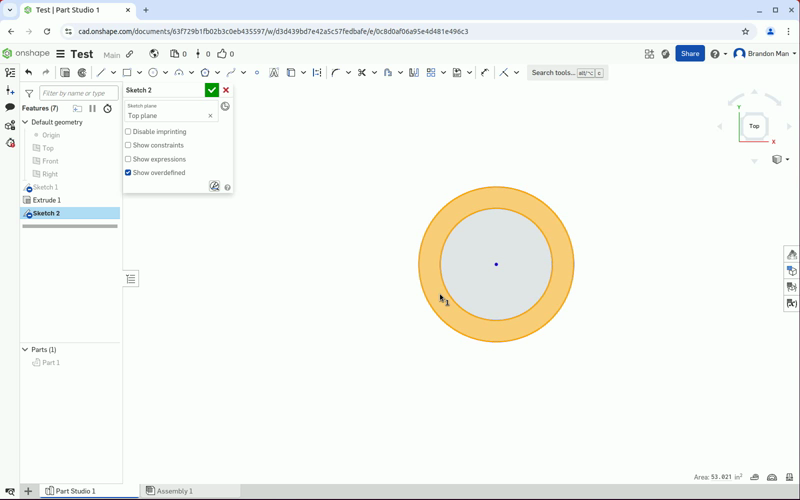
scroll(-6)
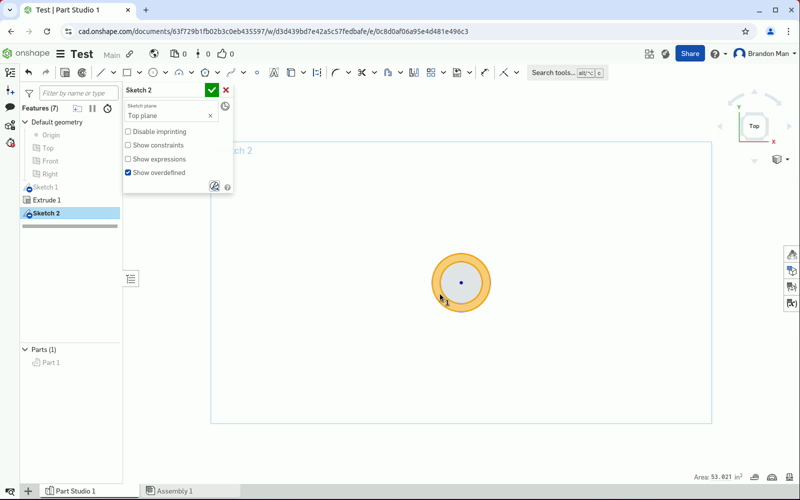
mouse_move(73, 352)
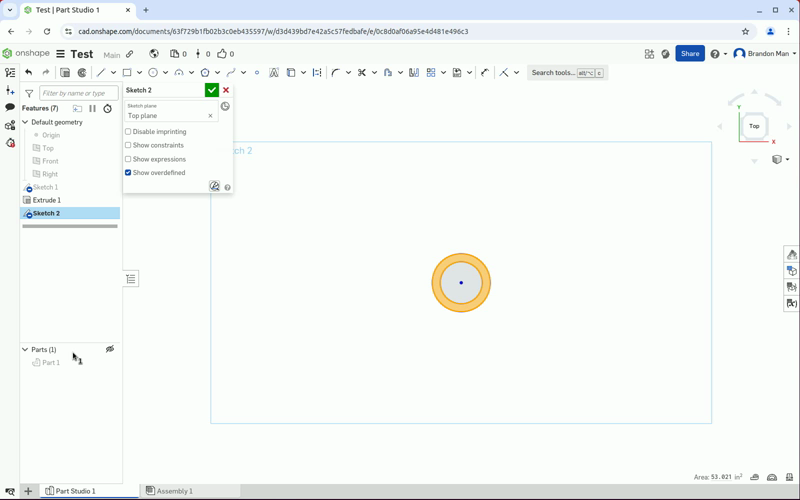
key(shift+y)
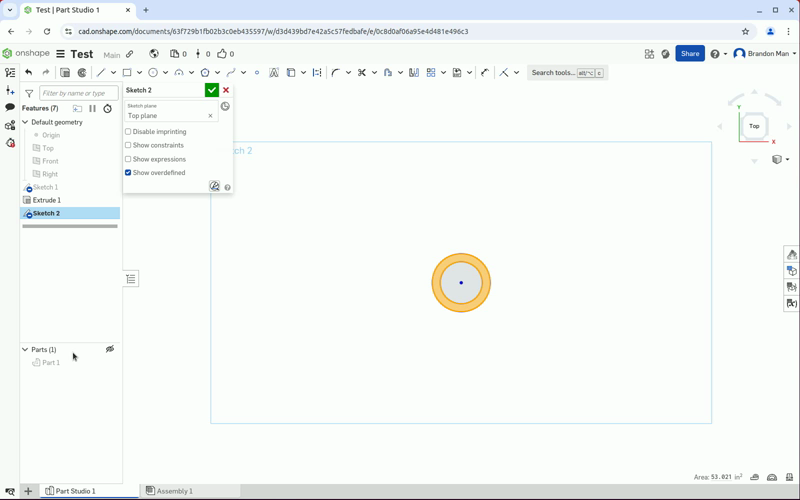
key(shift+e)
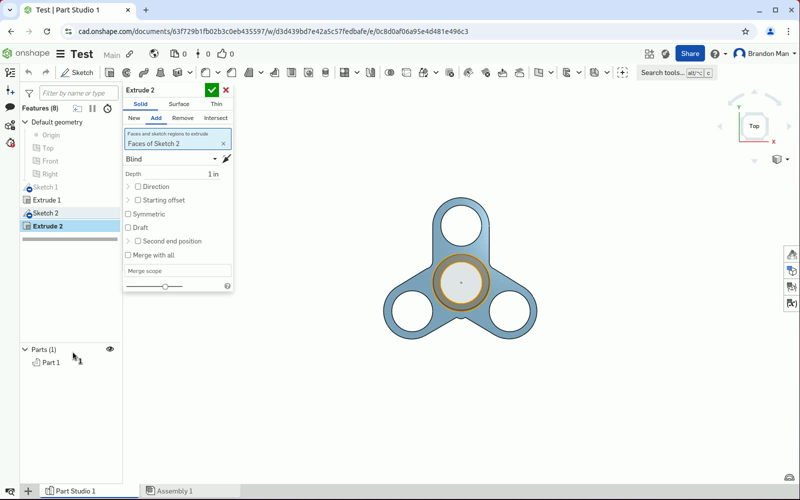
mouse_move(143, 106)
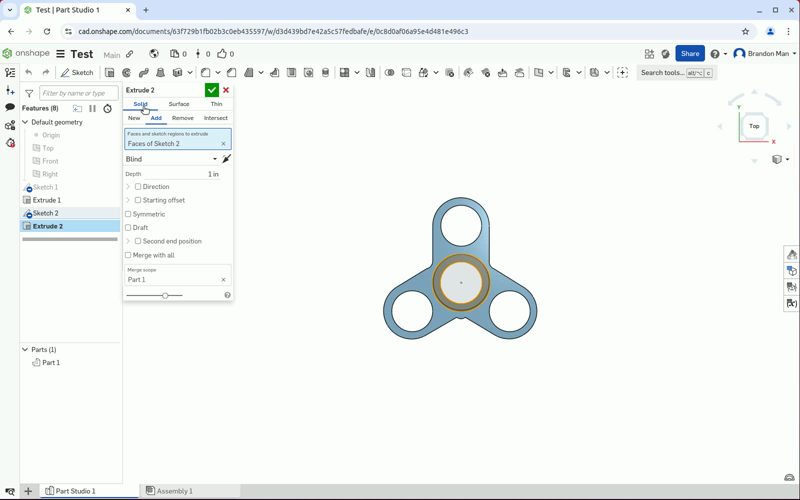
click(143, 106)
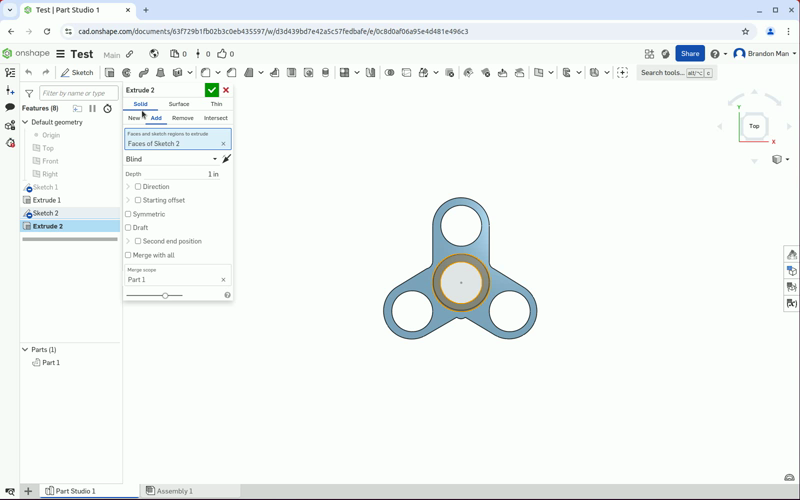
mouse_move(137, 120)
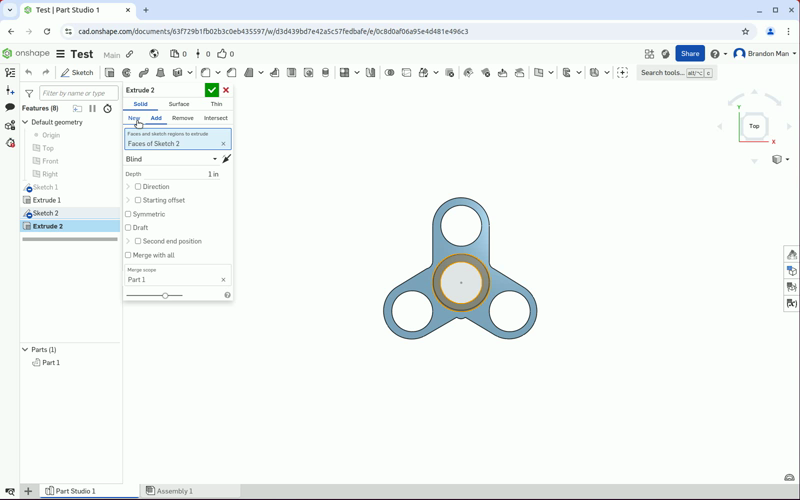
click(137, 120)
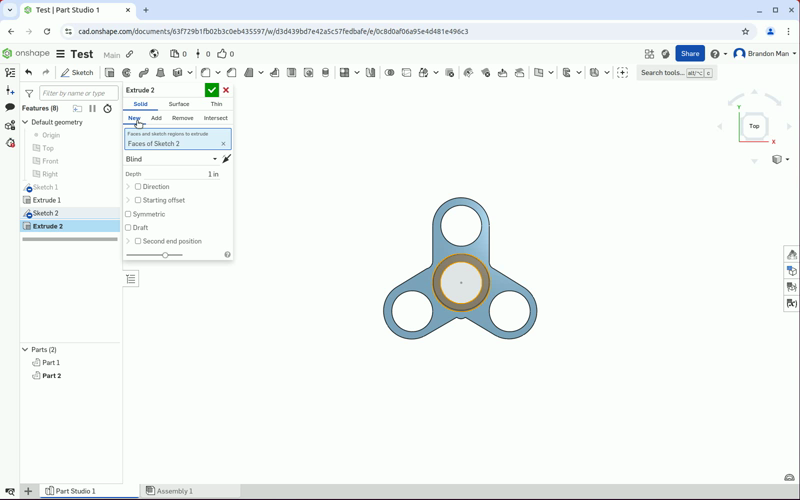
key(tab, 4)
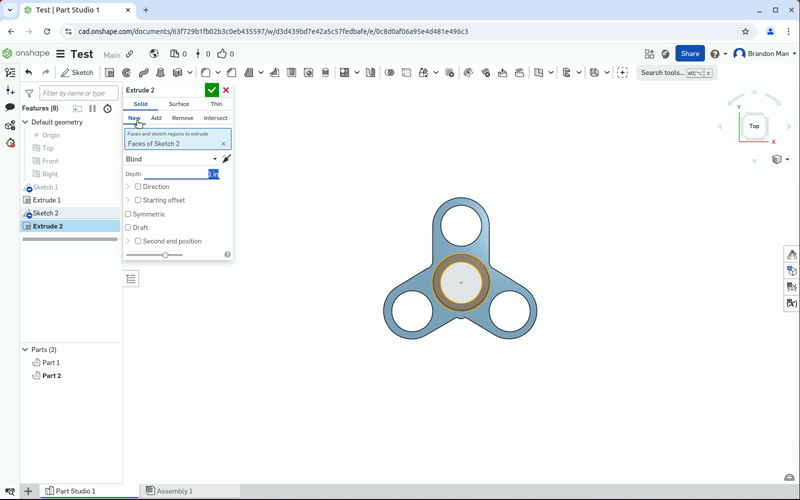
text(2.648)
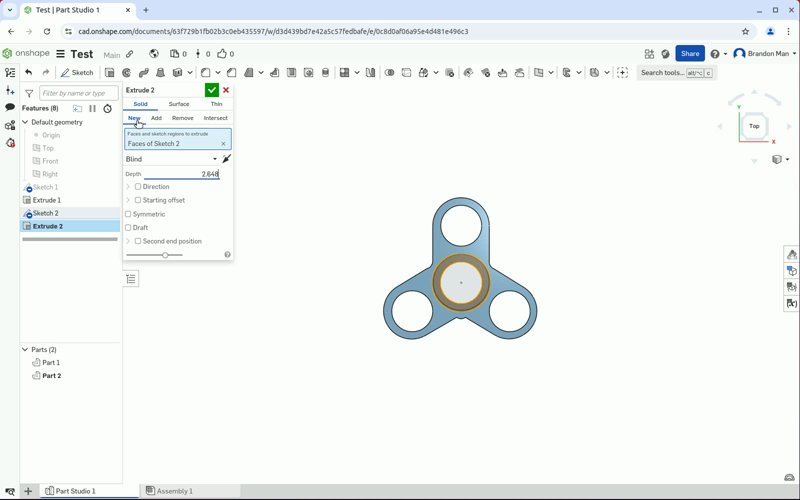
key(enter)
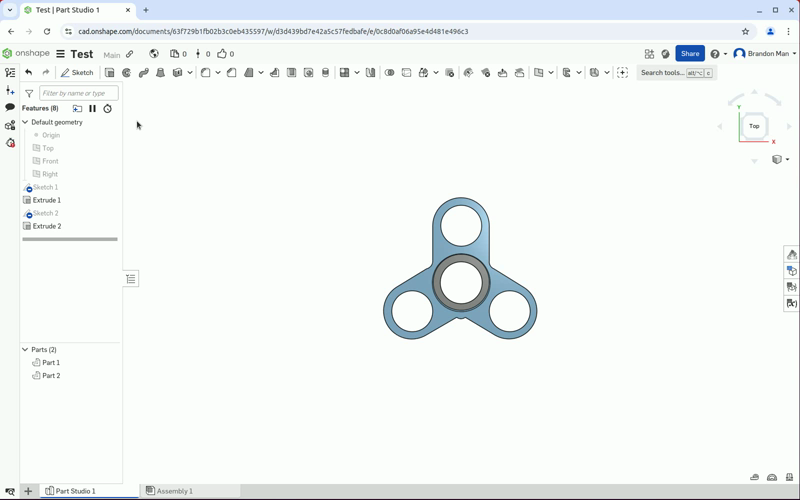
key(shift+h)
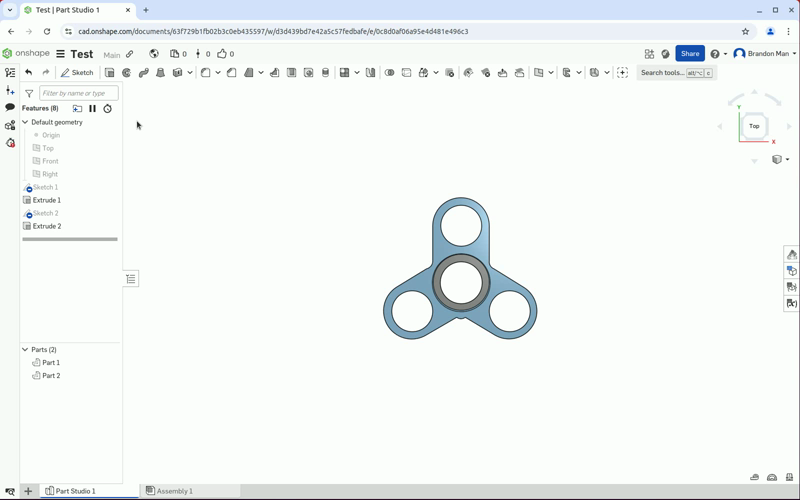
key(shift+h)
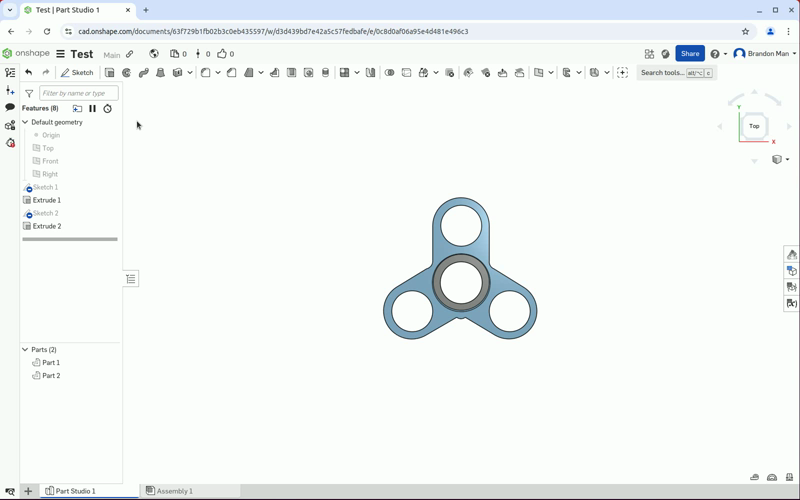
mouse_move(73, 189)
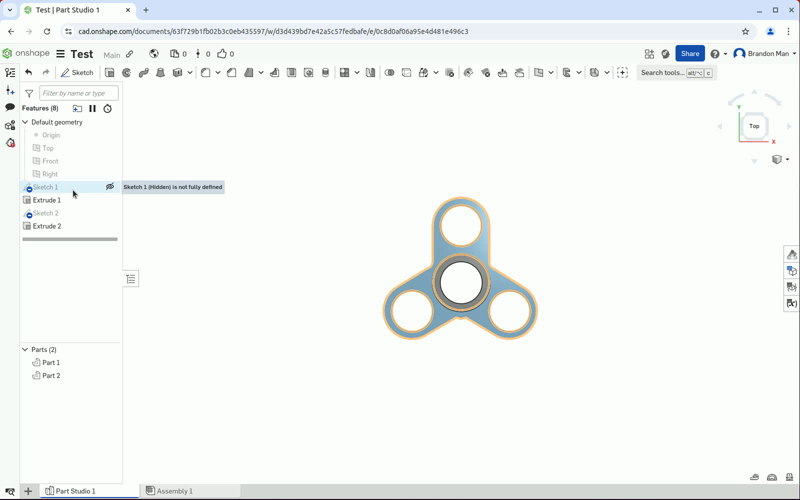
click(73, 189)
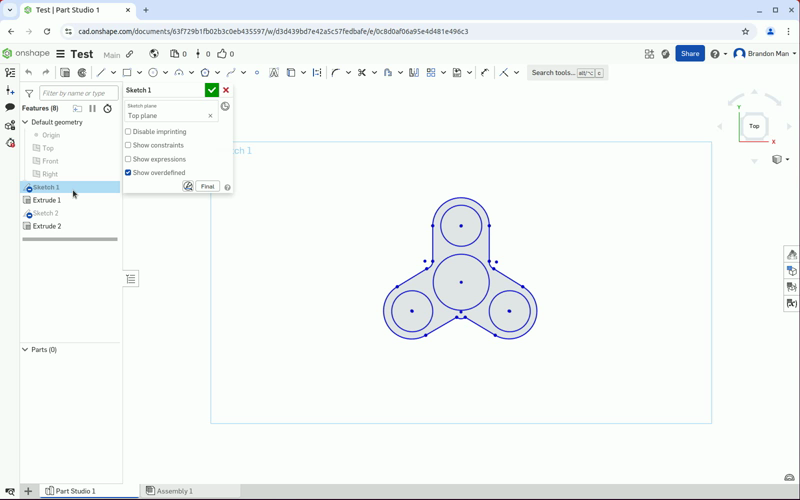
mouse_move(229, 92)
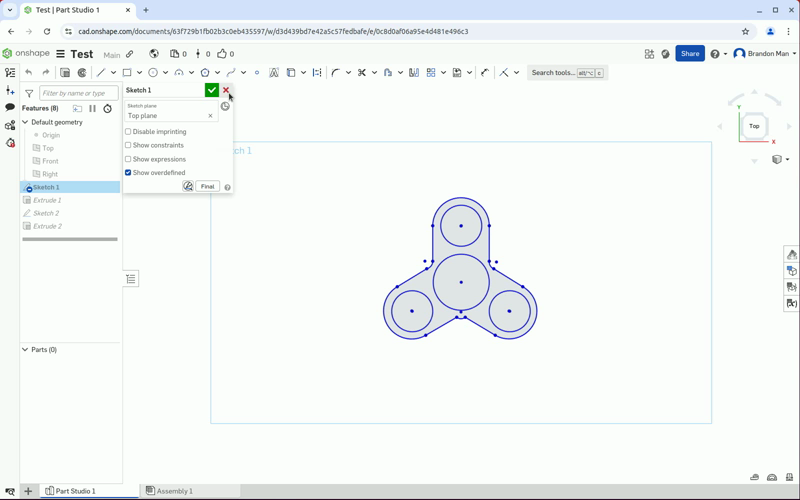
click(229, 92)
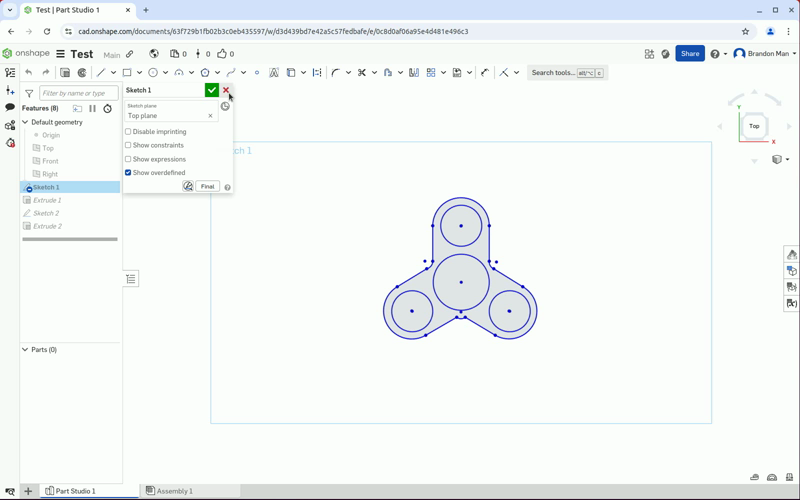
key(shift+s)
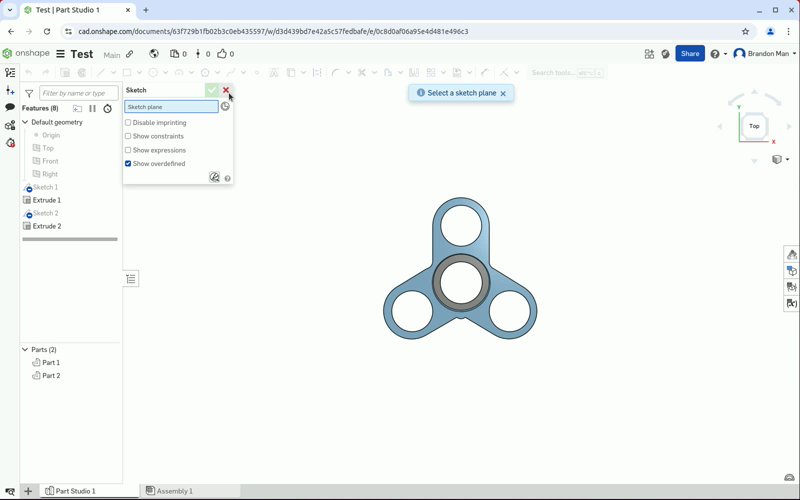
mouse_move(73, 150)
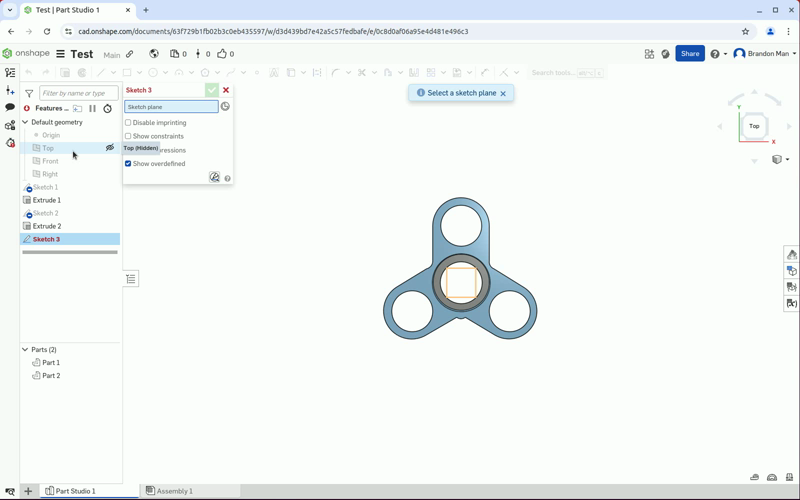
click(73, 150)
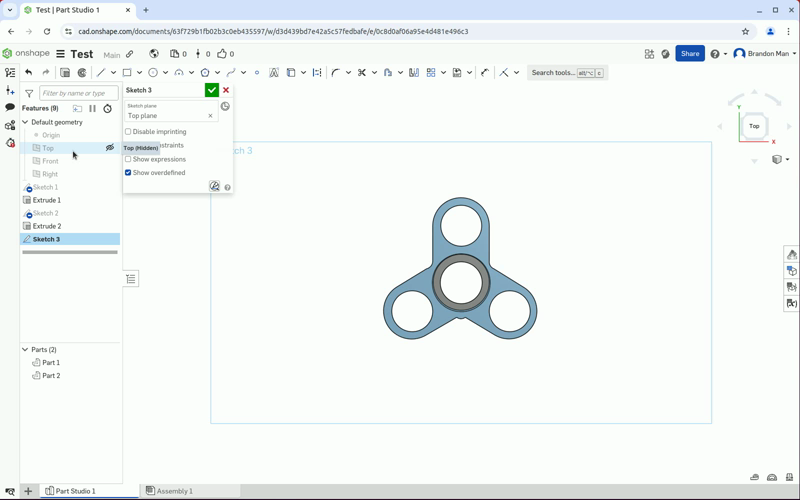
mouse_move(73, 352)
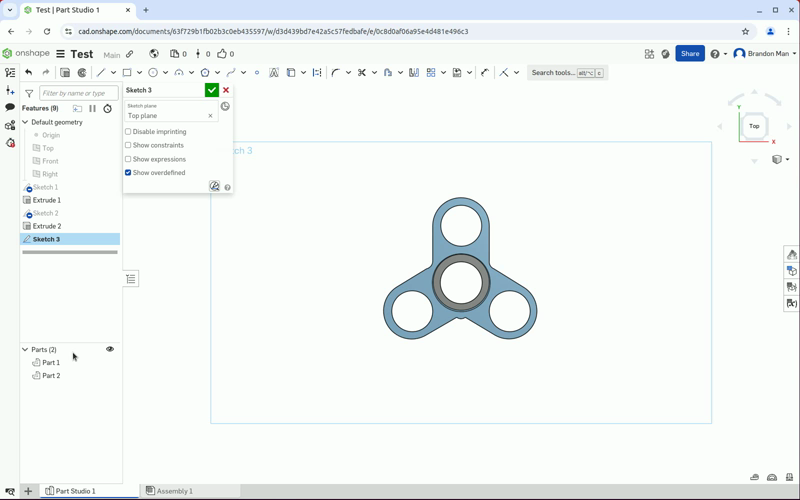
key(y)
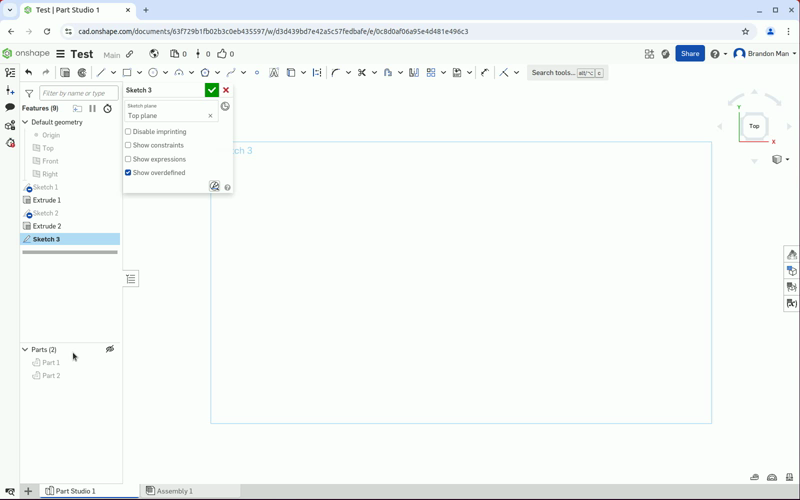
key(c)
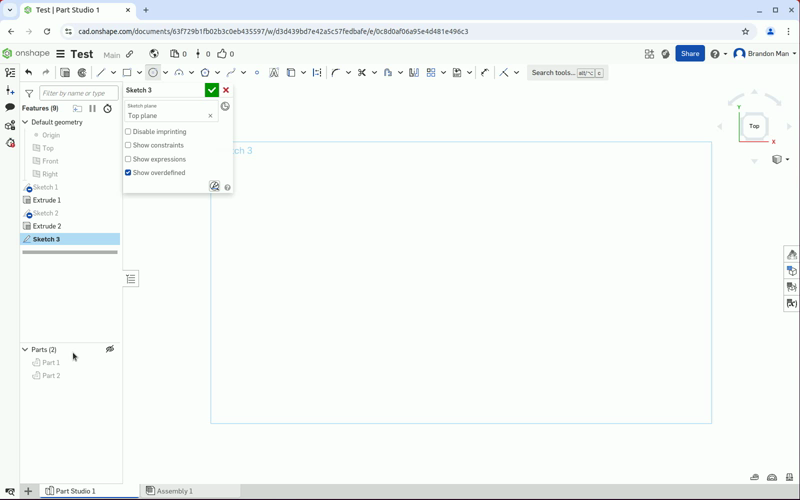
key_down(shift)
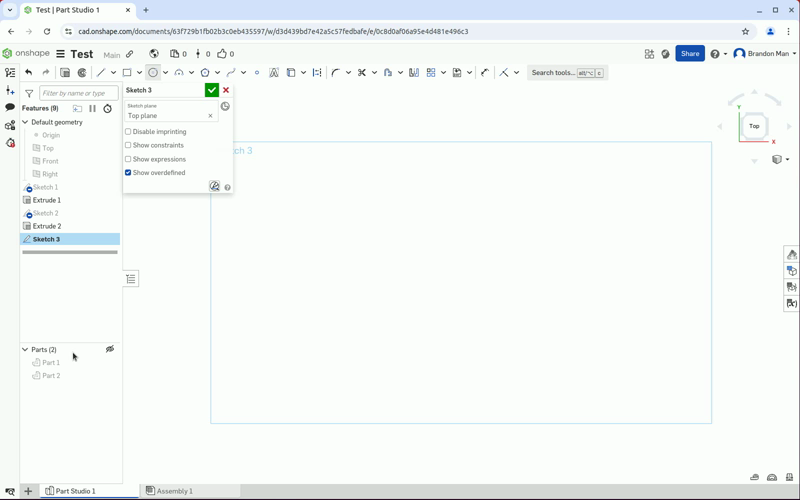
mouse_move(369, 224)
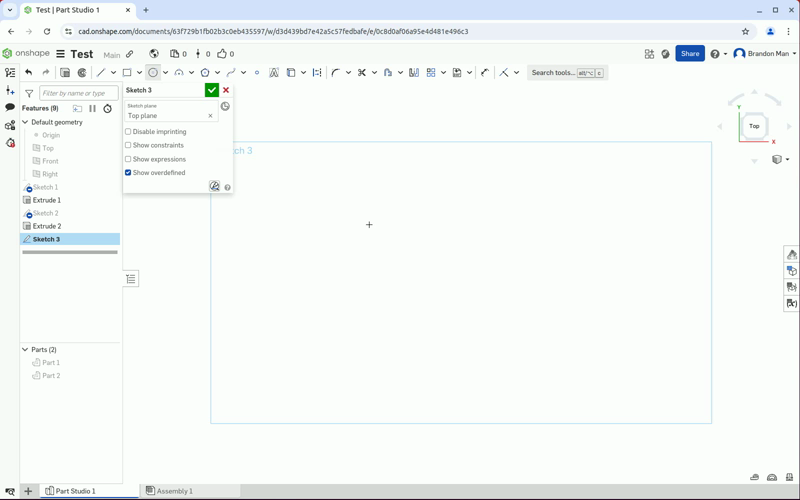
click(369, 224)
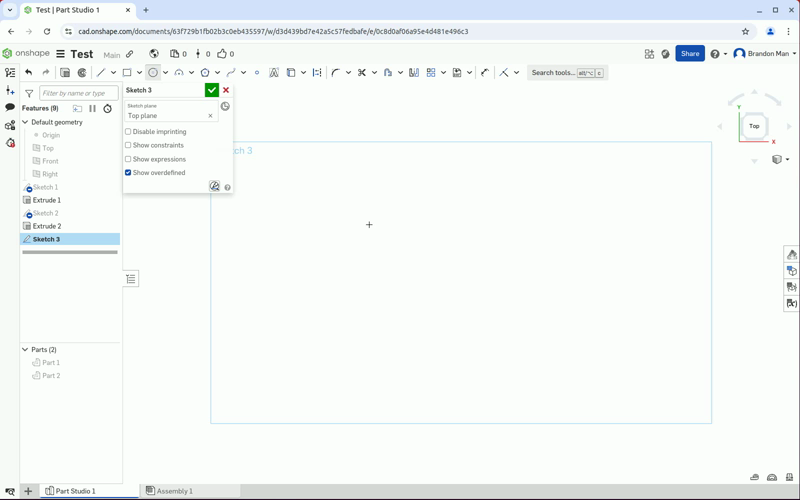
key_up(shift)
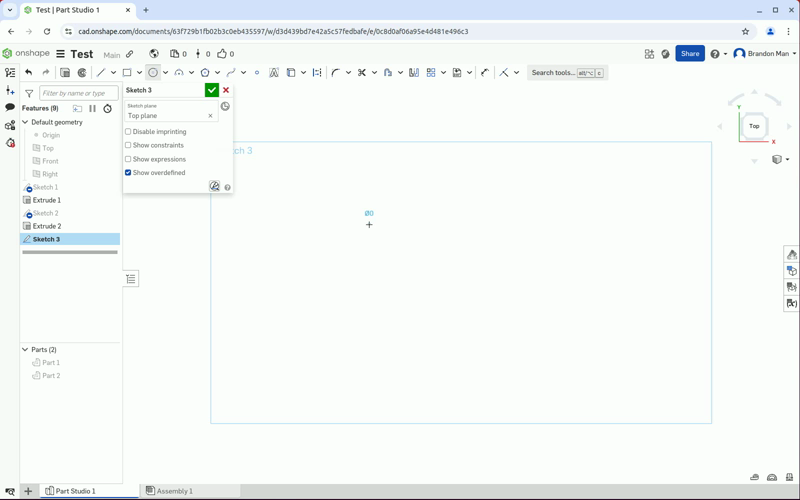
mouse_move(377, 224)
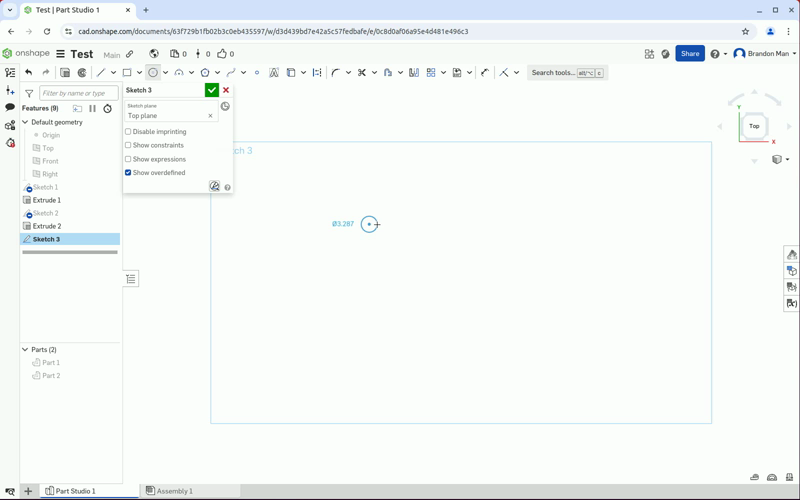
click(377, 224)
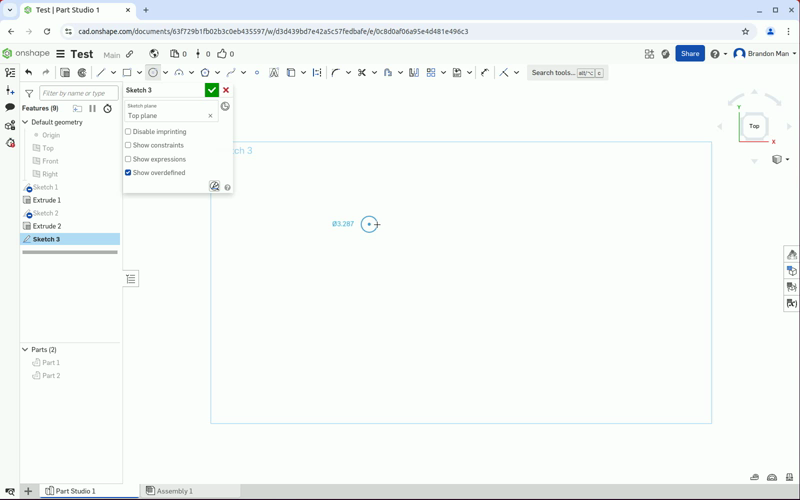
key(esc)
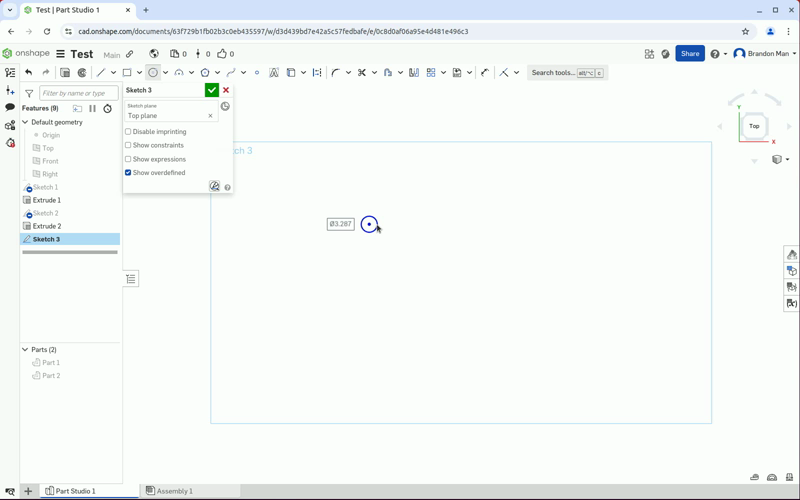
mouse_move(371, 225)
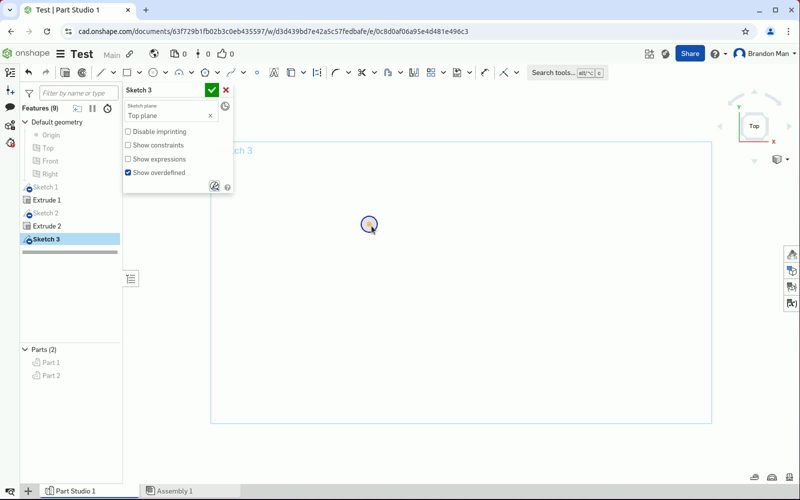
scroll(6)
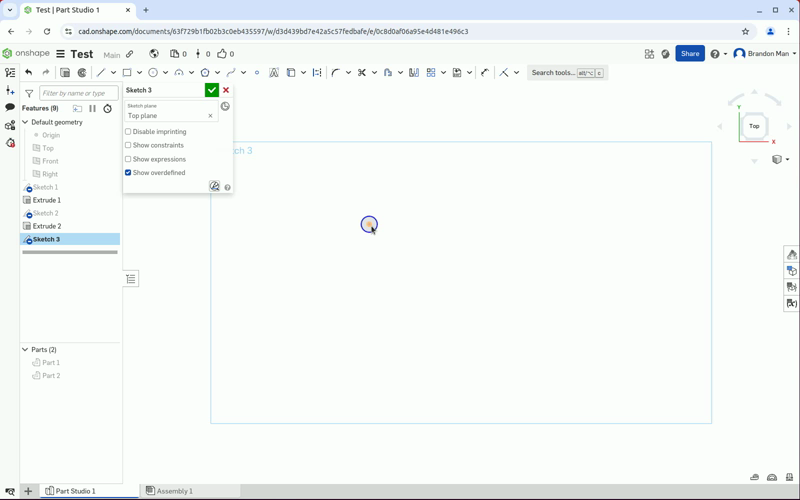
scroll(6)
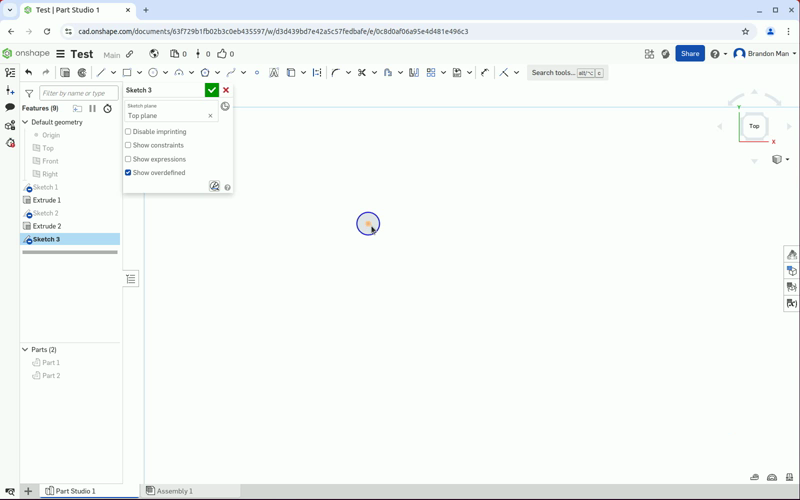
scroll(6)
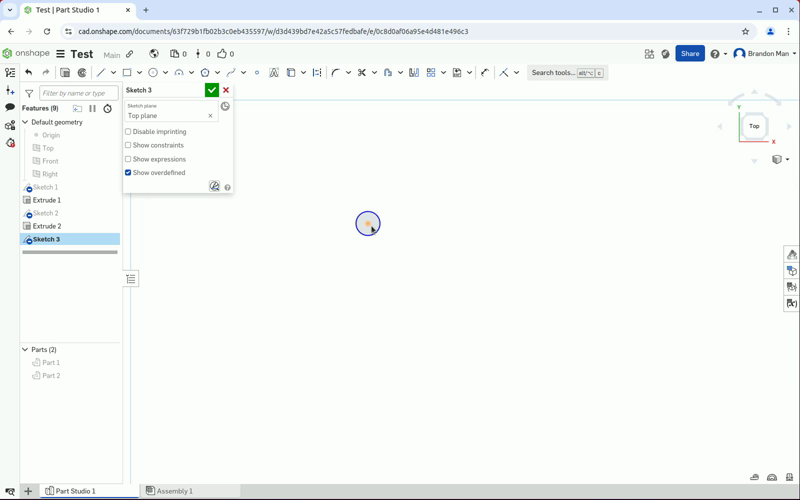
scroll(6)
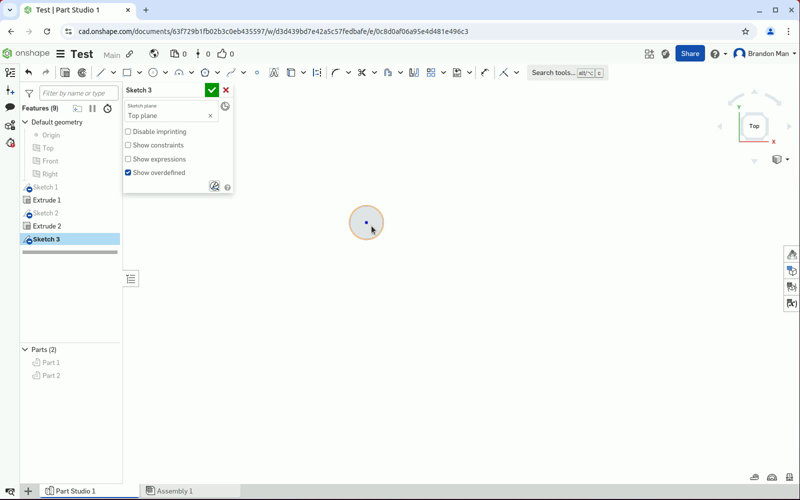
scroll(6)
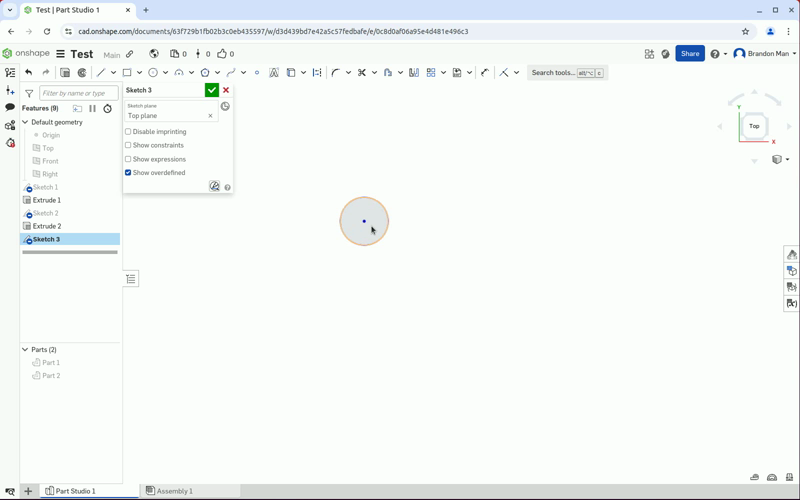
scroll(6)
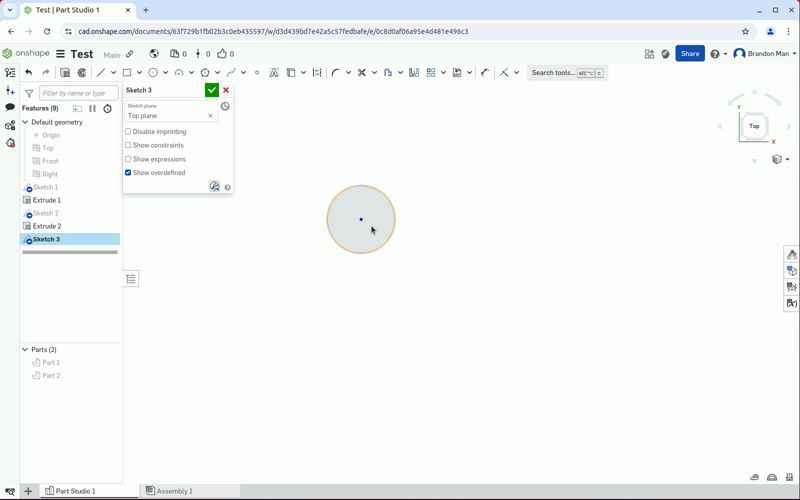
scroll(6)
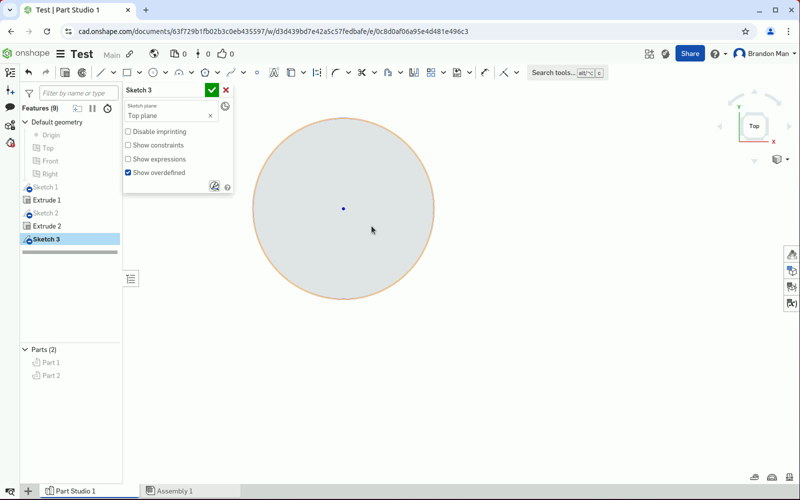
click(371, 225)
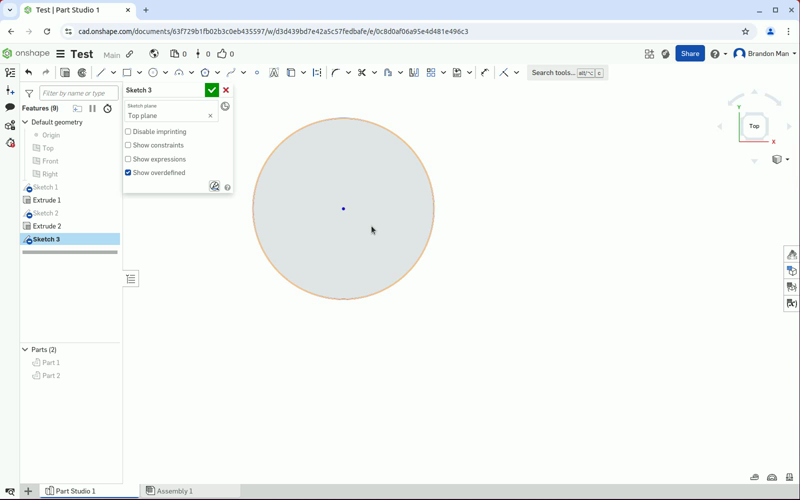
scroll(-6)
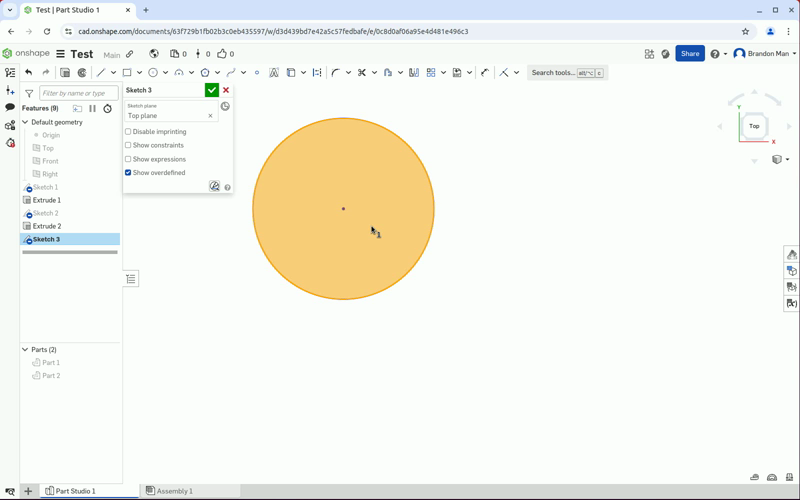
scroll(-6)
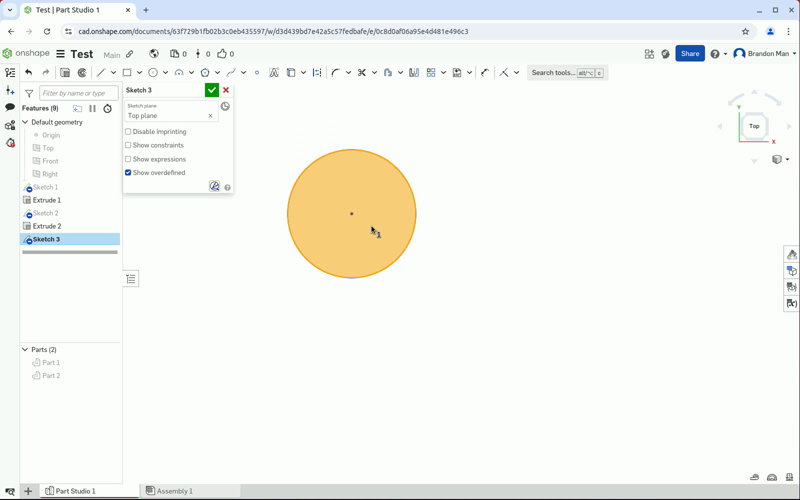
scroll(-6)
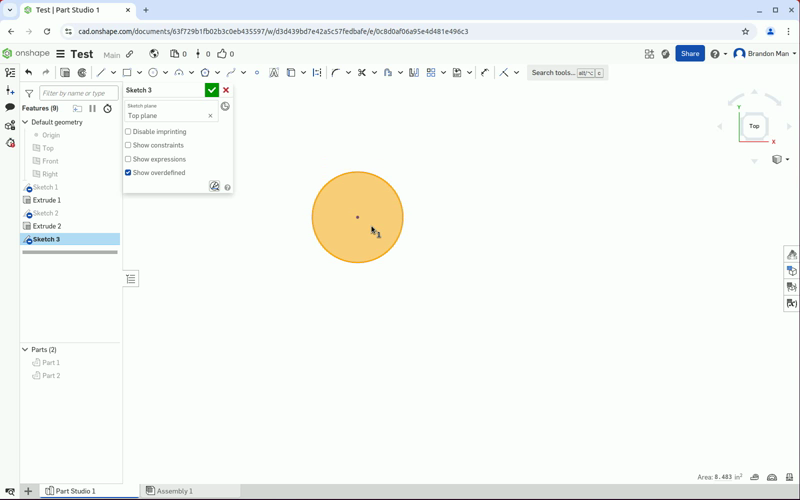
scroll(-6)
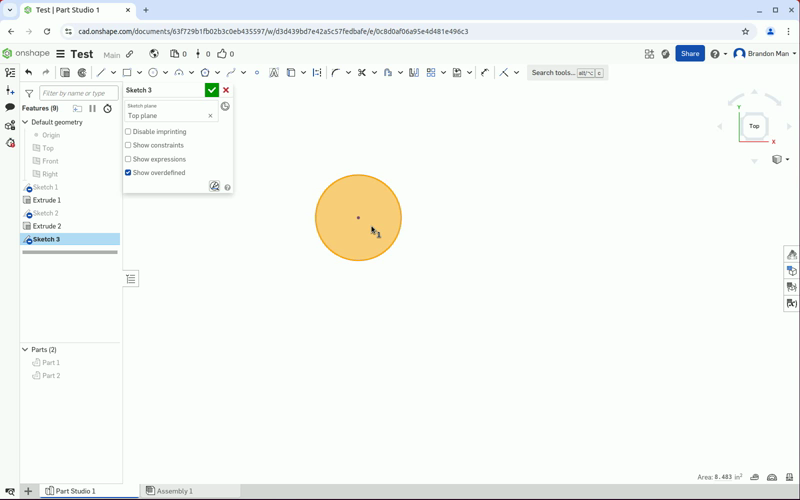
scroll(-6)
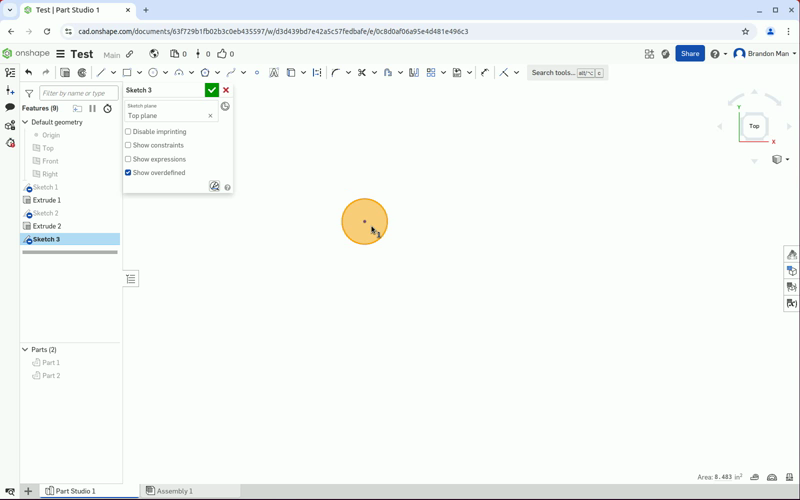
scroll(-6)
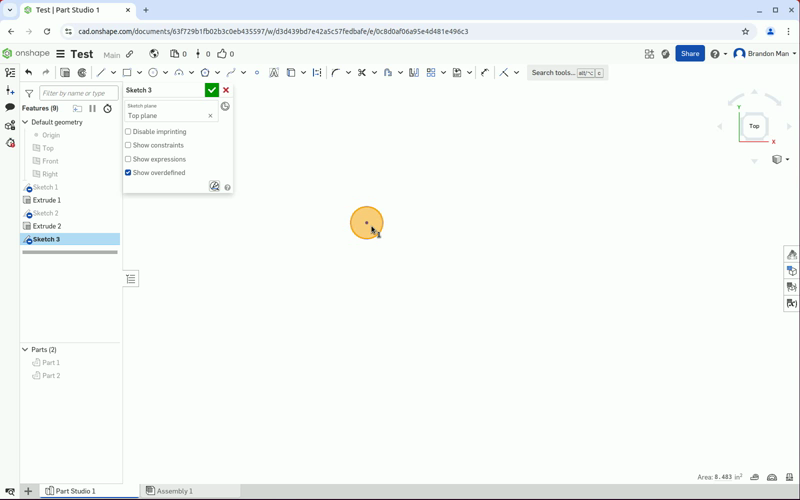
scroll(-6)
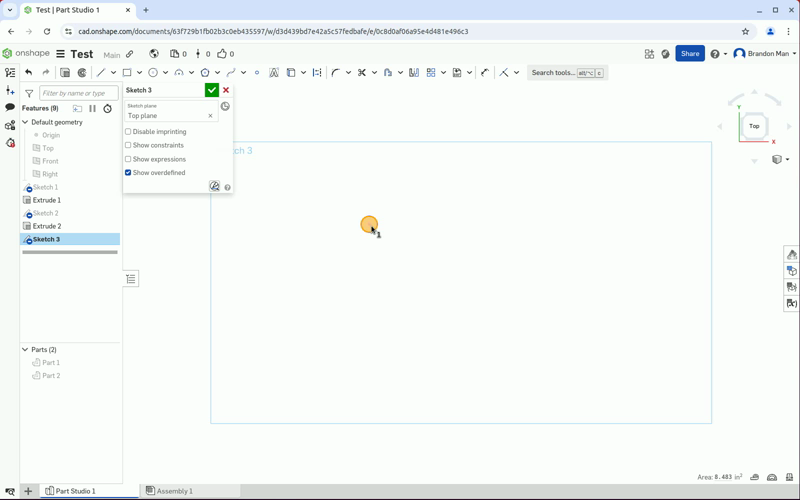
mouse_move(73, 352)
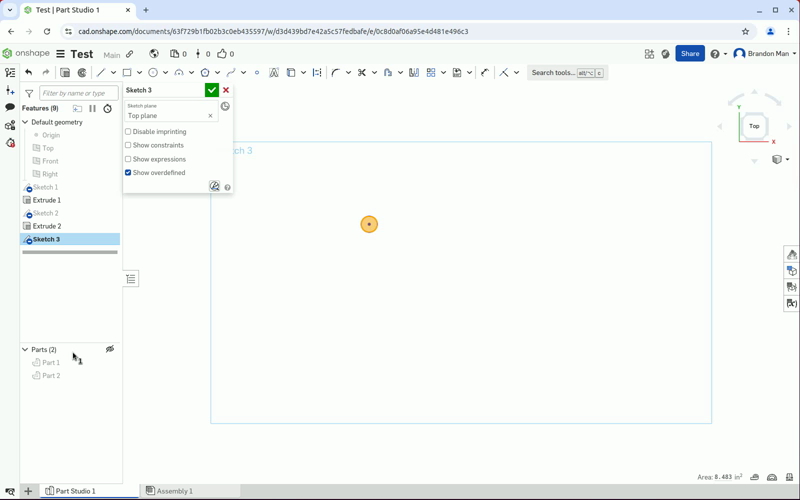
key(shift+y)
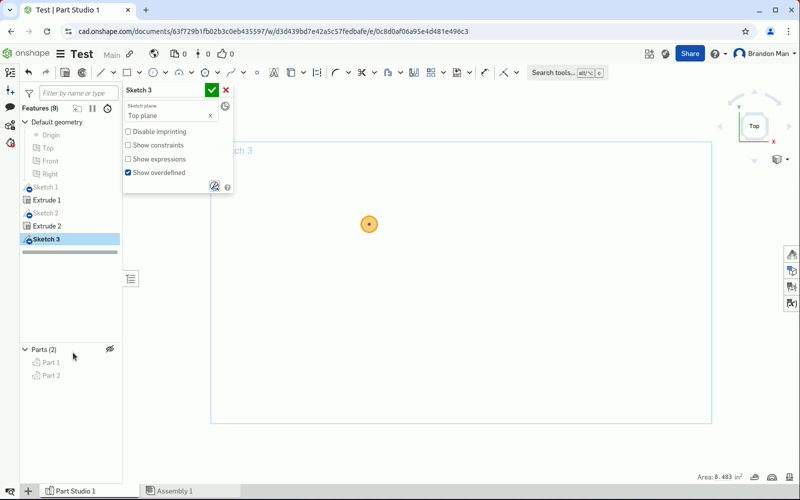
key(shift+e)
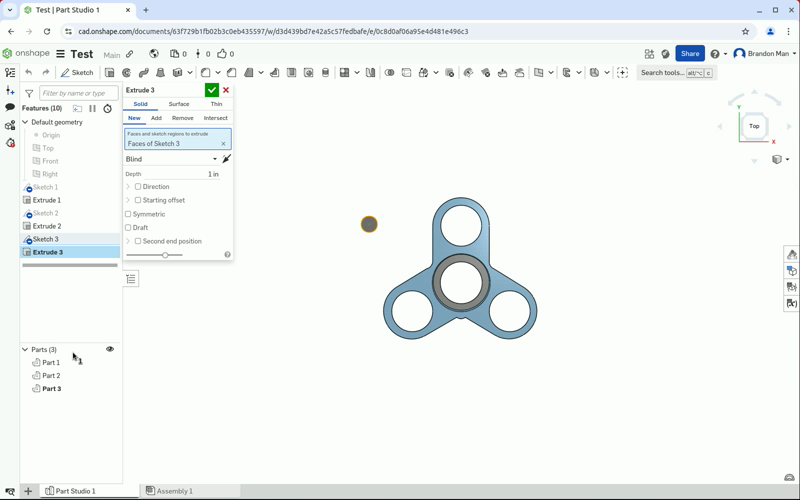
mouse_move(143, 106)
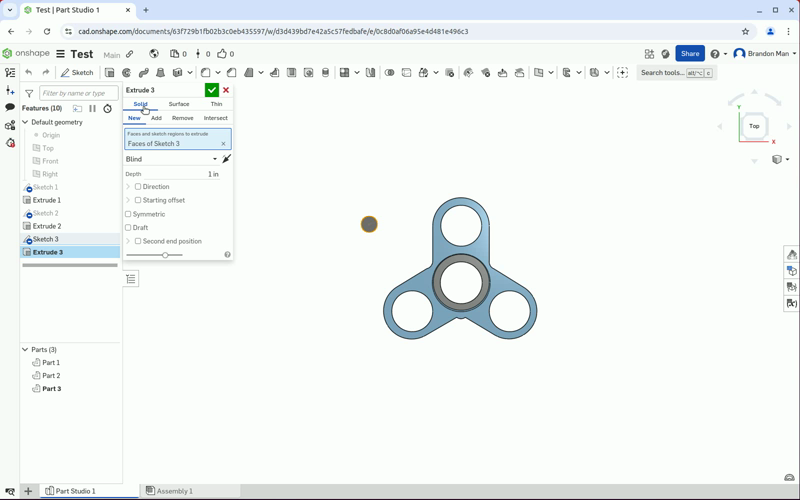
click(143, 106)
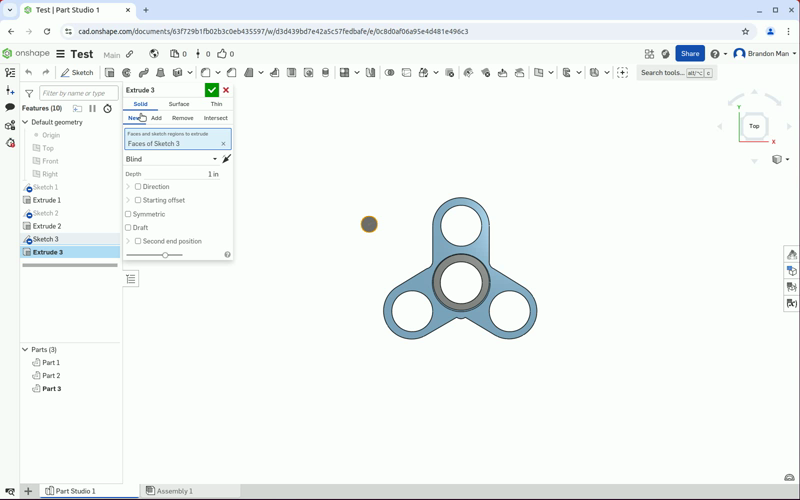
mouse_move(137, 120)
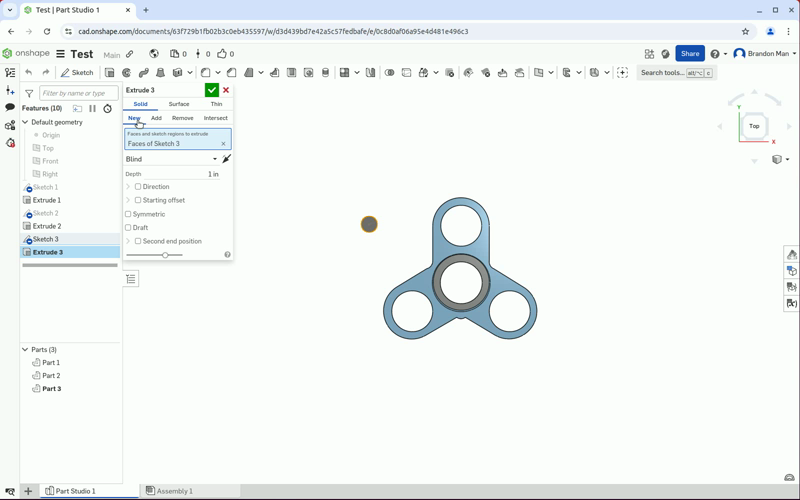
click(137, 120)
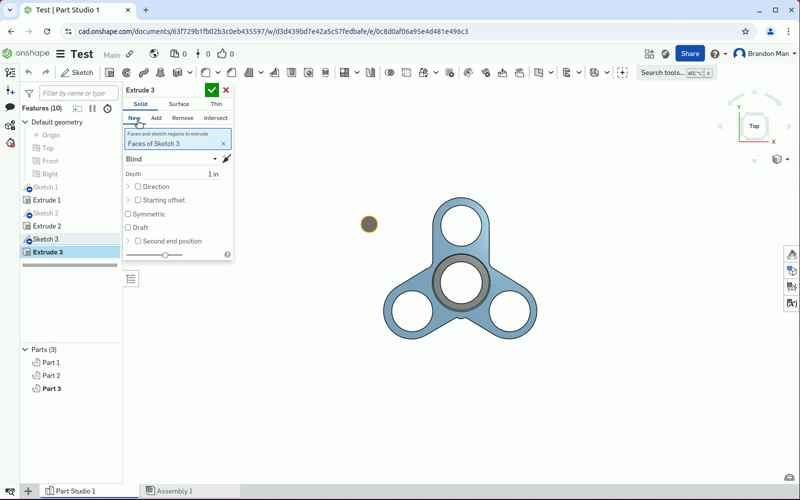
key(tab, 4)
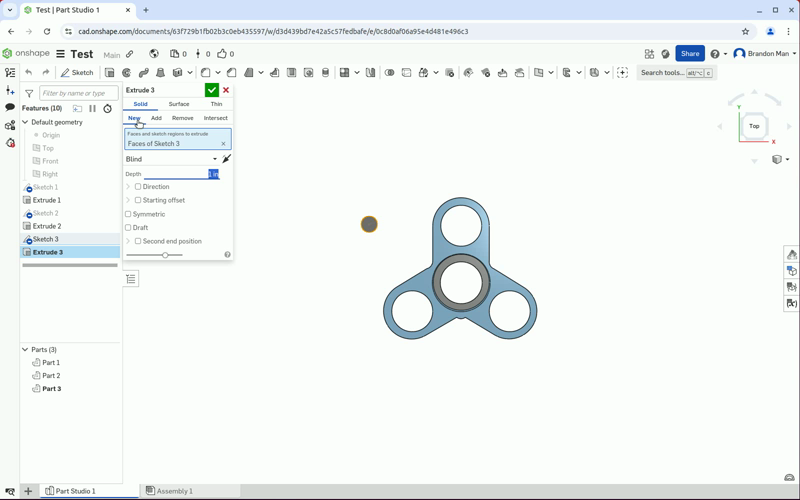
text(1.685)
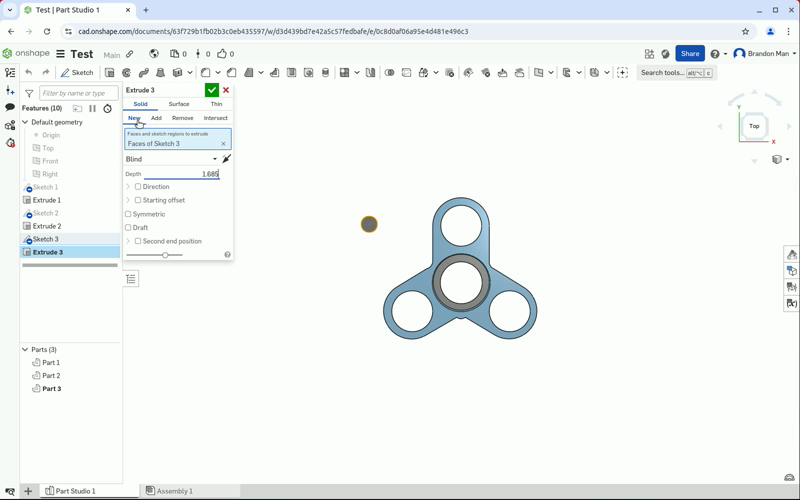
key(enter)
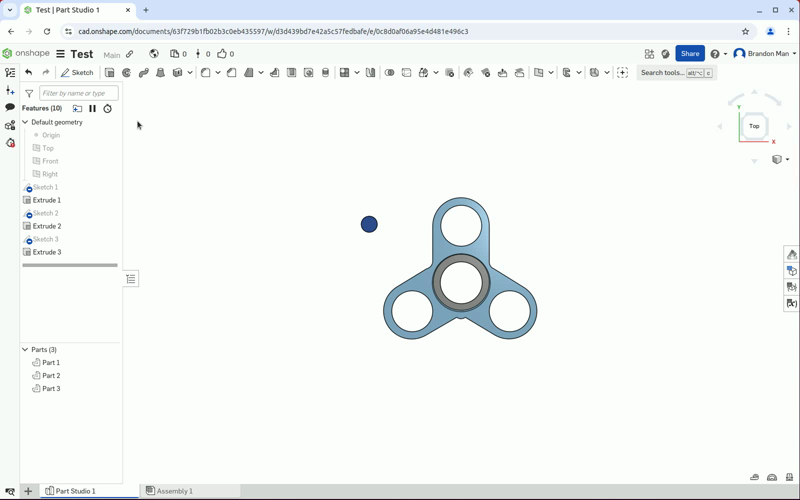
key(shift+h)
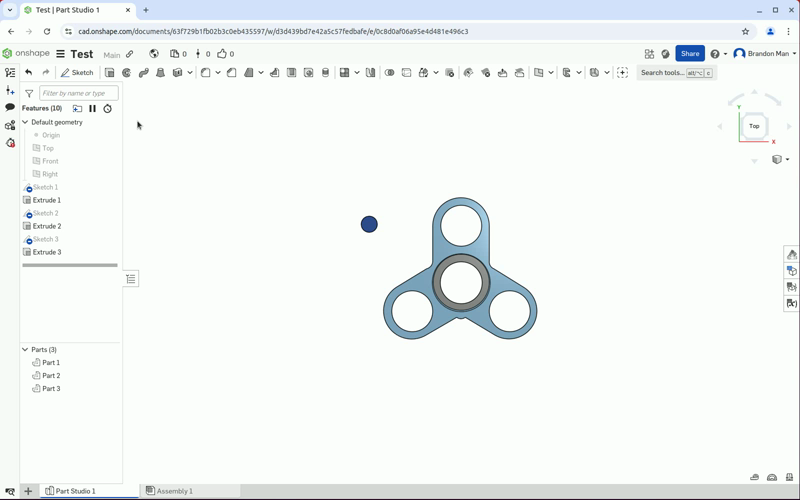
key(shift+h)
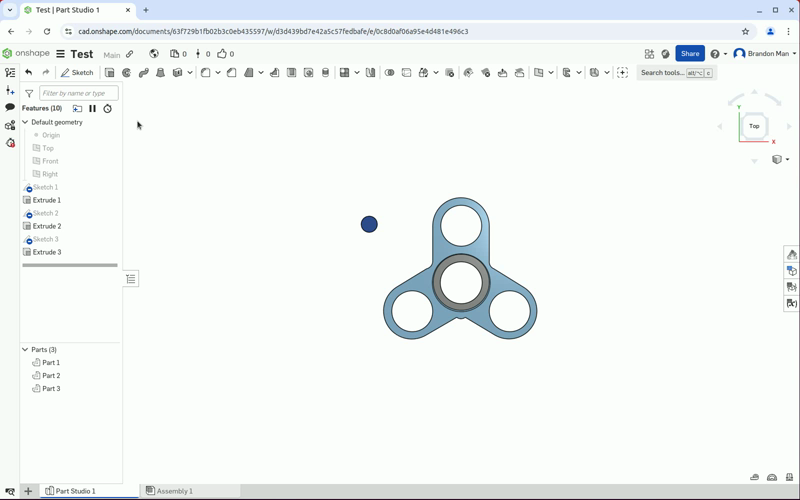
mouse_move(73, 189)
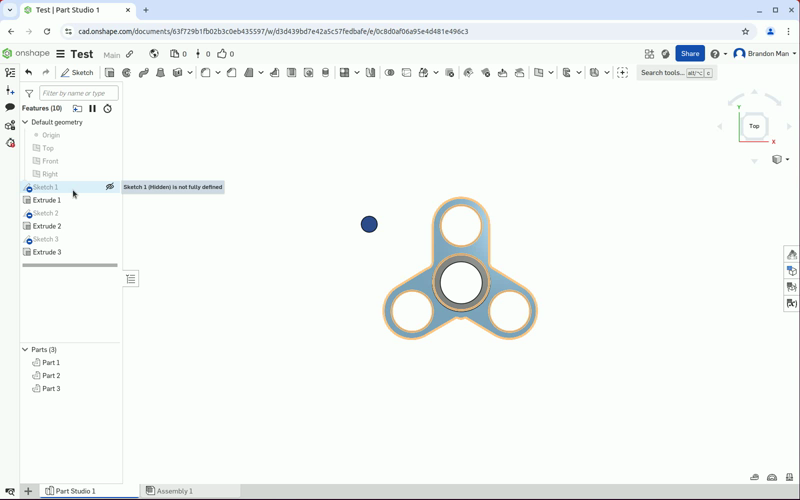
click(73, 189)
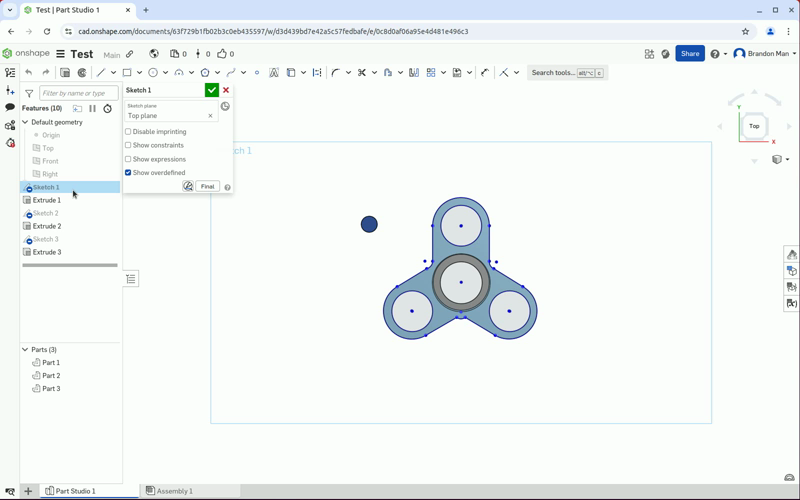
mouse_move(229, 92)
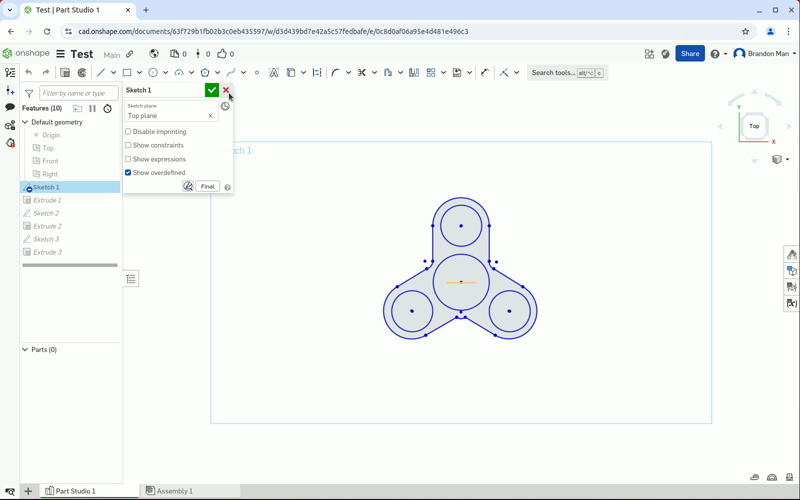
click(229, 92)
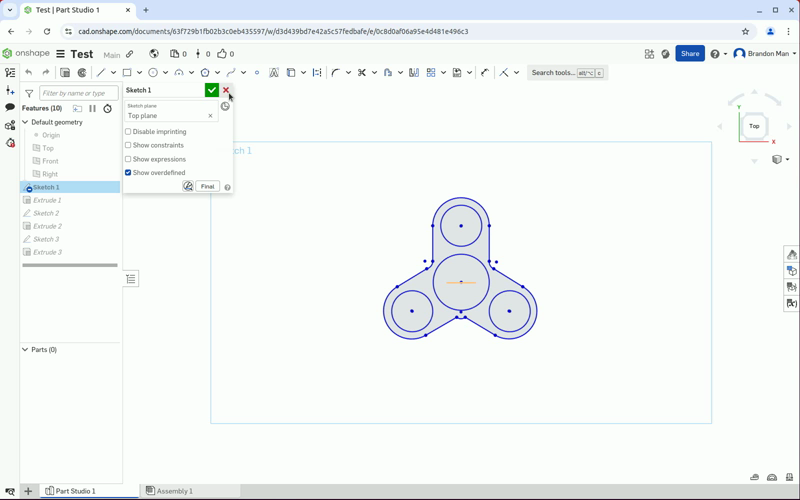
key(shift+s)
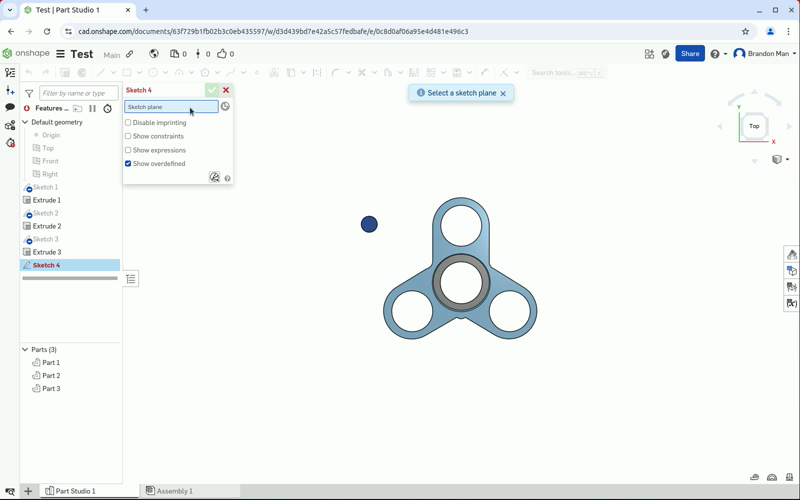
mouse_move(73, 150)
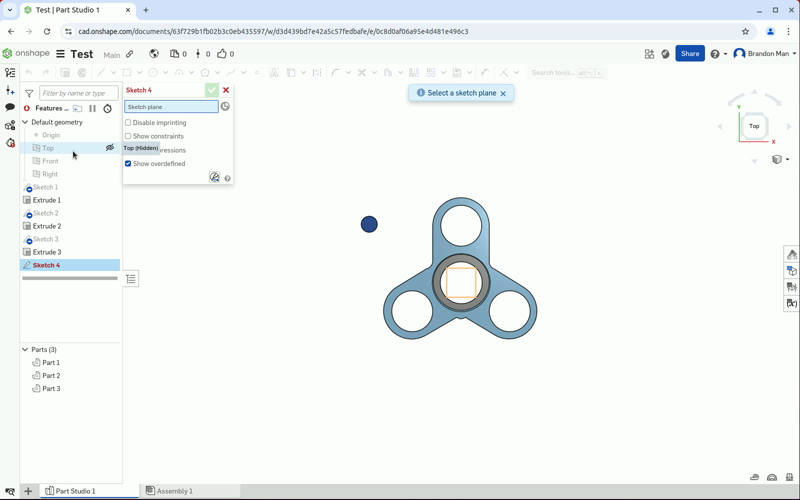
click(73, 150)
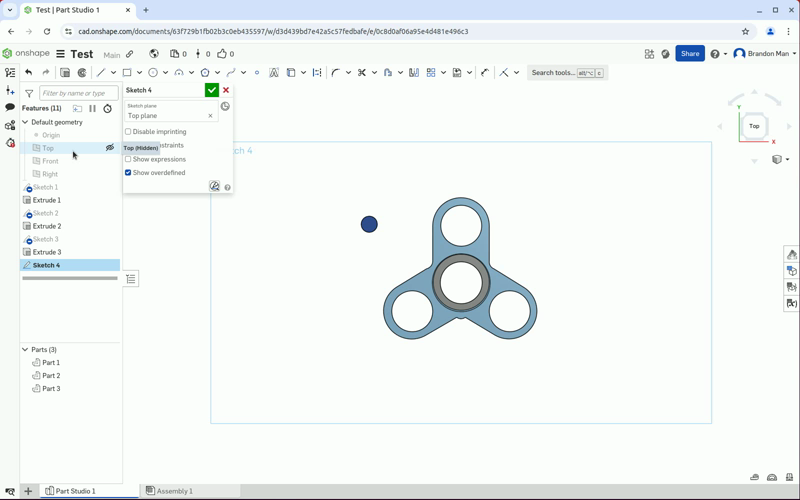
mouse_move(73, 352)
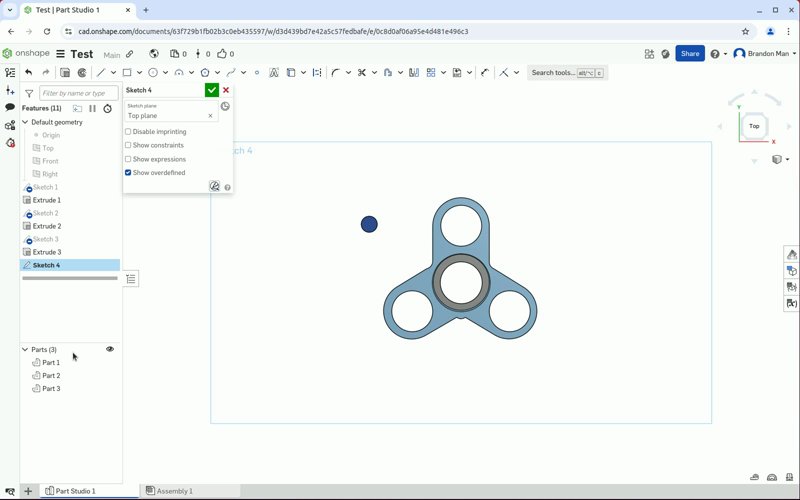
key(y)
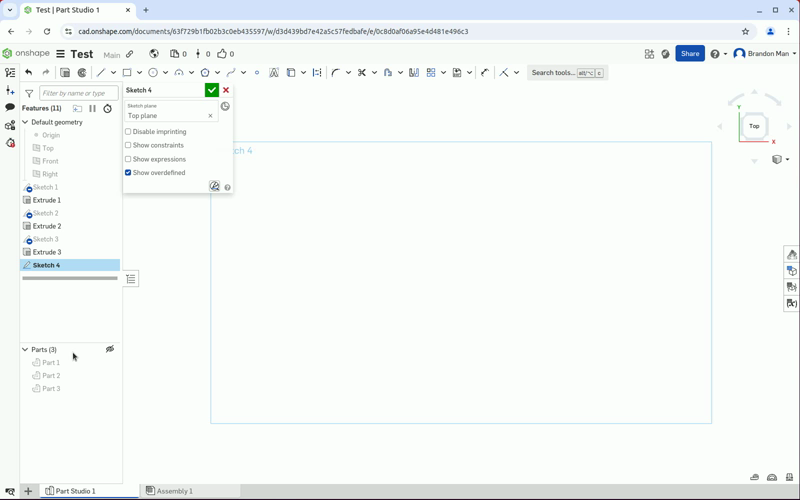
key(c)
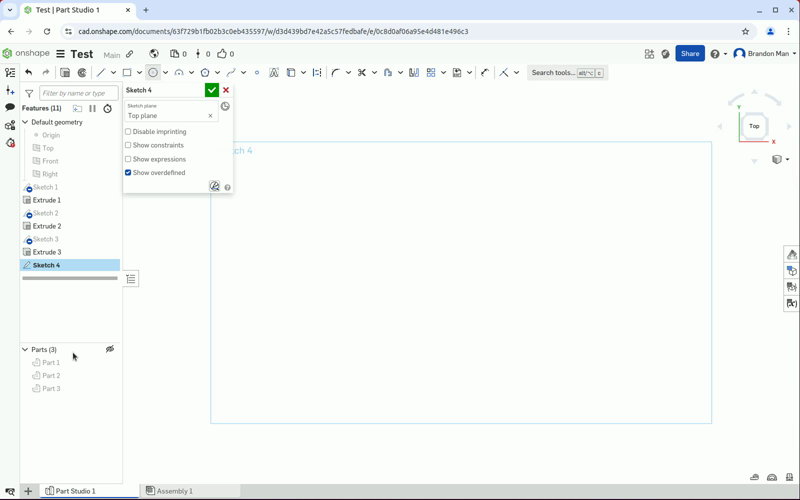
key_down(shift)
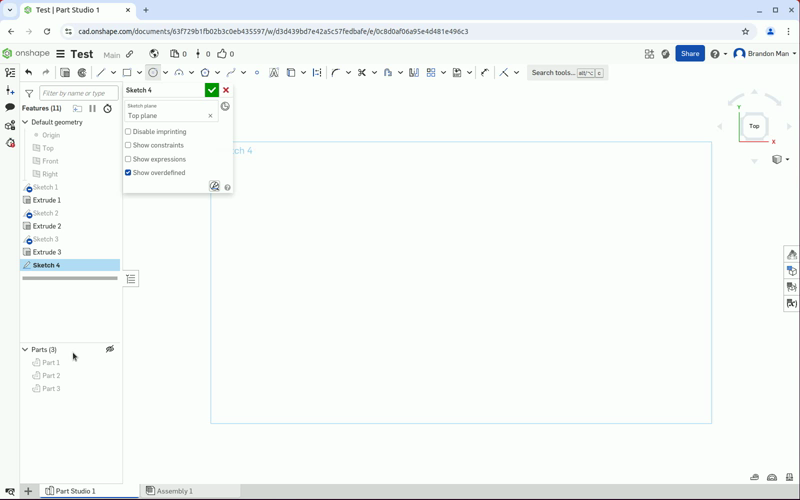
mouse_move(369, 224)
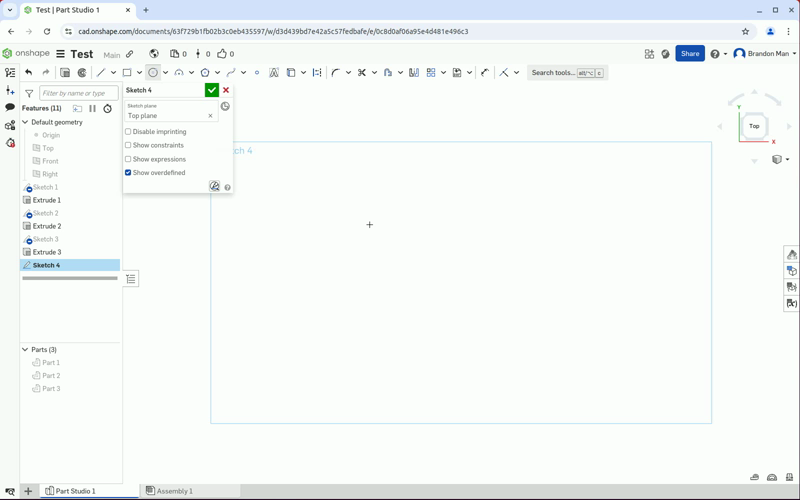
click(369, 224)
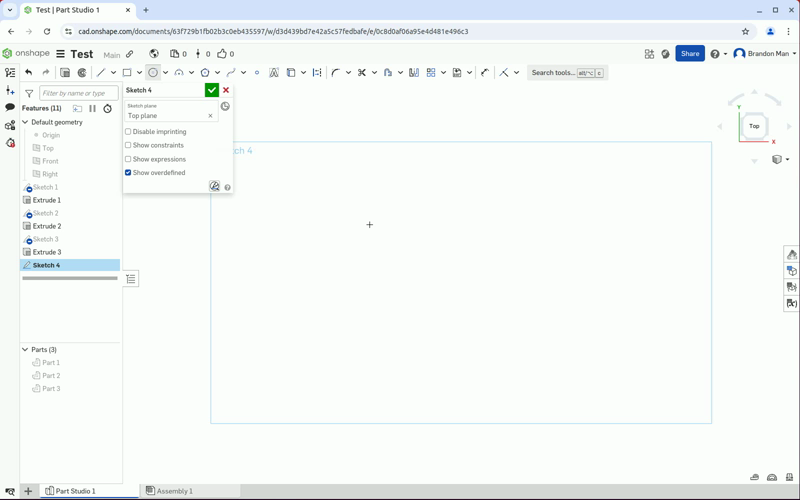
key_up(shift)
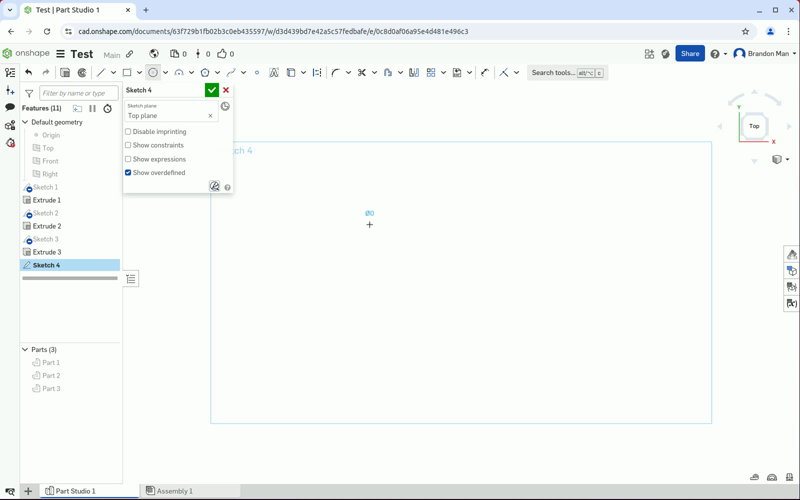
mouse_move(379, 224)
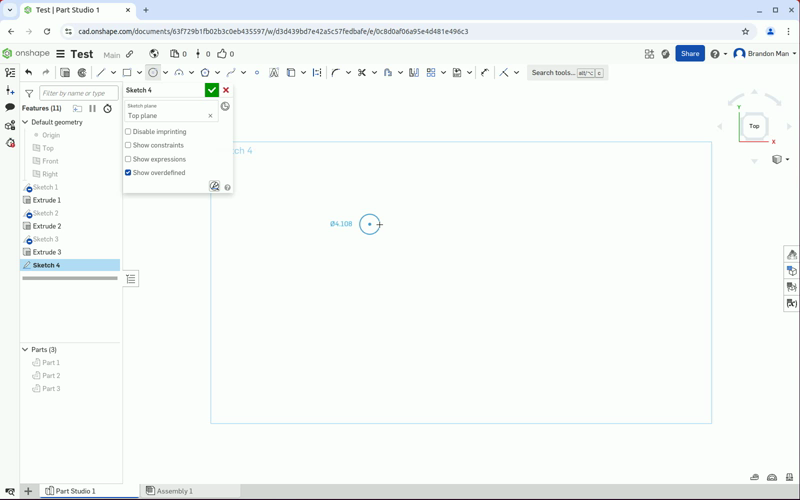
click(379, 224)
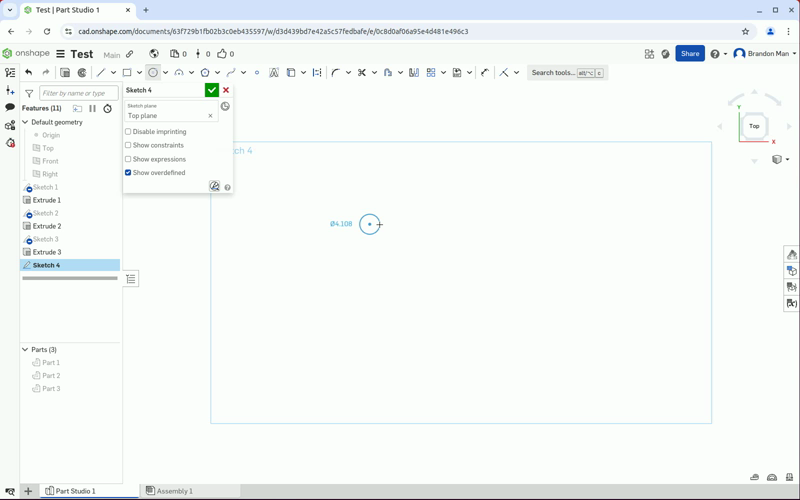
key(esc)
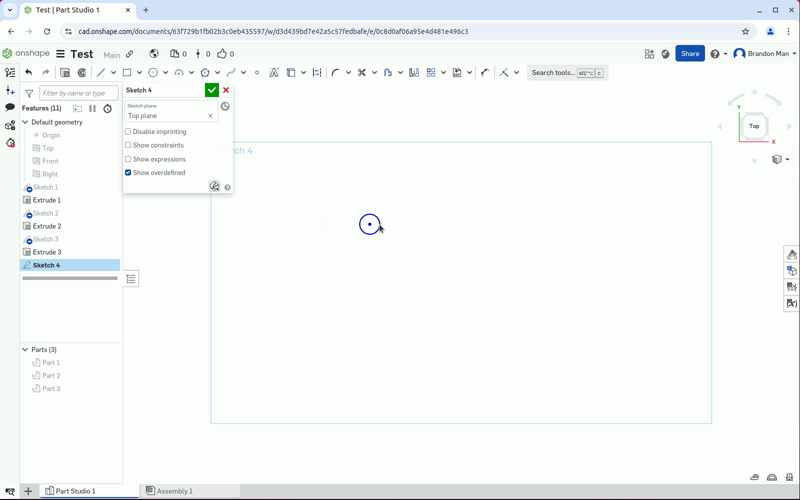
key(c)
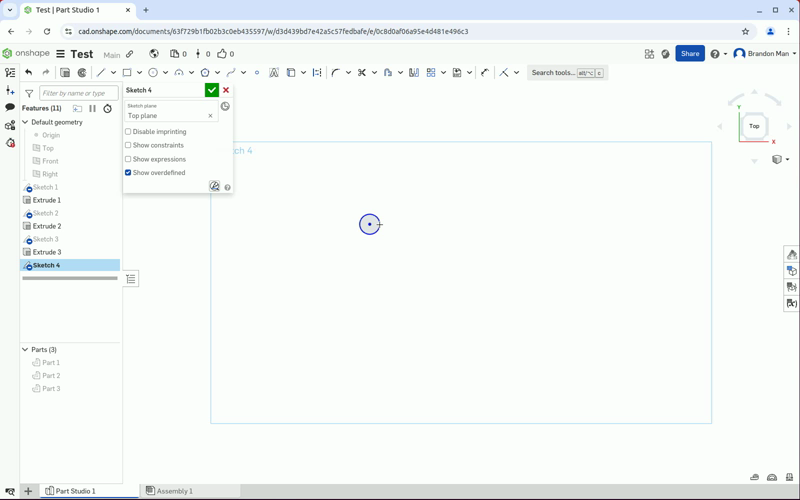
key_down(shift)
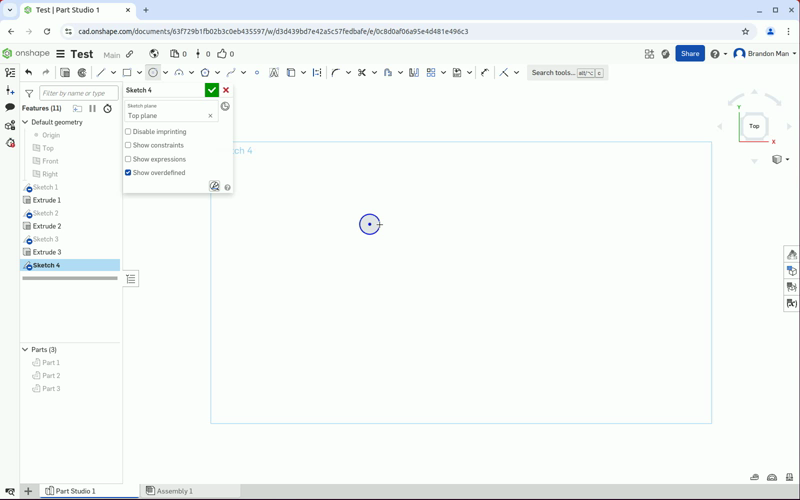
mouse_move(369, 224)
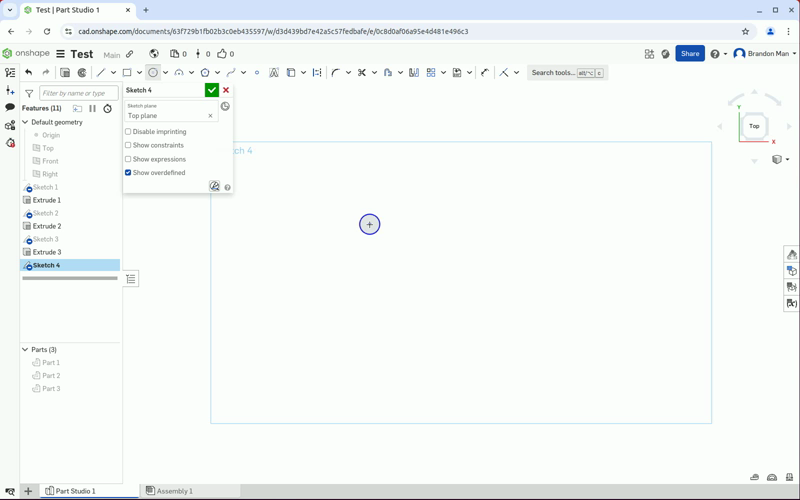
click(369, 224)
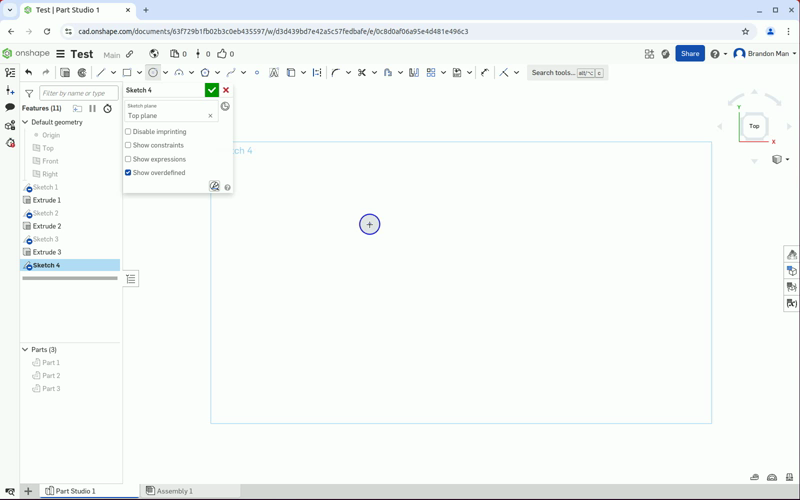
key_up(shift)
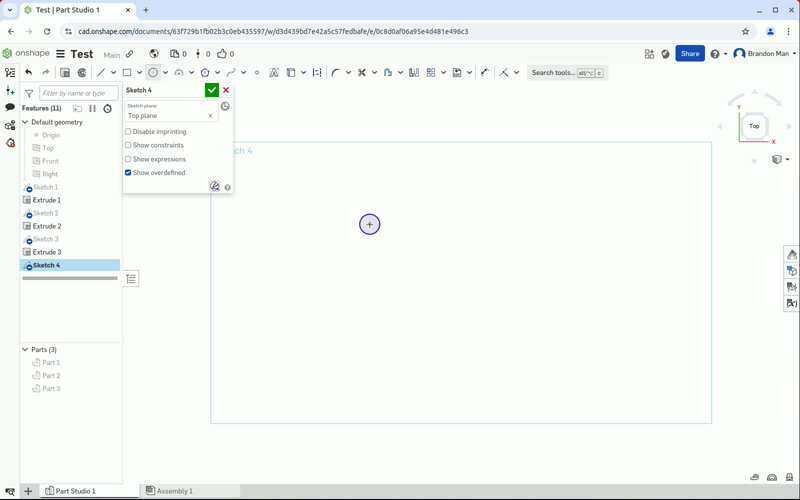
mouse_move(377, 224)
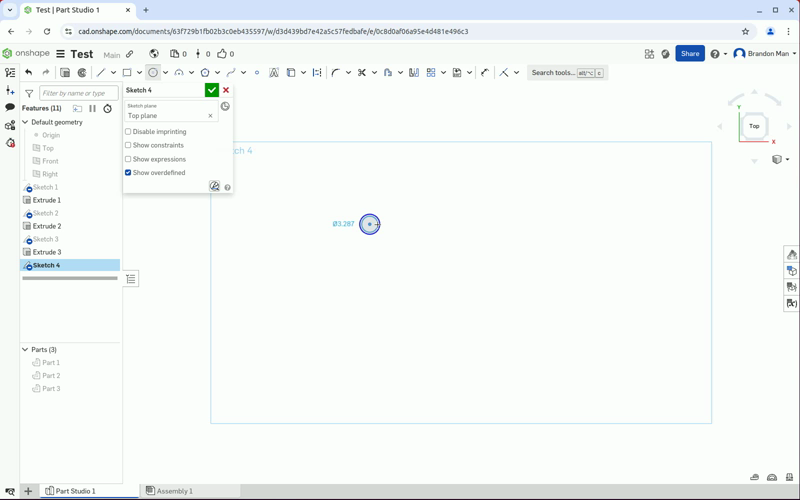
scroll(6)
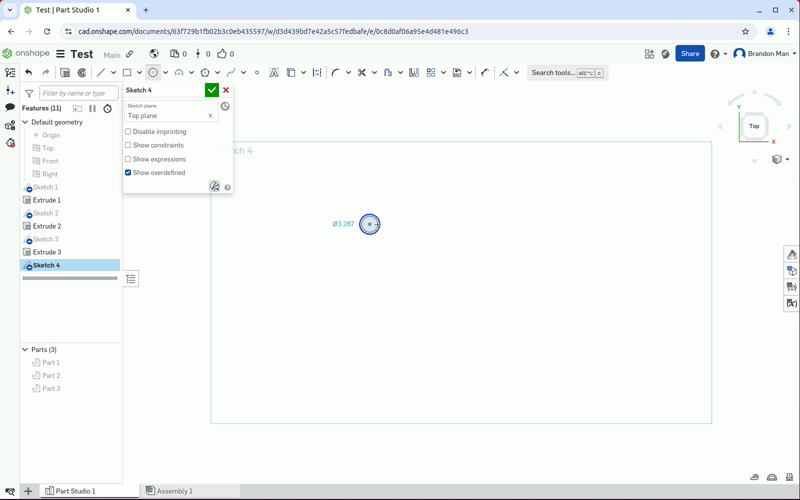
scroll(6)
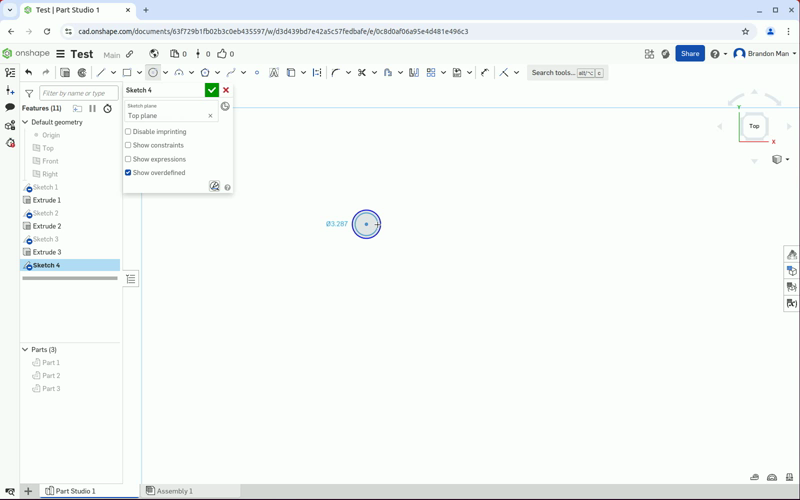
scroll(6)
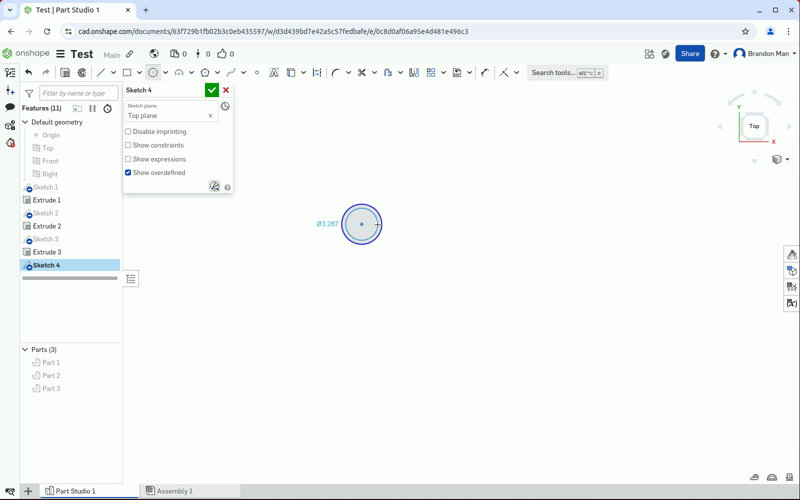
scroll(6)
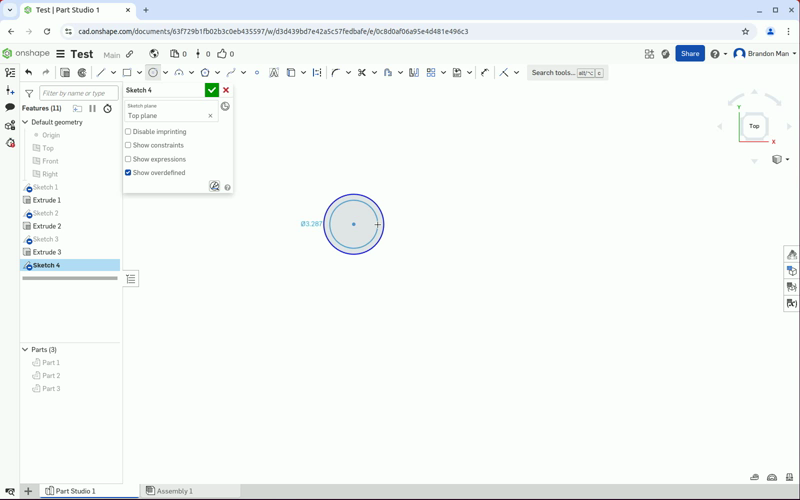
scroll(6)
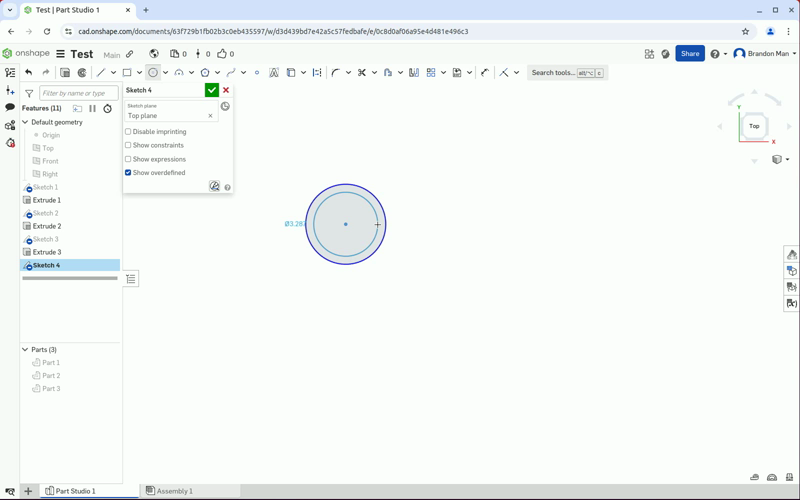
scroll(6)
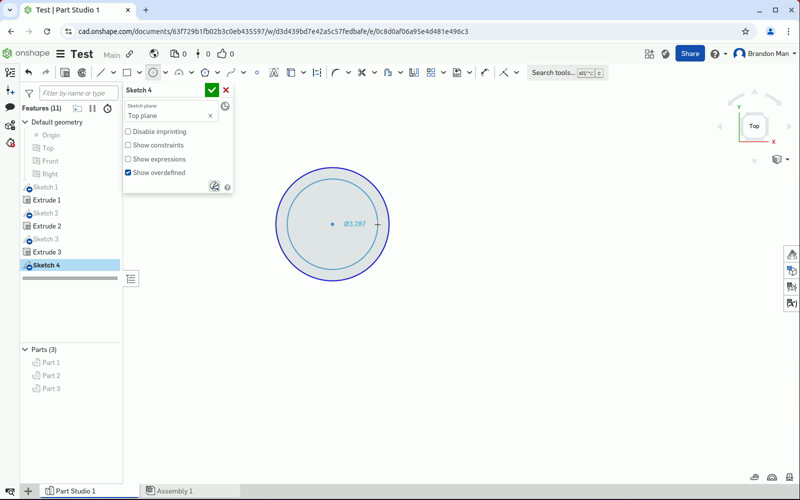
scroll(6)
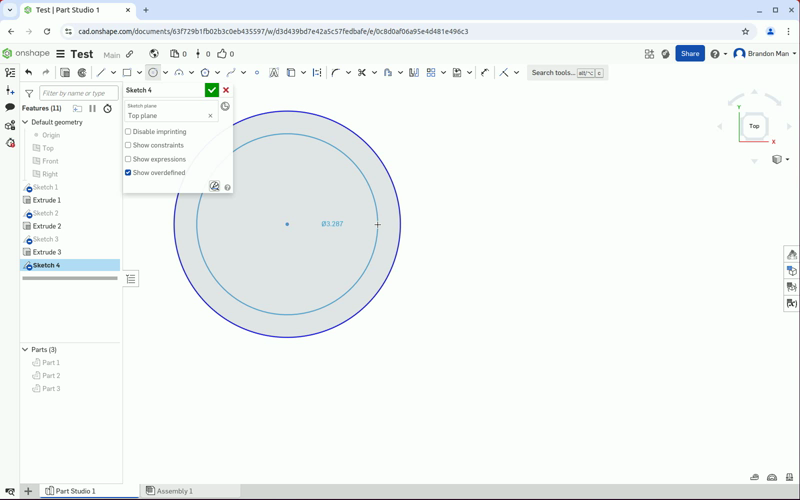
click(377, 224)
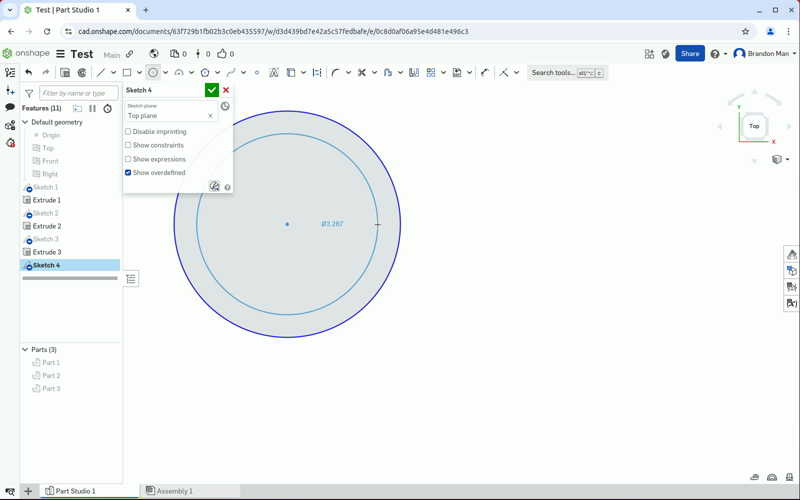
scroll(-6)
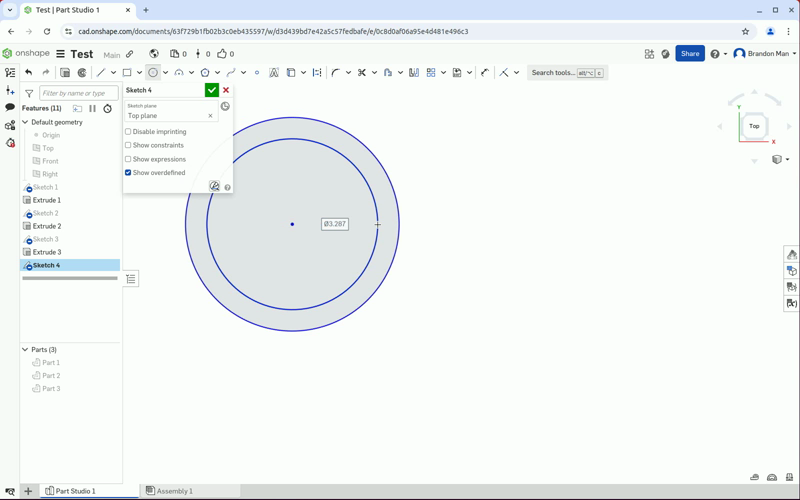
scroll(-6)
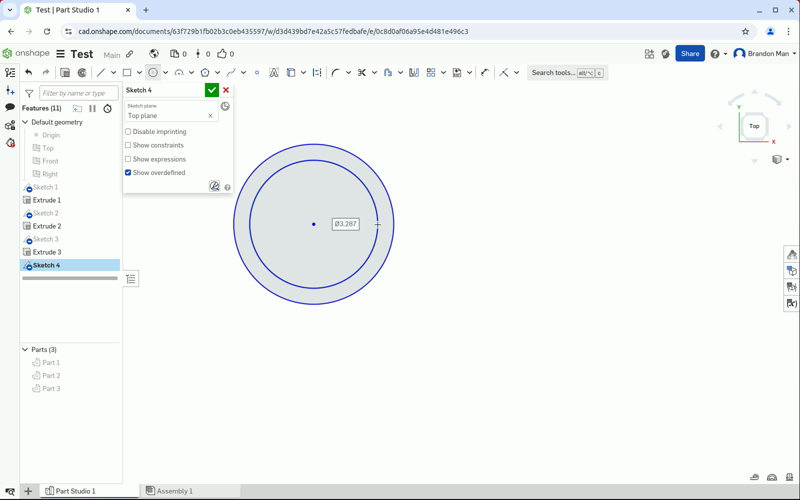
scroll(-6)
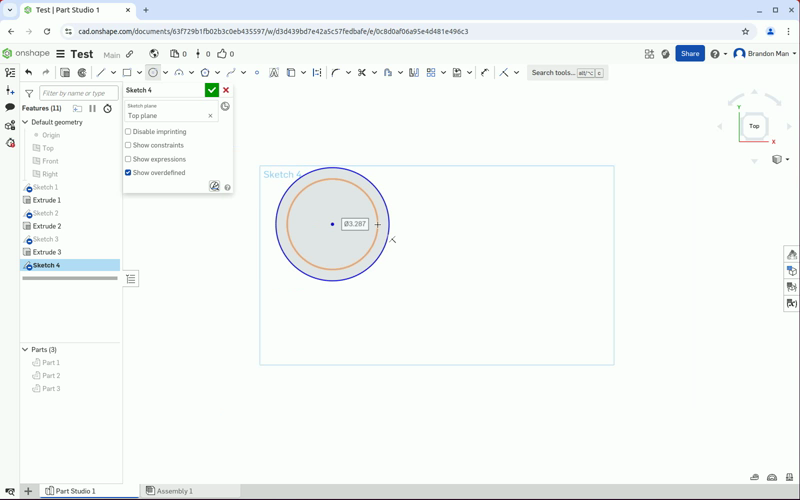
scroll(-6)
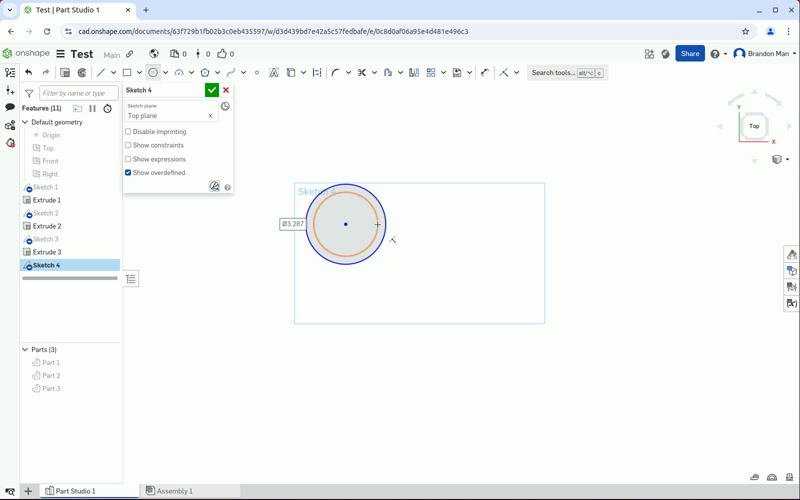
scroll(-6)
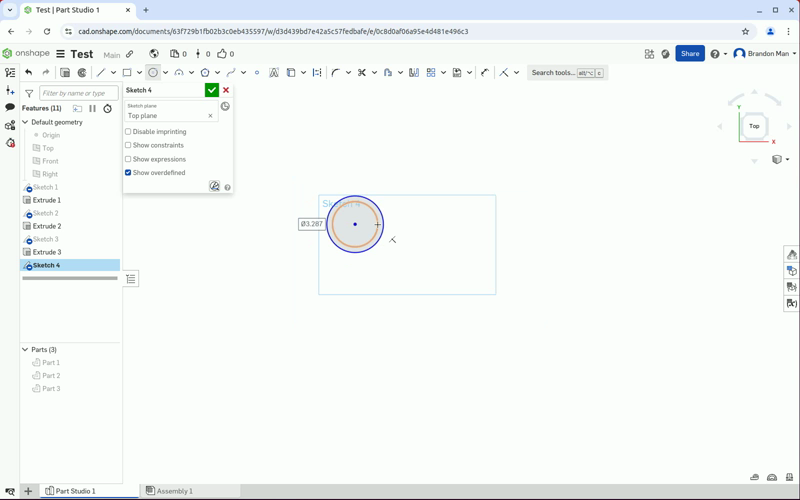
scroll(-6)
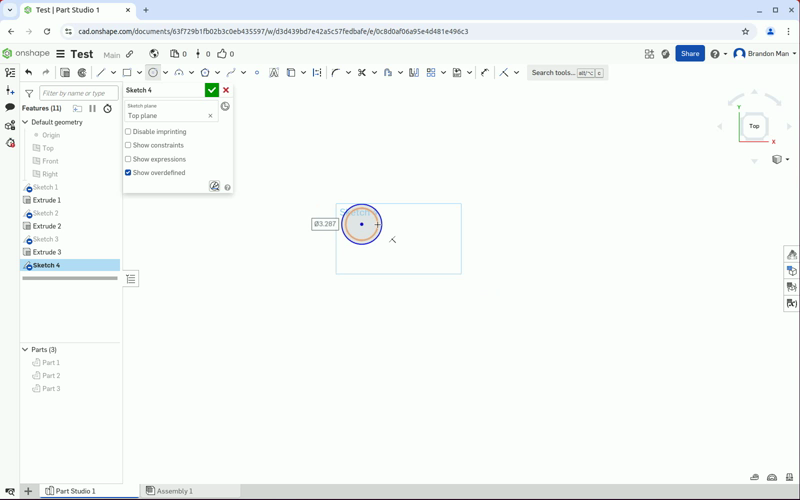
scroll(-6)
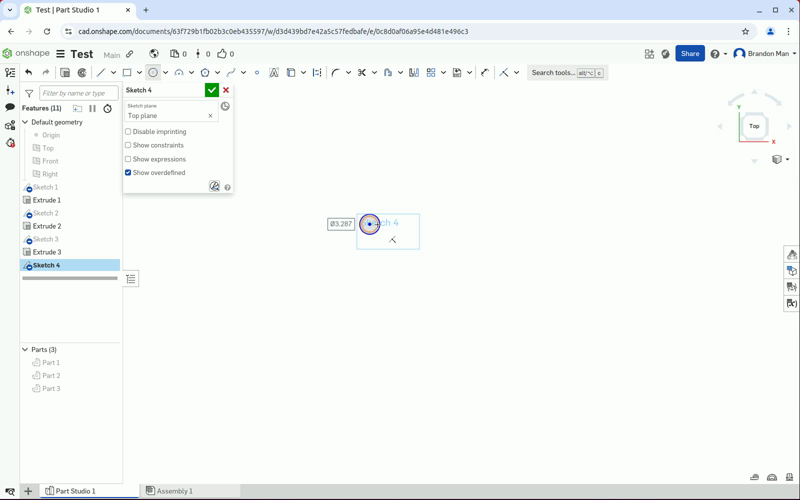
key(esc)
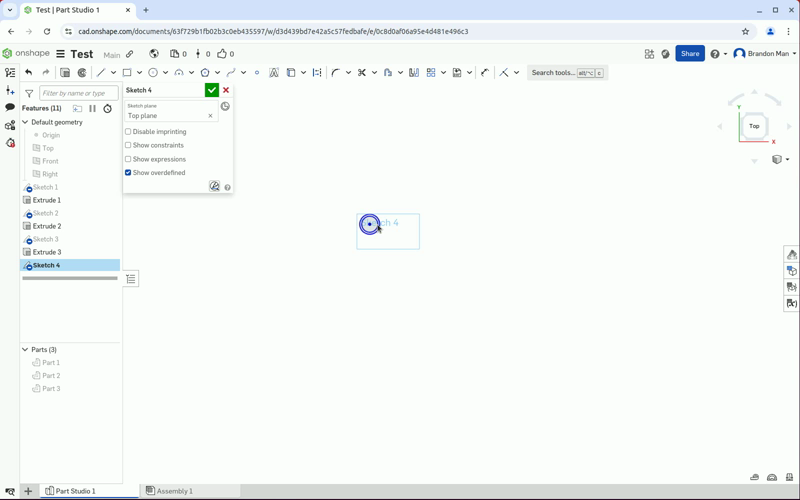
mouse_move(370, 214)
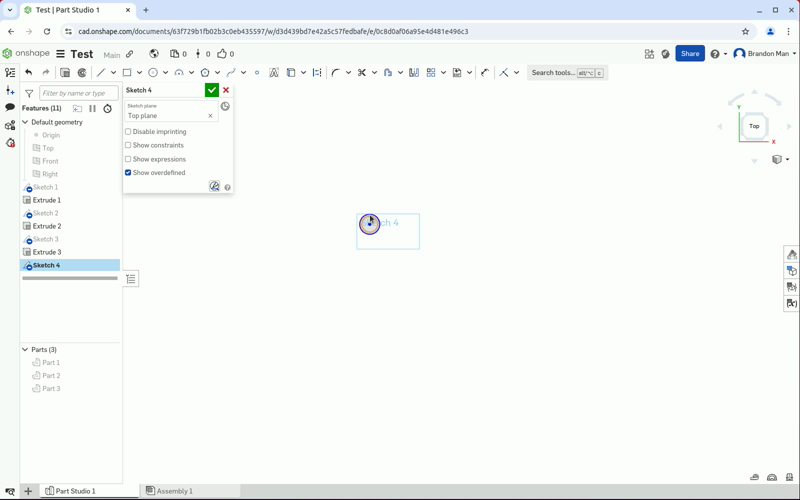
scroll(6)
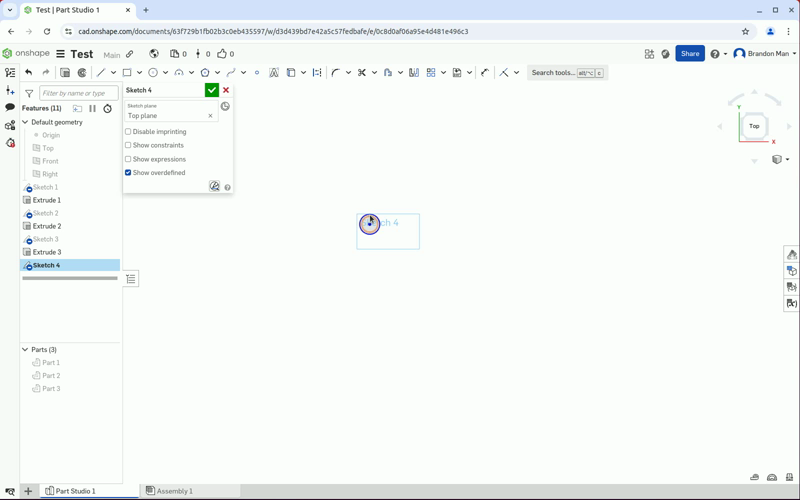
scroll(6)
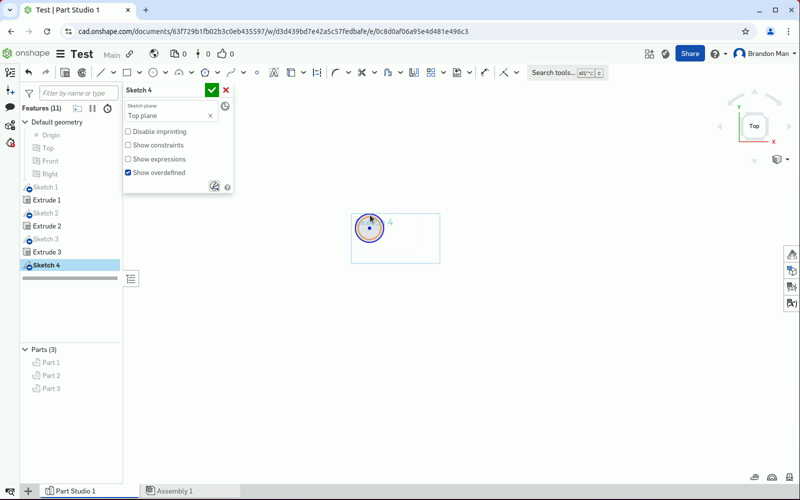
scroll(6)
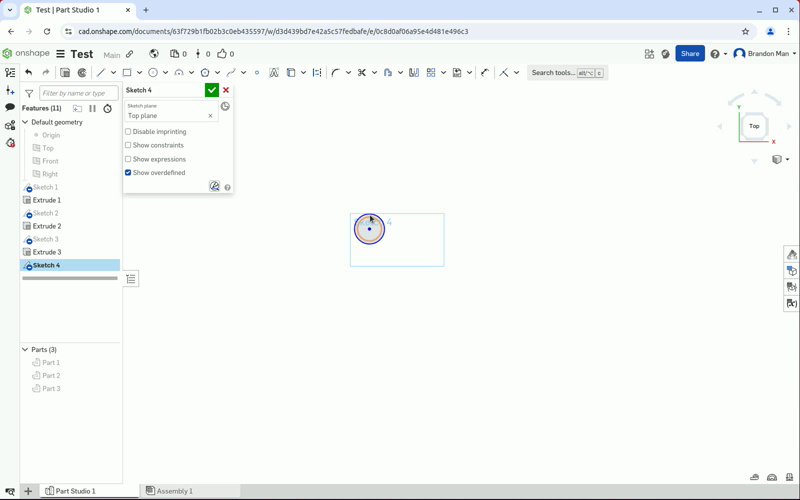
scroll(6)
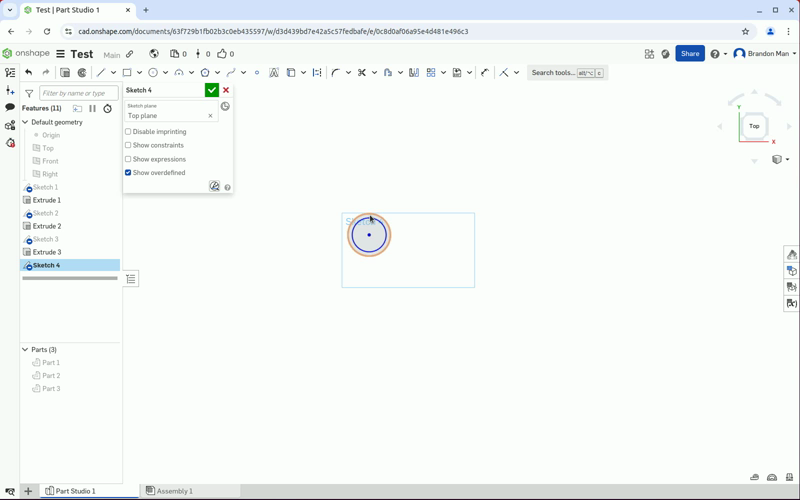
scroll(6)
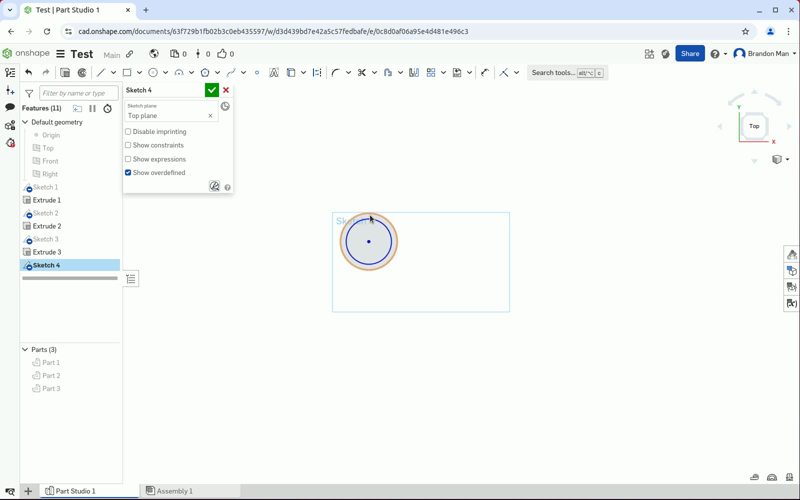
scroll(6)
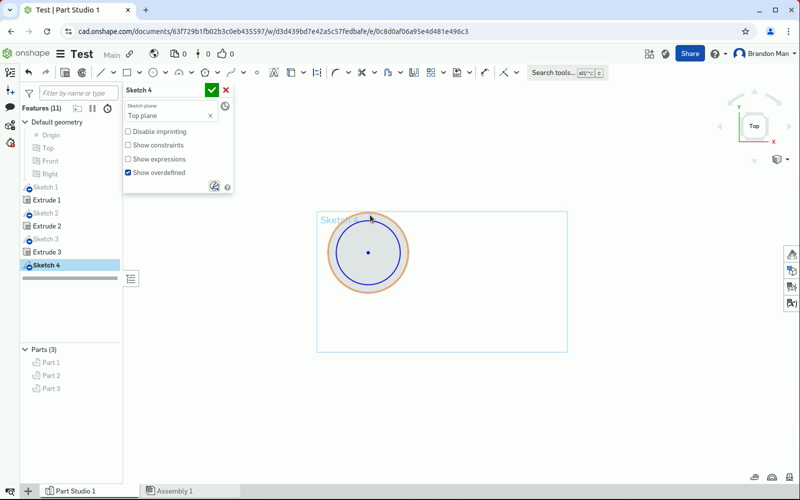
scroll(6)
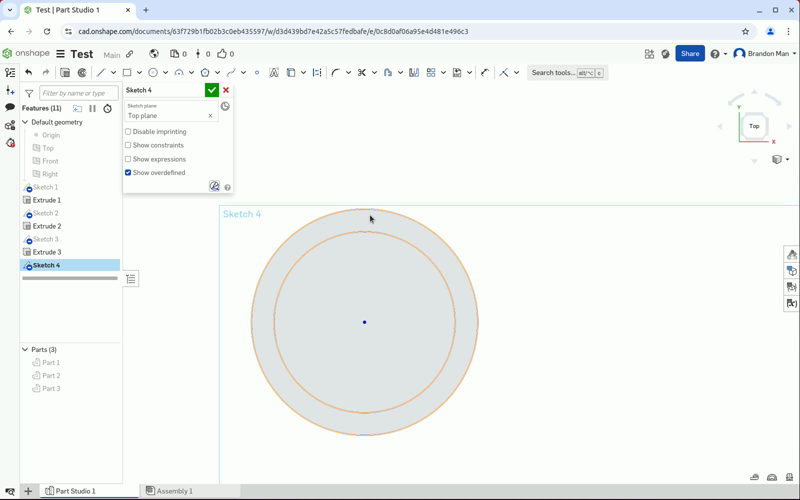
click(370, 214)
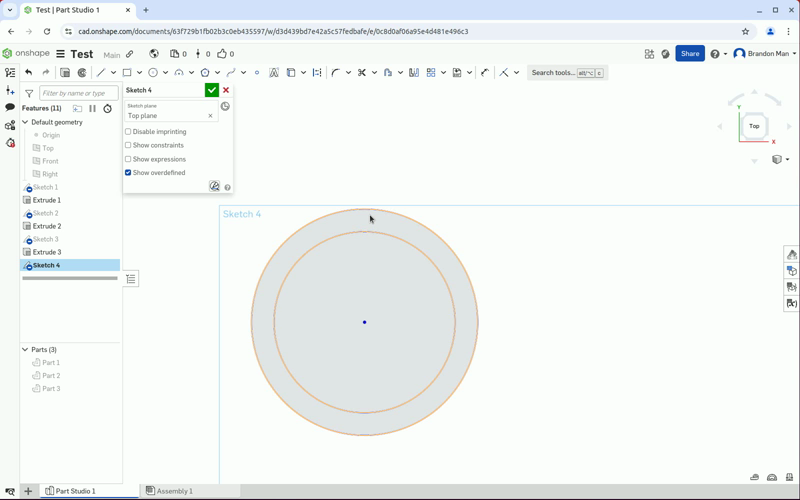
scroll(-6)
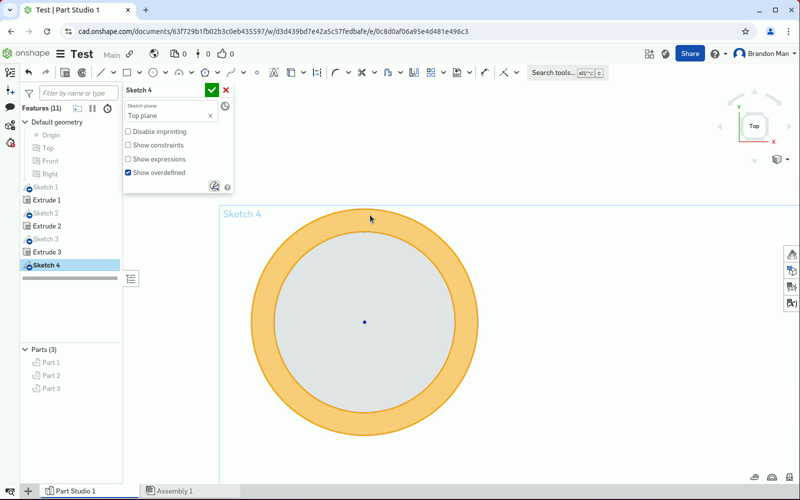
scroll(-6)
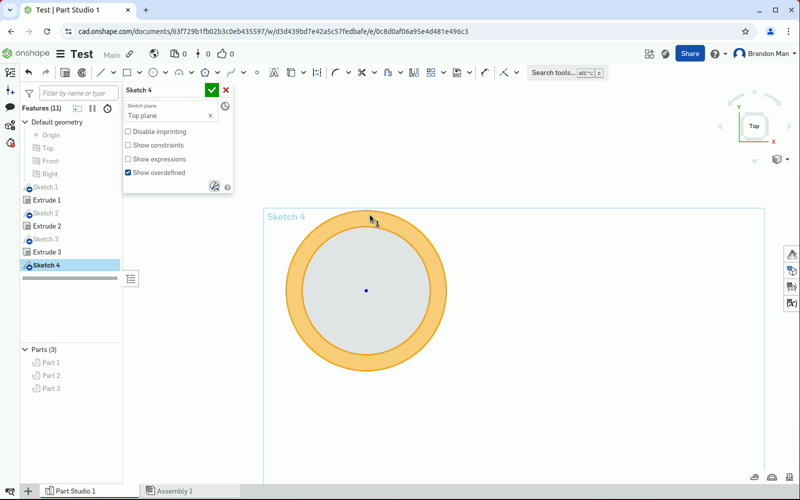
scroll(-6)
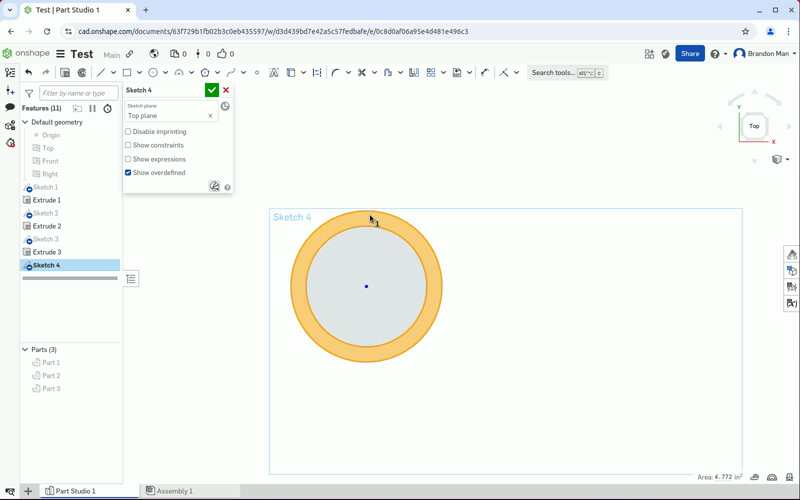
scroll(-6)
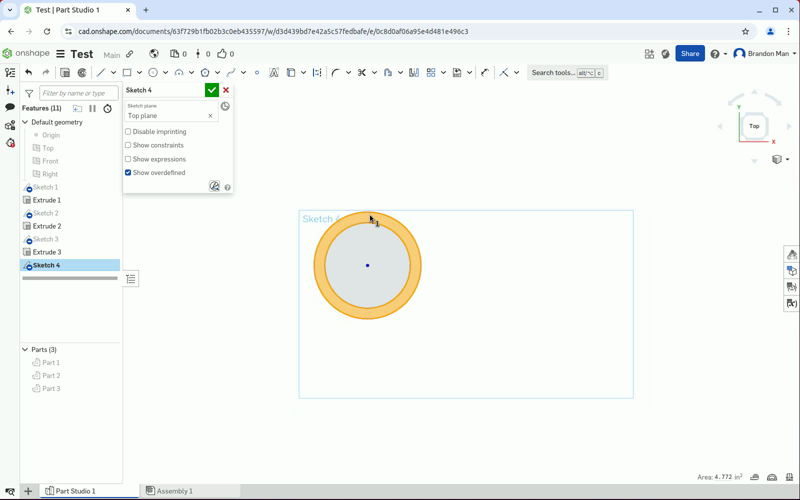
scroll(-6)
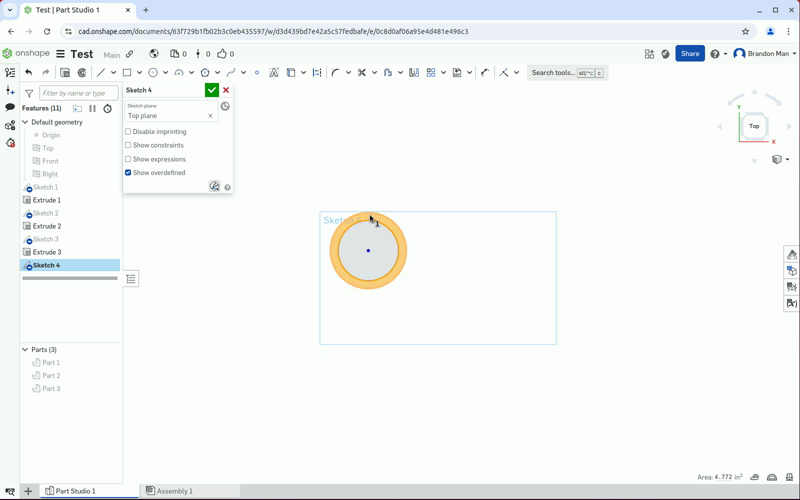
scroll(-6)
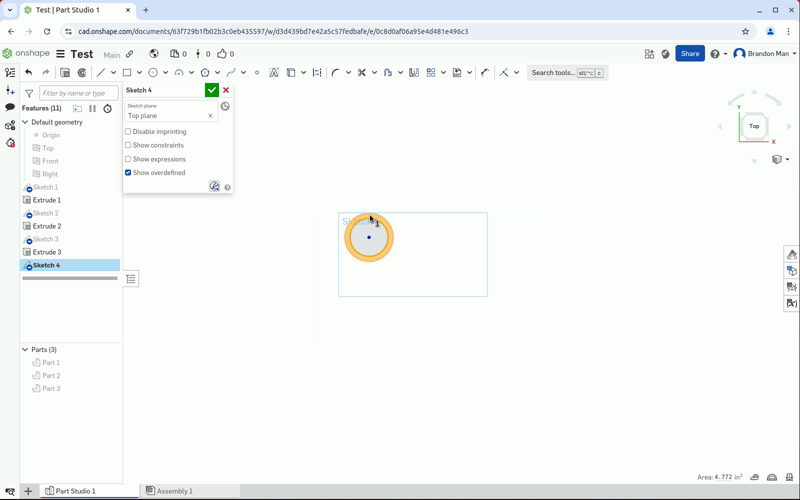
scroll(-6)
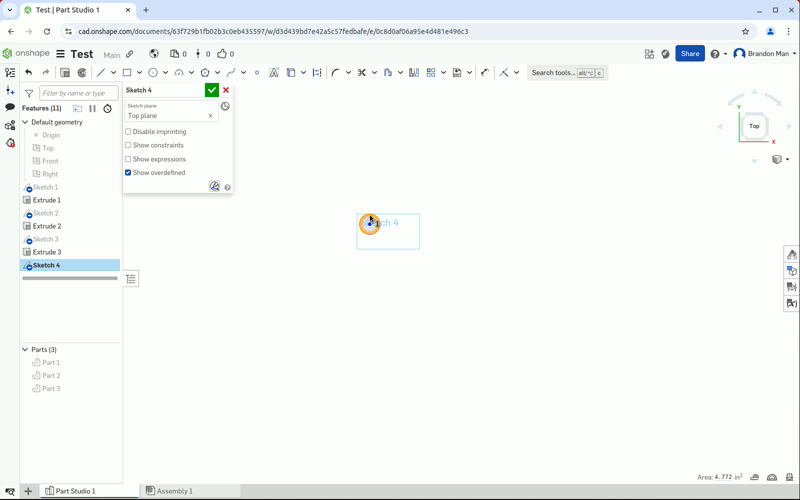
mouse_move(73, 352)
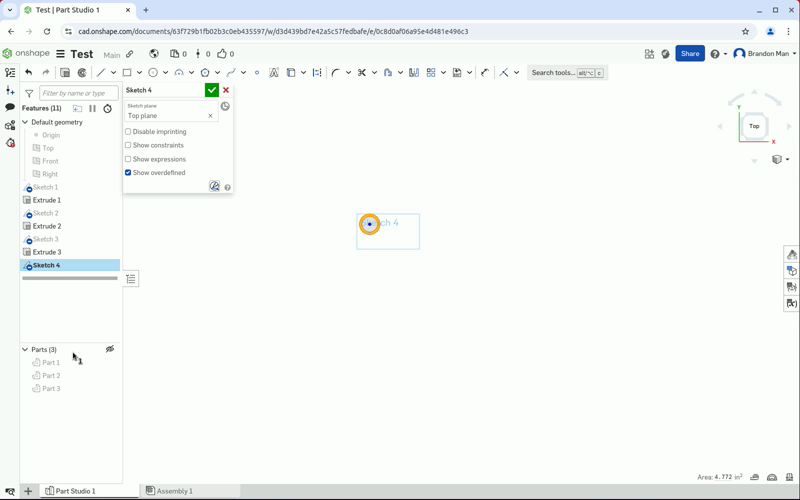
key(shift+y)
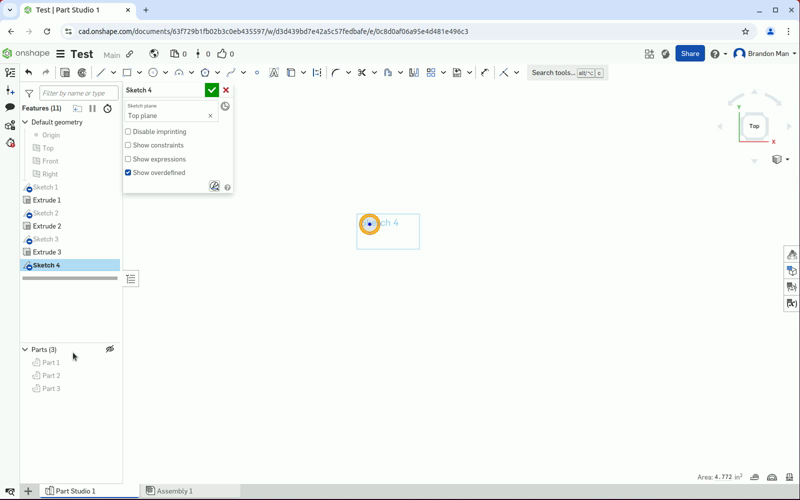
key(shift+e)
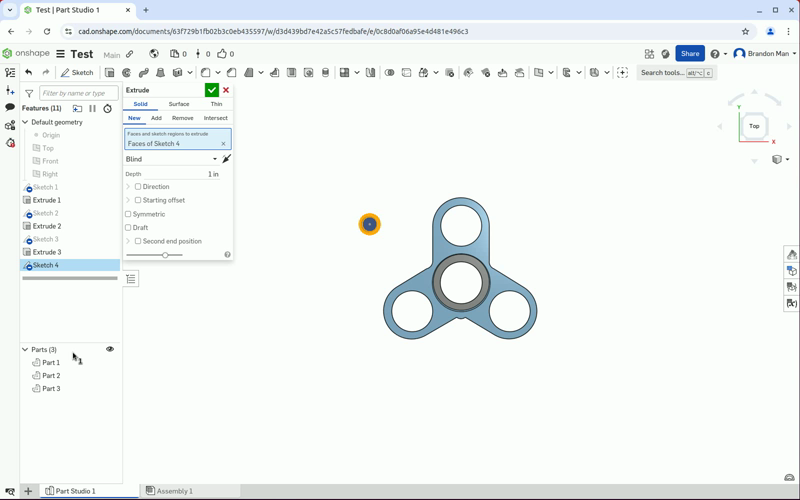
mouse_move(143, 106)
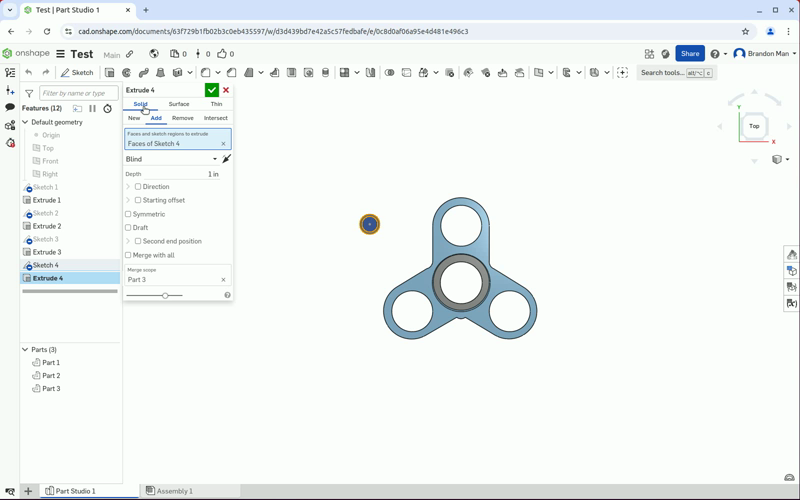
click(143, 106)
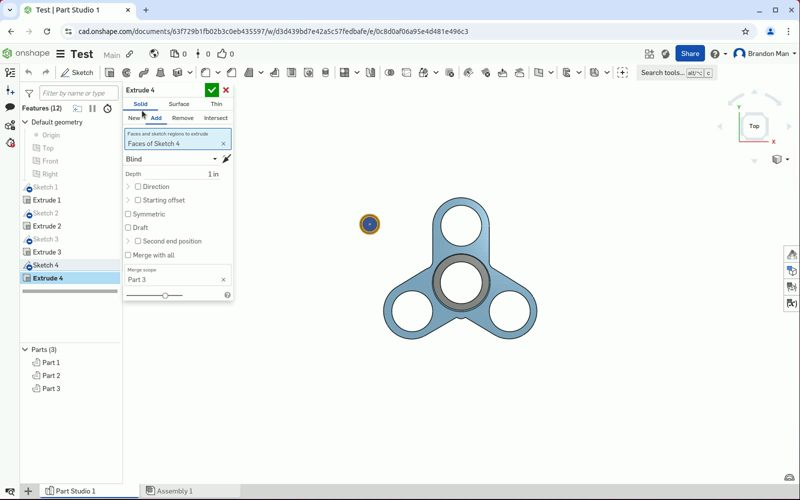
mouse_move(137, 120)
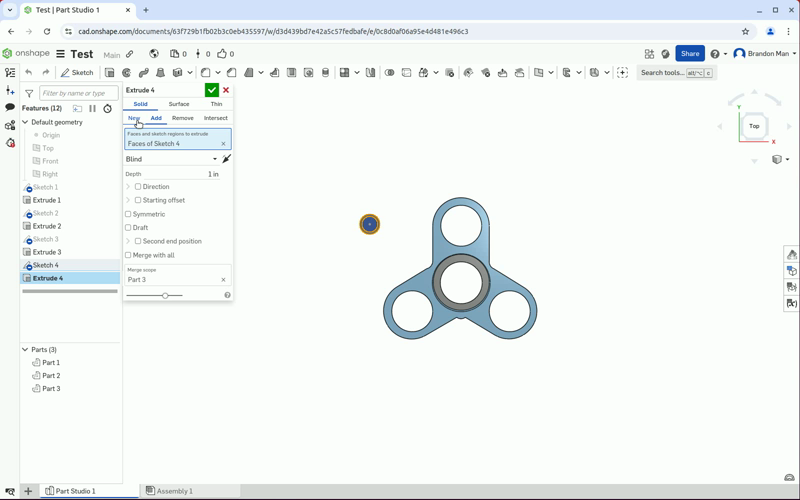
click(137, 120)
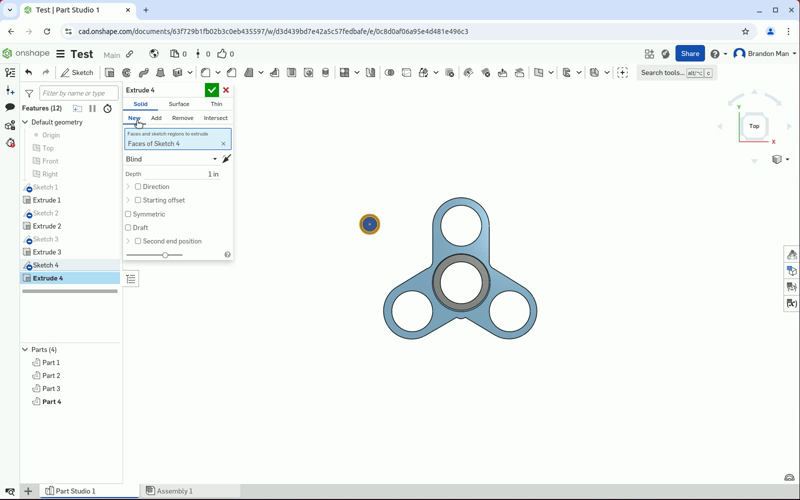
key(tab, 4)
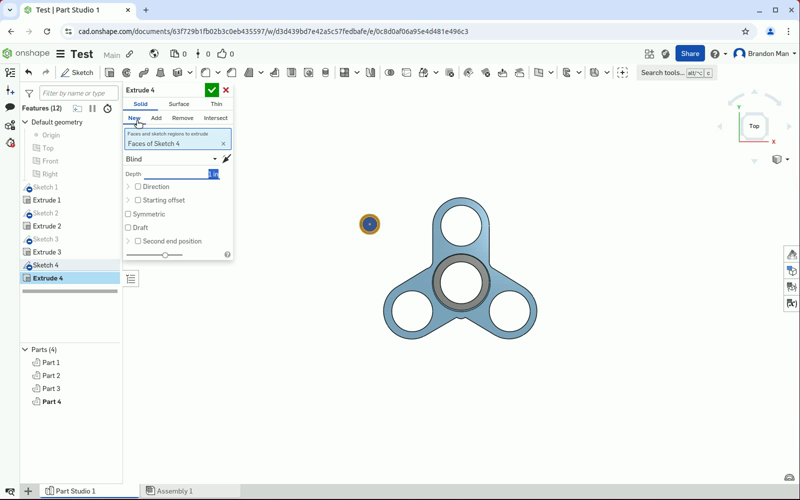
text(0.481)
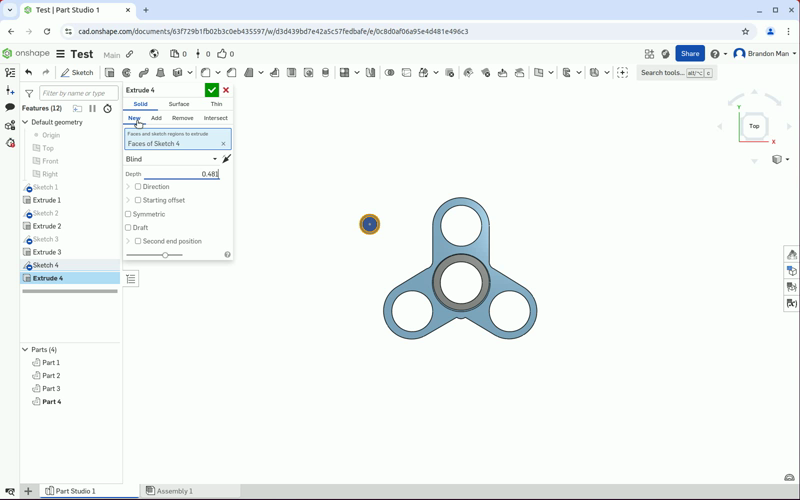
key(enter)
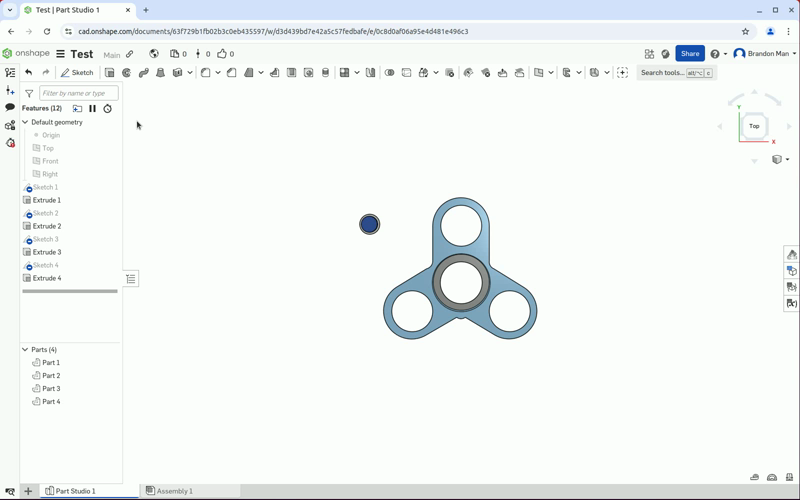
key(shift+h)
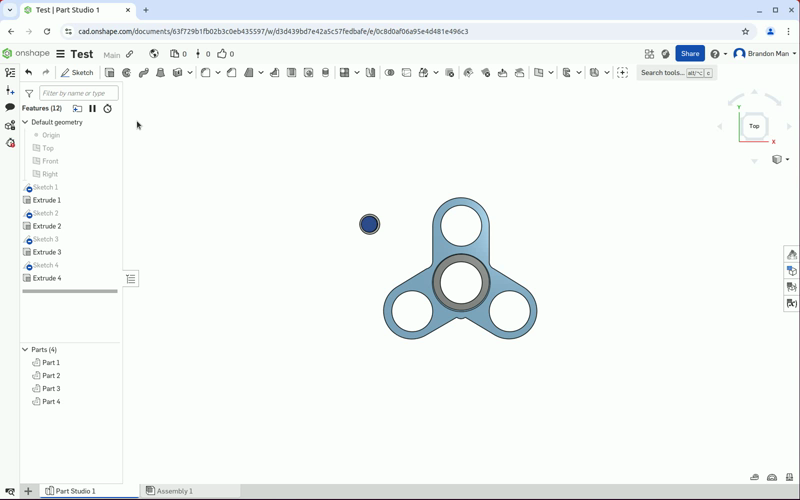
key(shift+h)
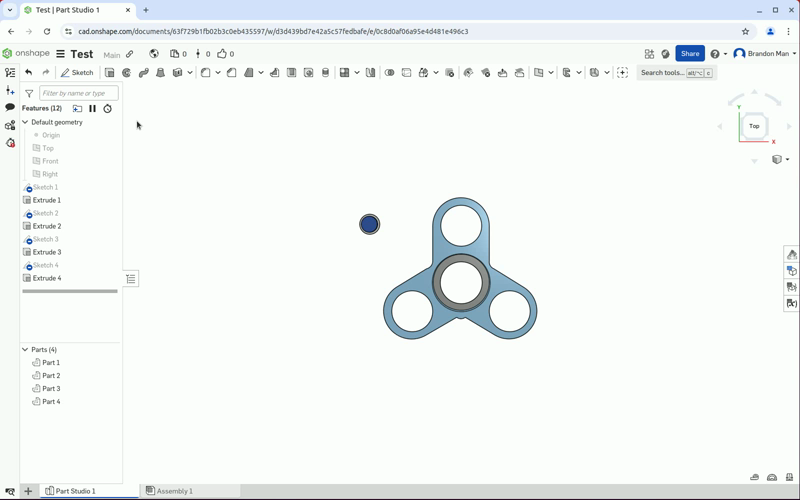
mouse_move(73, 189)
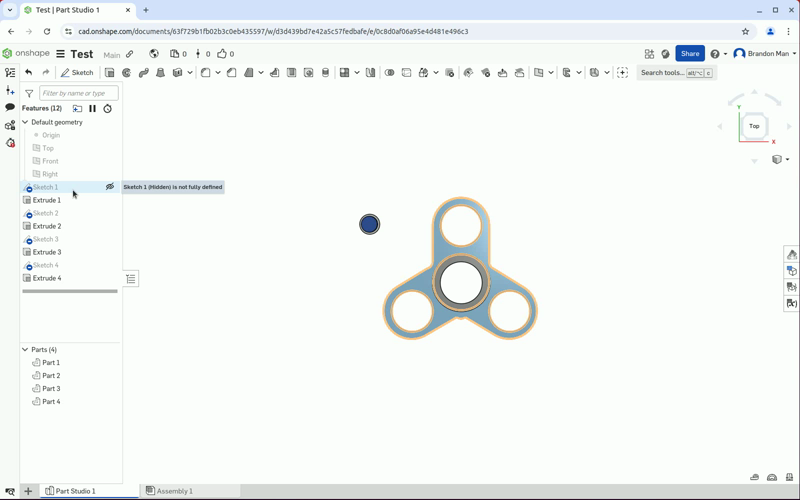
click(73, 189)
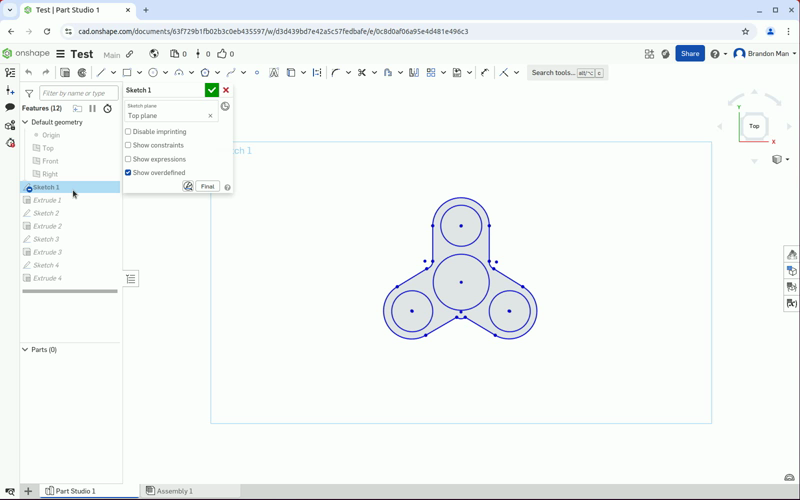
mouse_move(229, 92)
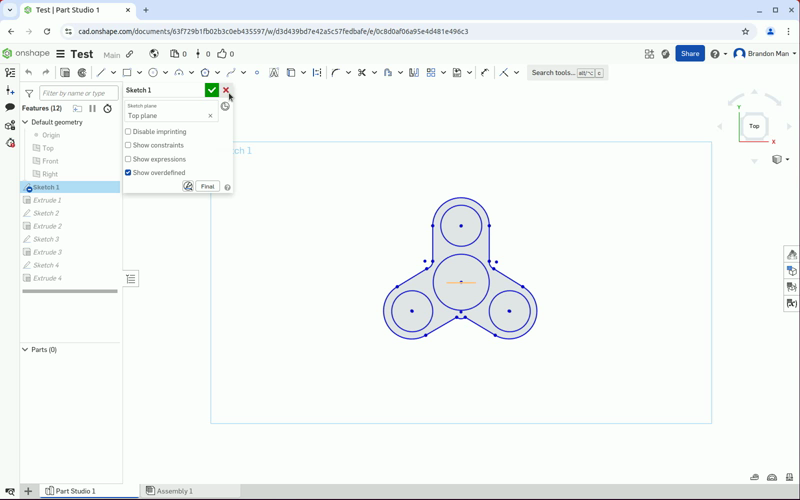
click(229, 92)
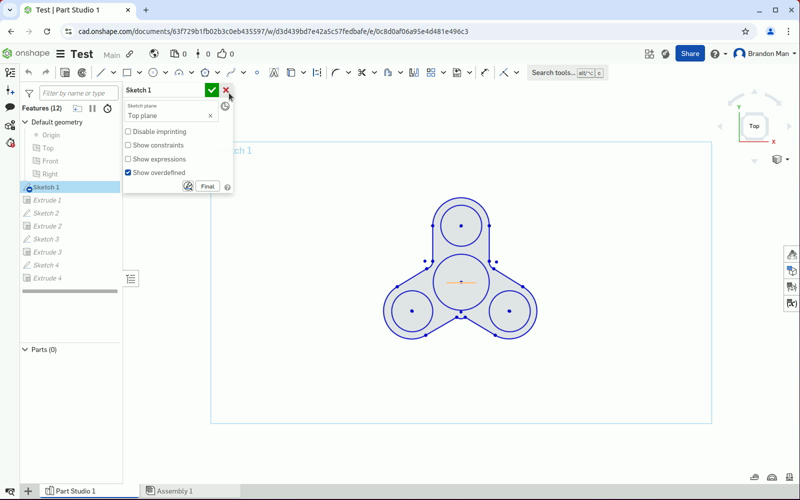
key(shift+s)
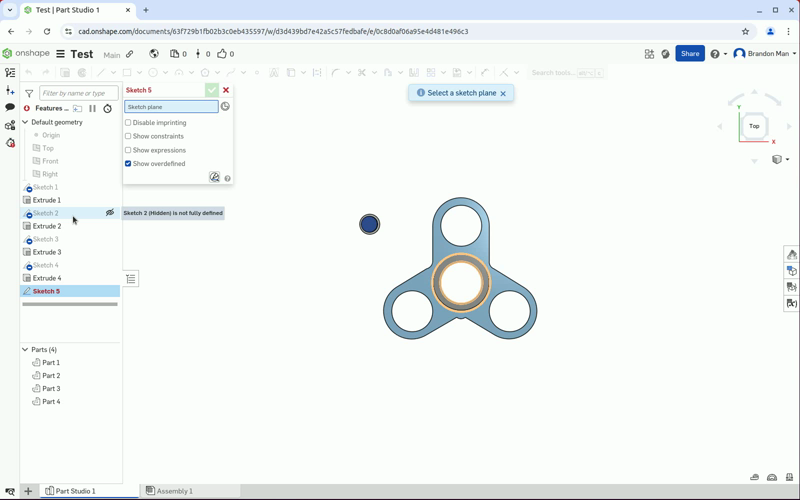
scroll(3)
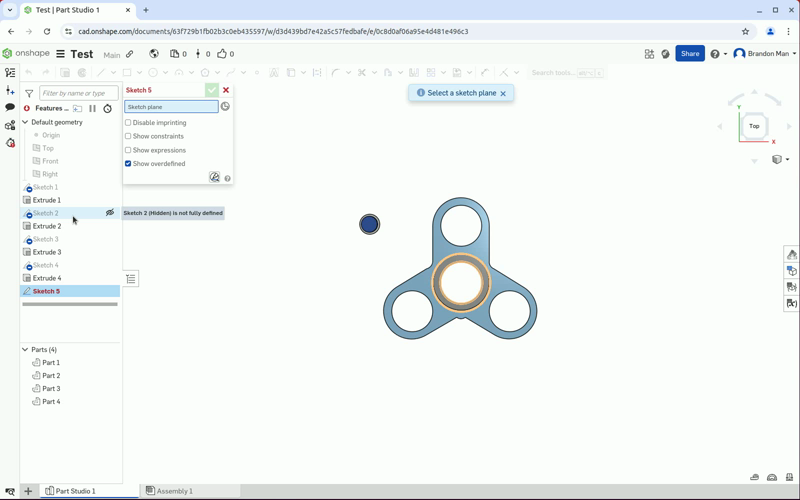
mouse_move(73, 150)
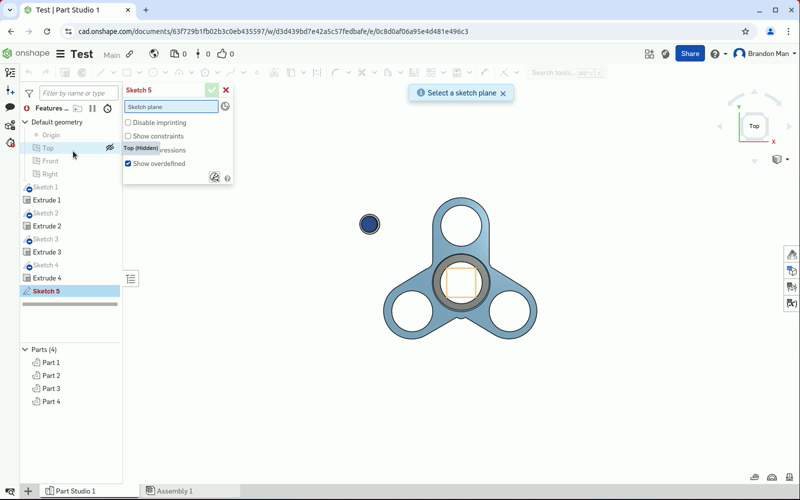
click(73, 150)
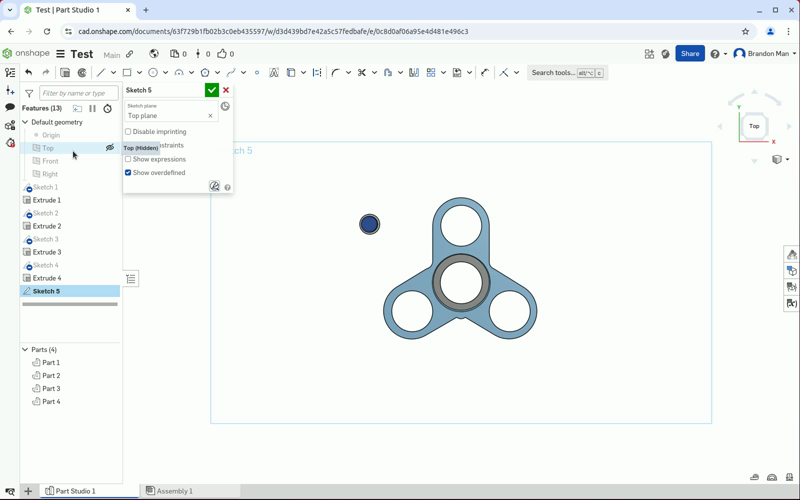
mouse_move(73, 352)
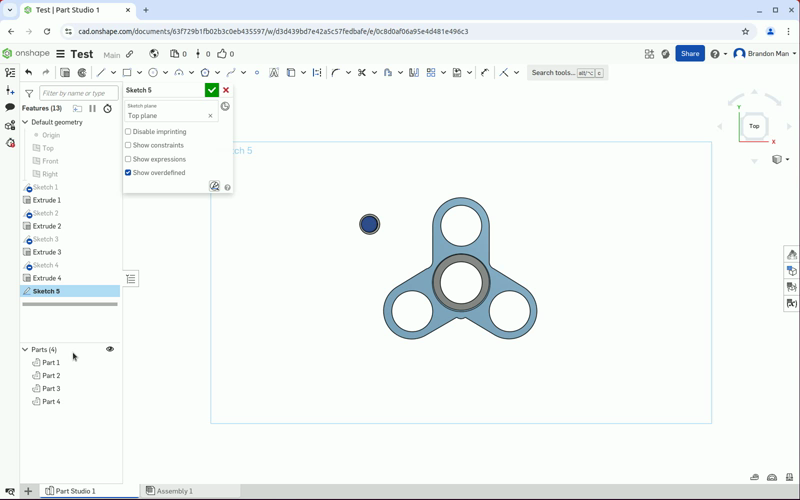
key(y)
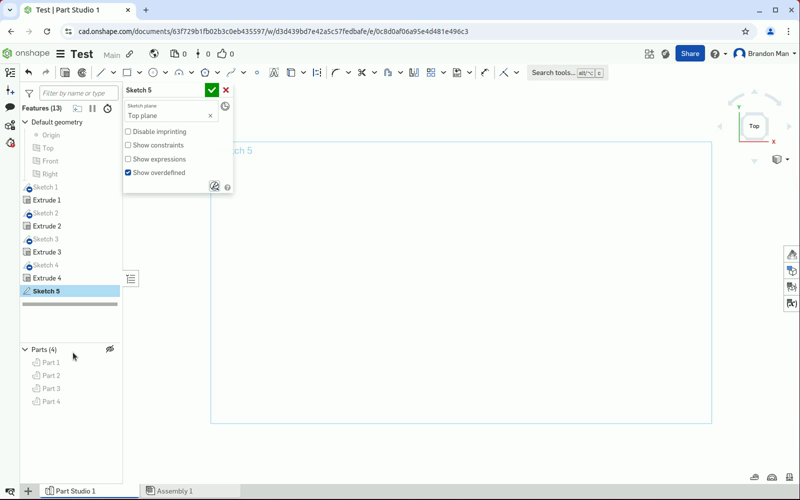
key(c)
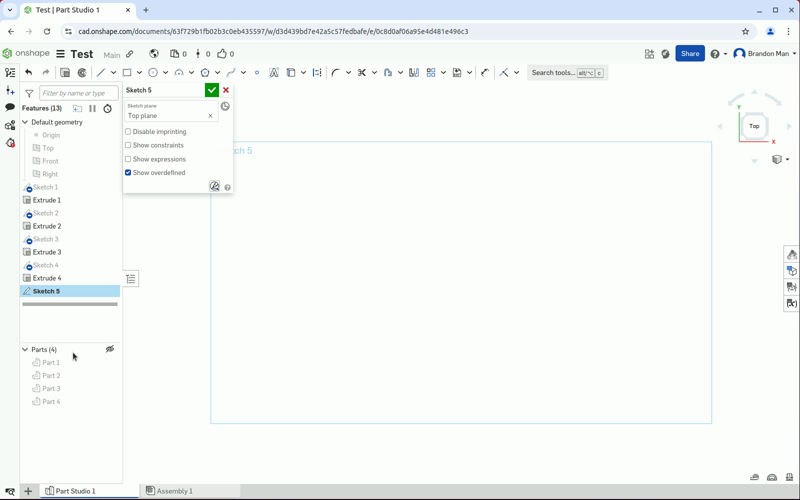
key_down(shift)
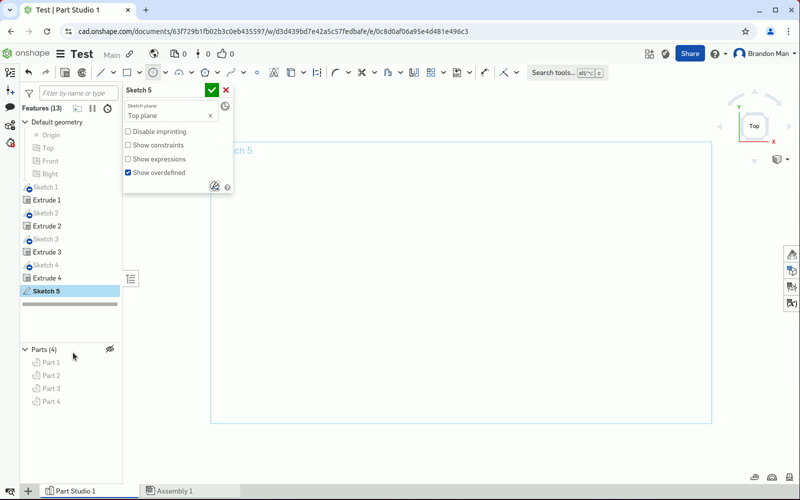
mouse_move(369, 224)
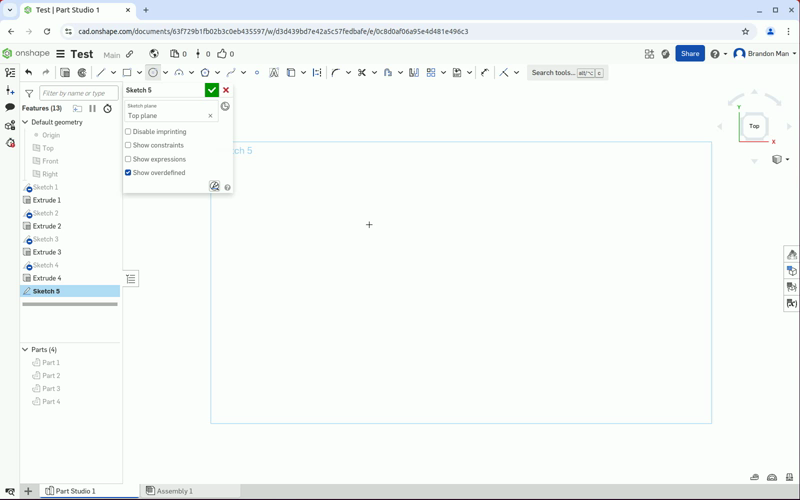
click(369, 224)
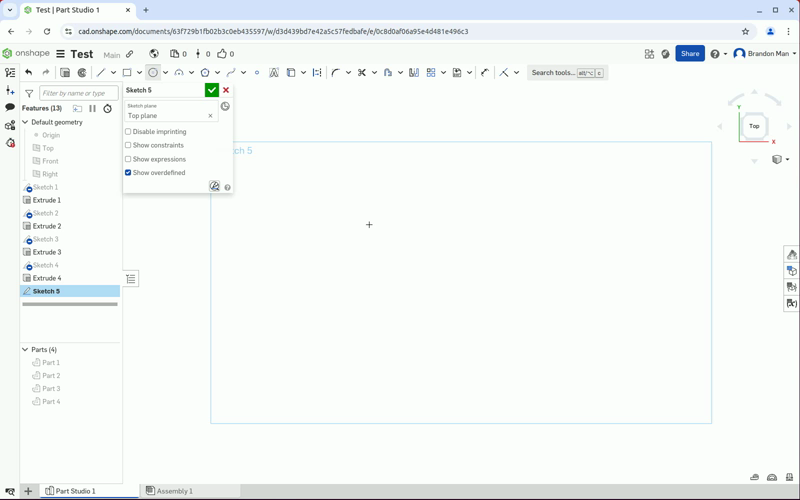
key_up(shift)
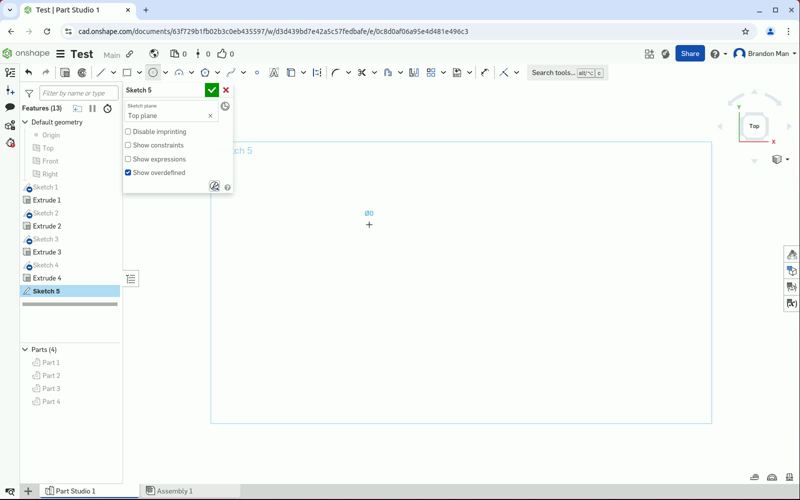
mouse_move(390, 224)
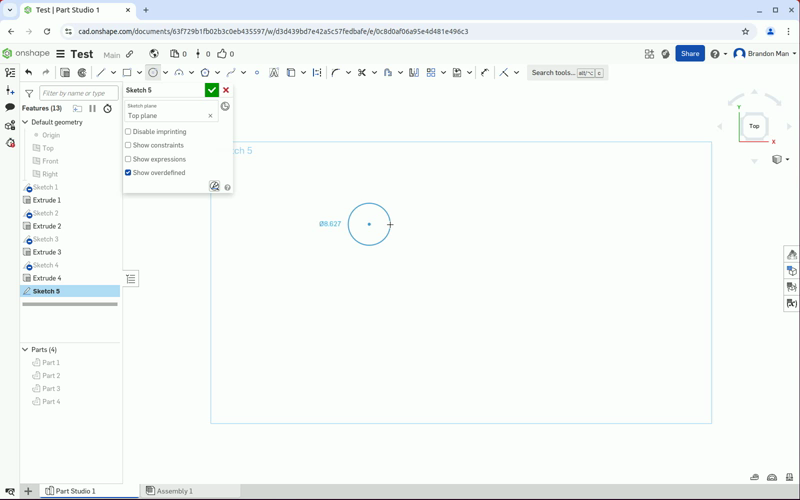
click(390, 224)
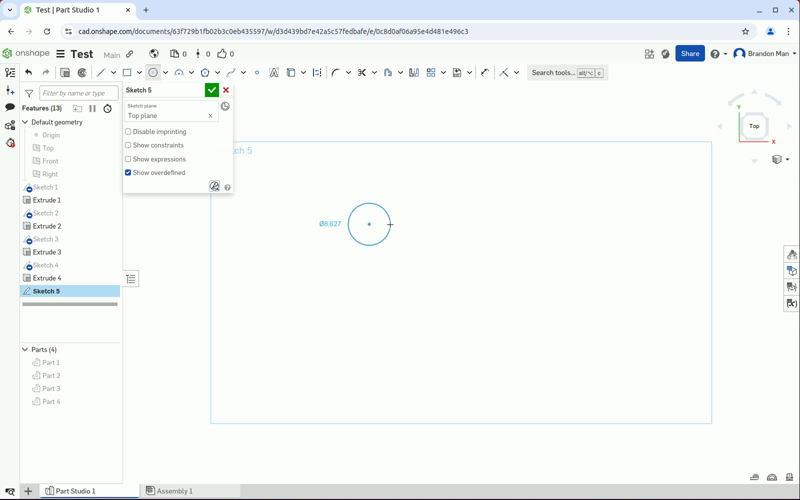
key(esc)
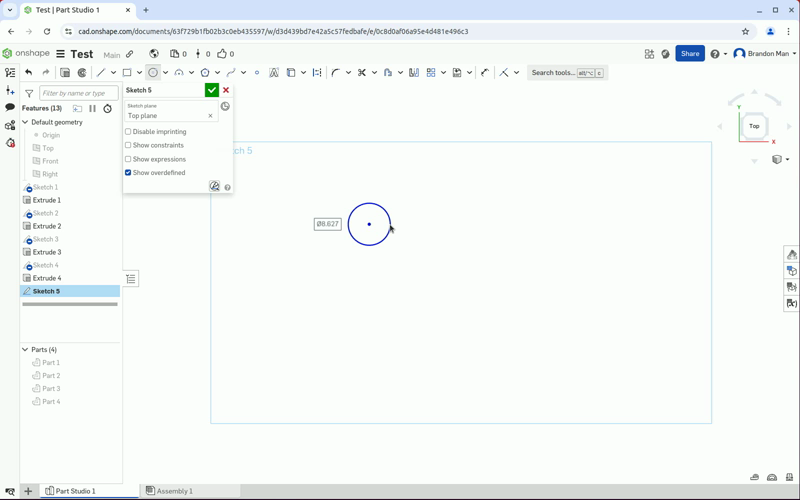
key(c)
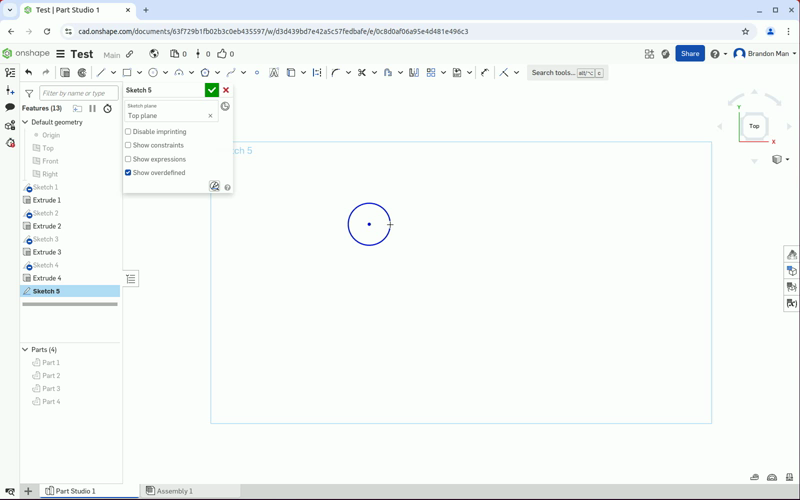
key_down(shift)
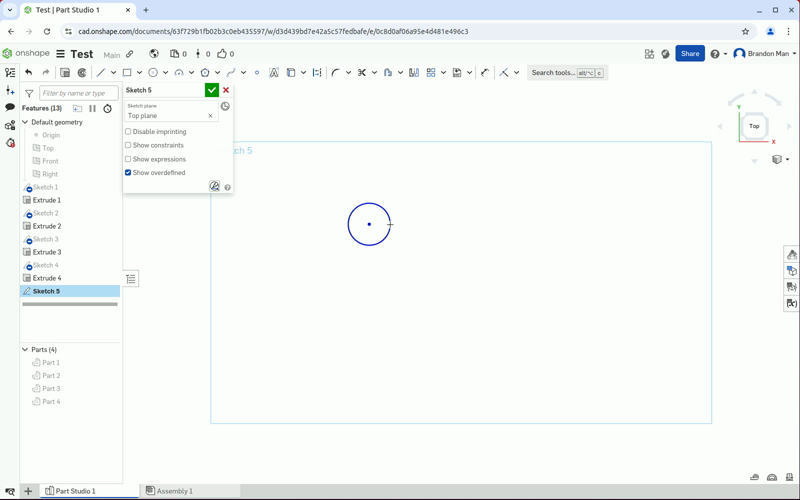
mouse_move(369, 224)
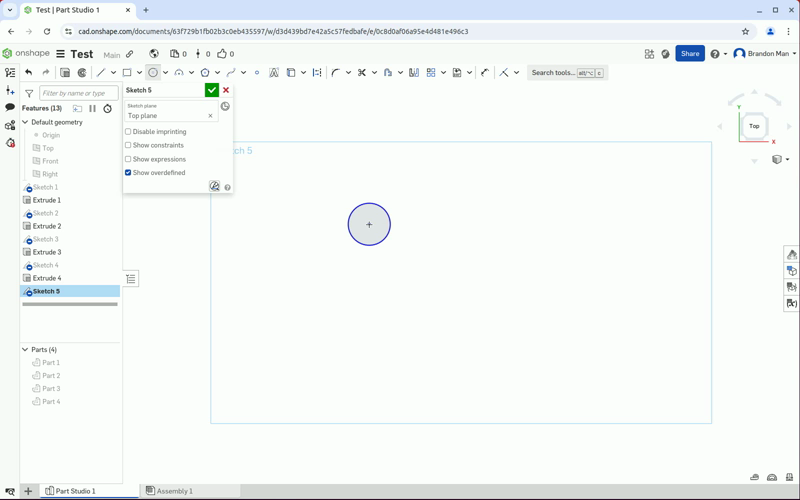
click(369, 224)
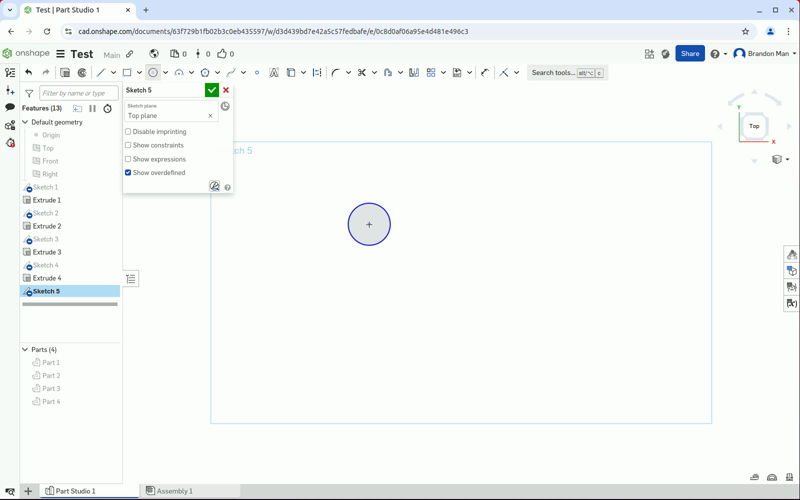
key_up(shift)
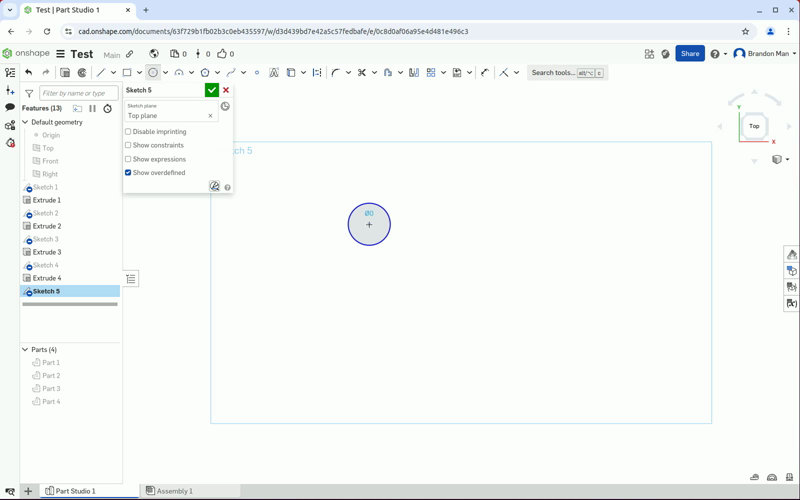
mouse_move(378, 224)
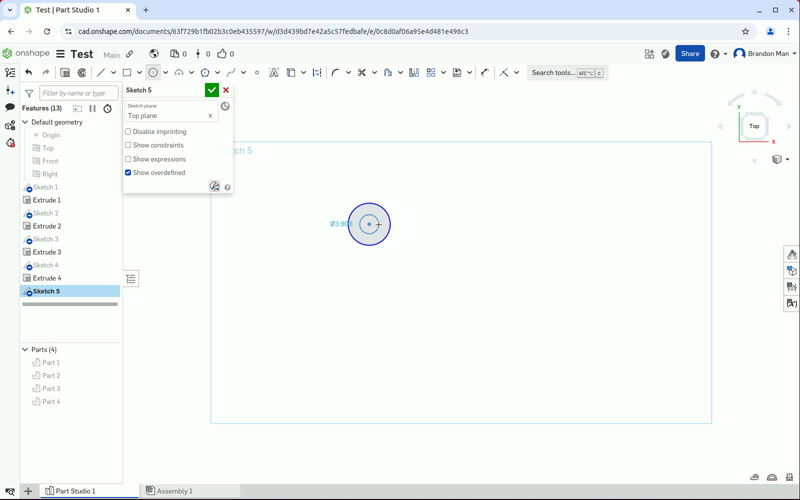
click(378, 224)
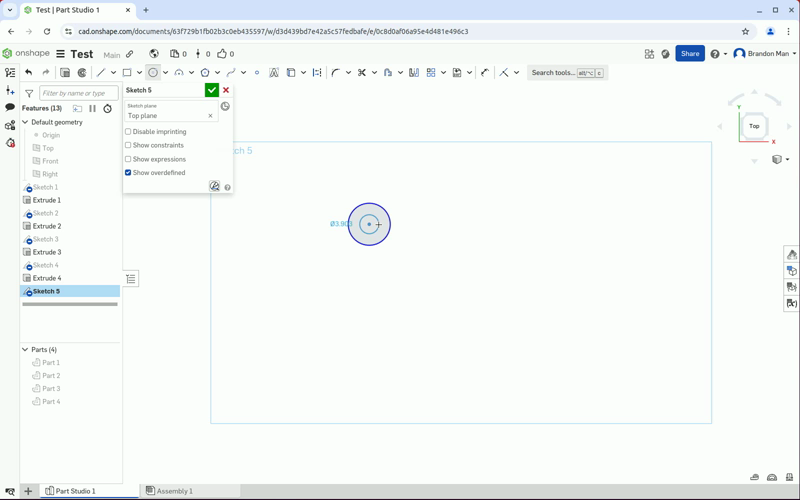
key(esc)
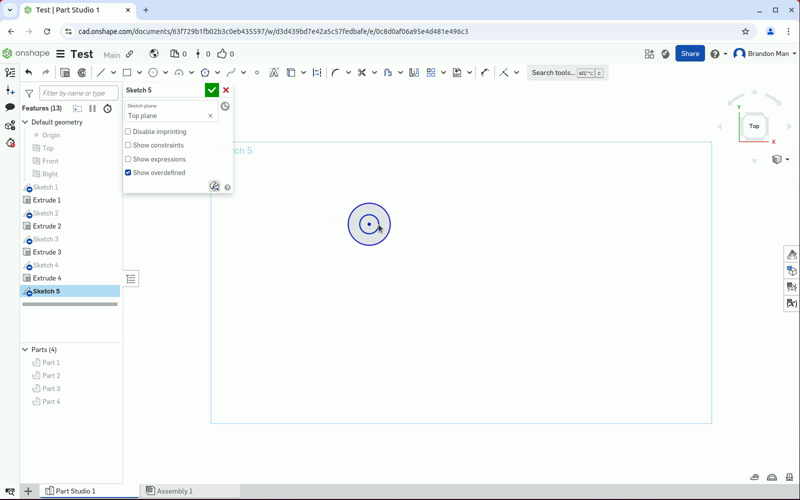
mouse_move(373, 204)
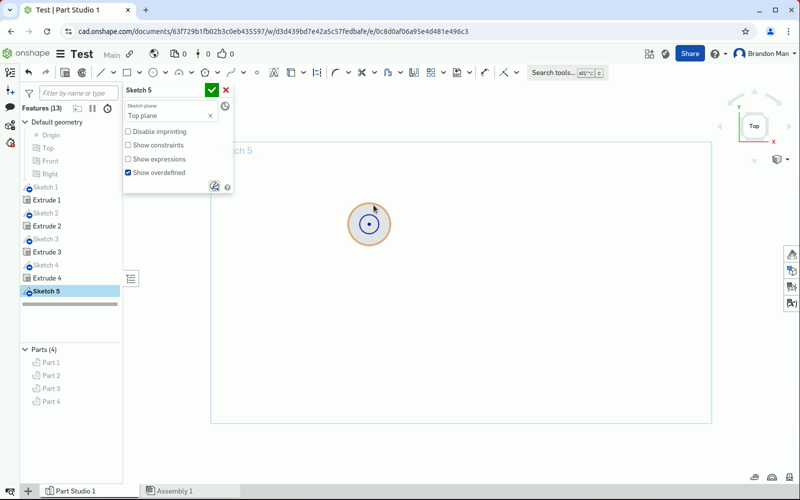
scroll(6)
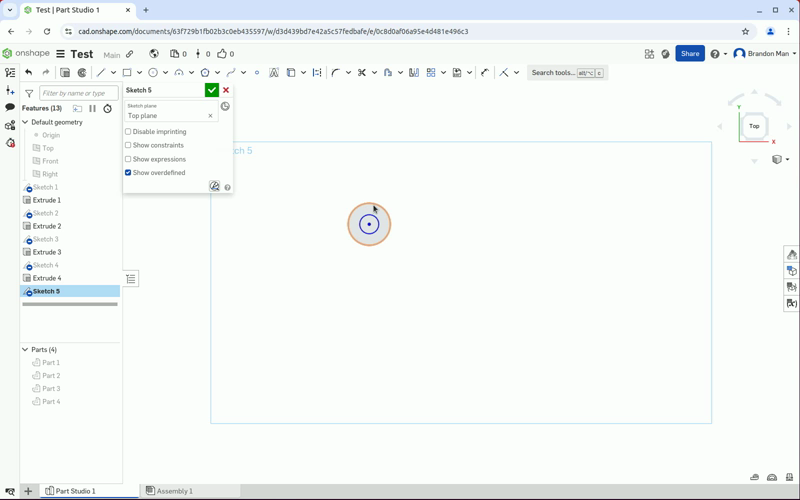
scroll(6)
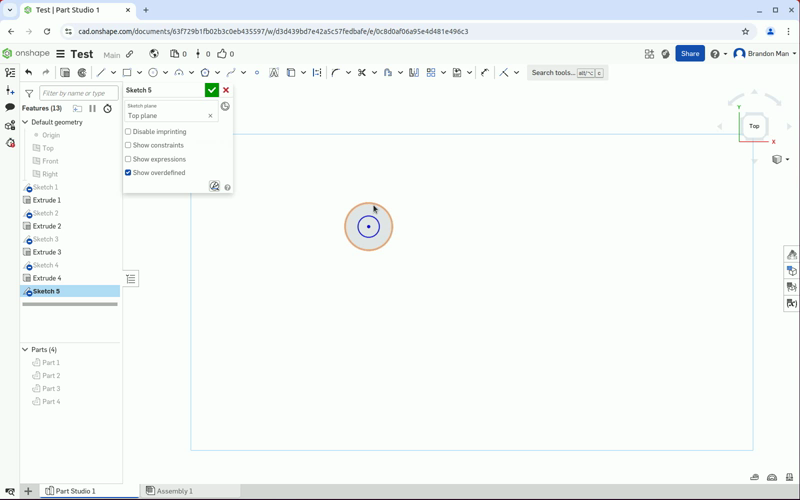
scroll(6)
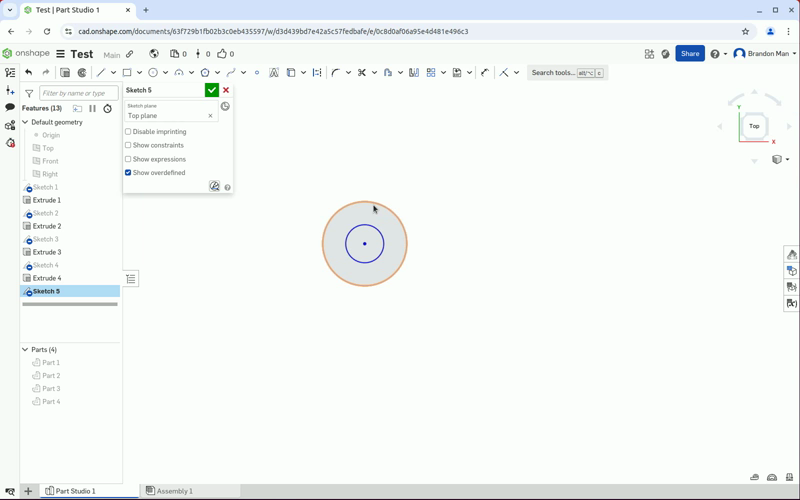
scroll(6)
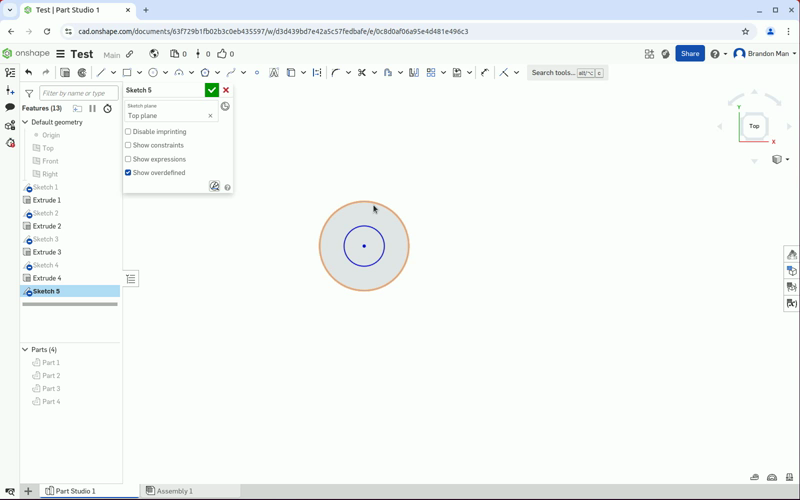
scroll(6)
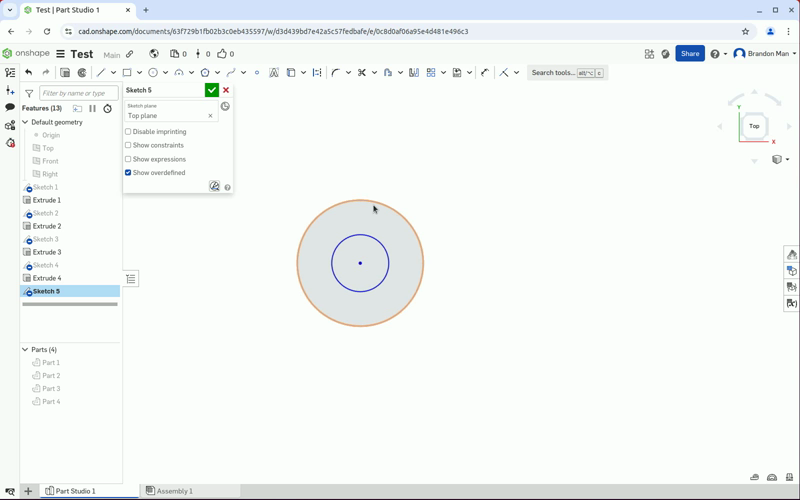
scroll(6)
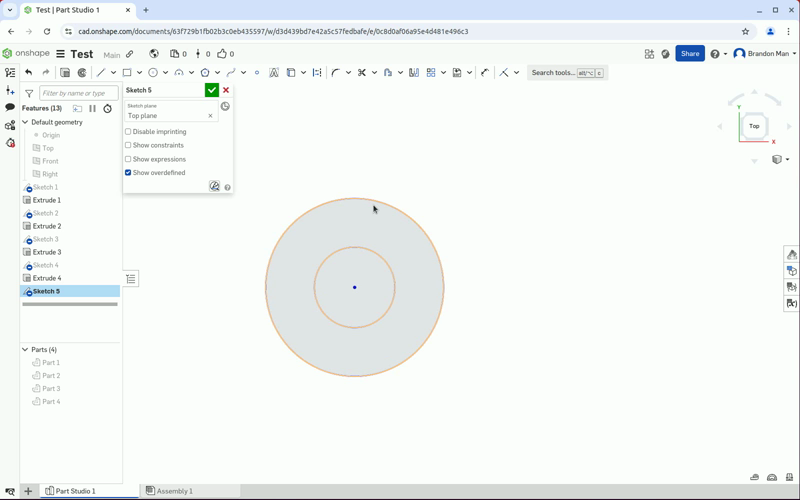
scroll(6)
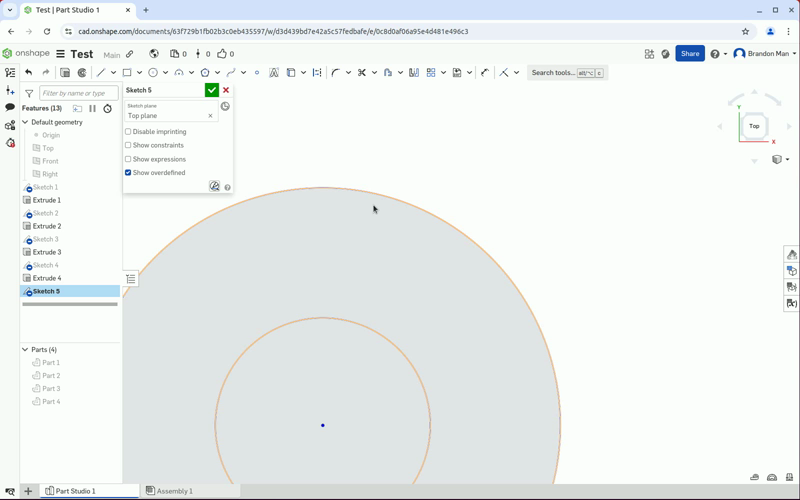
click(373, 204)
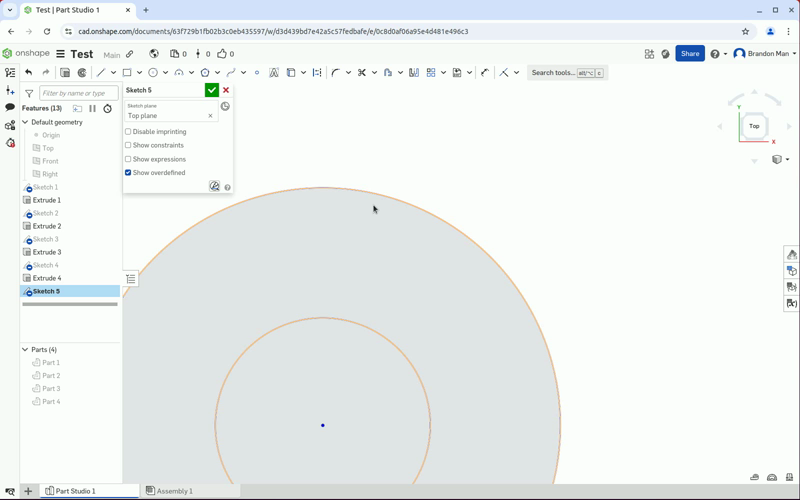
scroll(-6)
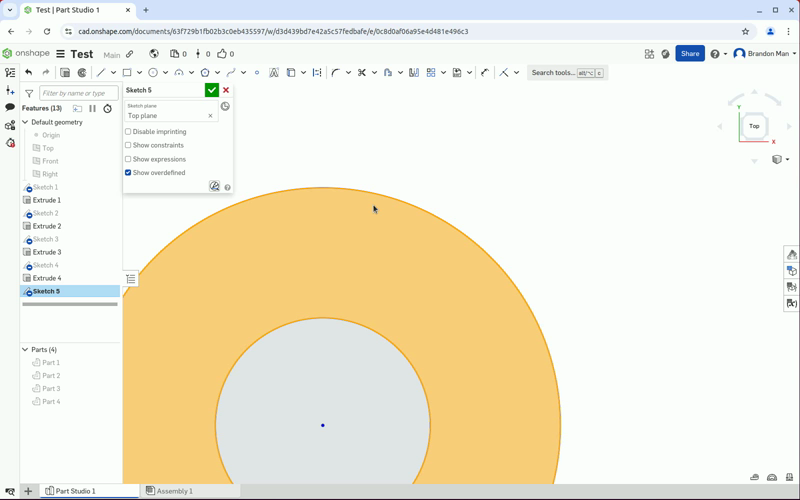
scroll(-6)
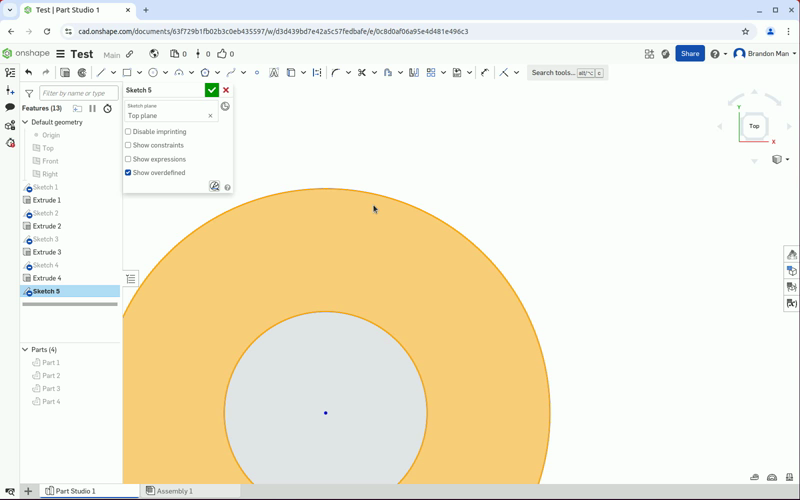
scroll(-6)
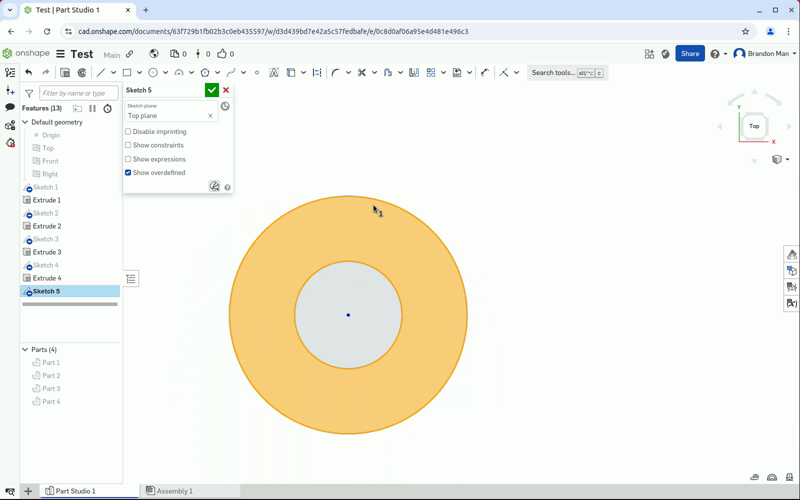
scroll(-6)
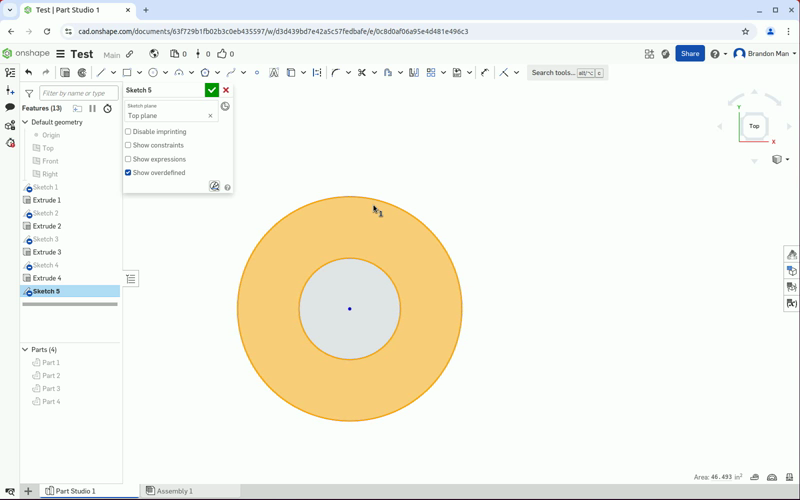
scroll(-6)
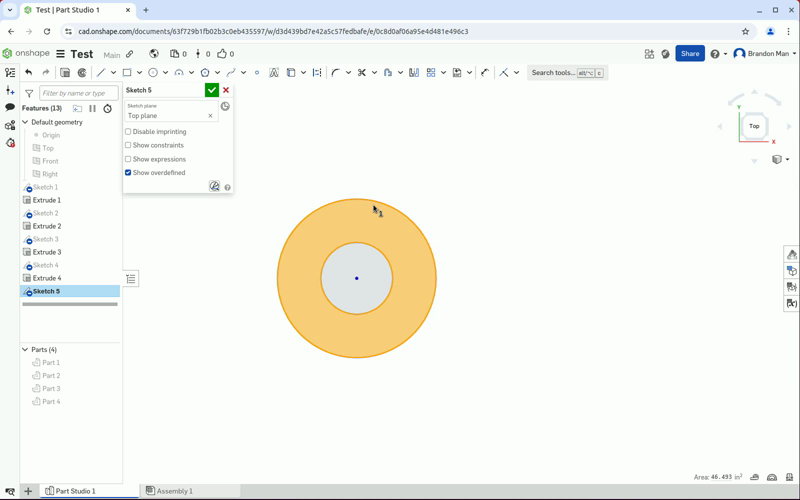
scroll(-6)
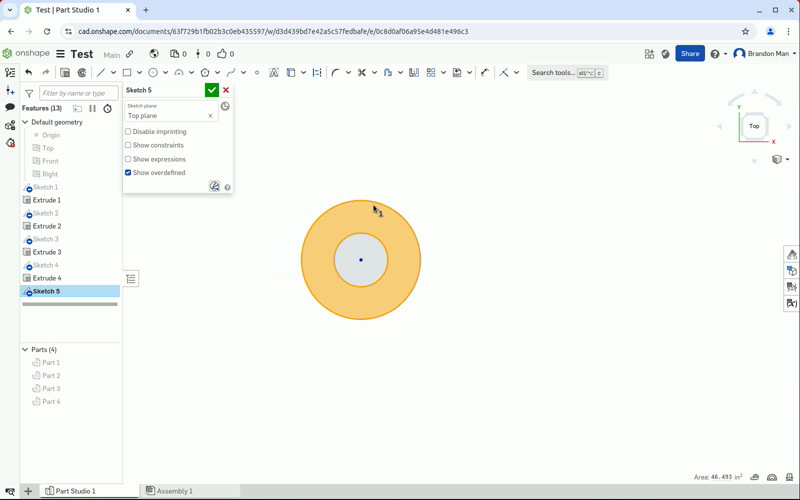
scroll(-6)
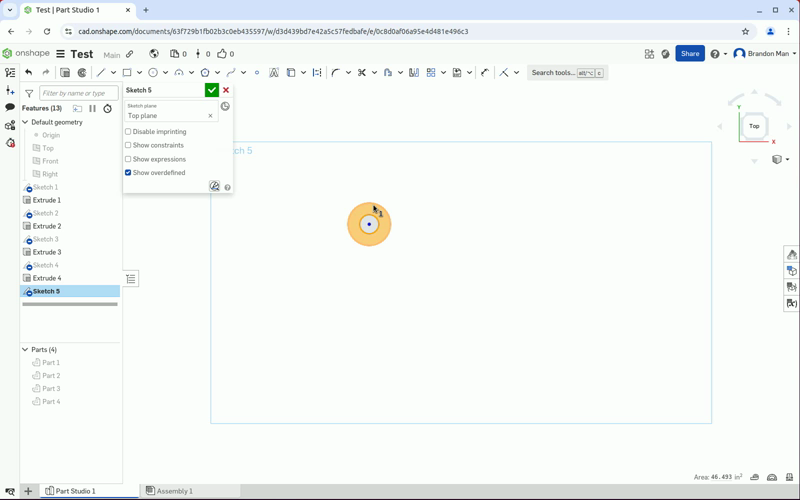
mouse_move(73, 352)
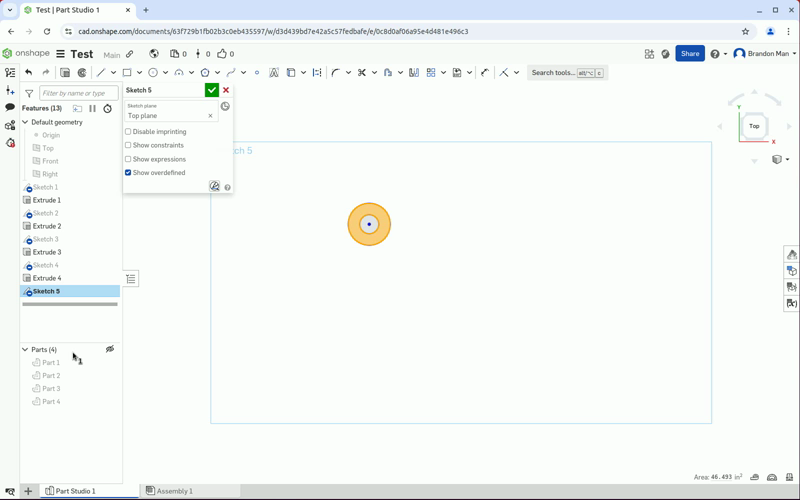
key(shift+y)
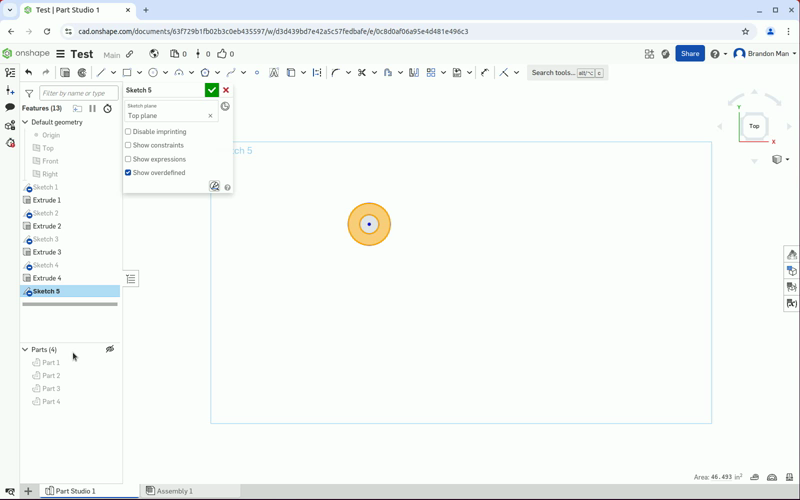
key(shift+e)
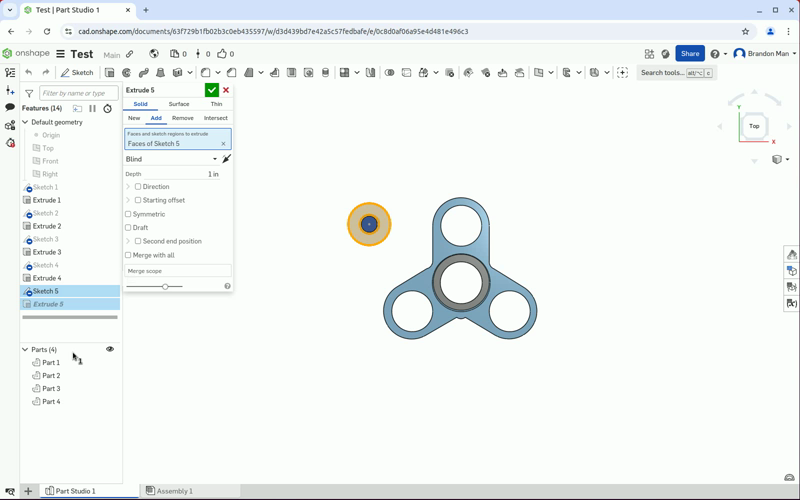
mouse_move(143, 106)
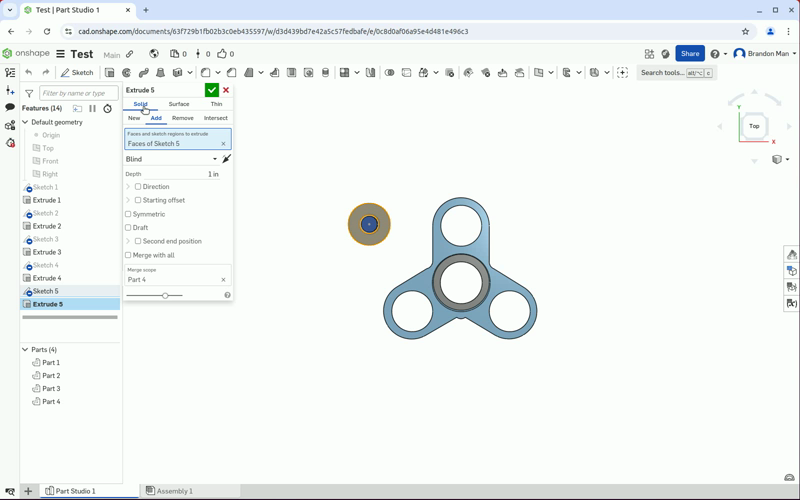
click(143, 106)
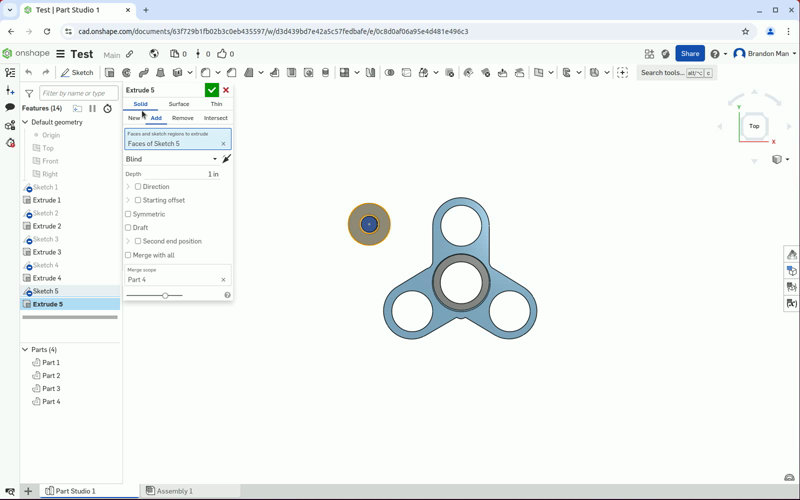
mouse_move(137, 120)
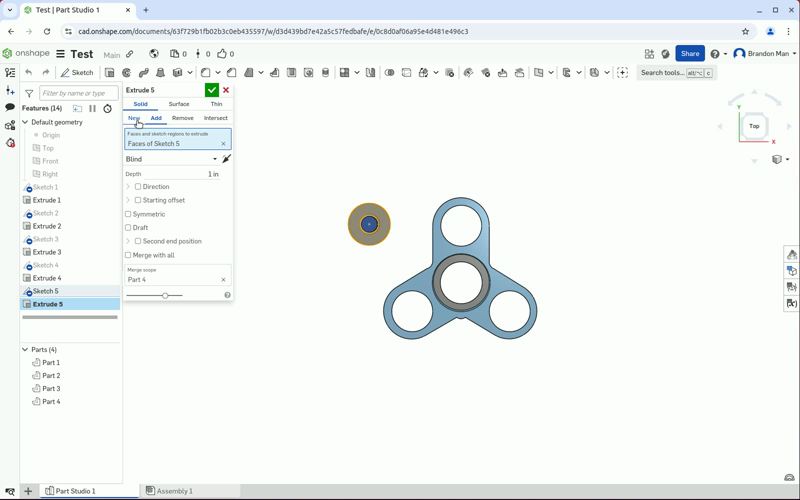
click(137, 120)
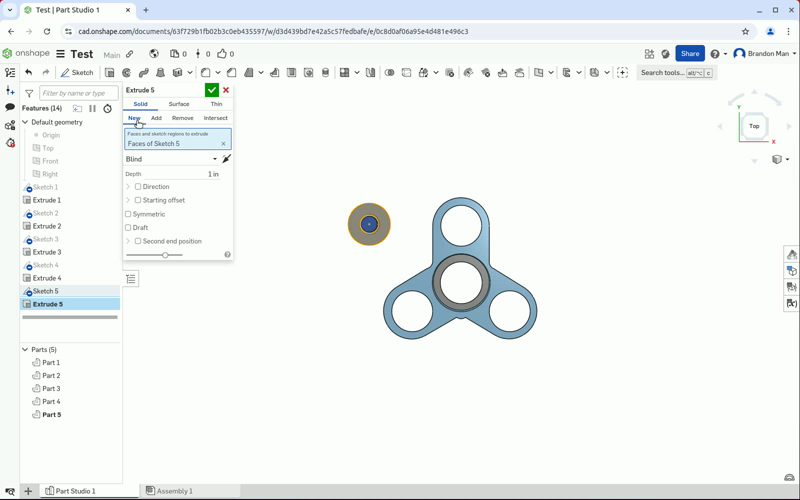
key(tab, 4)
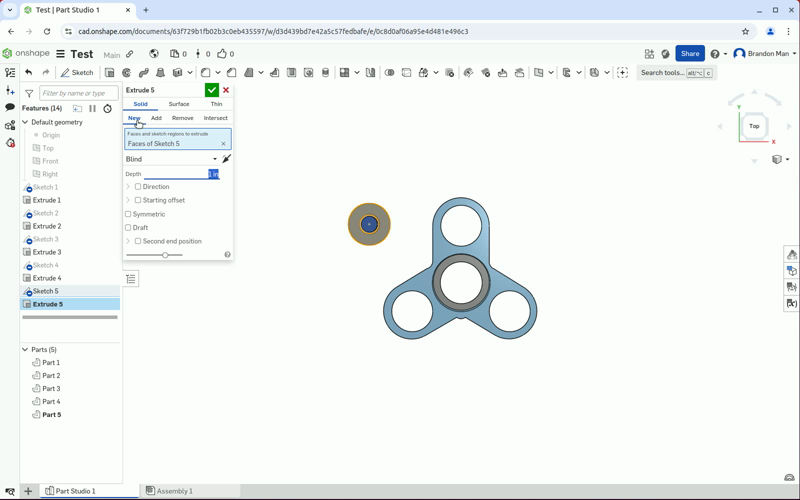
text(0.481)
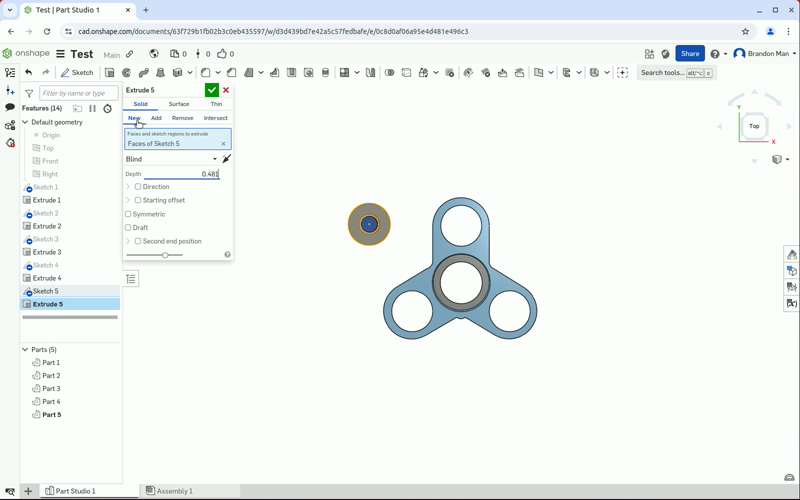
key(enter)
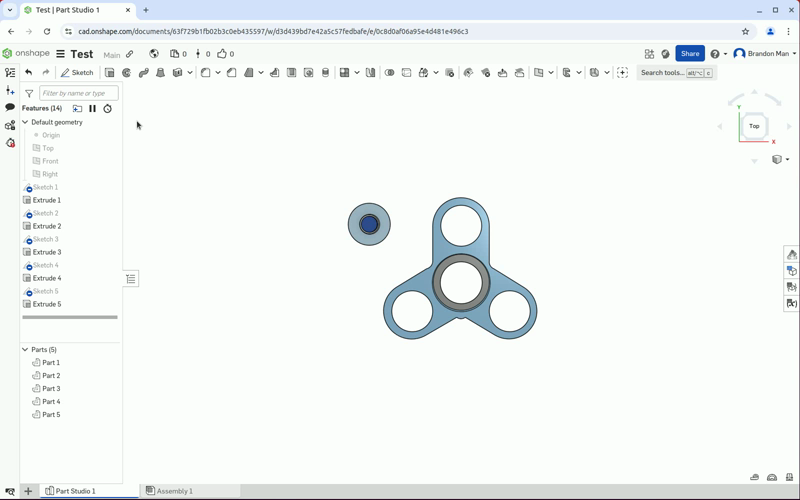
key(shift+h)
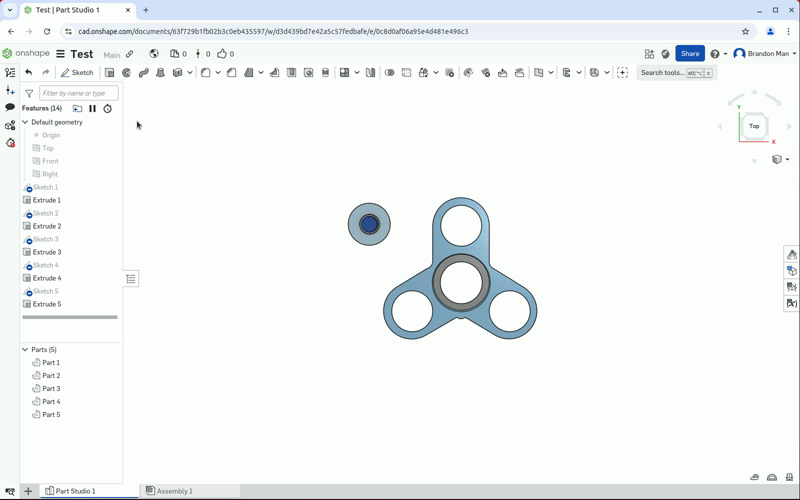
key(shift+h)
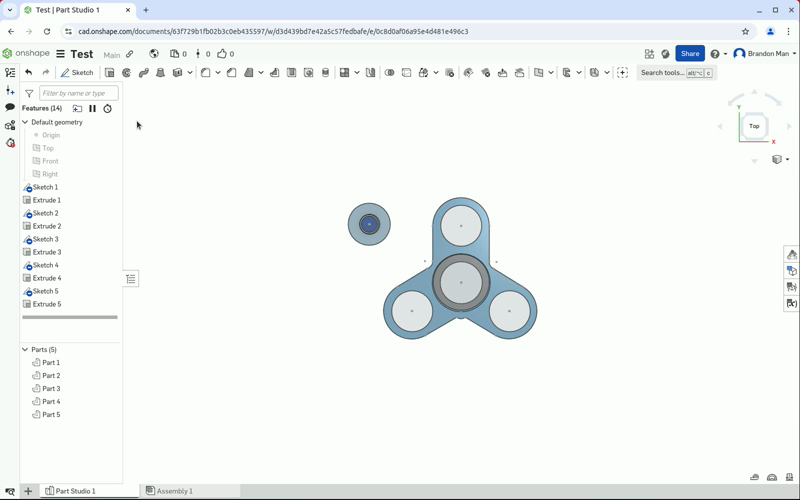
key(shift+7)
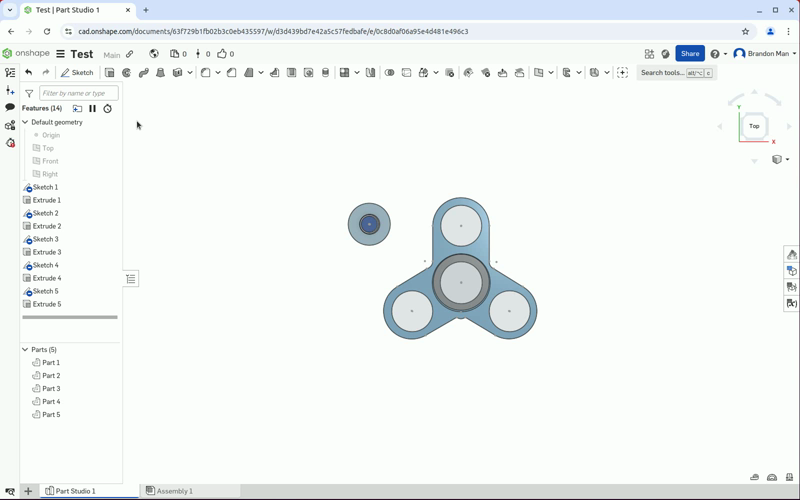
key(up, 3)
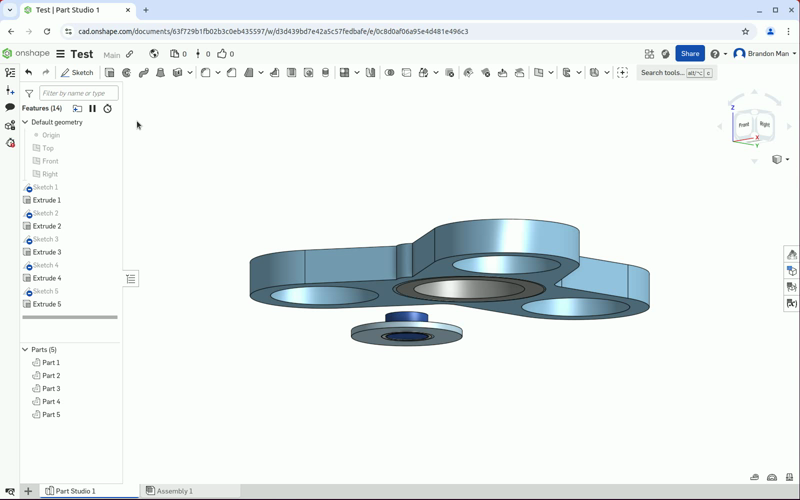
key(left, 3)
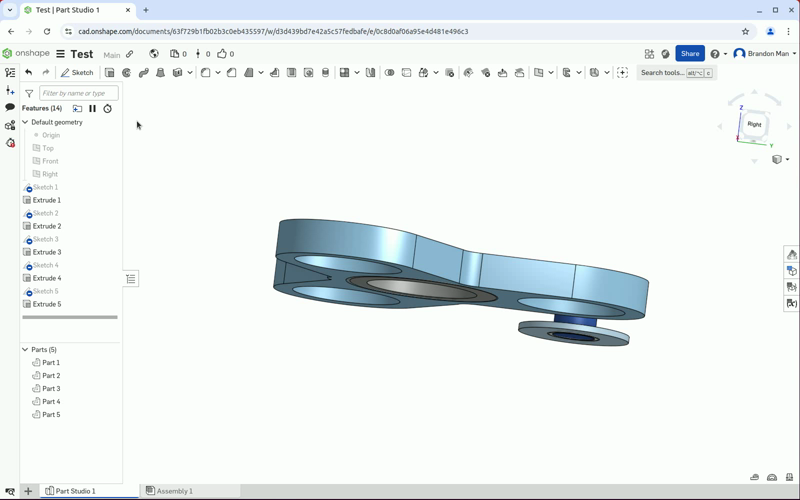
key(right, 3)
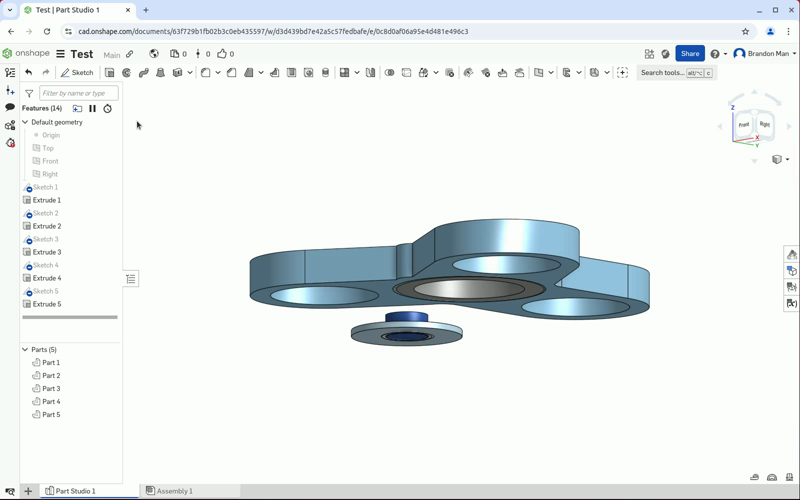
key(down, 3)
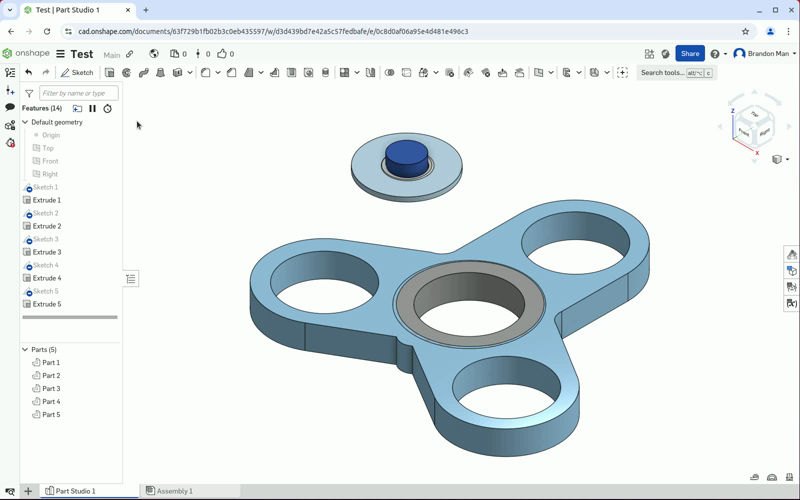
mouse_move(73, 189)
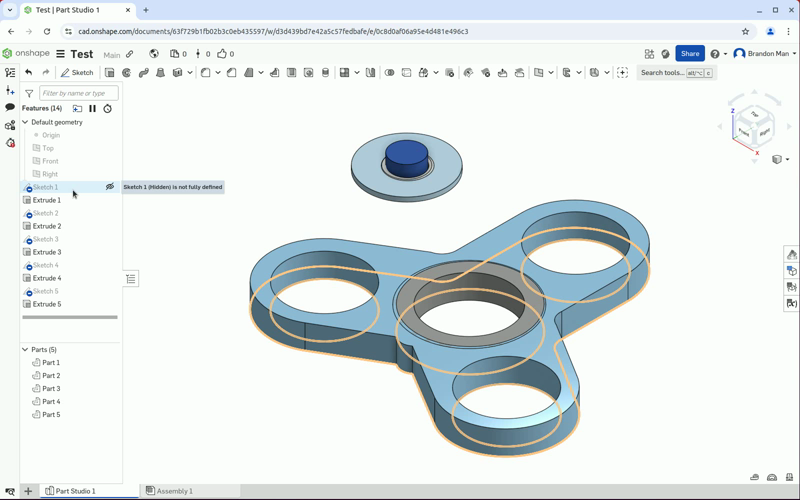
click(73, 189)